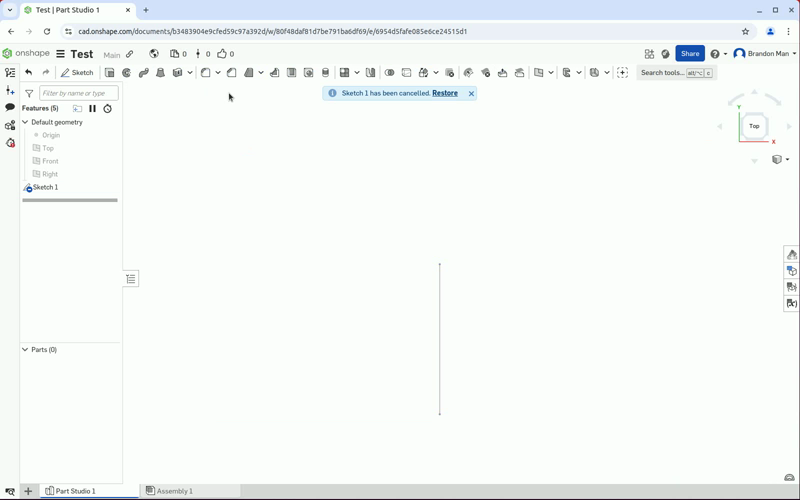
key(shift+h)
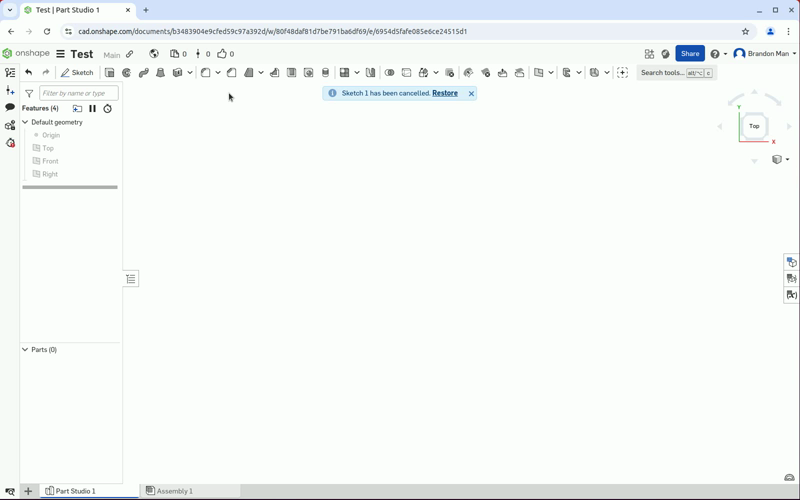
mouse_move(73, 352)
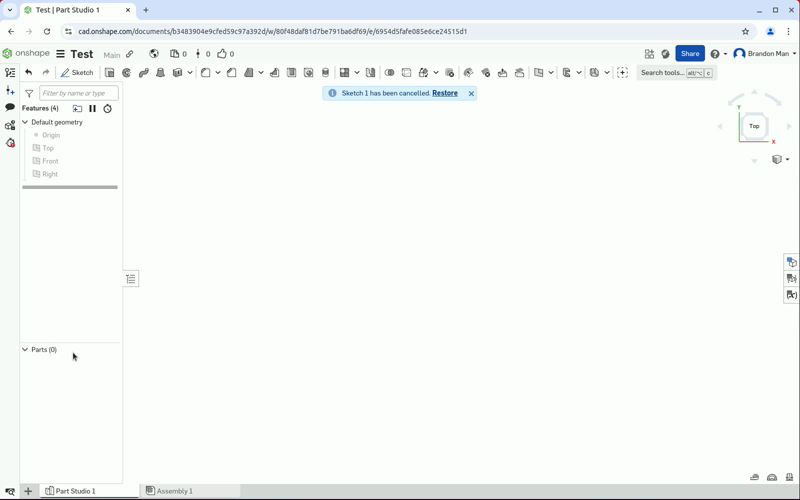
key(y)
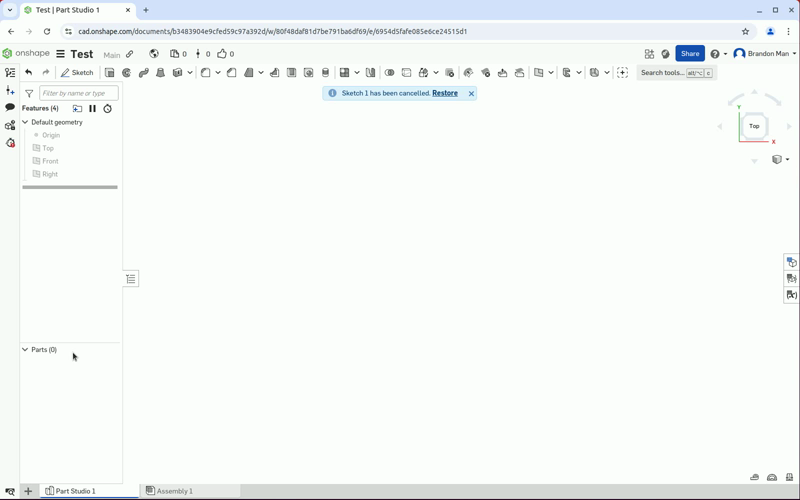
key(shift+p)
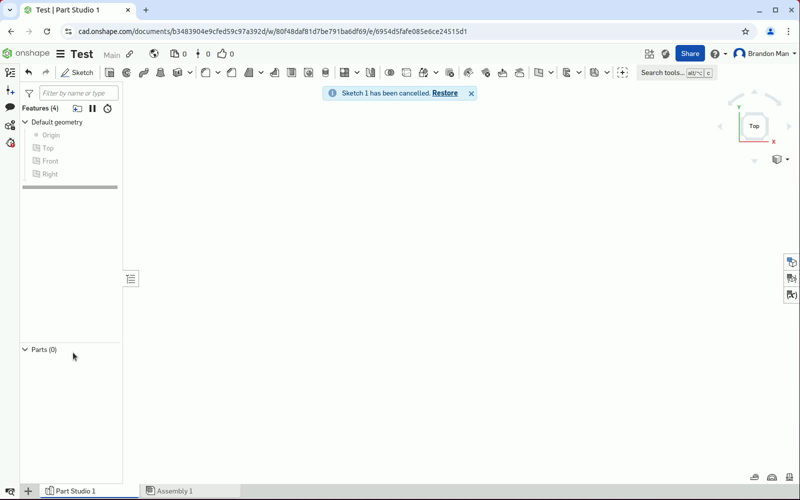
key(space)
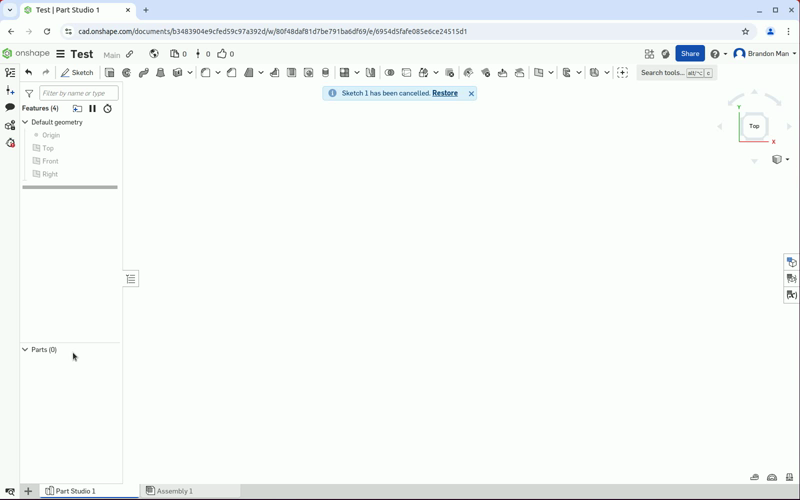
key_down(shift)
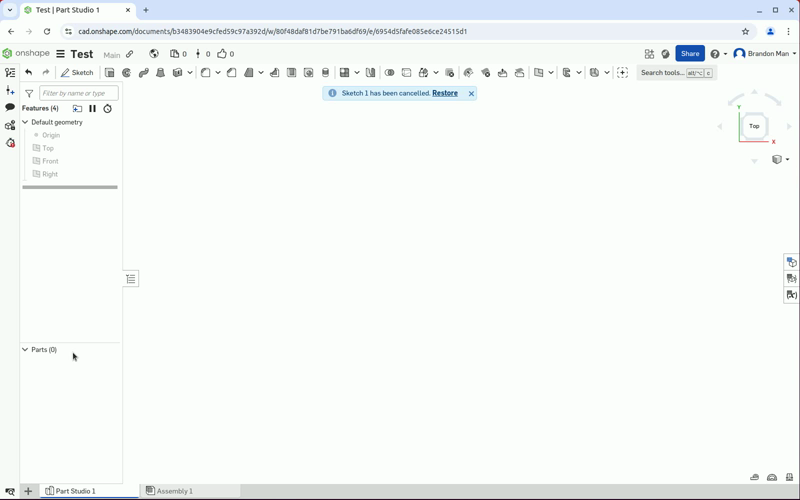
key(up)
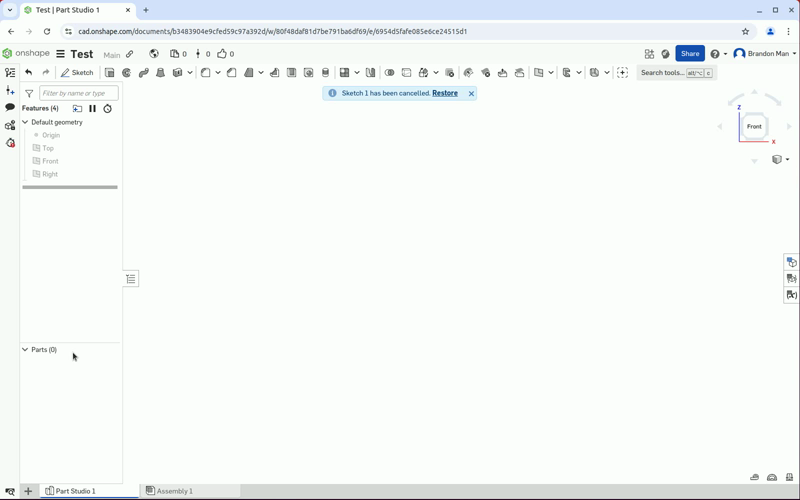
key_up(shift)
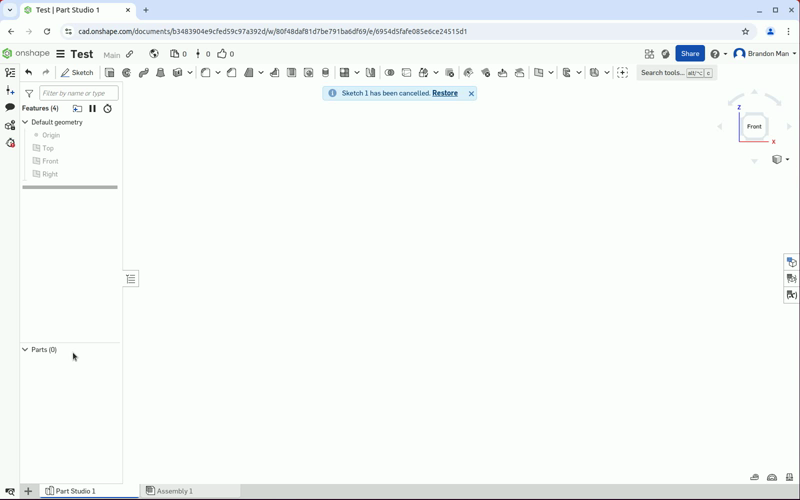
mouse_move(73, 352)
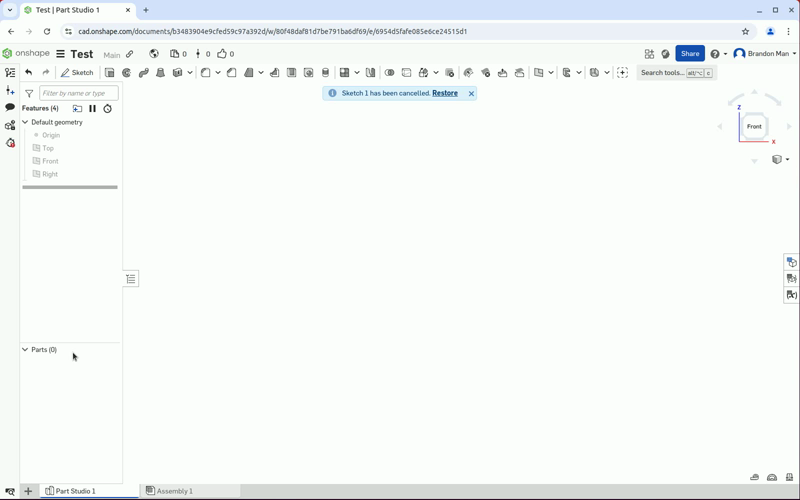
key(shift+y)
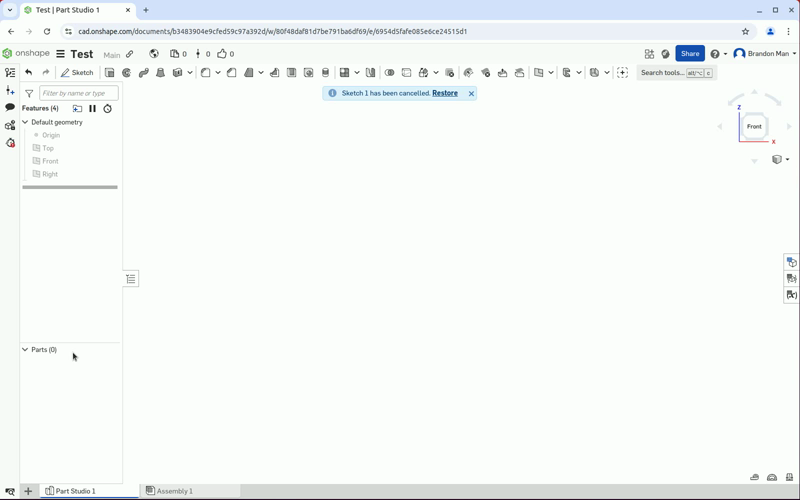
key(shift+s)
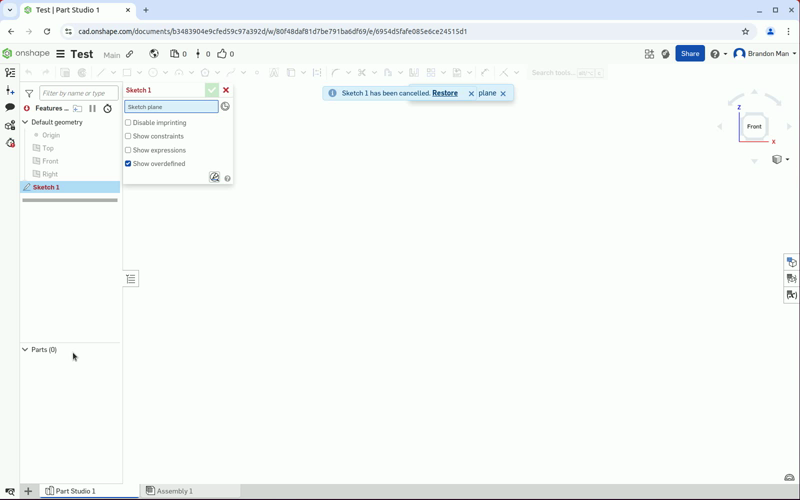
mouse_move(73, 163)
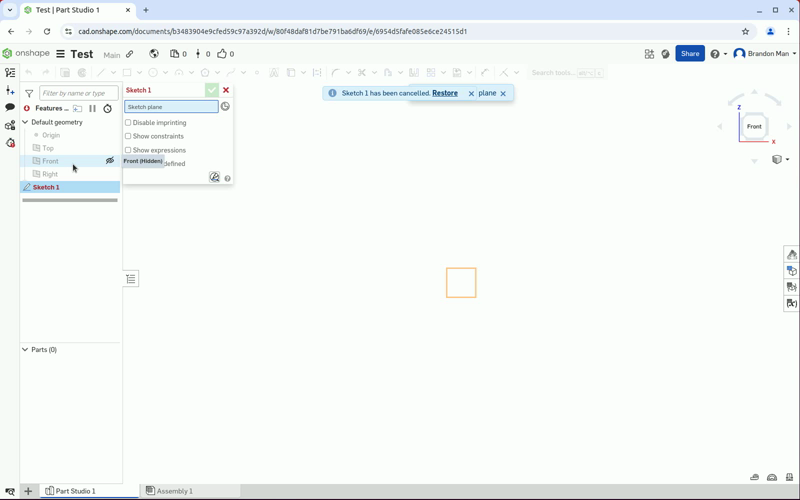
click(73, 163)
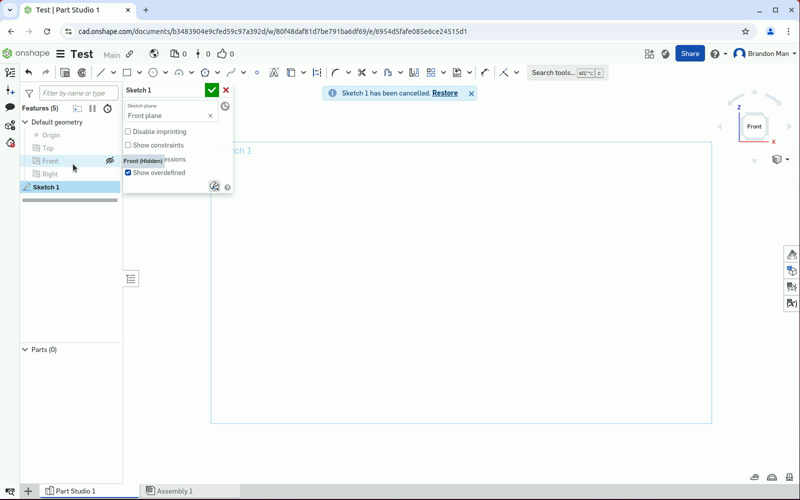
mouse_move(73, 352)
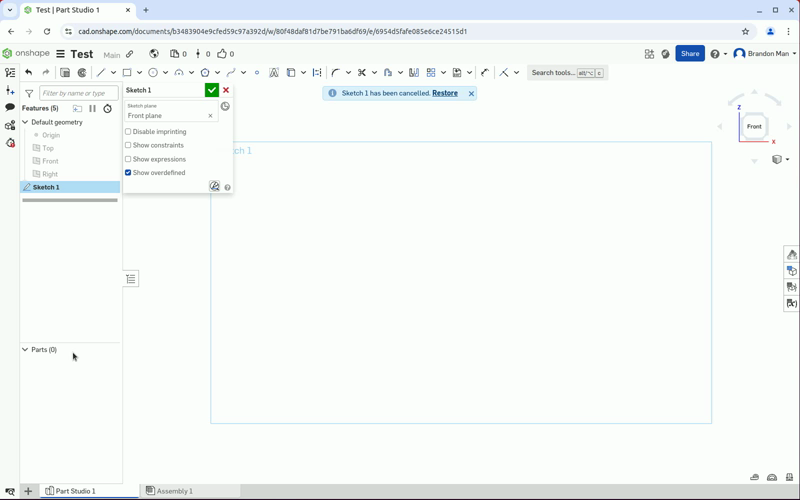
key(y)
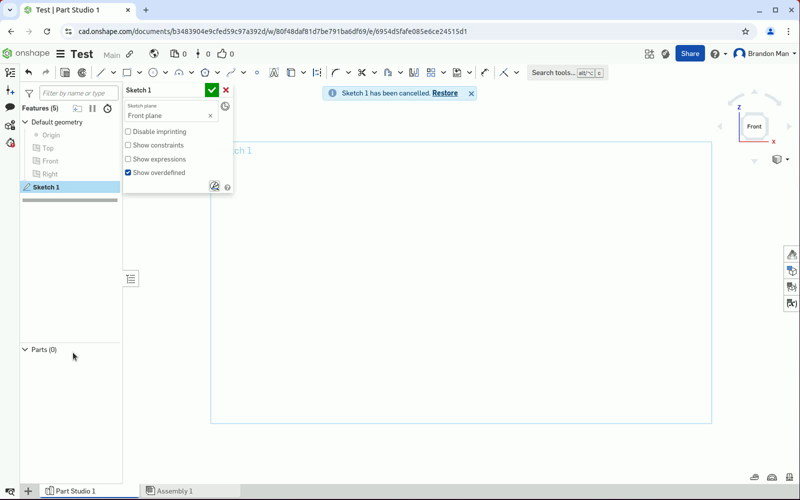
key(c)
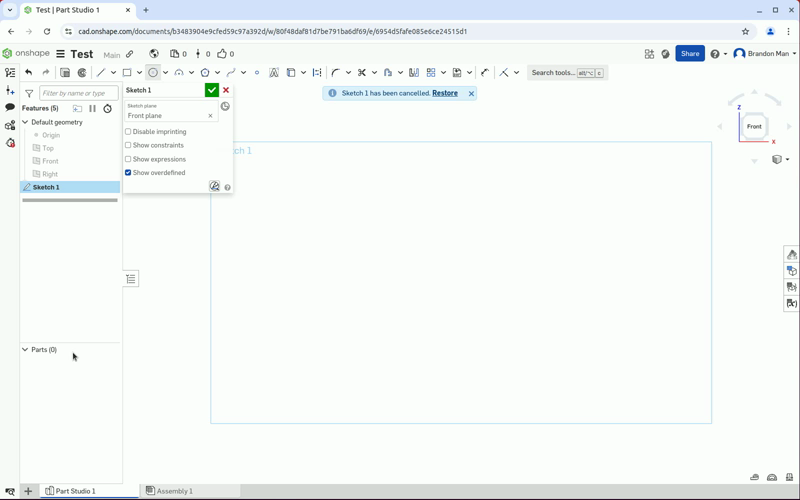
key_down(shift)
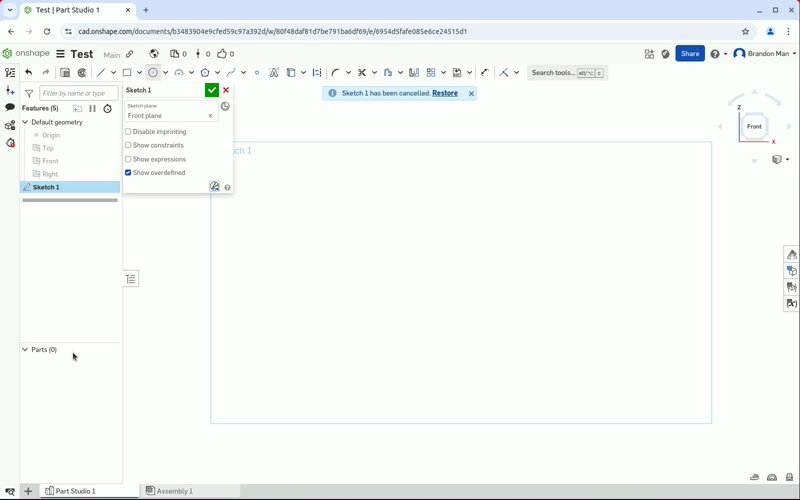
mouse_move(460, 282)
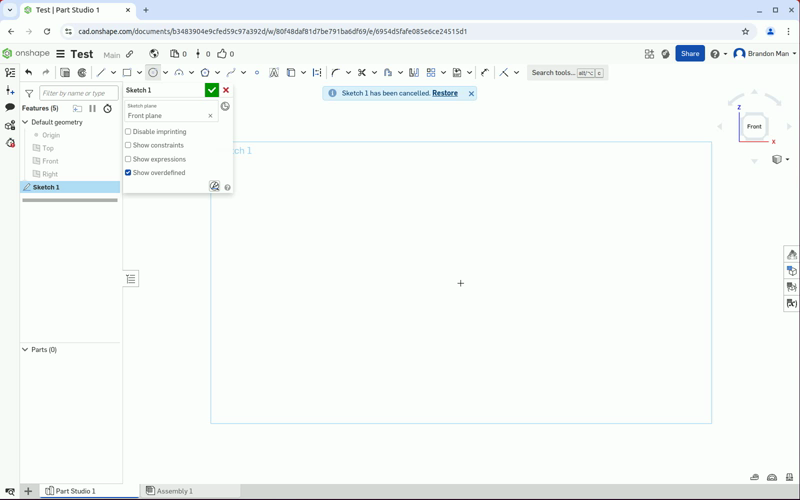
click(460, 282)
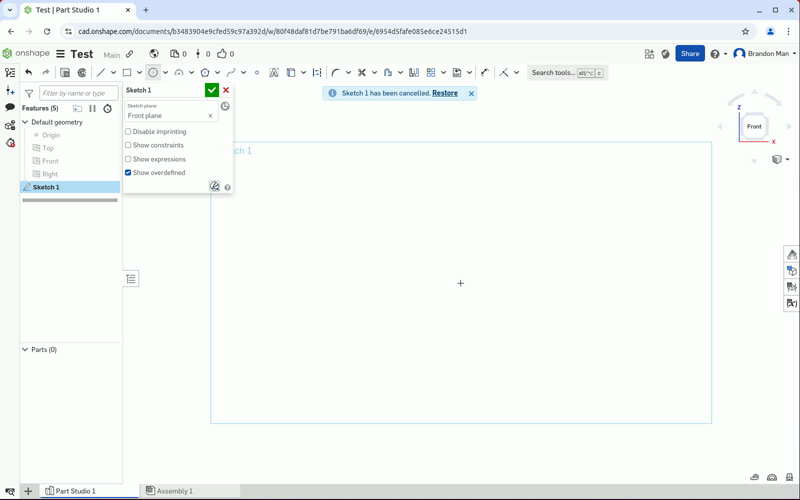
key_up(shift)
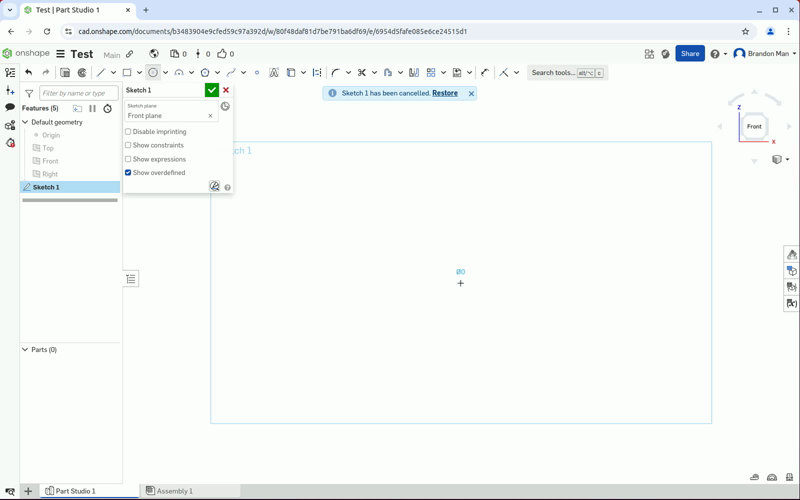
mouse_move(489, 282)
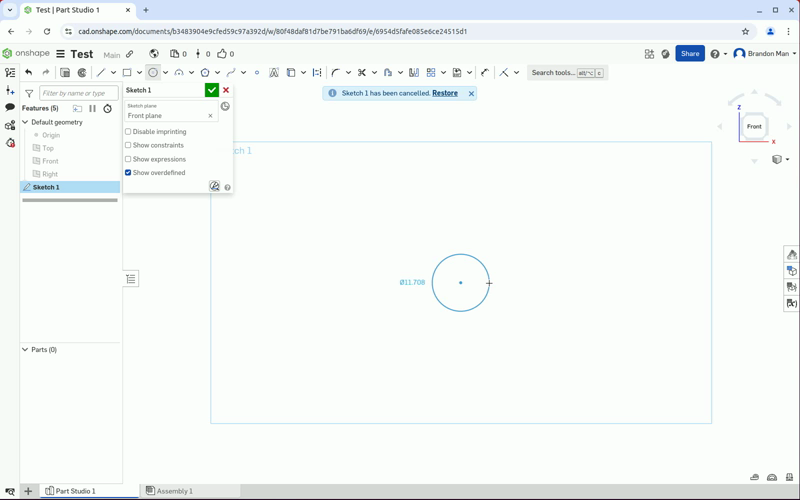
click(489, 282)
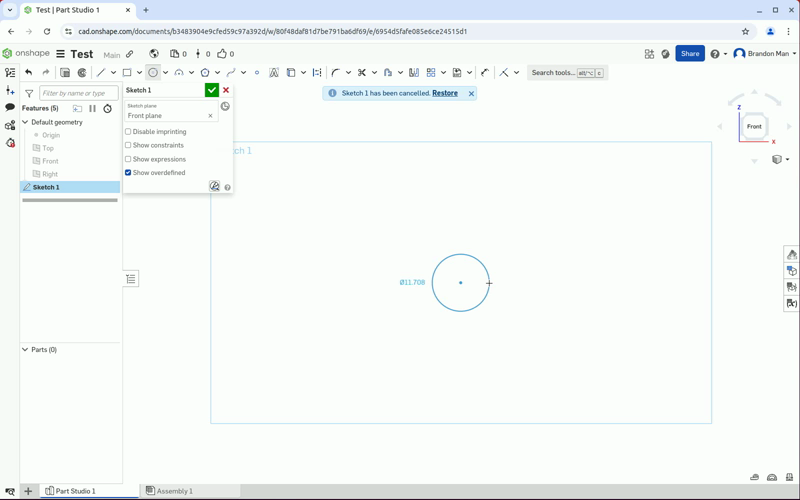
key(esc)
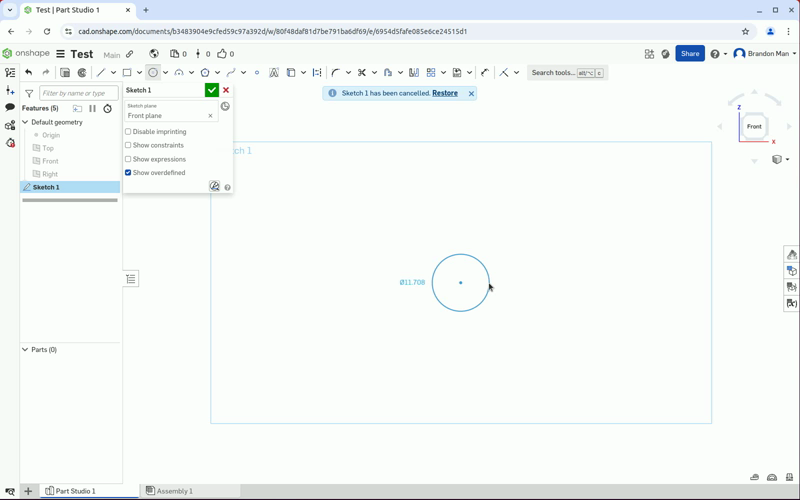
key(l)
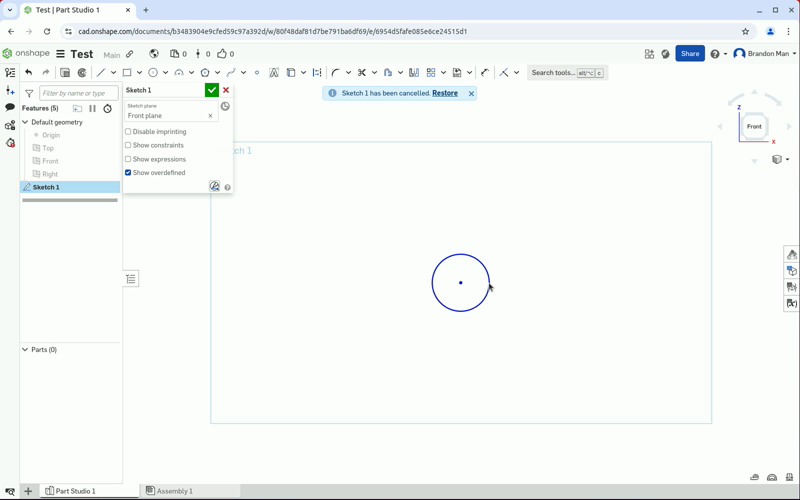
key_down(shift)
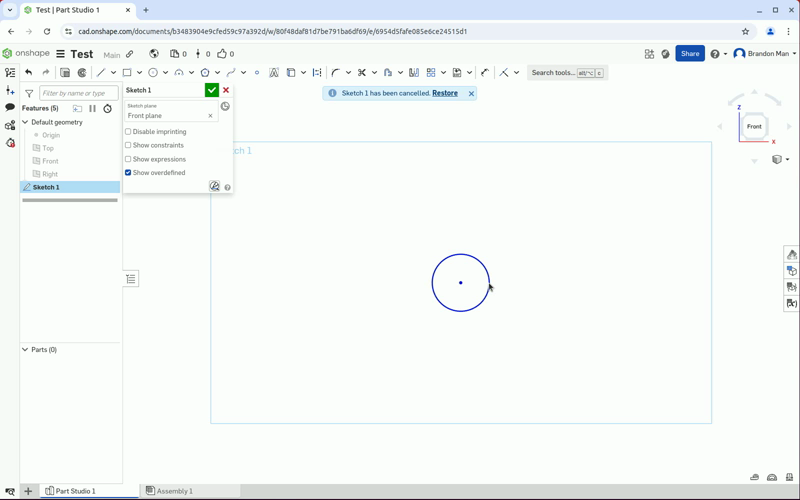
mouse_move(441, 287)
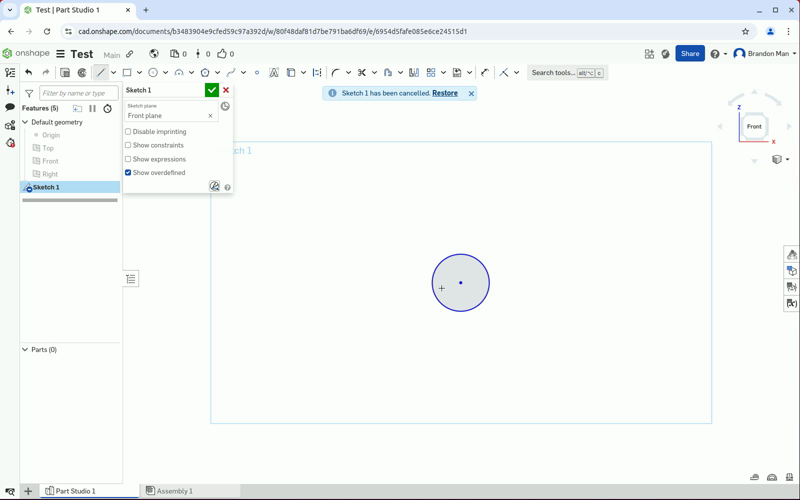
click(441, 287)
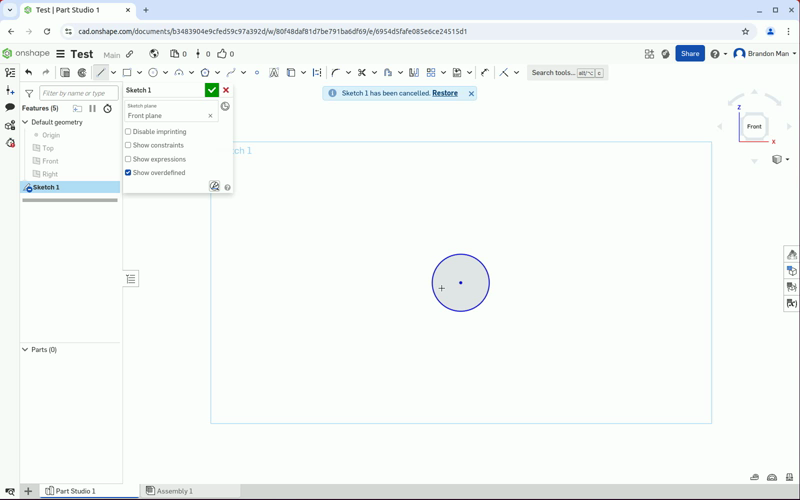
key_up(shift)
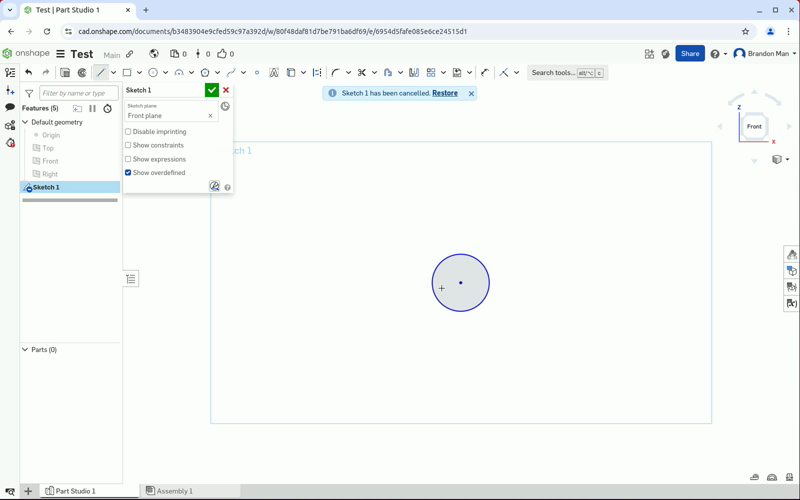
key_down(shift)
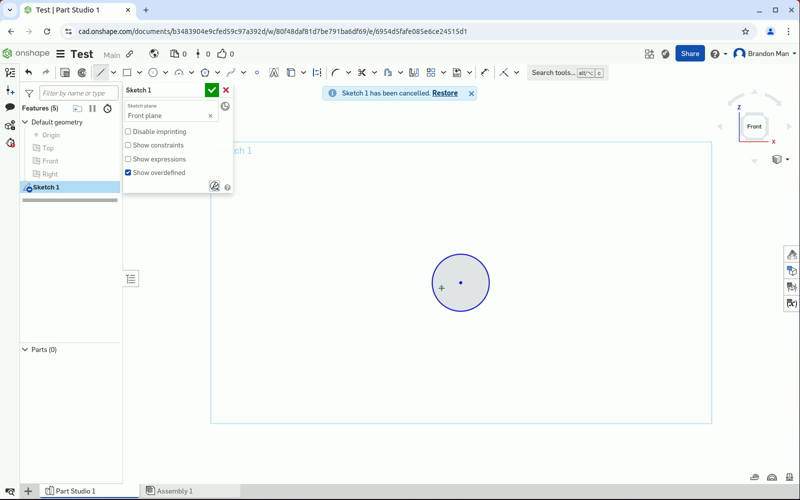
mouse_move(471, 287)
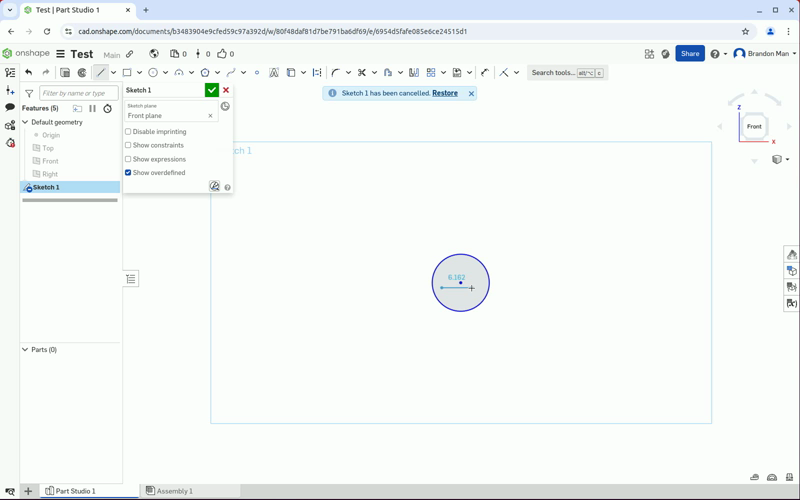
mouse_move(447, 287)
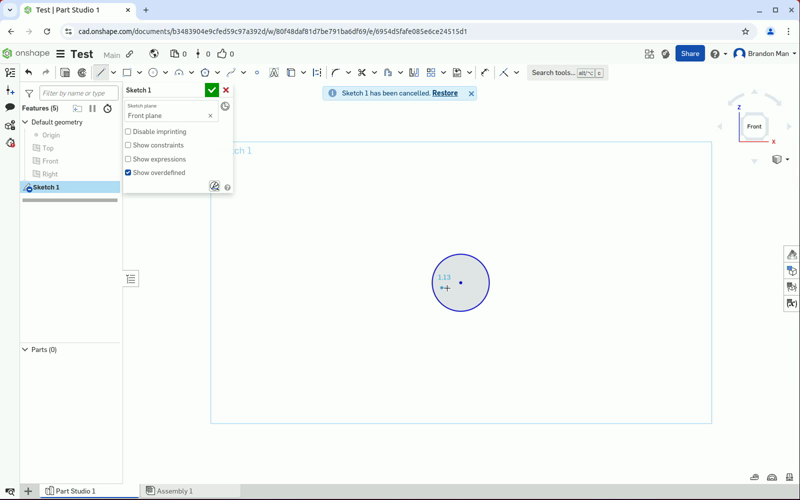
scroll(6)
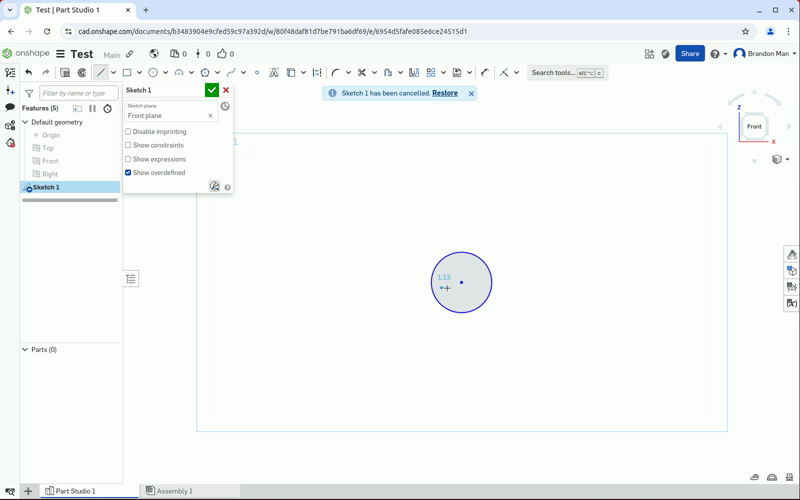
scroll(6)
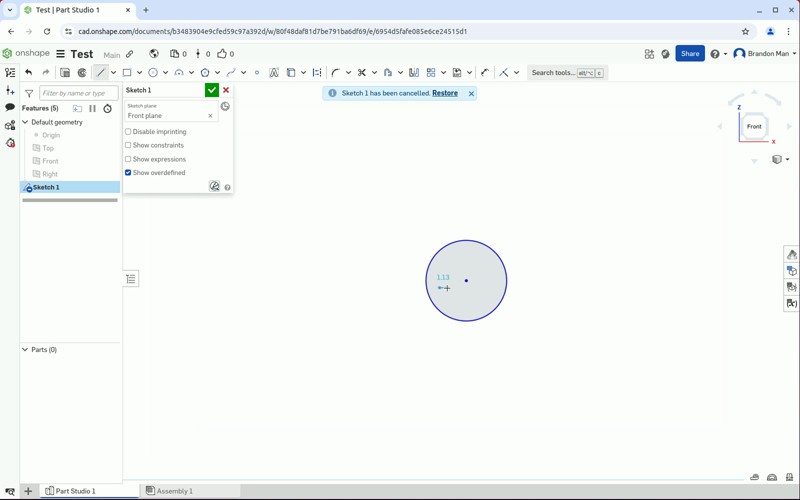
scroll(6)
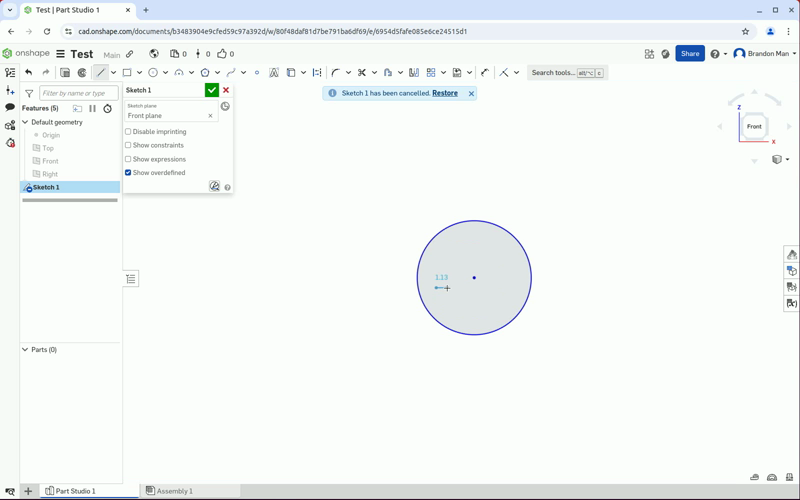
scroll(6)
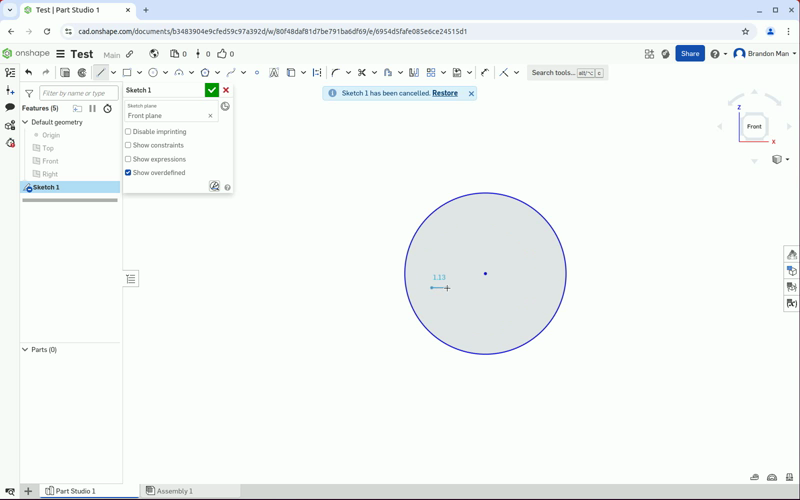
scroll(6)
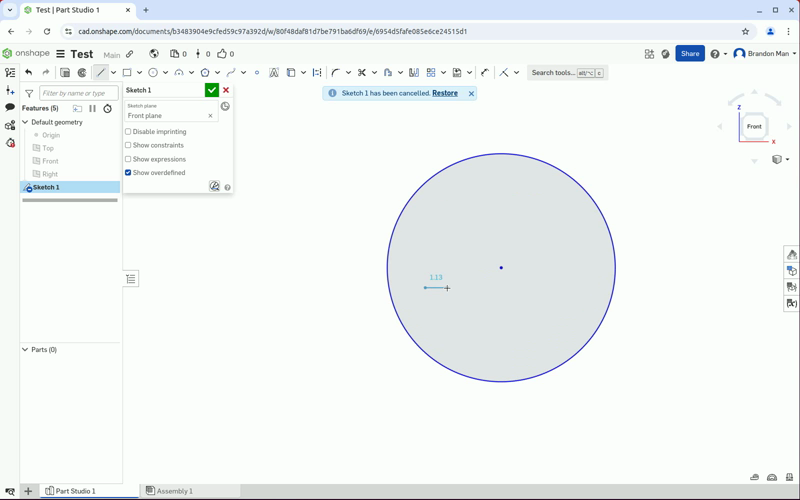
scroll(6)
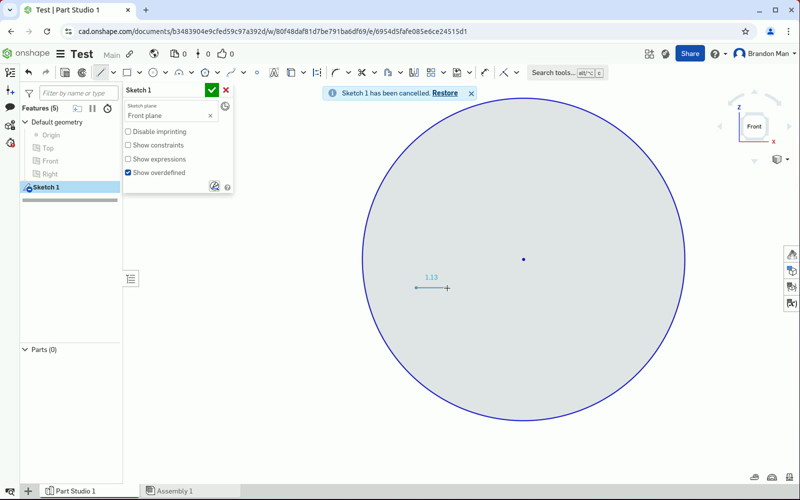
scroll(6)
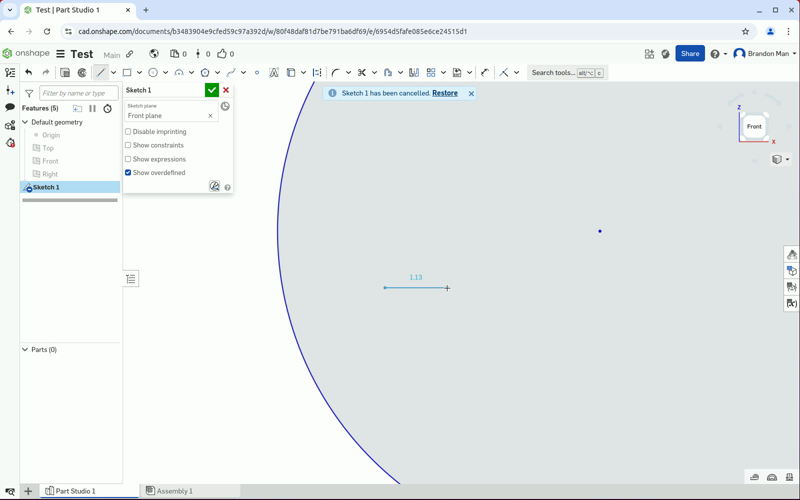
click(447, 287)
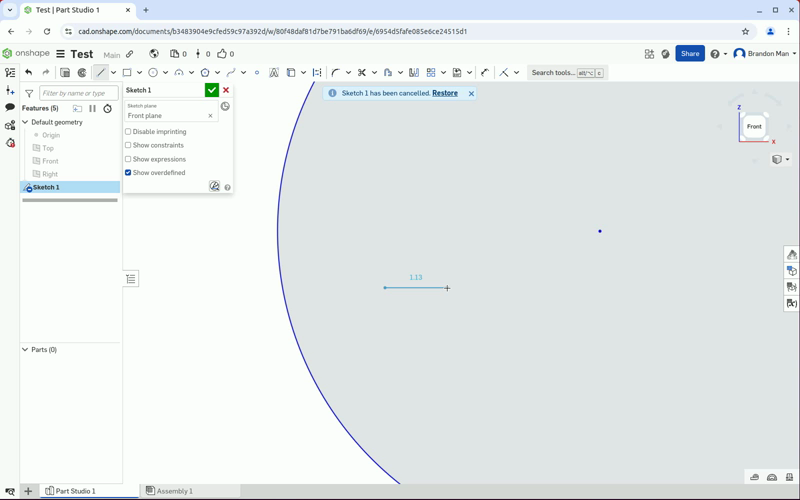
scroll(-6)
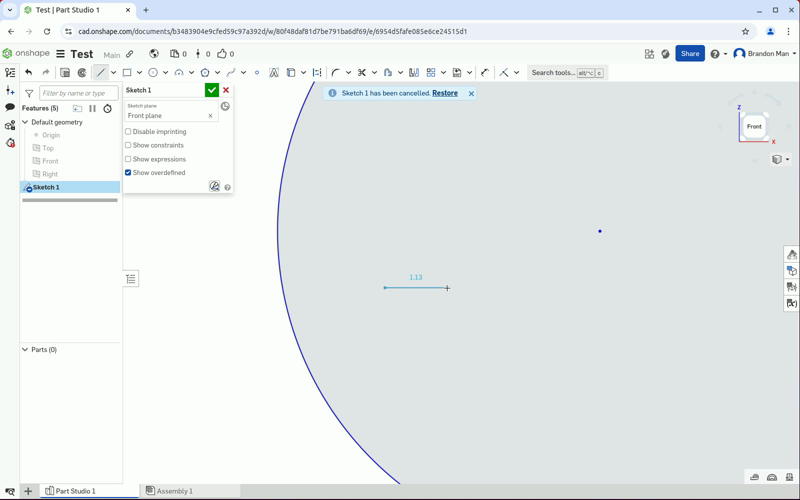
scroll(-6)
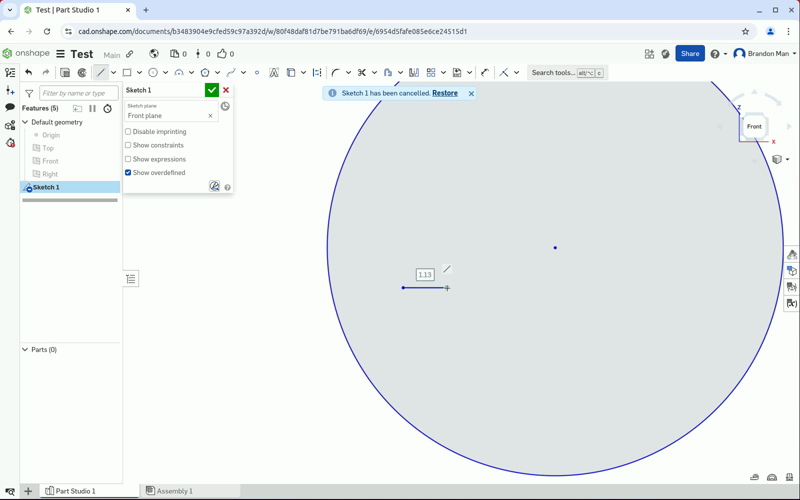
scroll(-6)
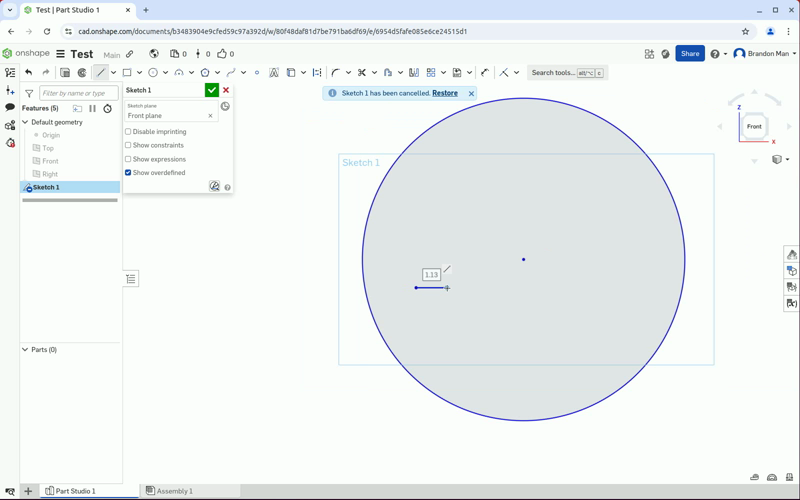
scroll(-6)
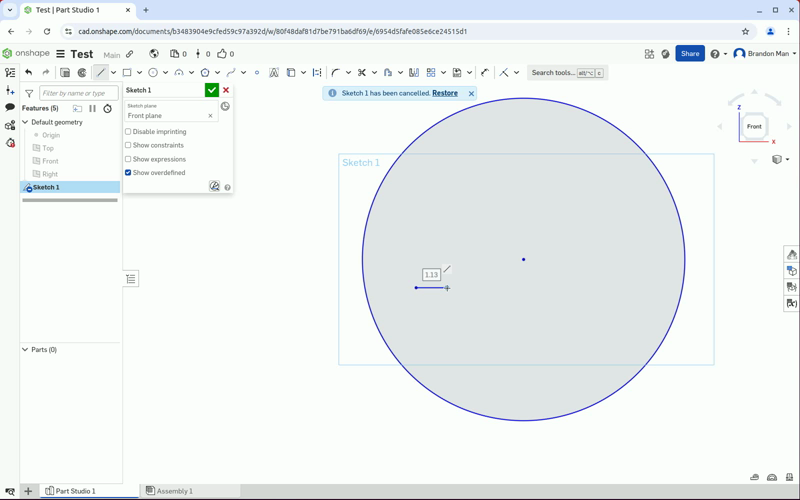
scroll(-6)
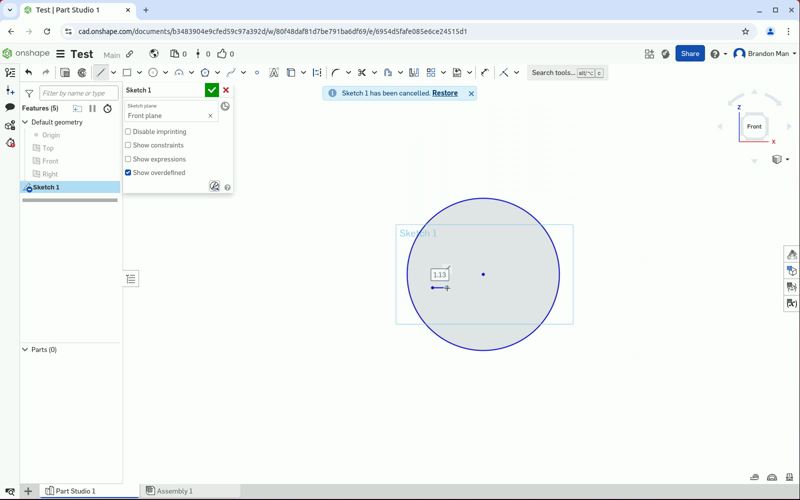
scroll(-6)
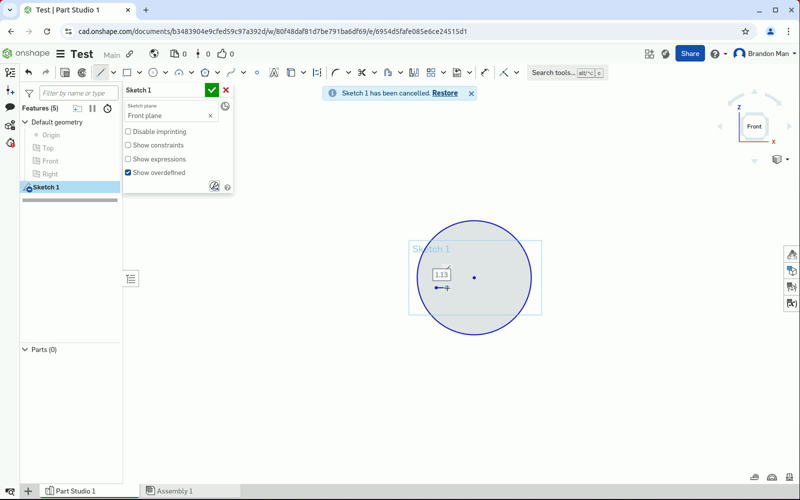
scroll(-6)
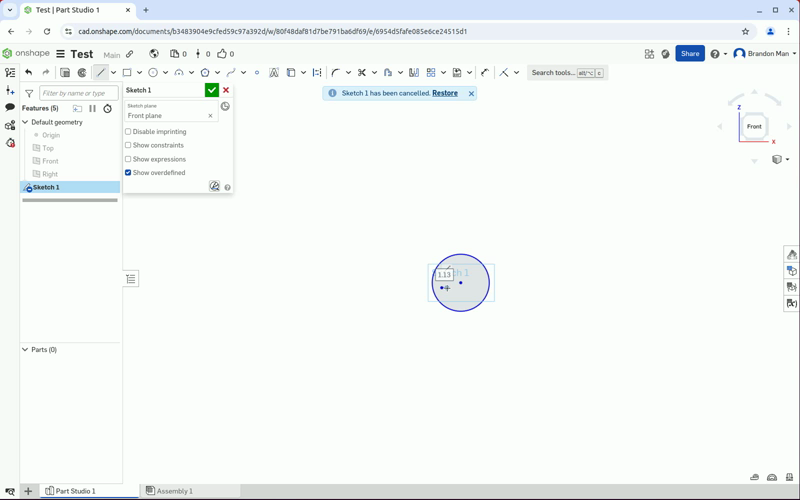
key_up(shift)
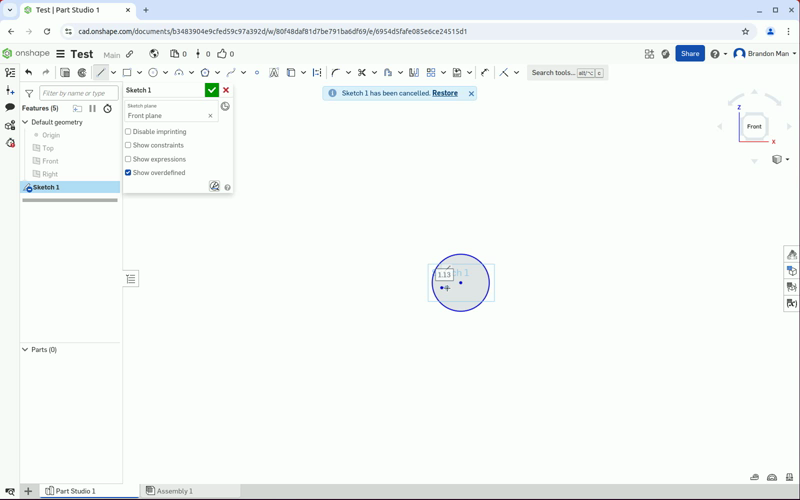
key(esc)
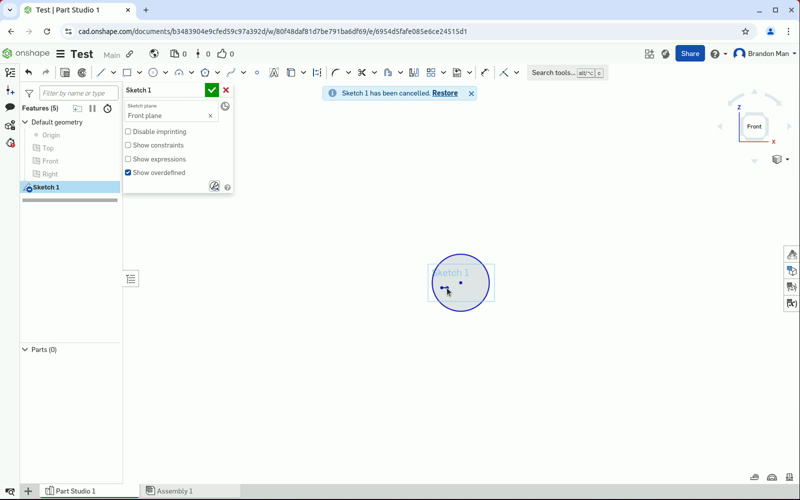
key(a)
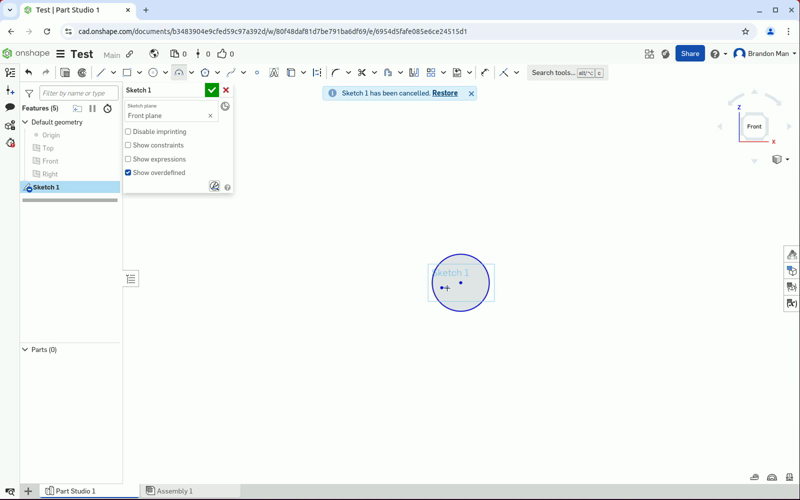
mouse_move(447, 287)
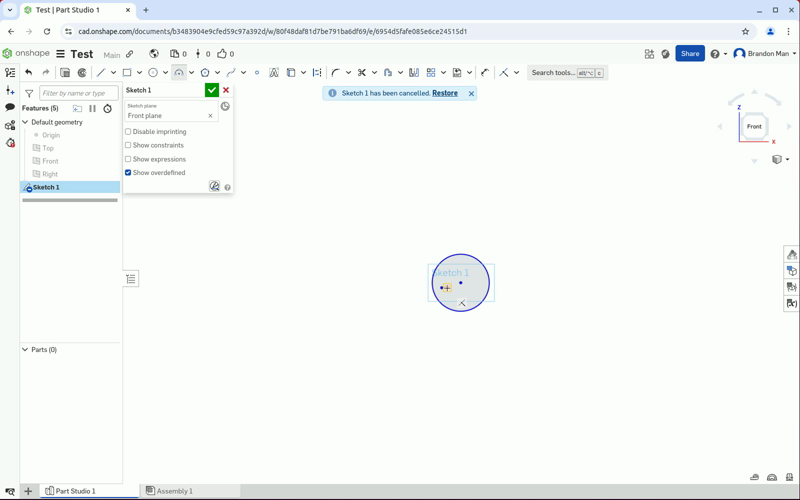
click(447, 287)
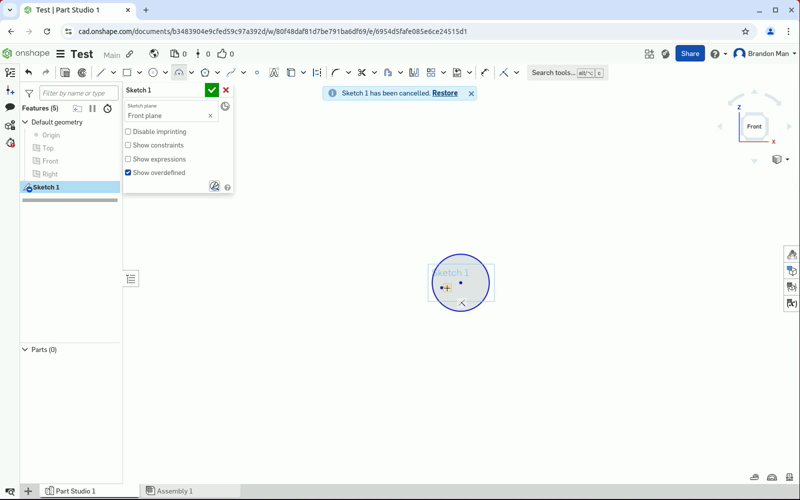
key_down(shift)
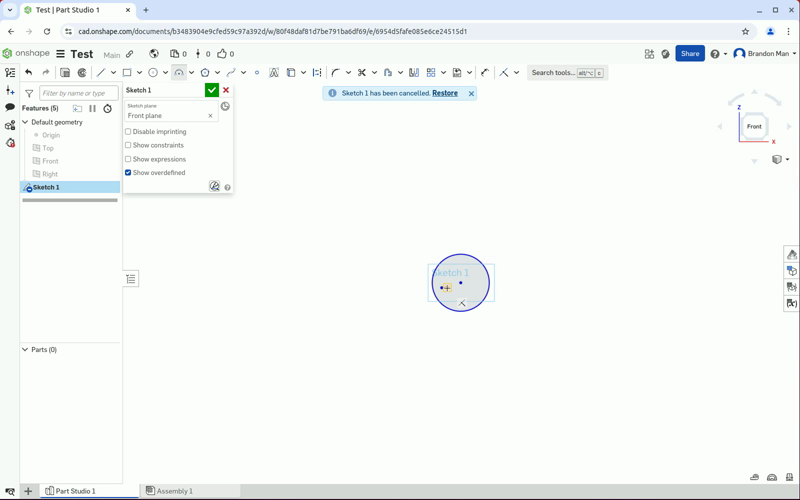
mouse_move(473, 287)
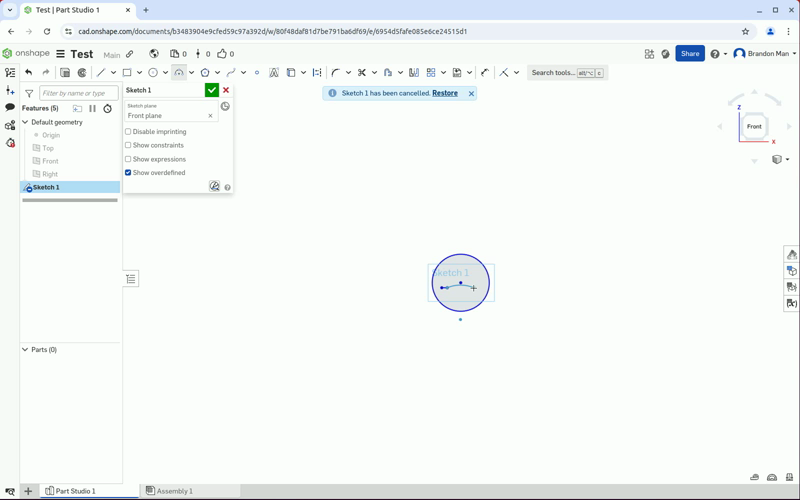
click(473, 287)
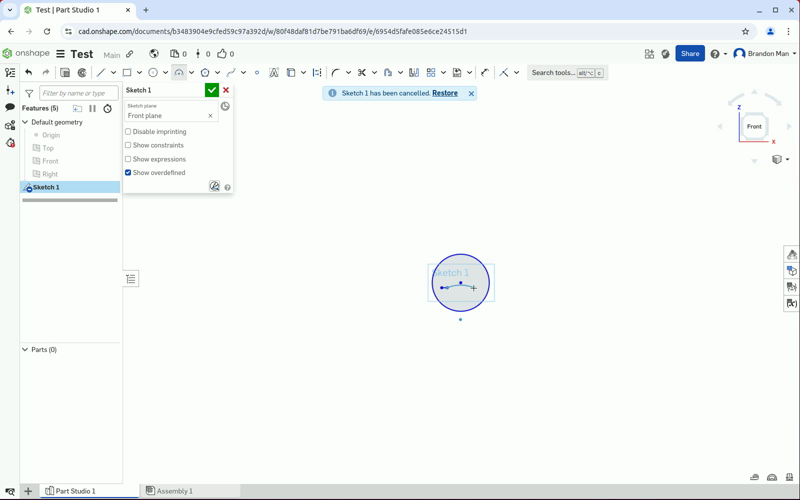
mouse_move(460, 297)
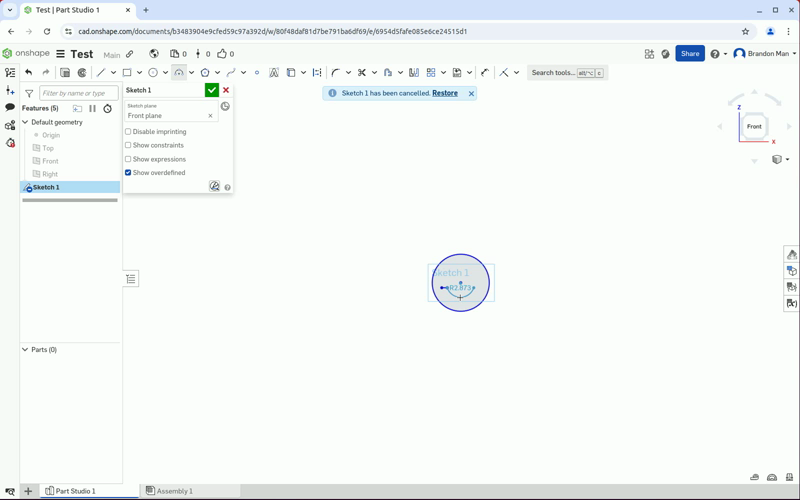
click(460, 297)
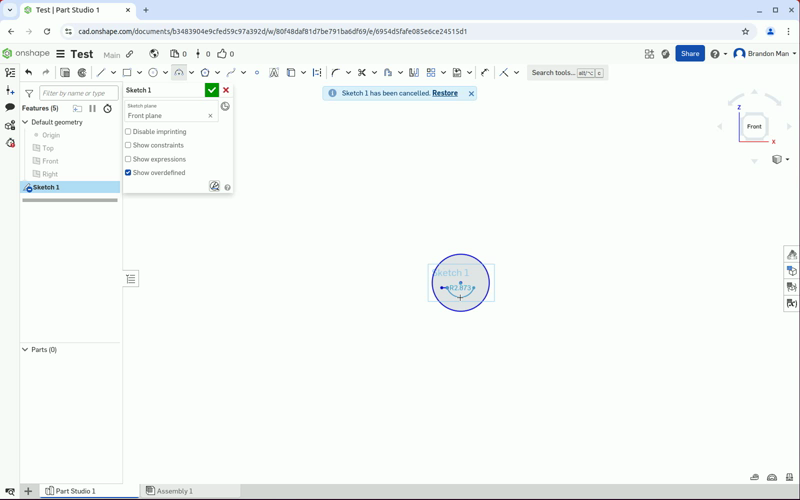
key_up(shift)
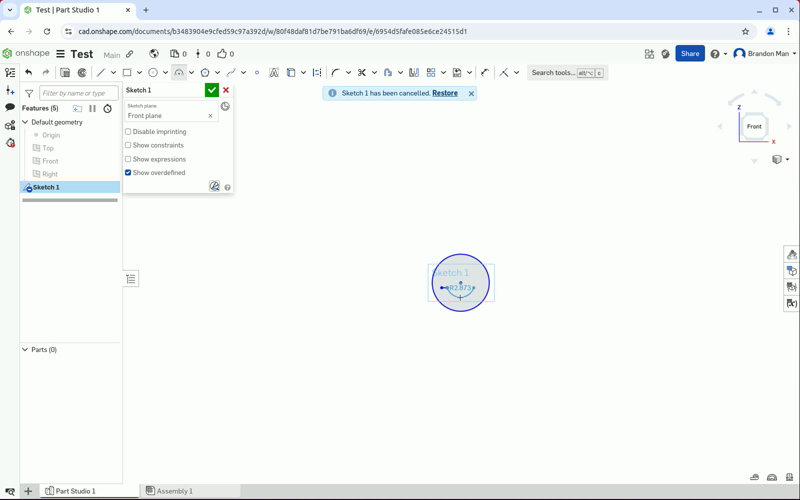
key(esc)
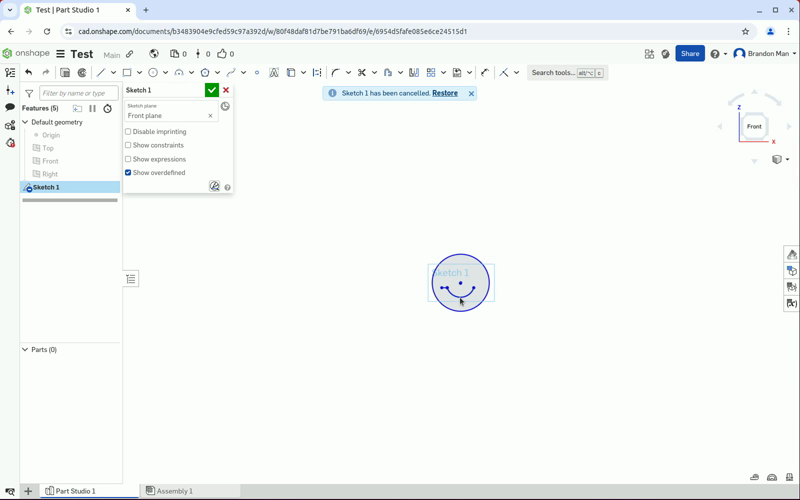
key(l)
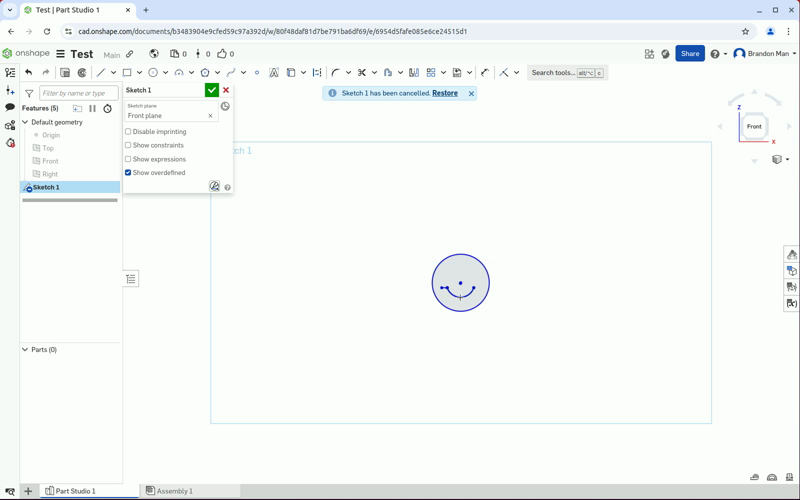
mouse_move(473, 287)
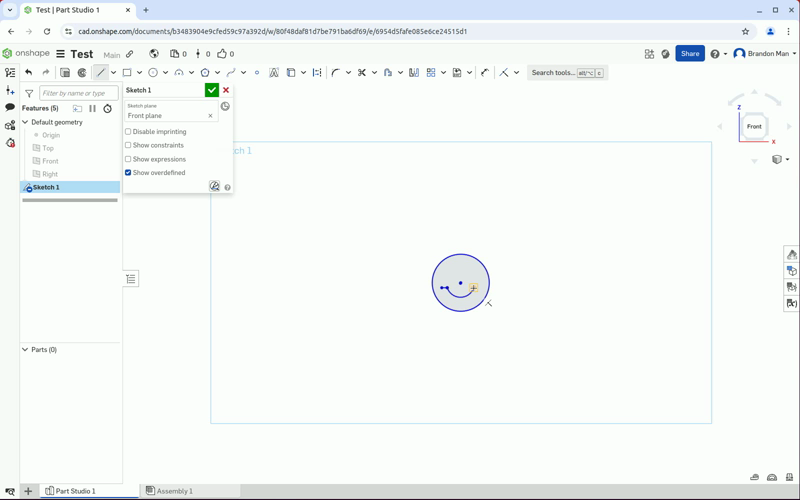
click(473, 287)
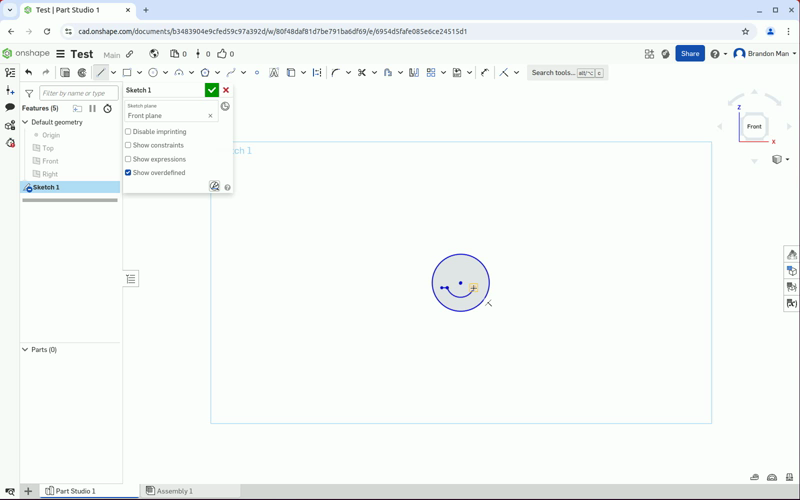
key_down(shift)
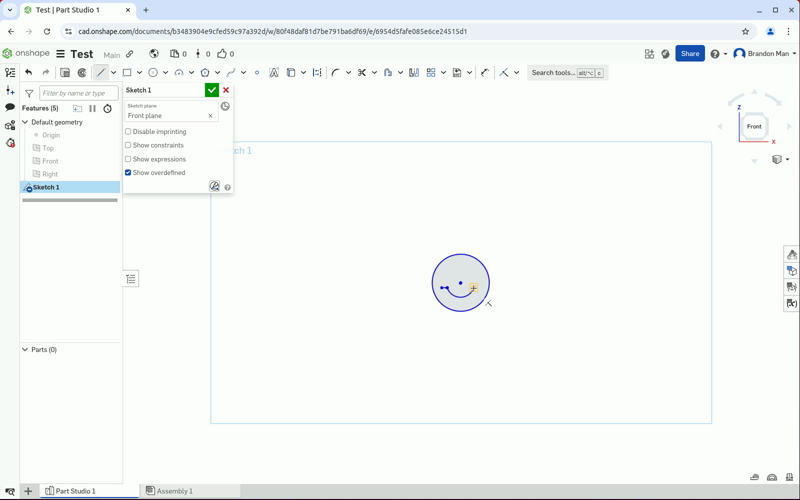
mouse_move(503, 287)
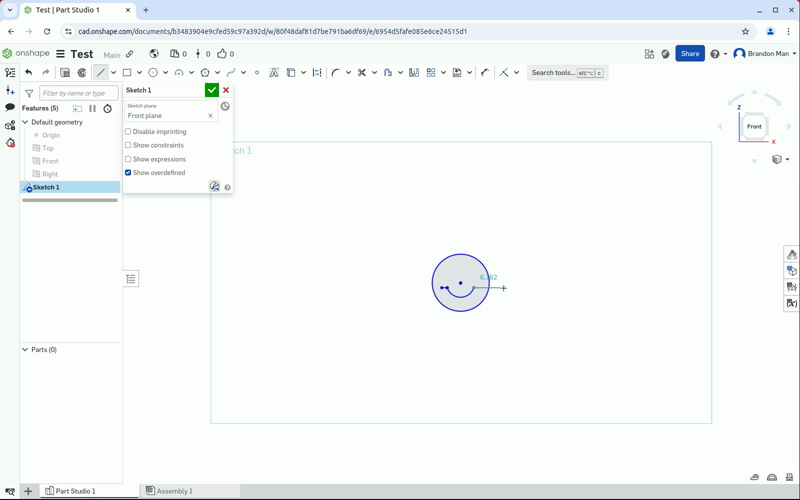
mouse_move(478, 287)
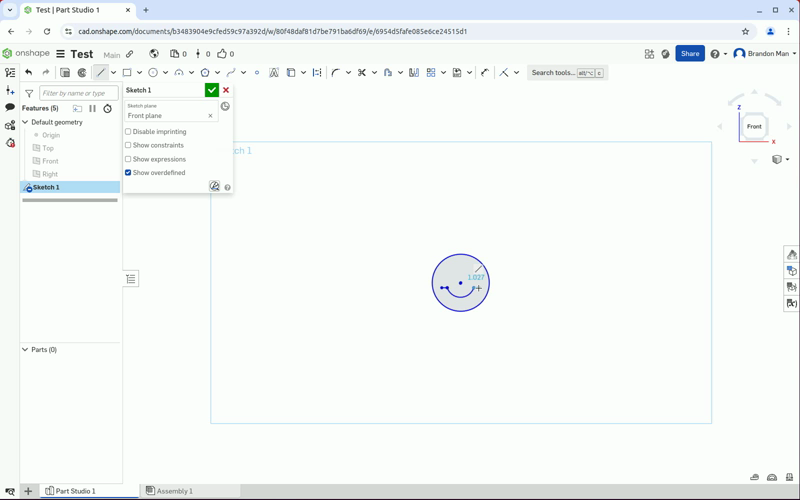
scroll(6)
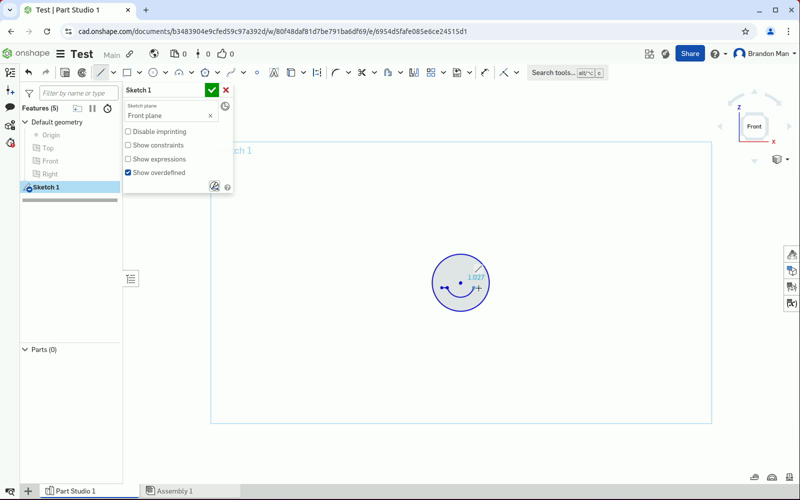
scroll(6)
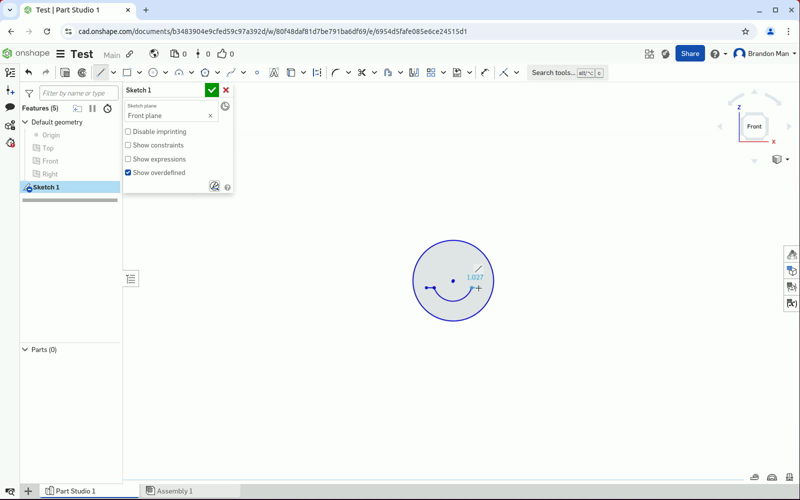
scroll(6)
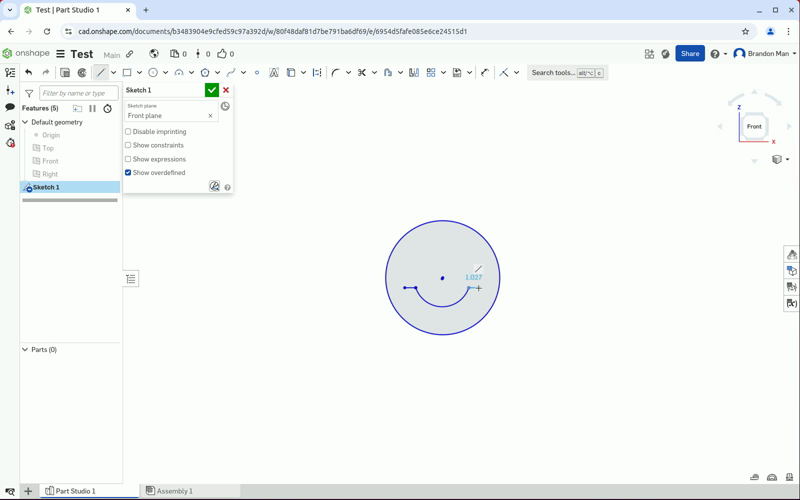
scroll(6)
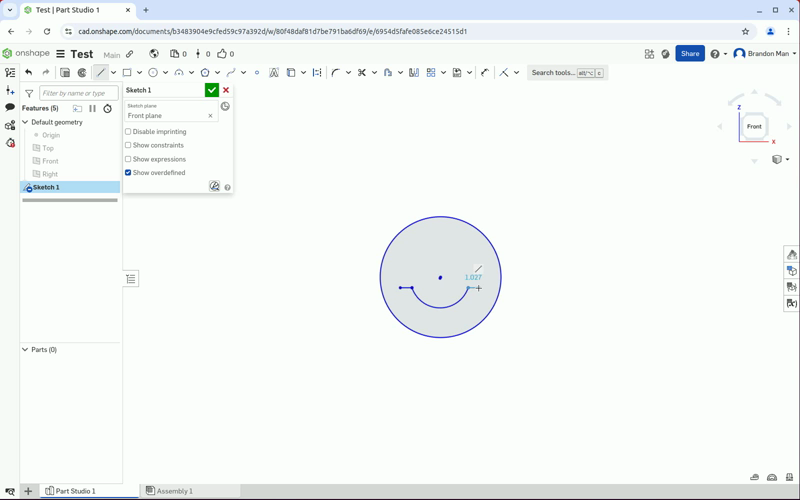
scroll(6)
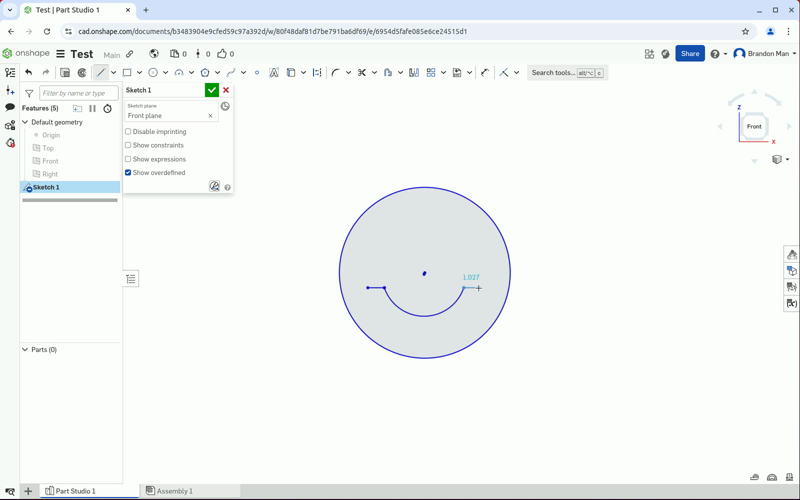
scroll(6)
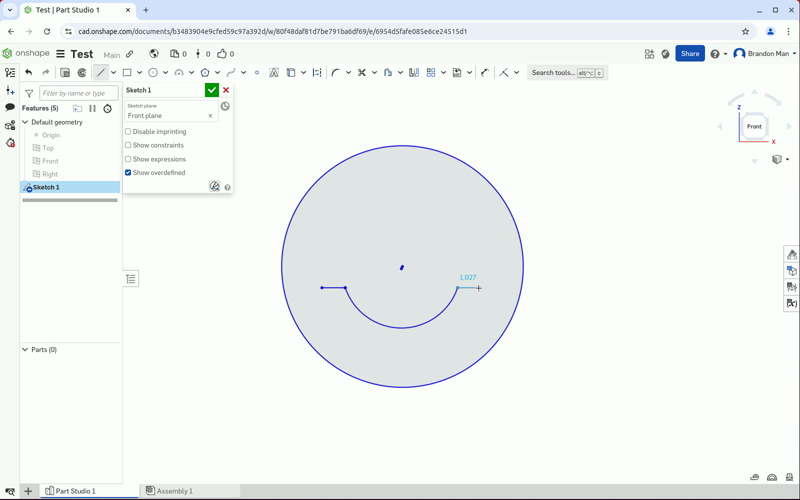
scroll(6)
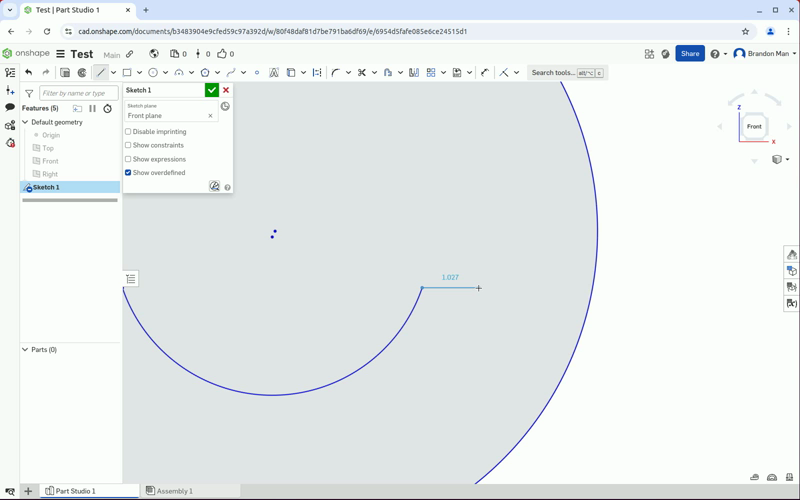
click(478, 287)
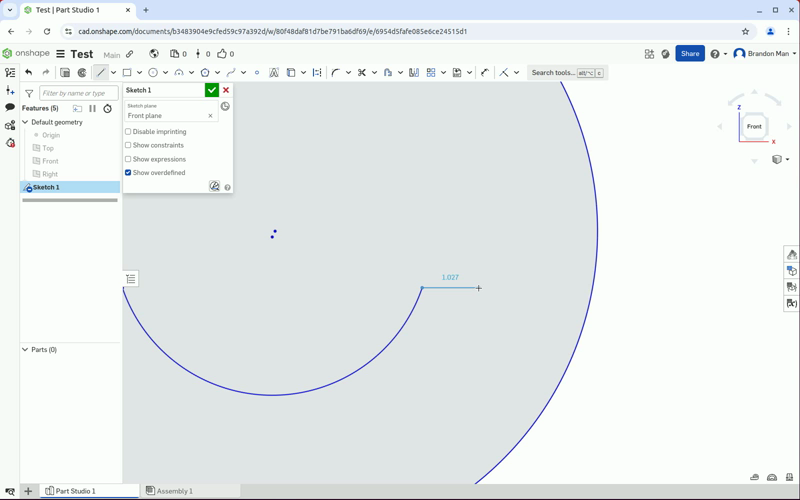
scroll(-6)
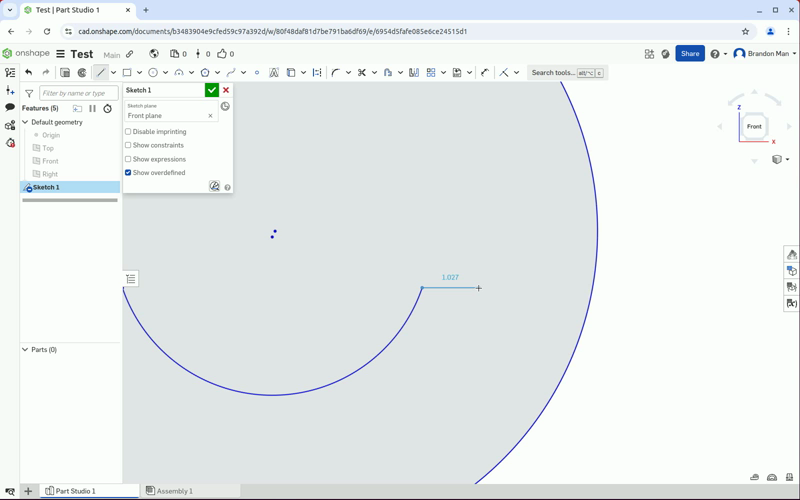
scroll(-6)
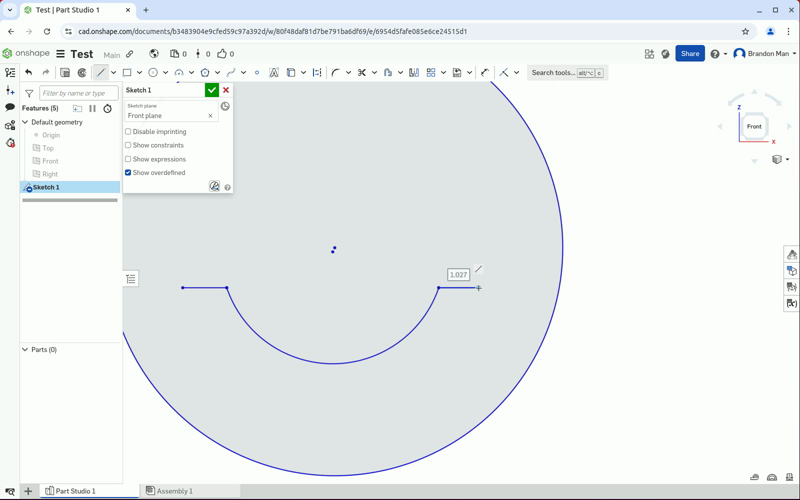
scroll(-6)
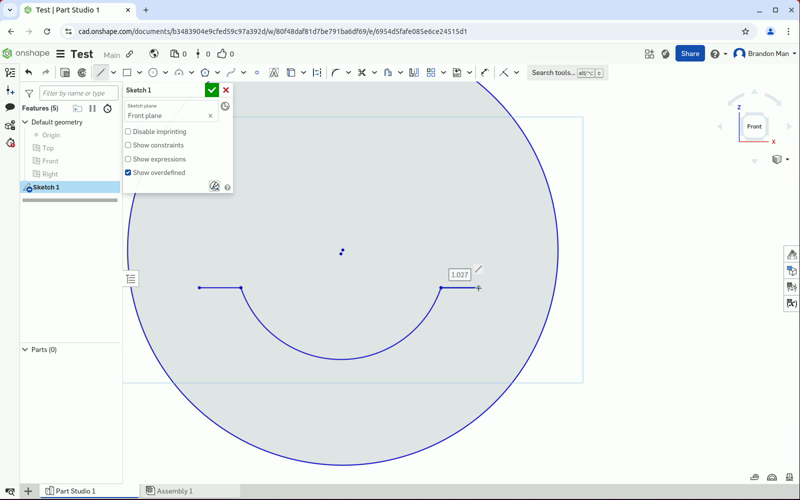
scroll(-6)
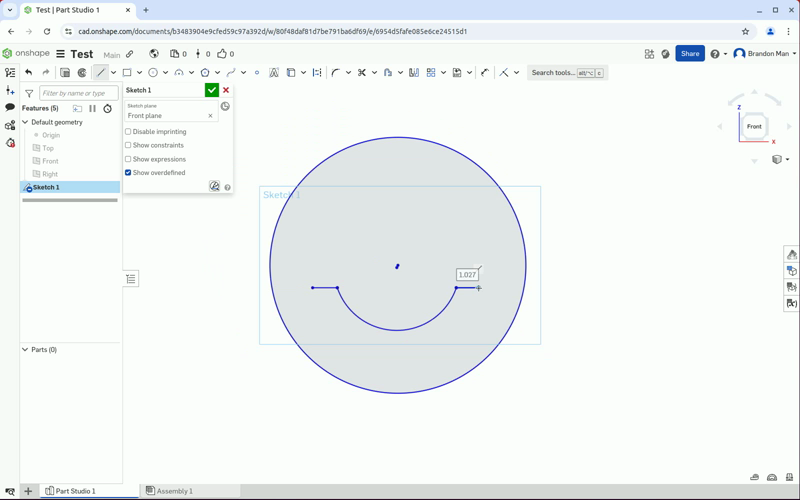
scroll(-6)
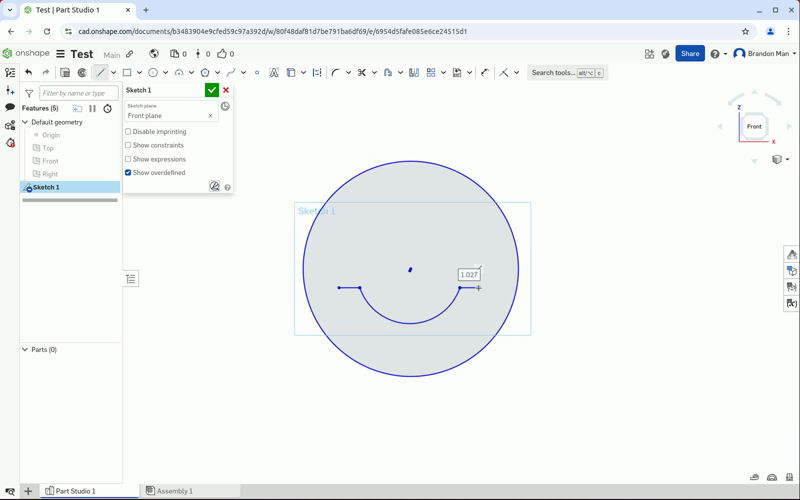
scroll(-6)
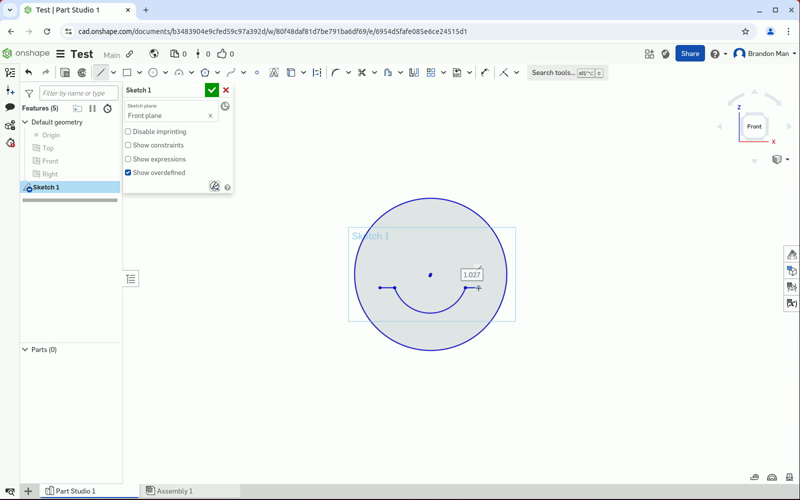
scroll(-6)
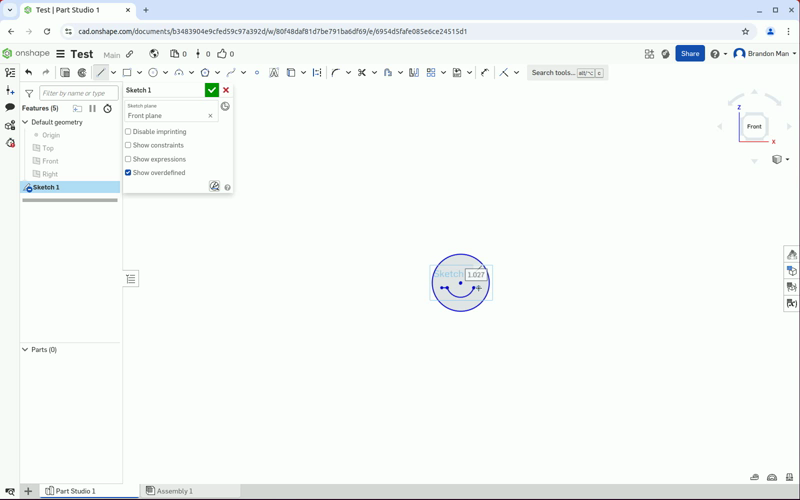
key_up(shift)
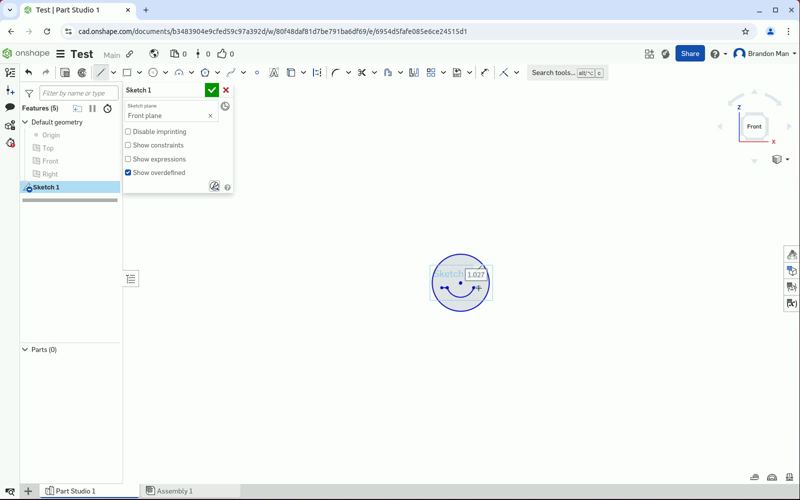
key_down(shift)
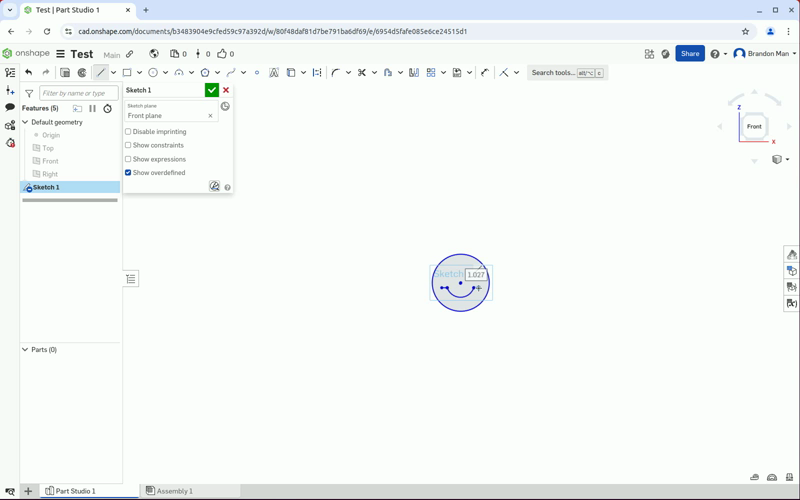
mouse_move(508, 287)
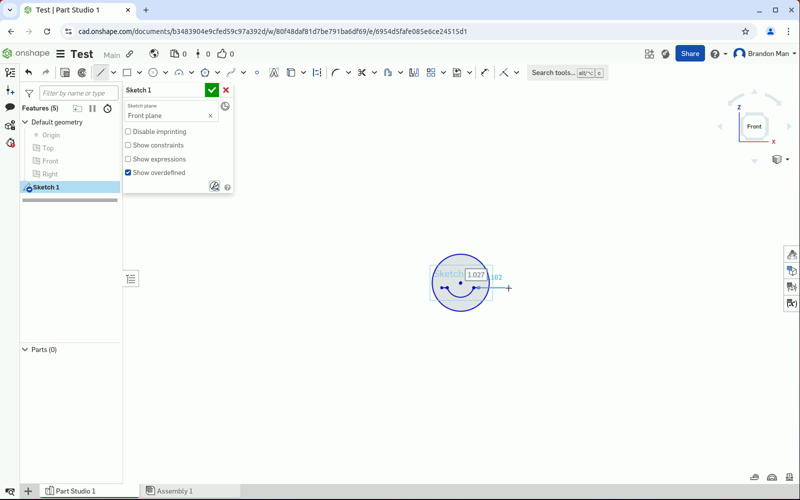
mouse_move(478, 278)
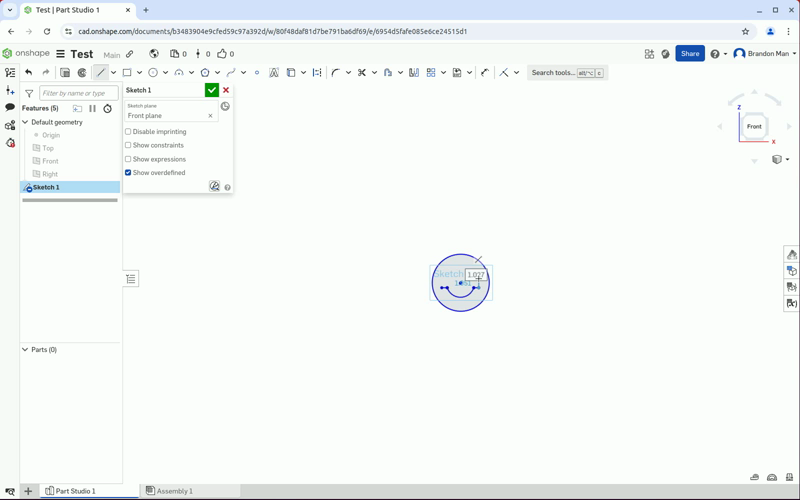
click(478, 278)
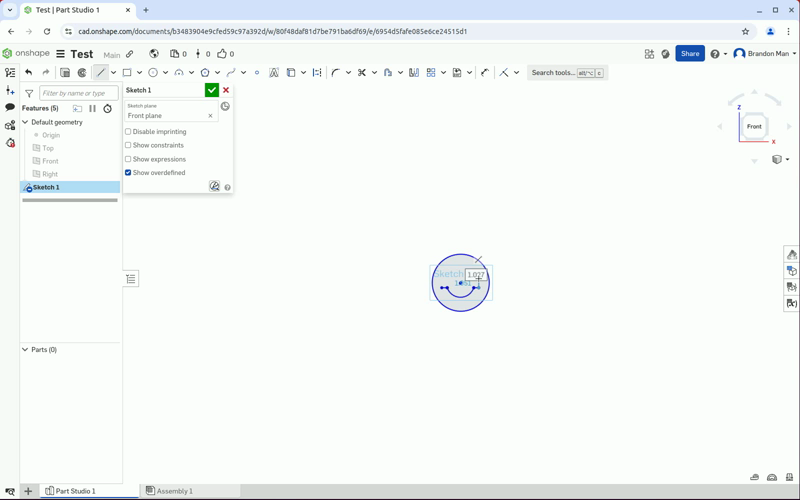
key_up(shift)
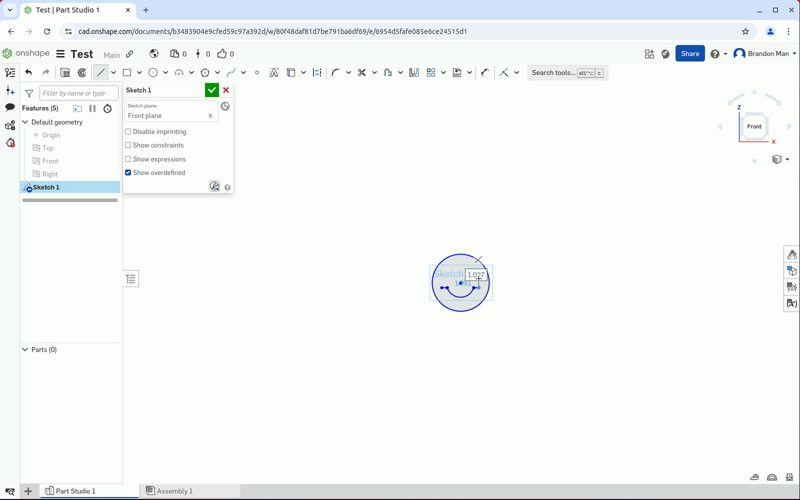
key_down(shift)
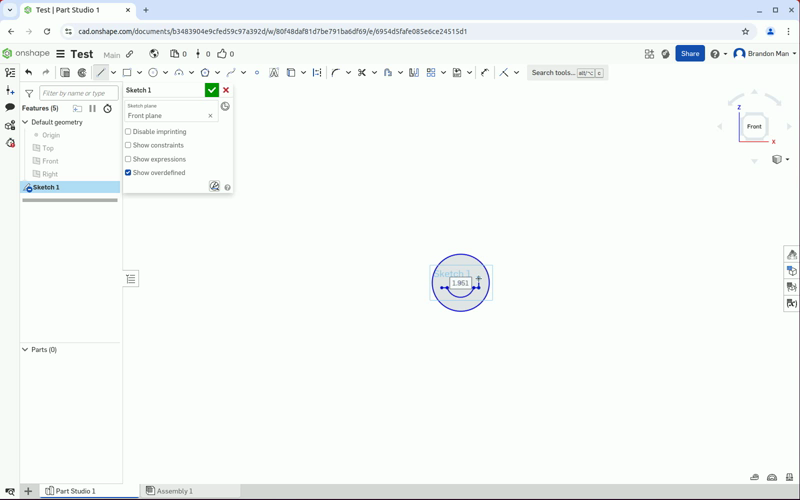
mouse_move(508, 278)
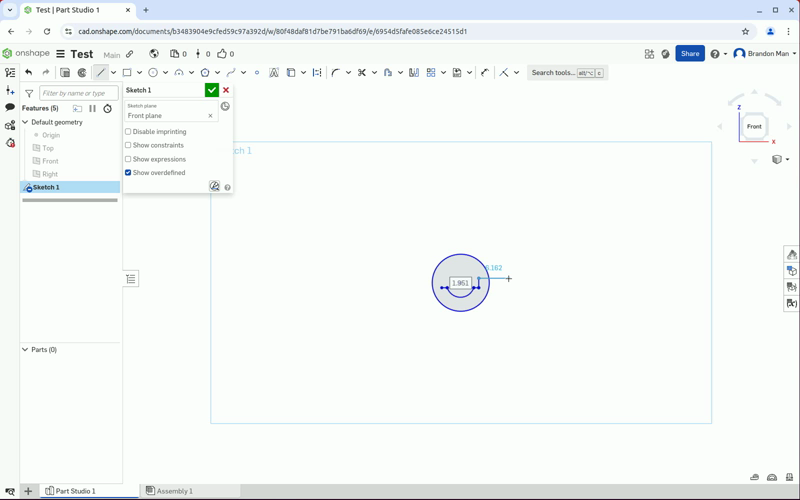
mouse_move(473, 278)
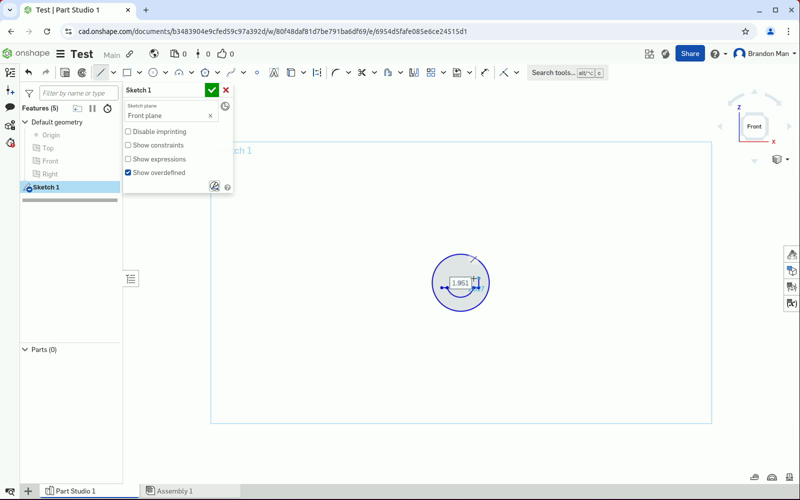
scroll(6)
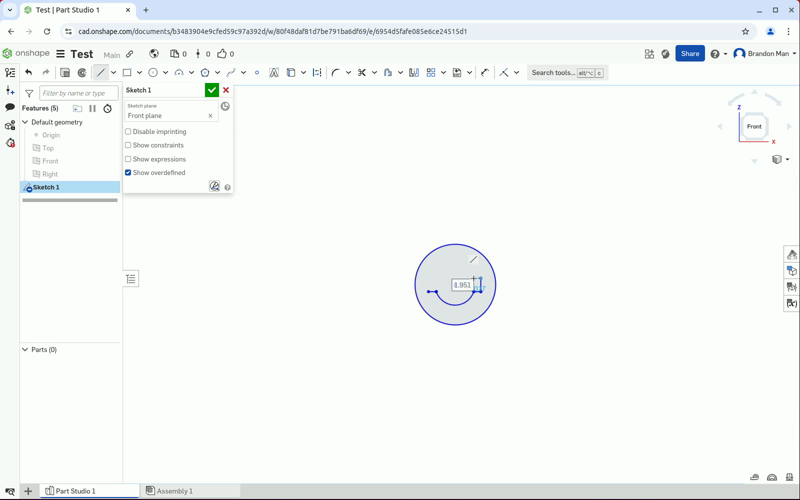
scroll(6)
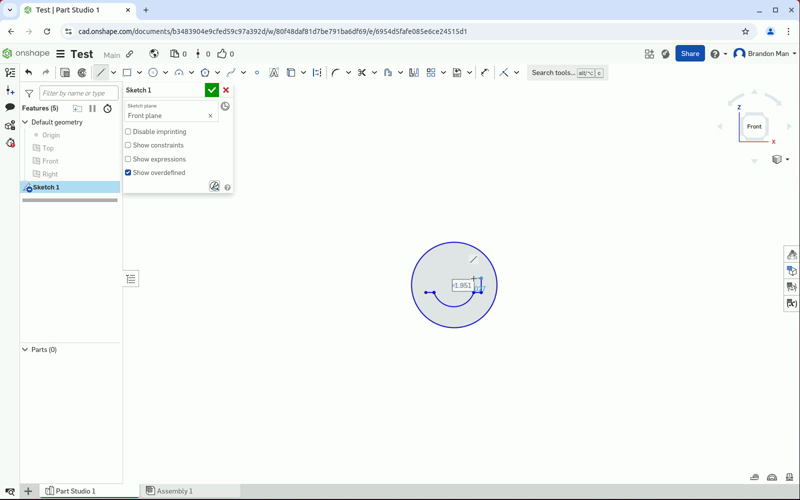
scroll(6)
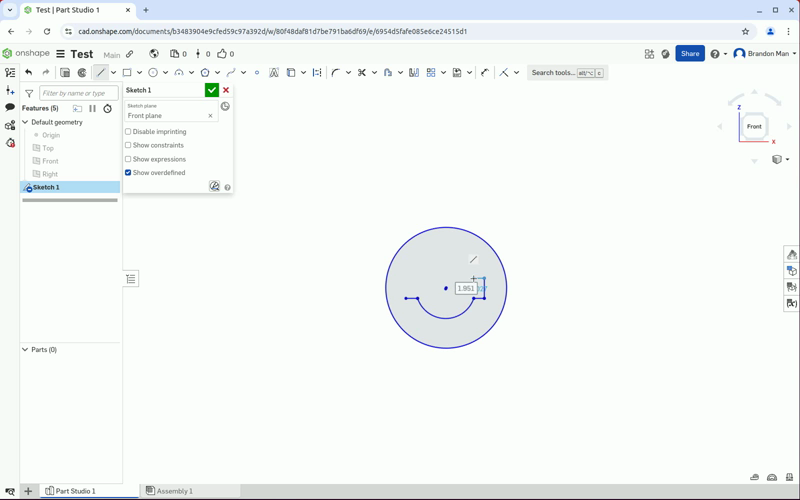
scroll(6)
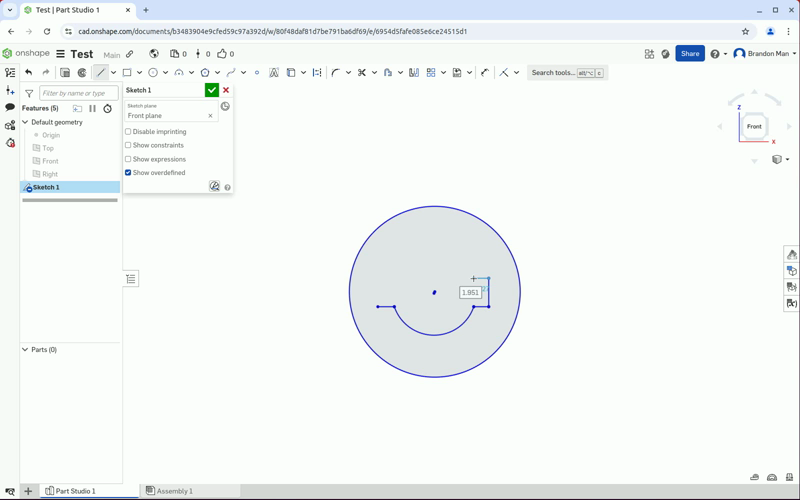
scroll(6)
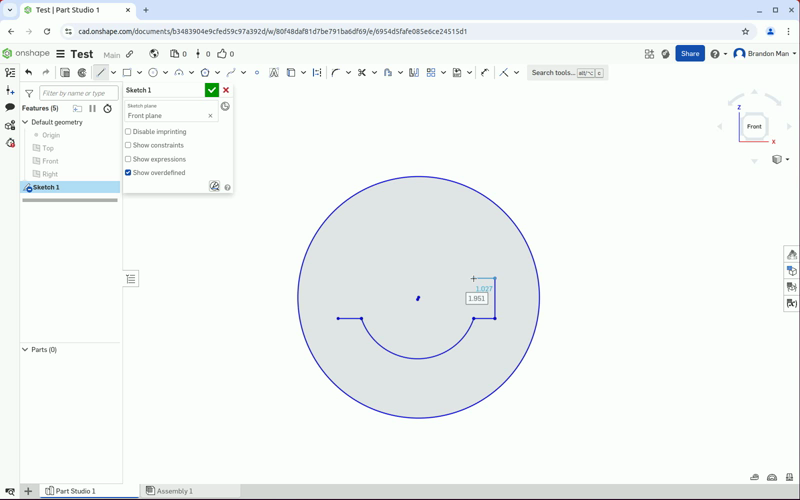
scroll(6)
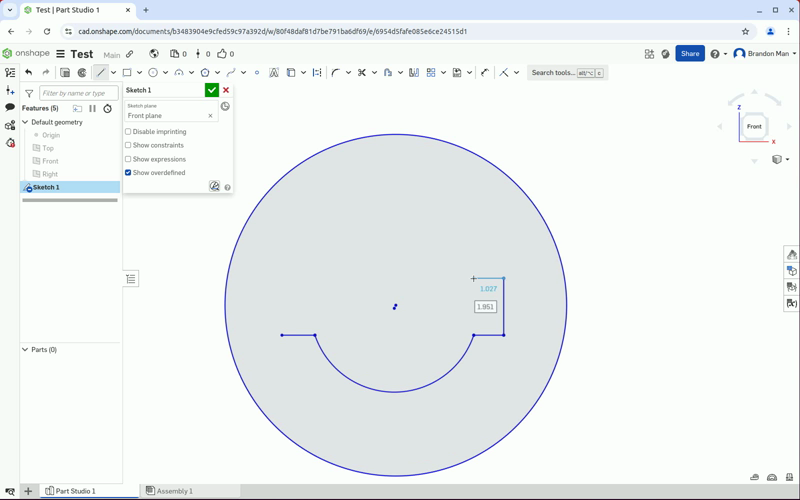
scroll(6)
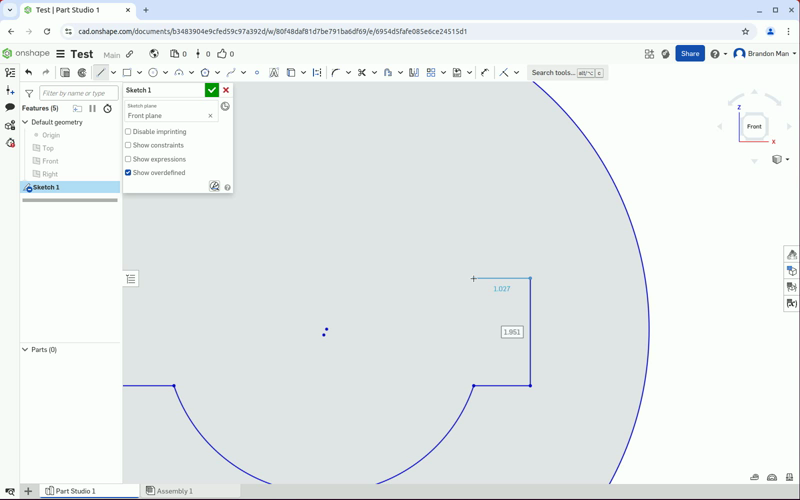
click(473, 278)
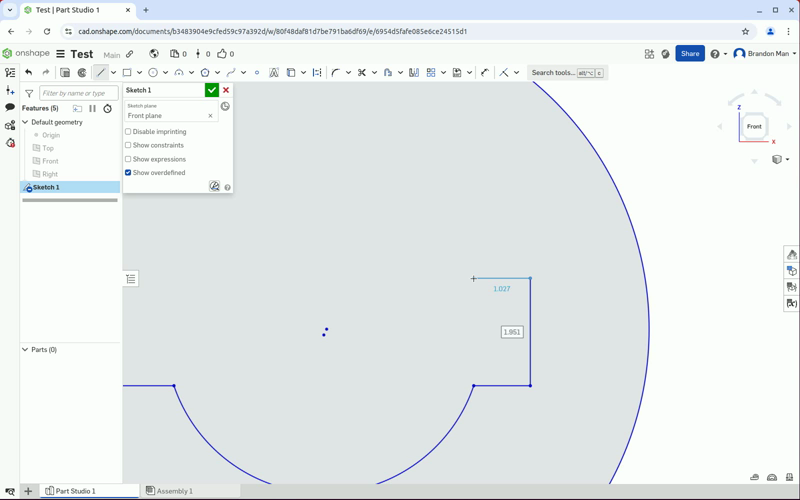
scroll(-6)
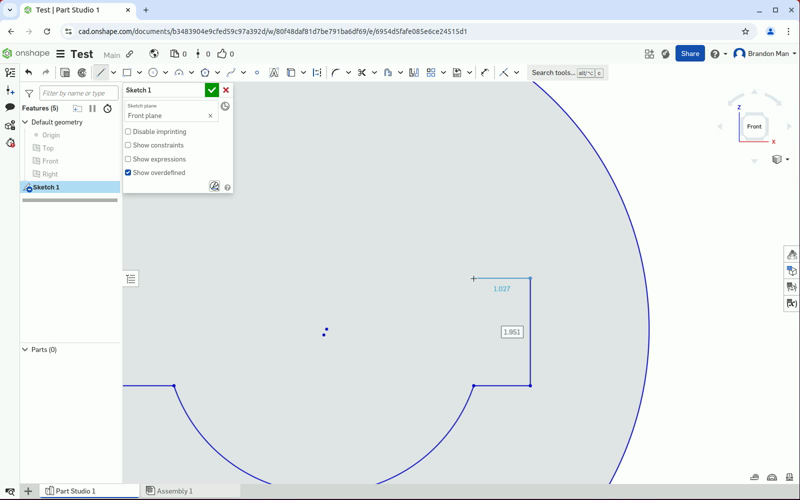
scroll(-6)
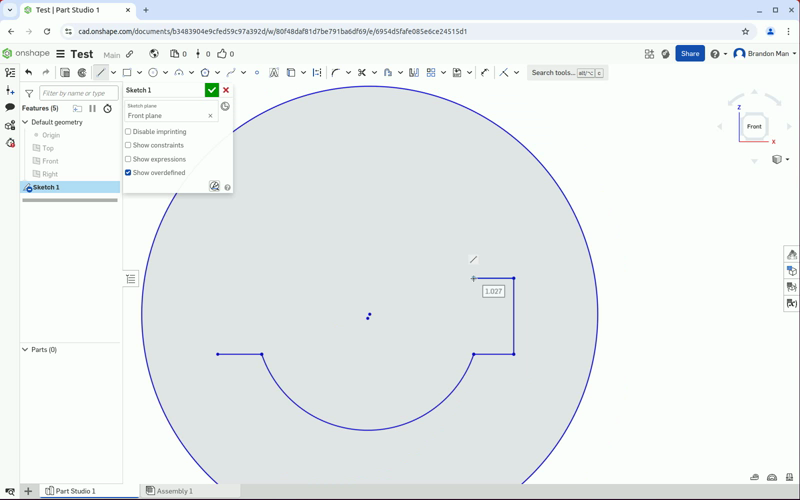
scroll(-6)
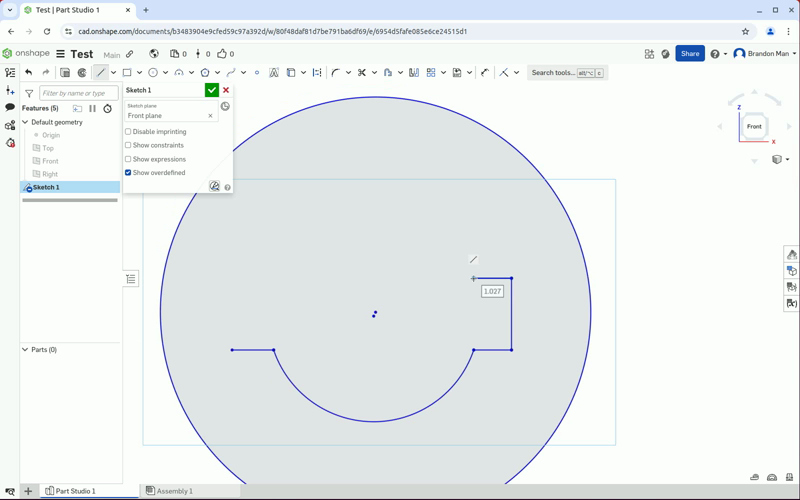
scroll(-6)
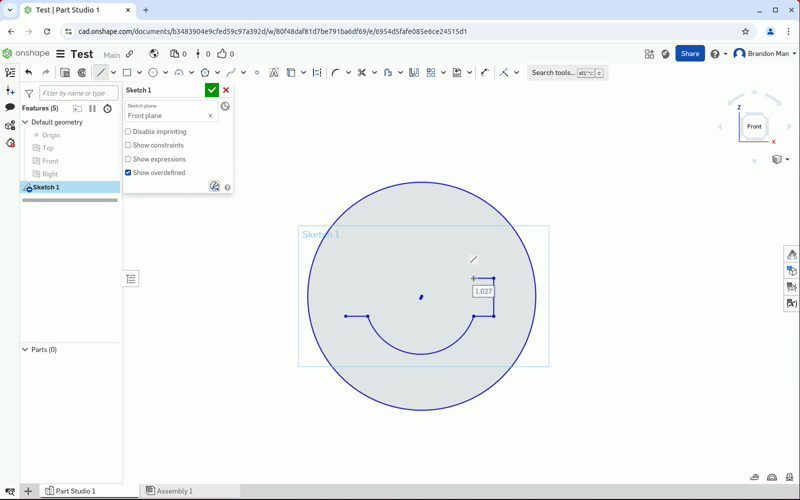
scroll(-6)
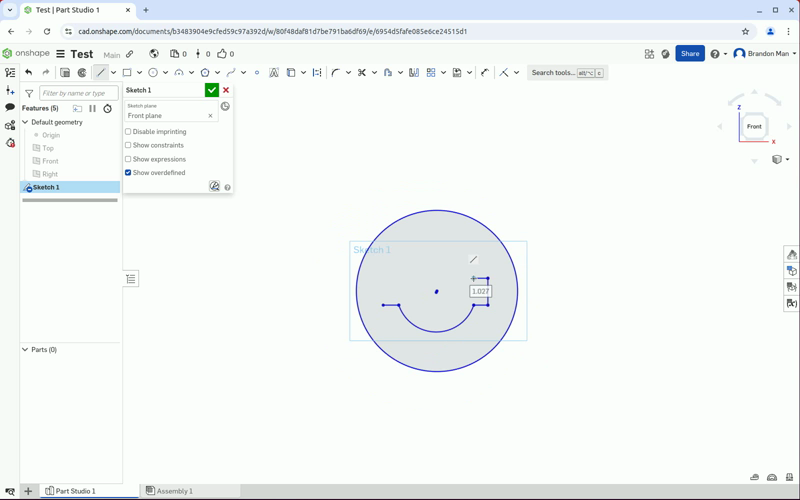
scroll(-6)
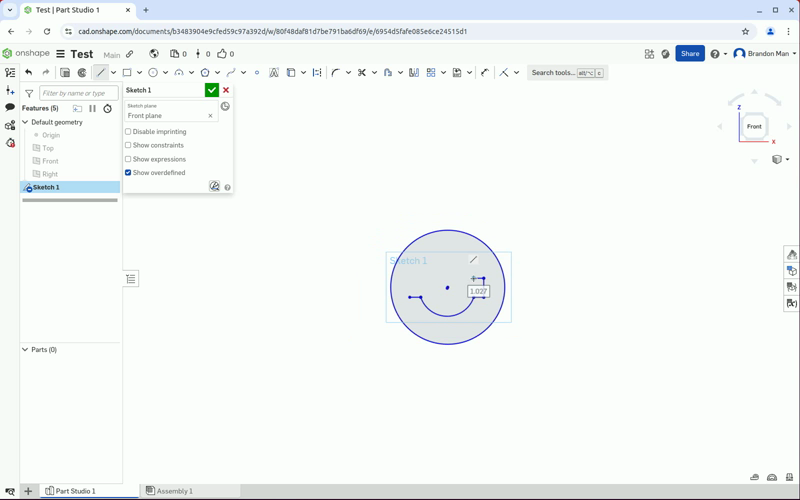
scroll(-6)
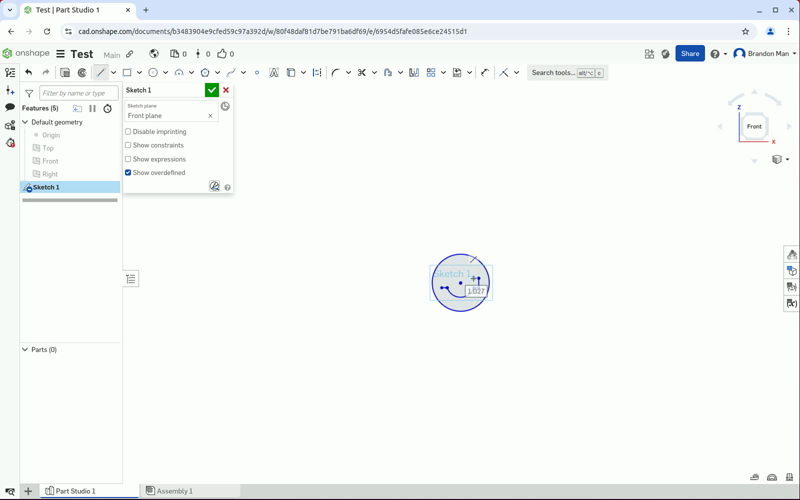
key_up(shift)
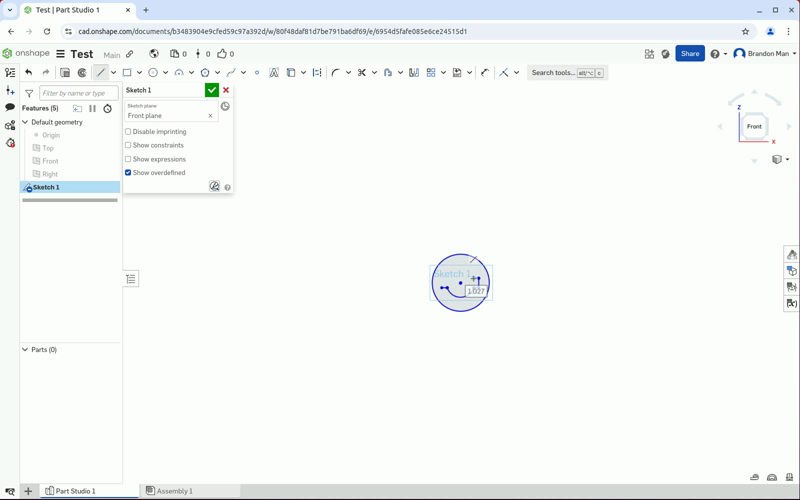
key(esc)
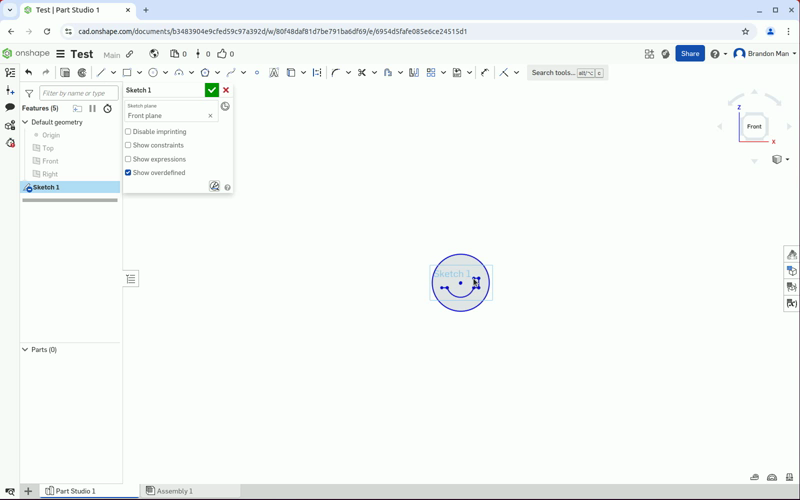
key(a)
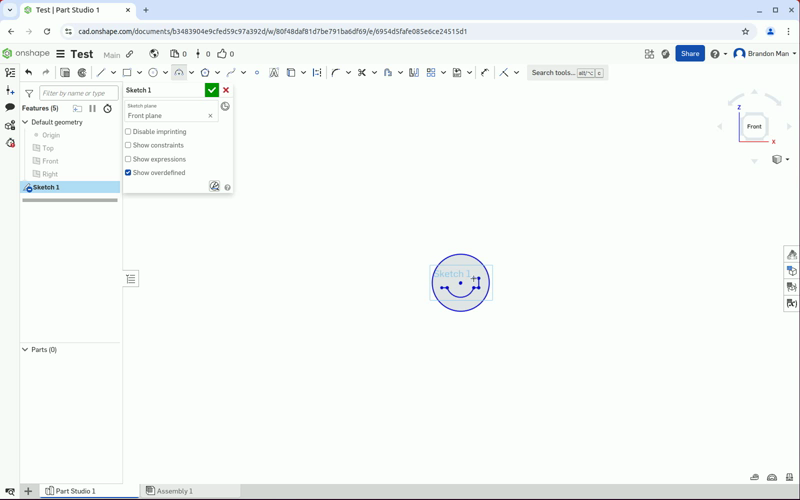
mouse_move(473, 278)
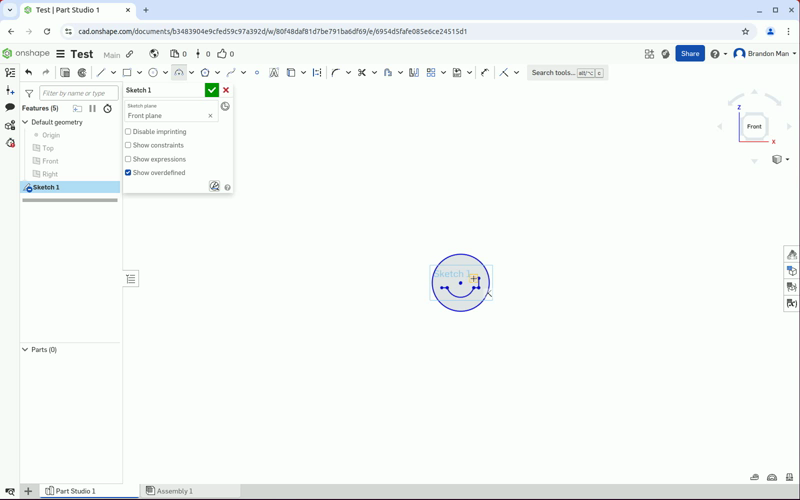
click(473, 278)
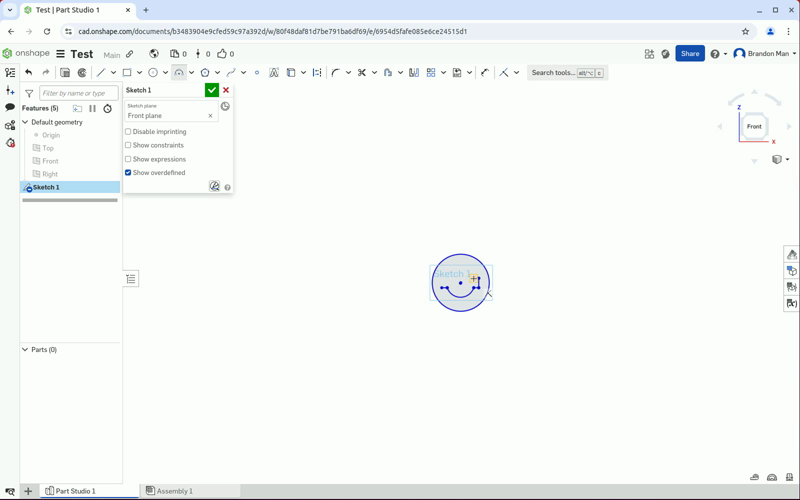
key_down(shift)
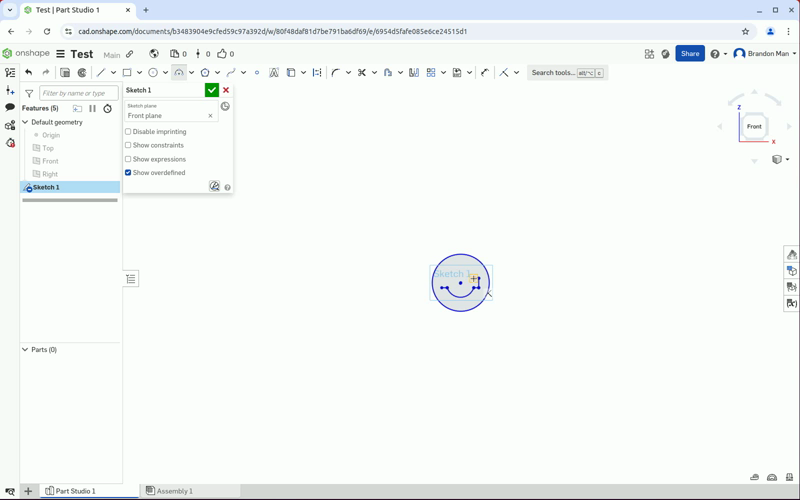
mouse_move(447, 278)
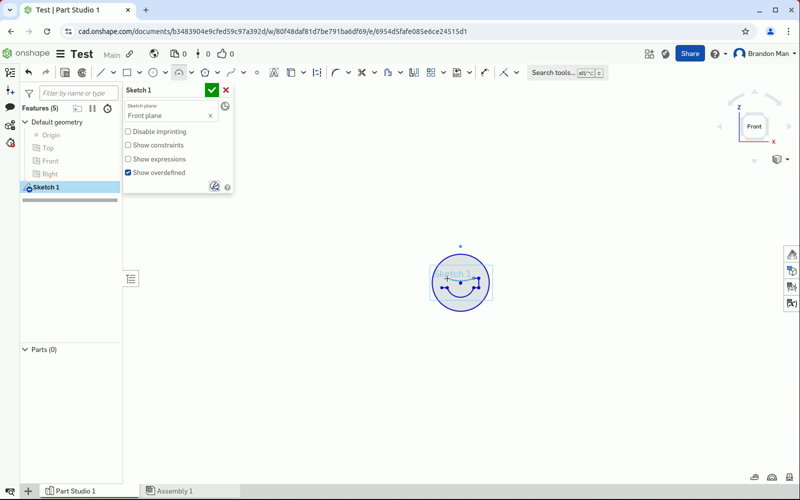
click(447, 278)
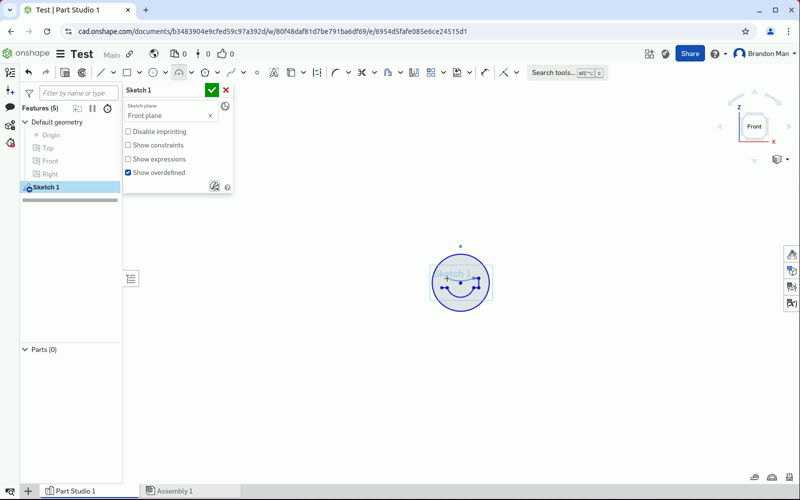
mouse_move(460, 268)
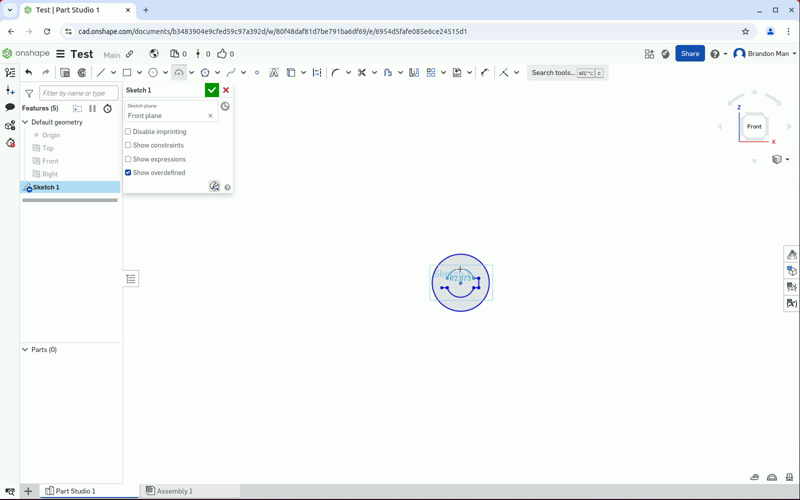
click(460, 268)
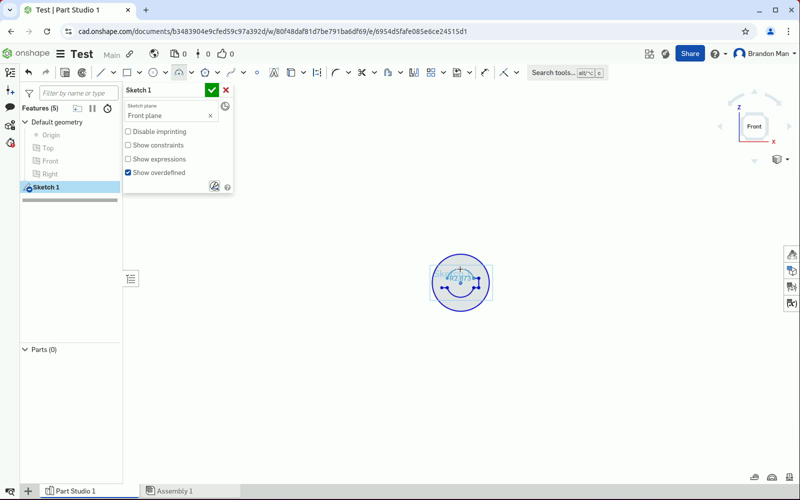
key_up(shift)
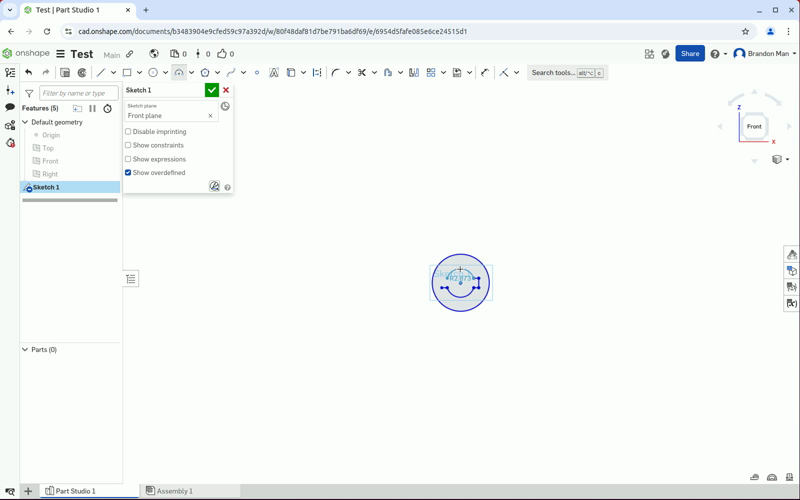
key(esc)
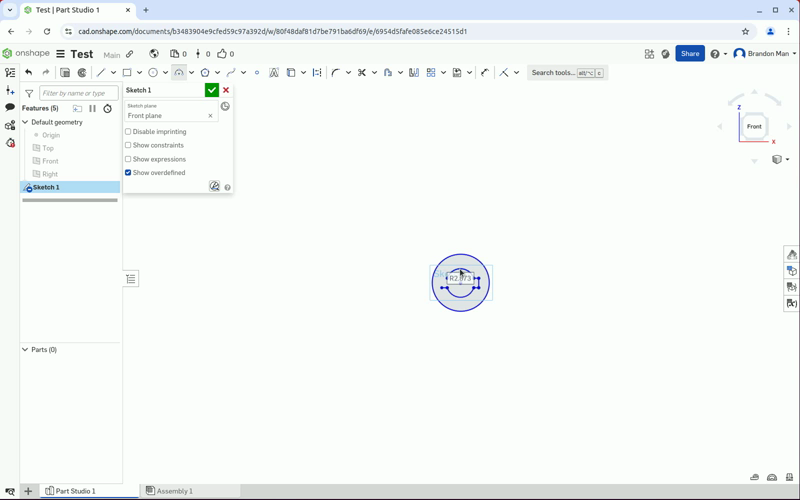
key(l)
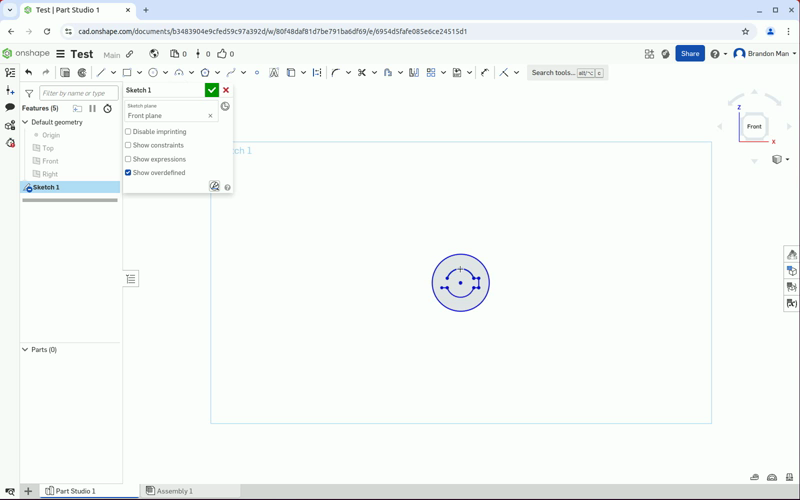
mouse_move(447, 278)
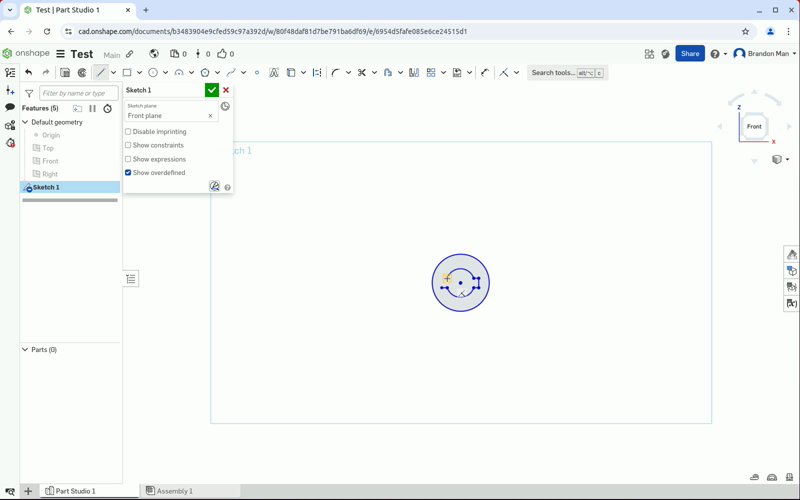
click(447, 278)
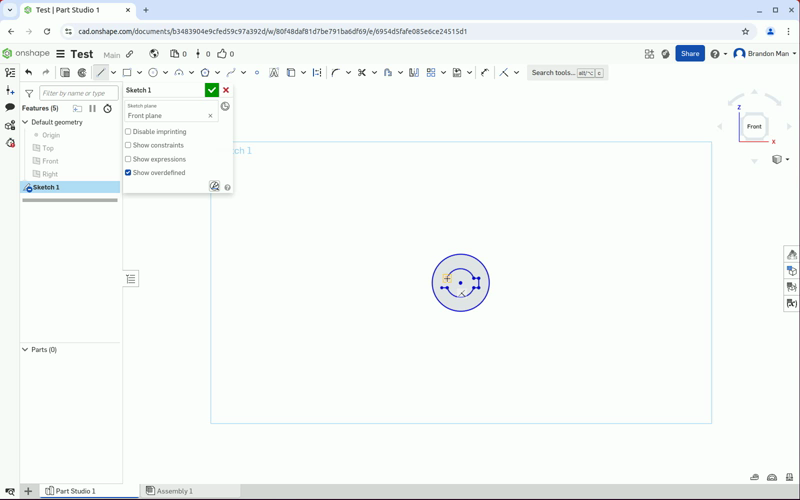
key_down(shift)
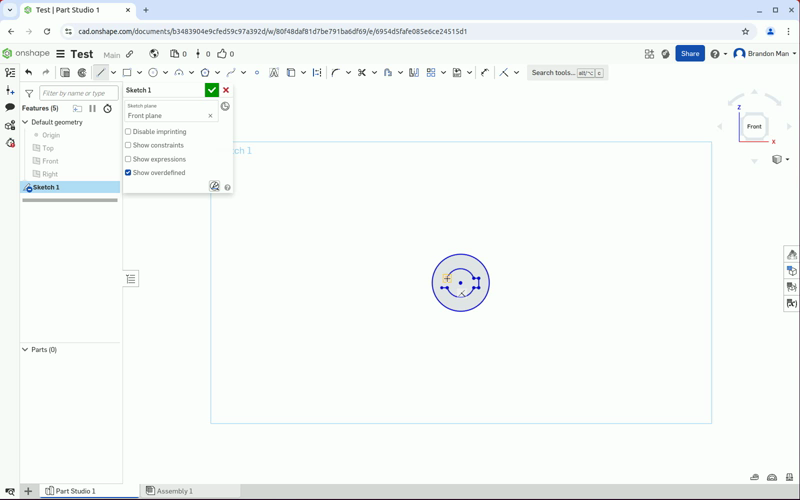
mouse_move(477, 278)
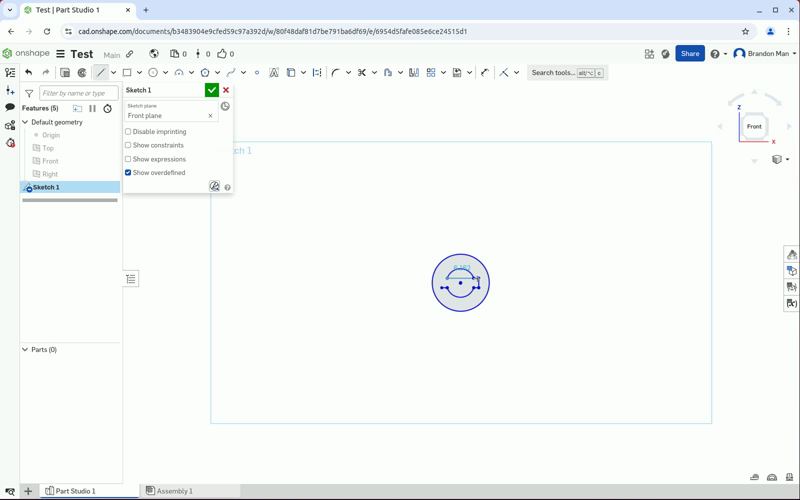
mouse_move(441, 278)
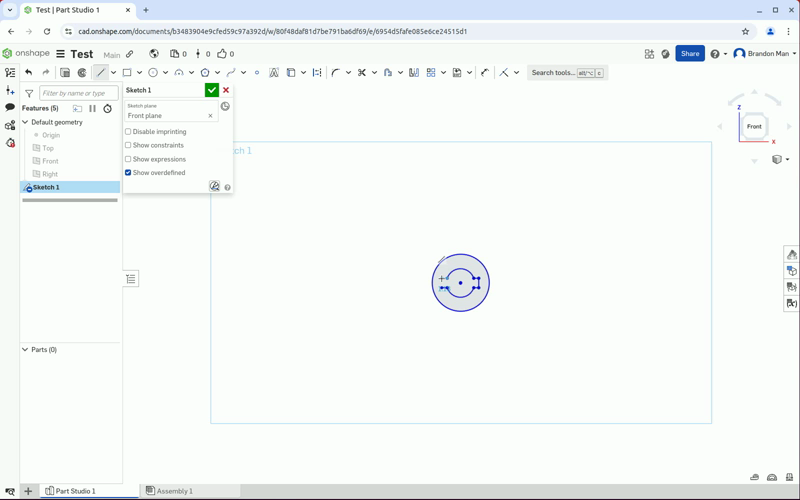
scroll(6)
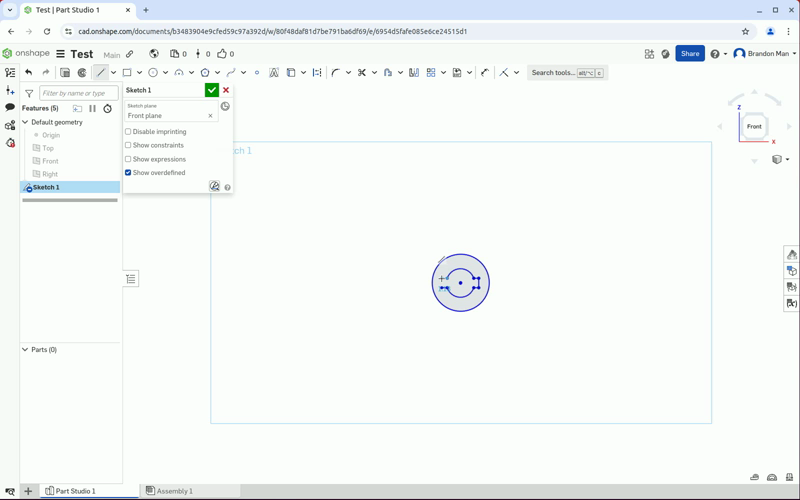
scroll(6)
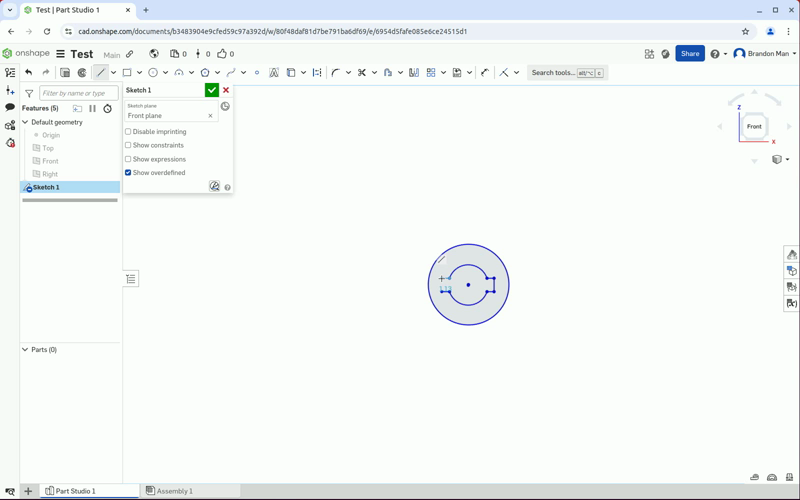
scroll(6)
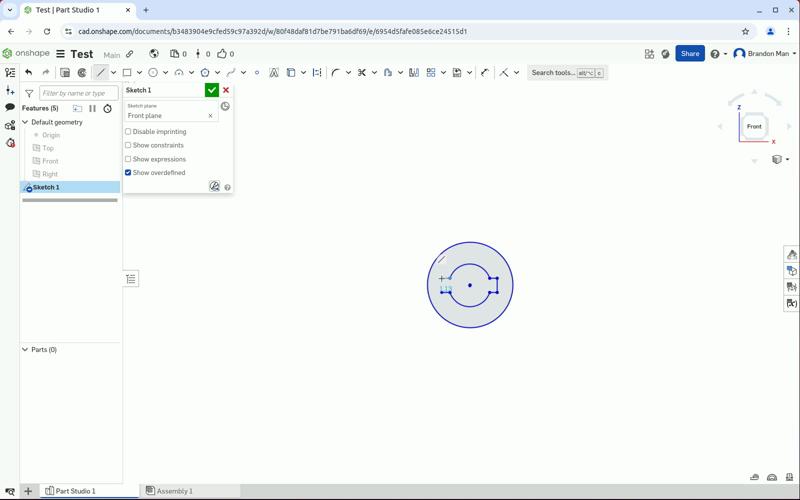
scroll(6)
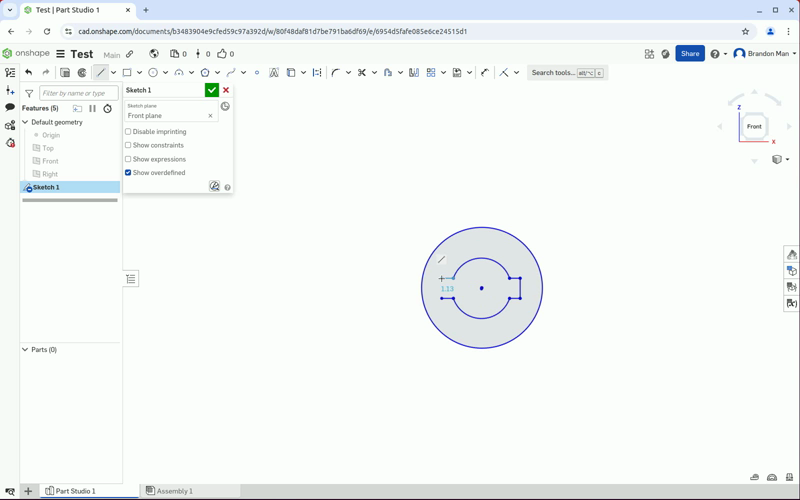
scroll(6)
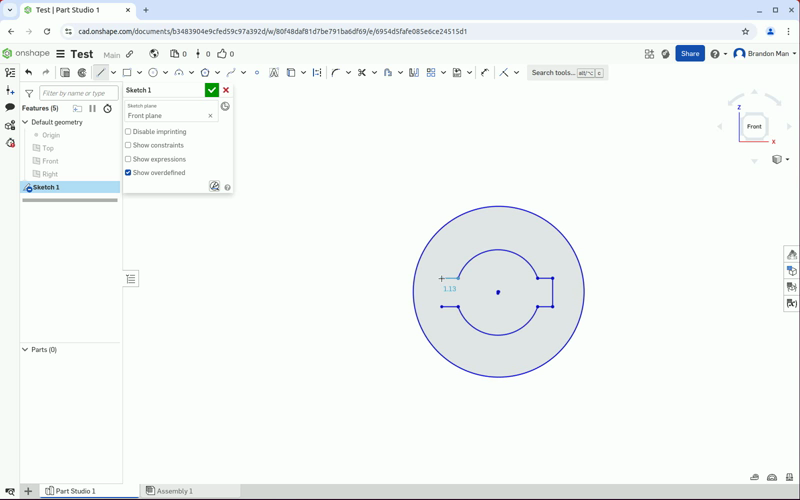
scroll(6)
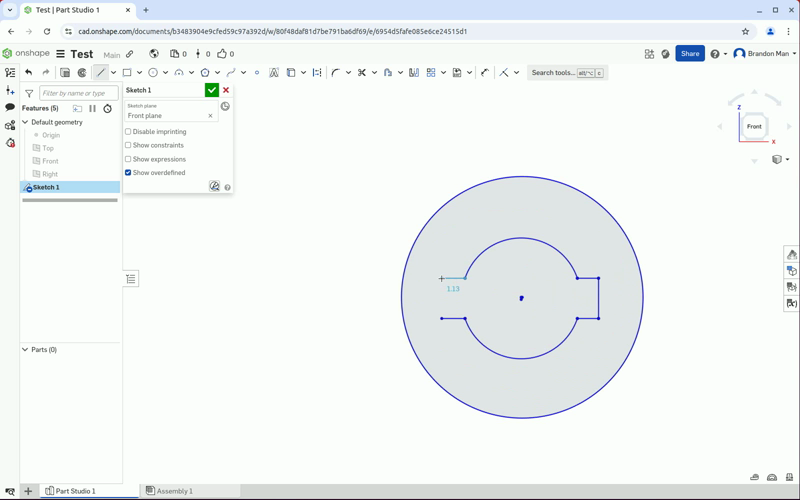
scroll(6)
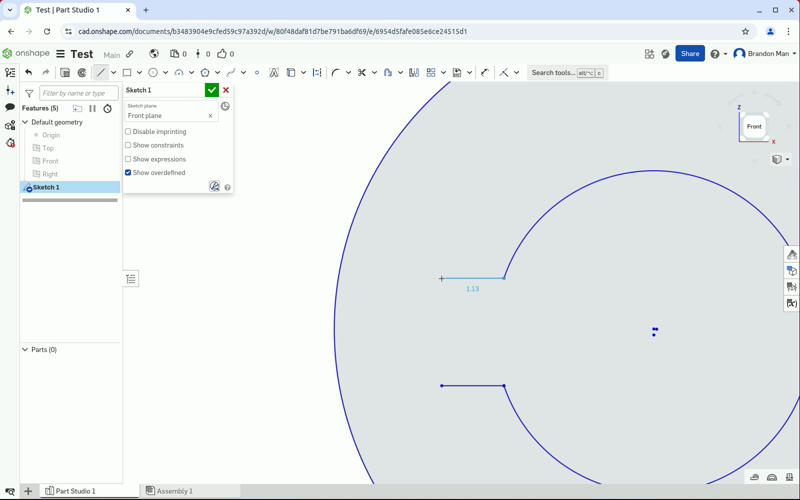
click(441, 278)
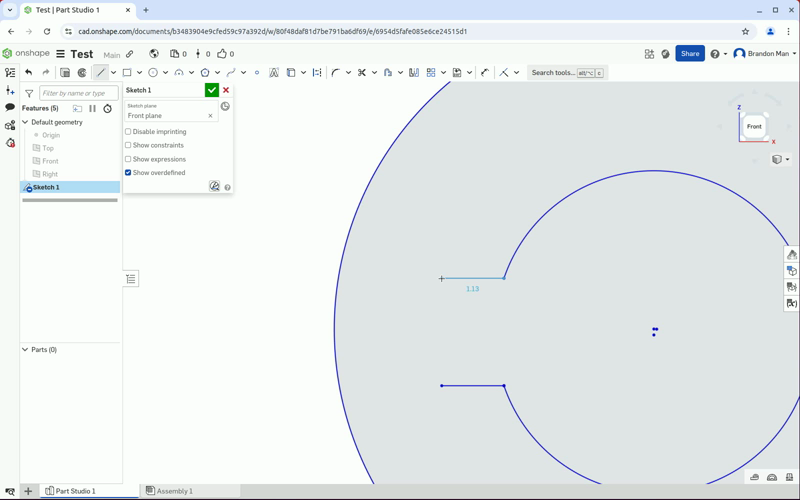
scroll(-6)
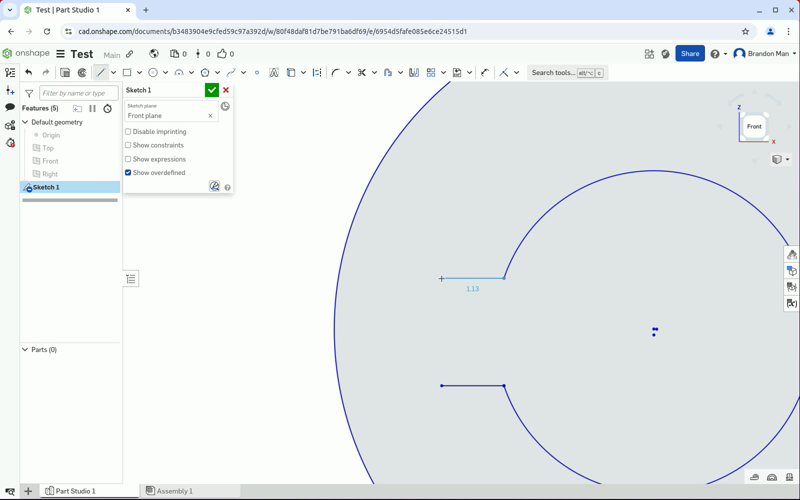
scroll(-6)
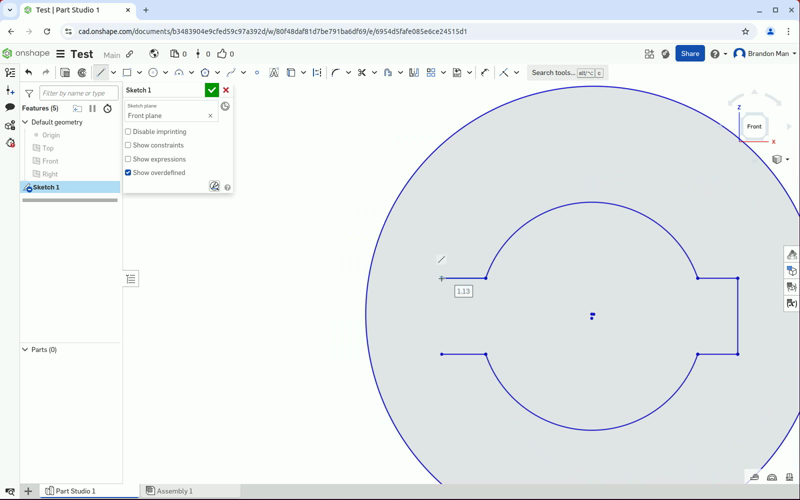
scroll(-6)
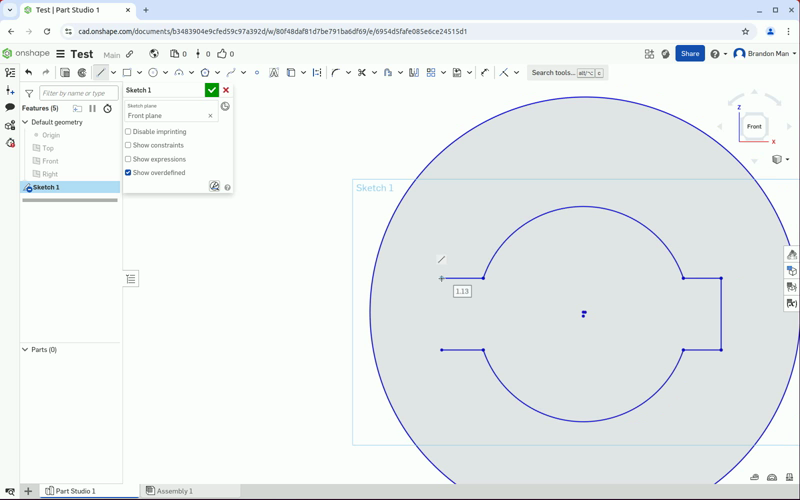
scroll(-6)
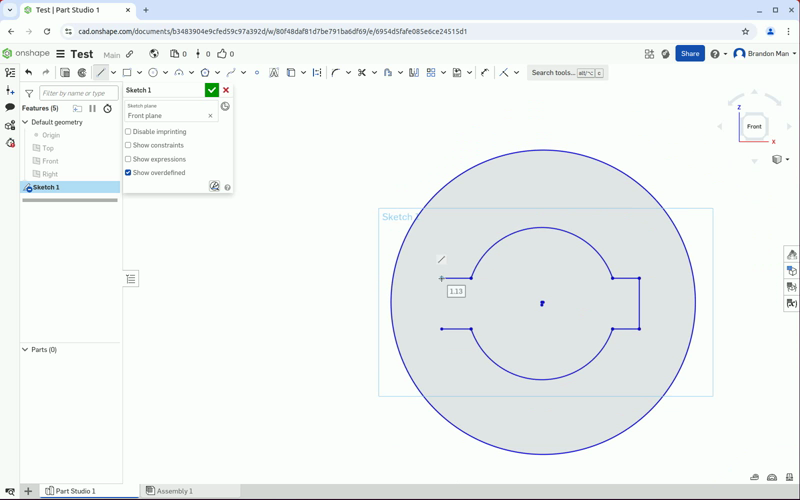
scroll(-6)
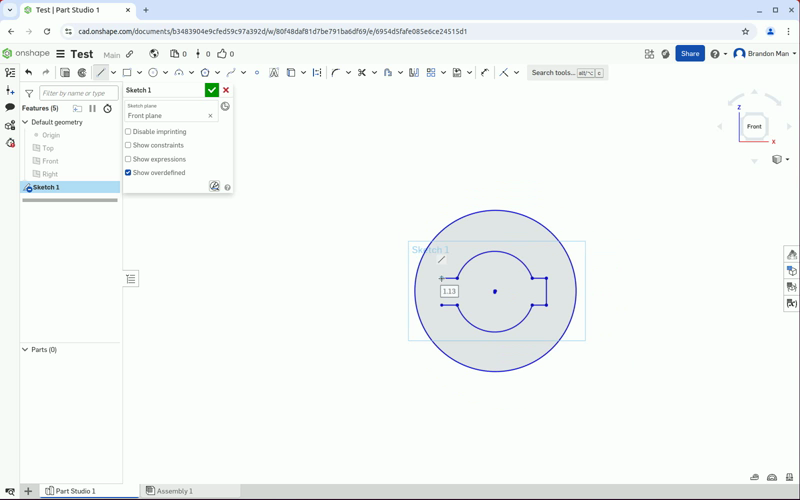
scroll(-6)
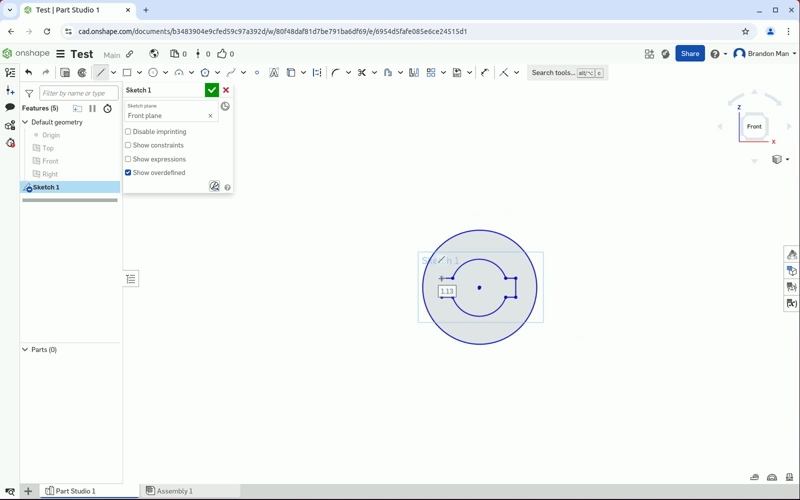
scroll(-6)
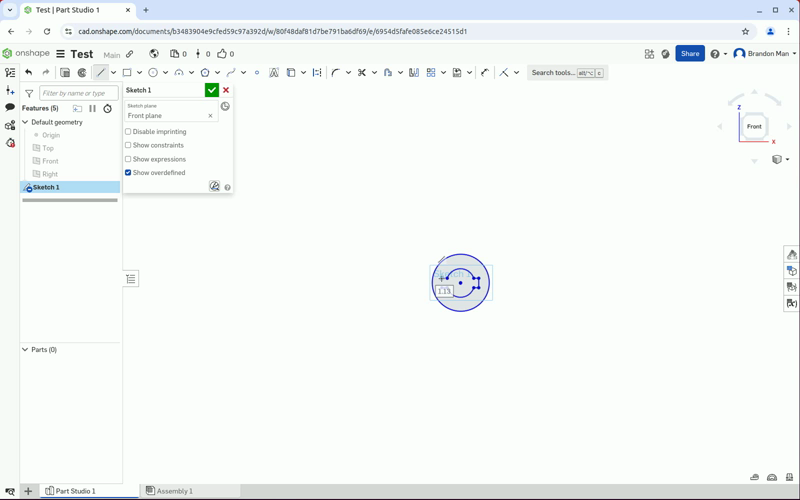
key_up(shift)
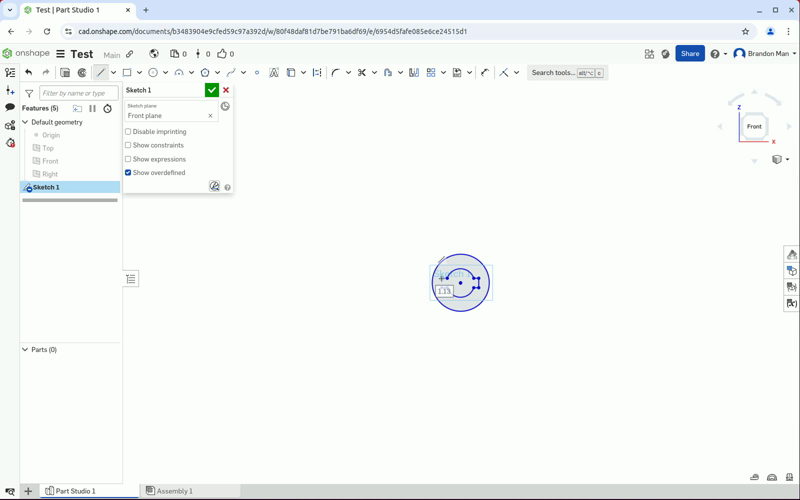
mouse_move(471, 278)
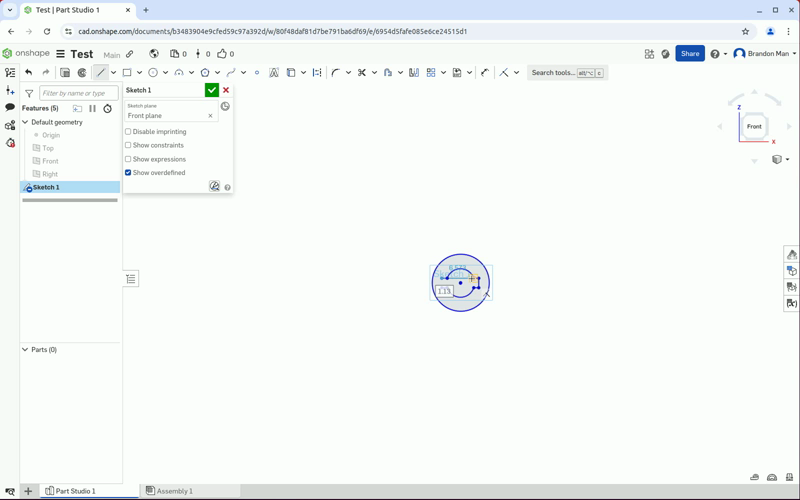
key_down(shift)
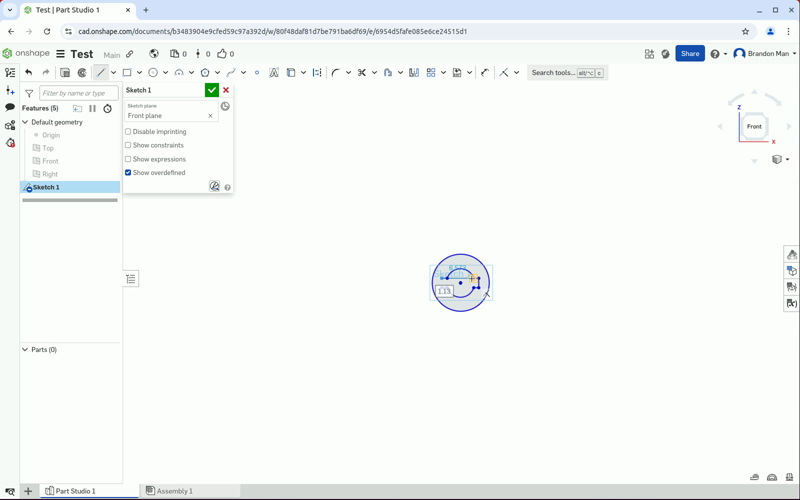
mouse_move(441, 287)
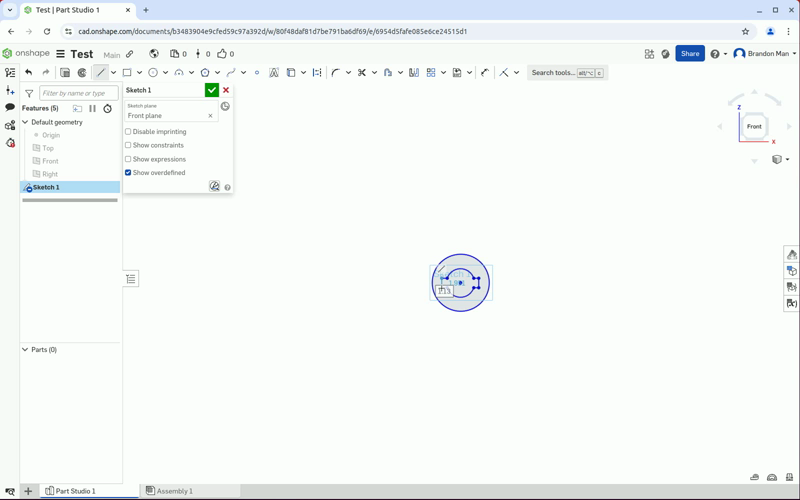
key_up(shift)
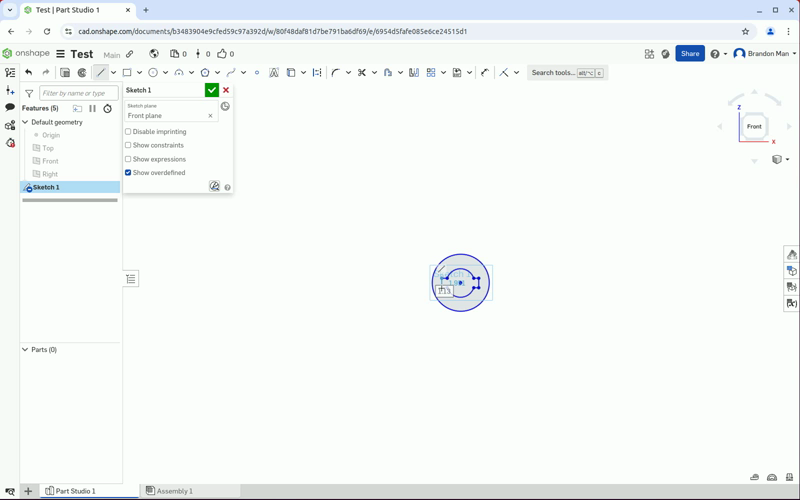
click(441, 287)
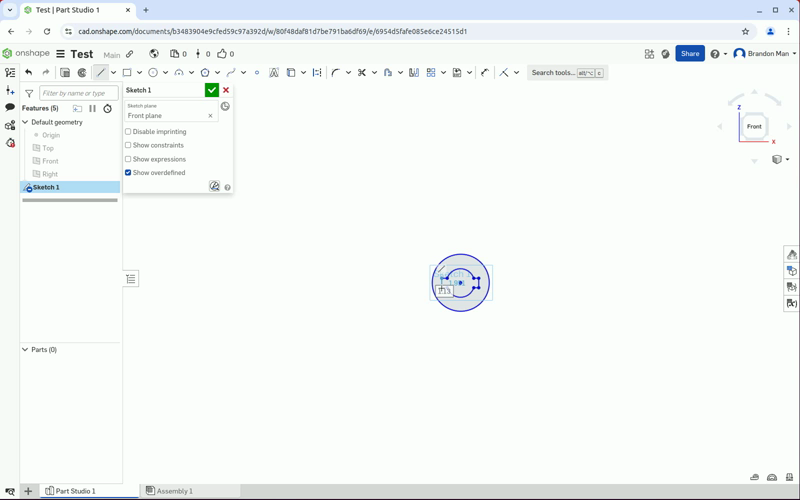
key(esc)
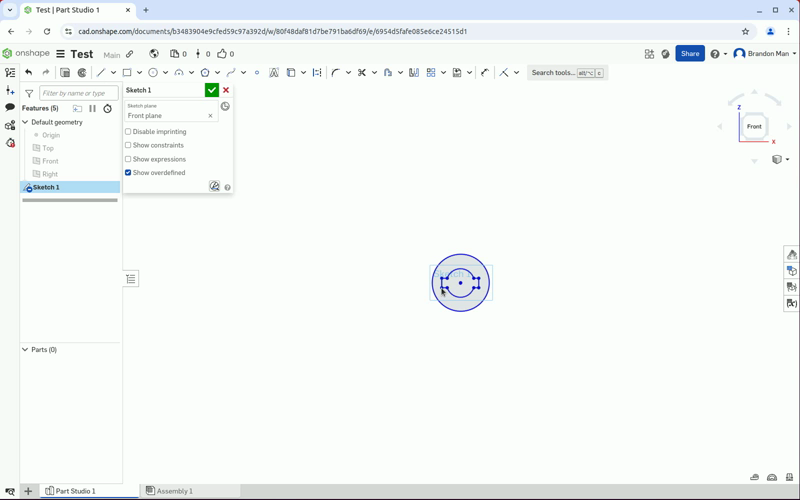
mouse_move(476, 288)
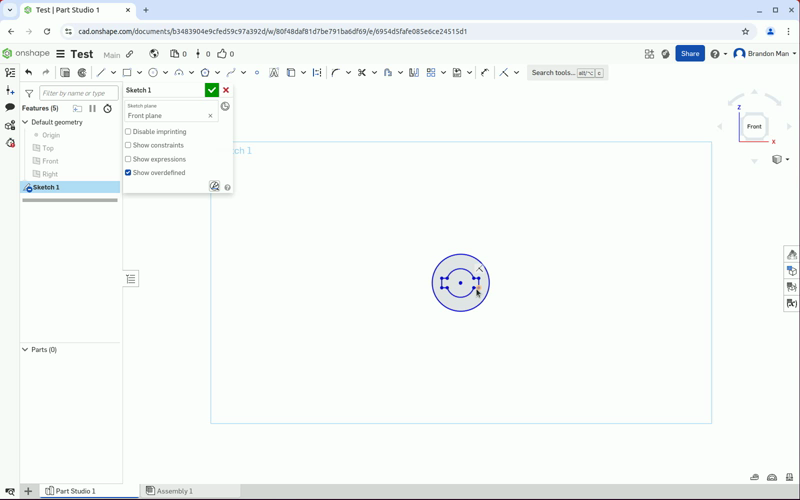
scroll(6)
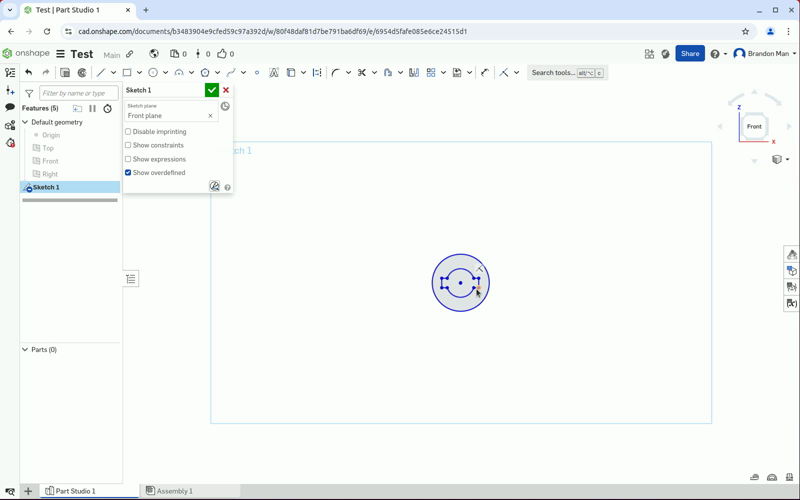
scroll(6)
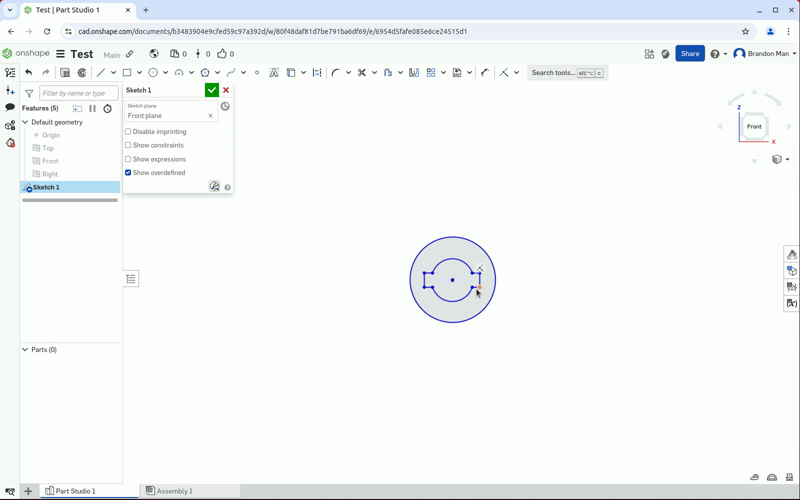
scroll(6)
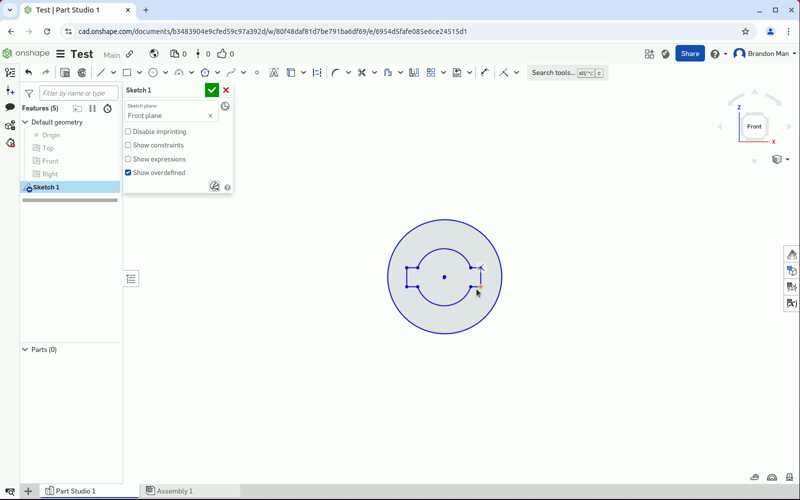
scroll(6)
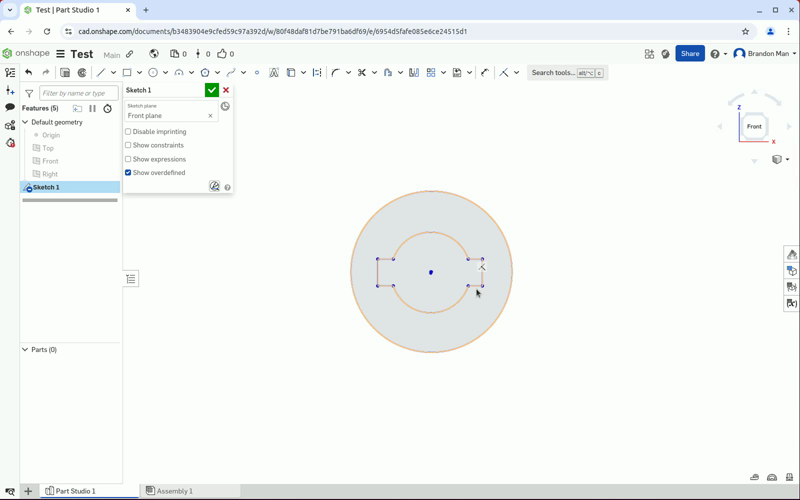
scroll(6)
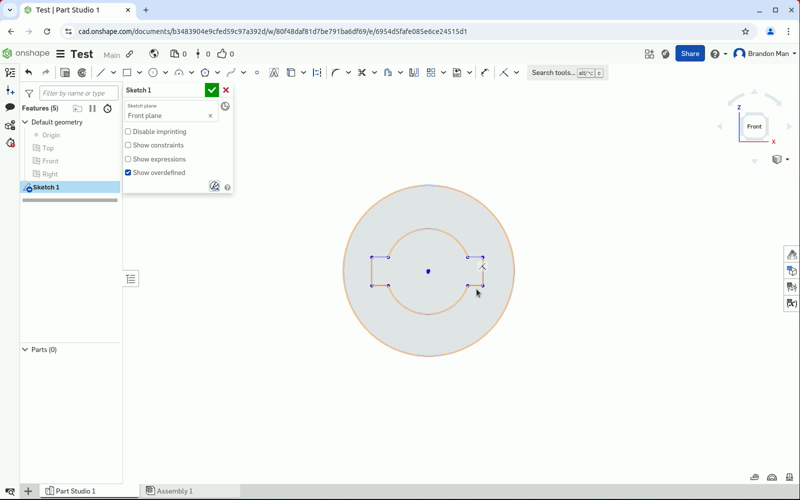
scroll(6)
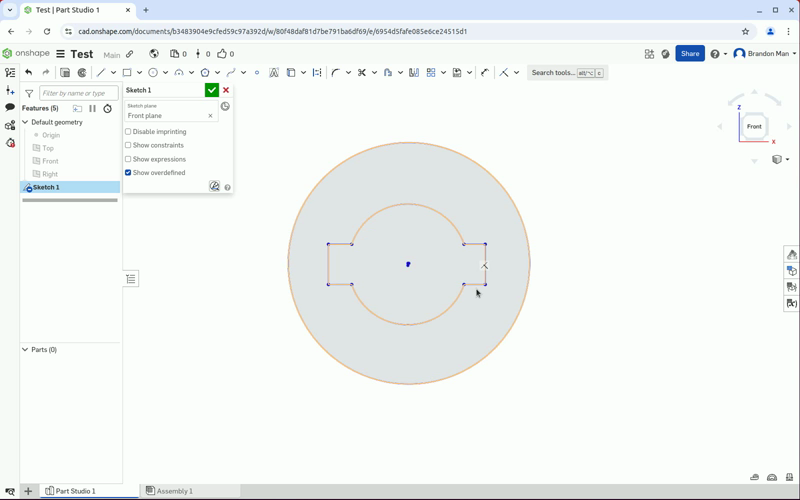
scroll(6)
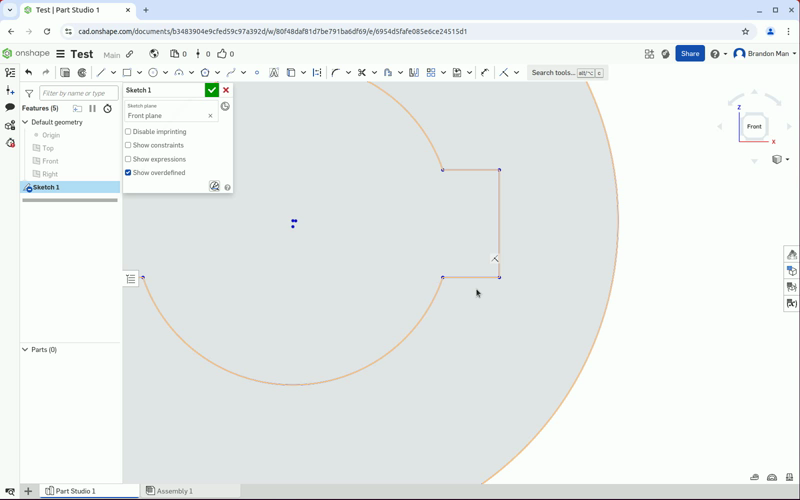
click(476, 288)
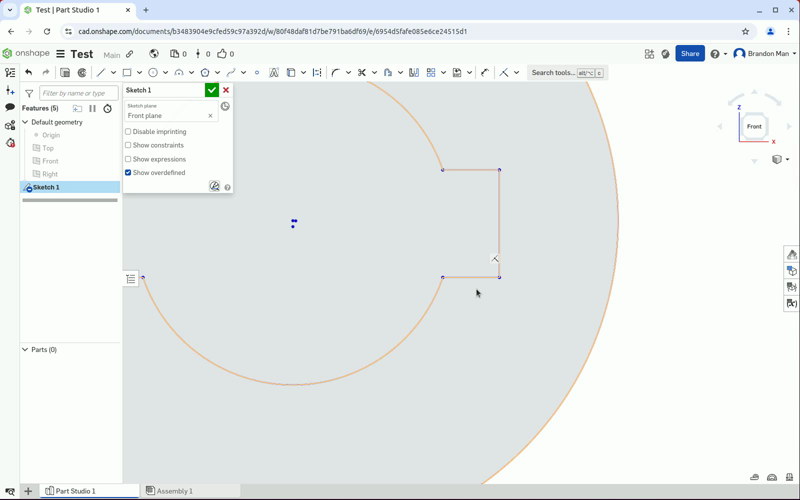
scroll(-6)
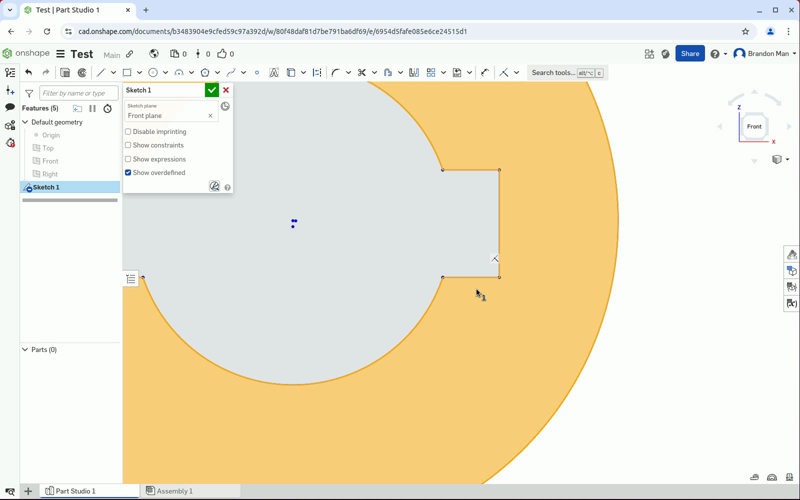
scroll(-6)
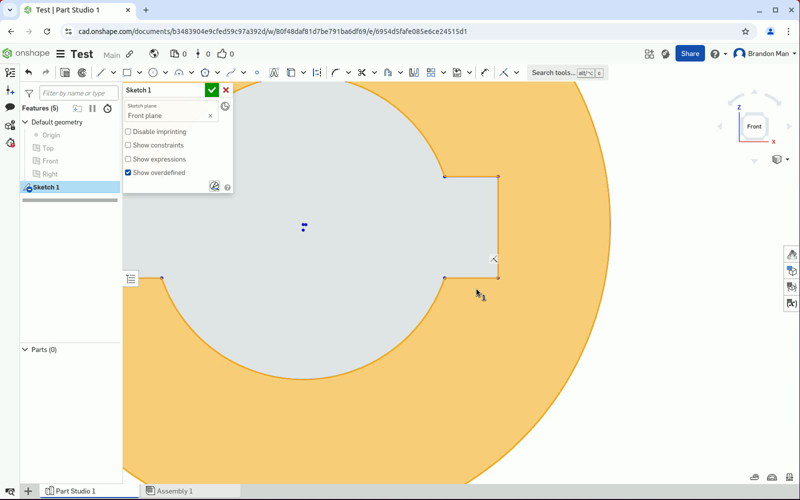
scroll(-6)
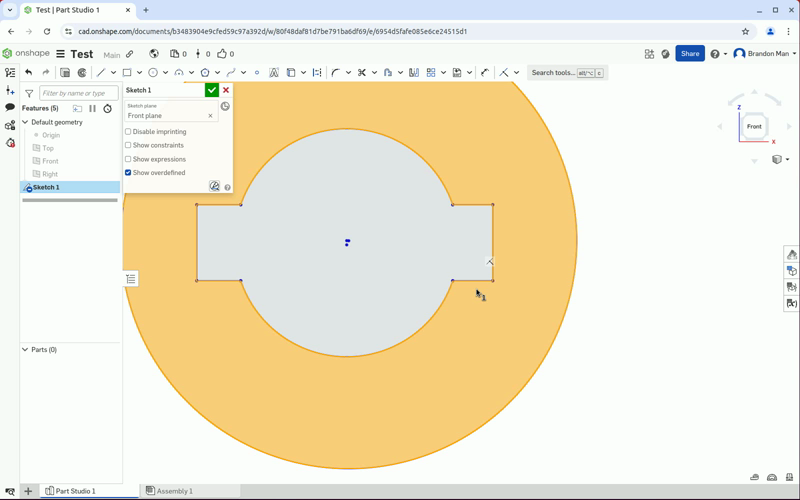
scroll(-6)
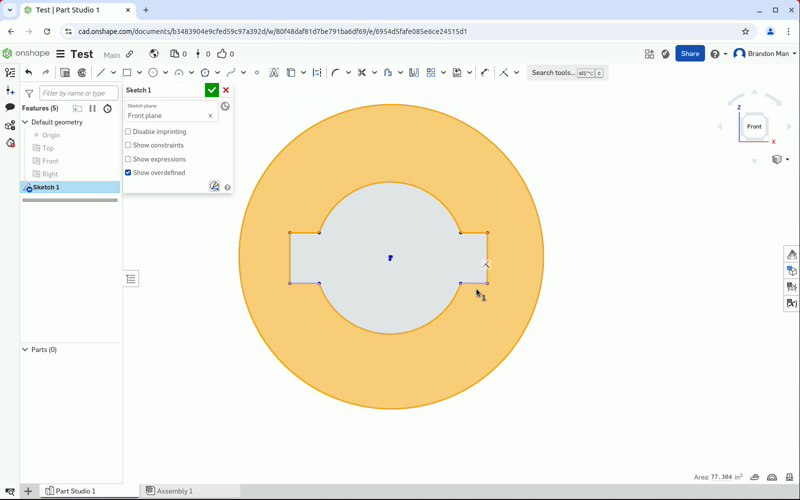
scroll(-6)
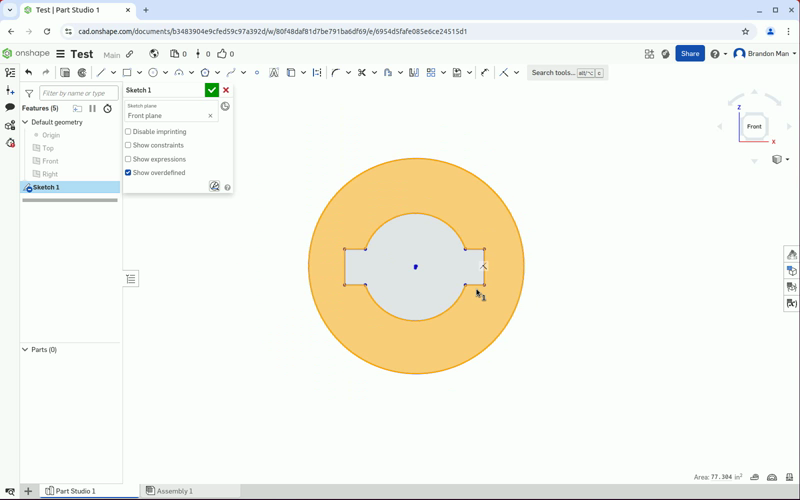
scroll(-6)
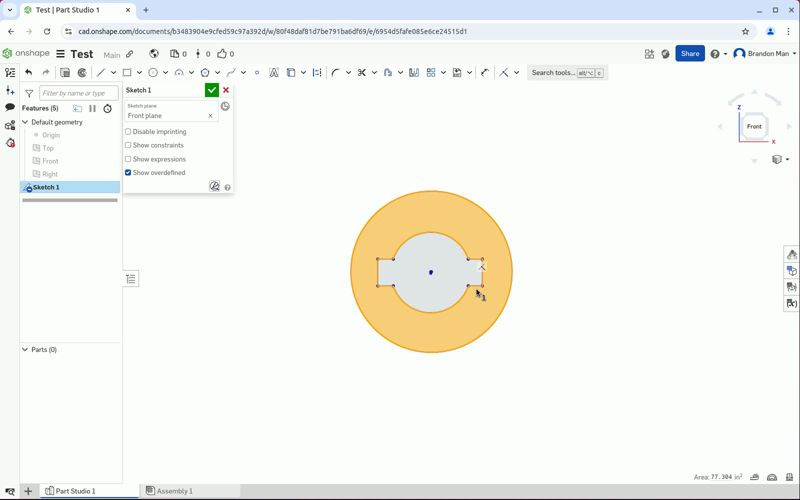
scroll(-6)
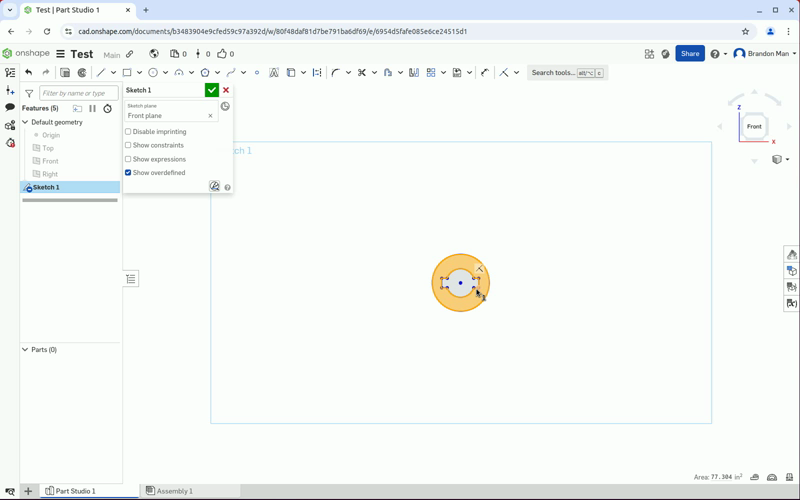
mouse_move(73, 352)
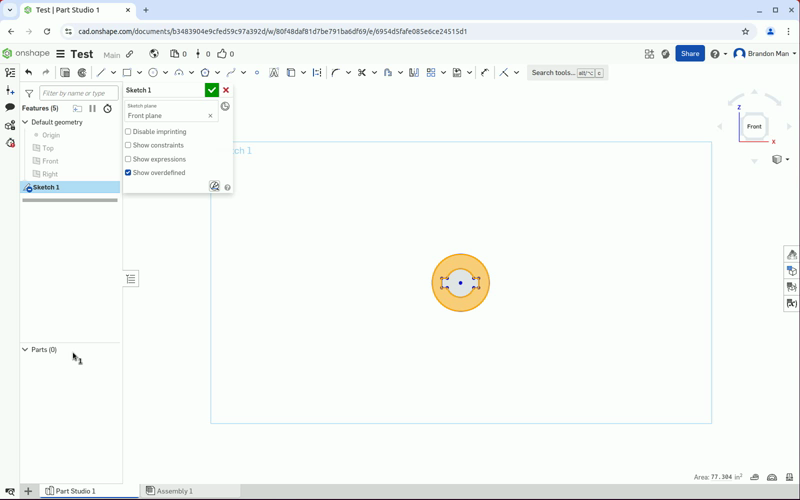
key(shift+y)
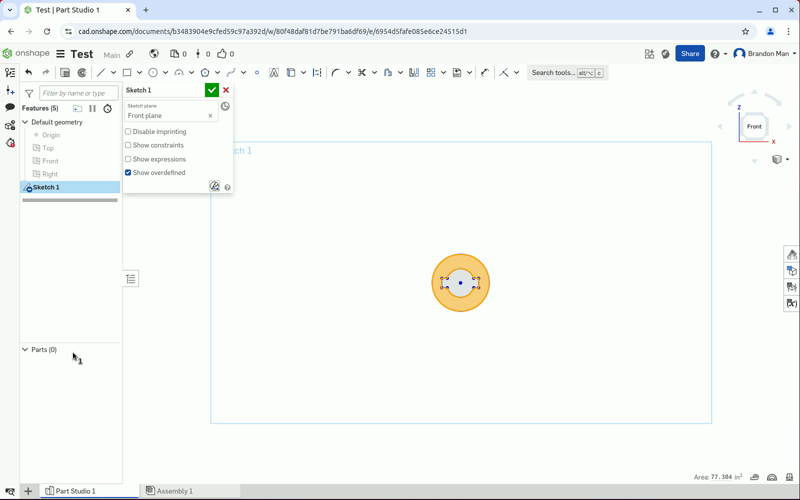
key(shift+e)
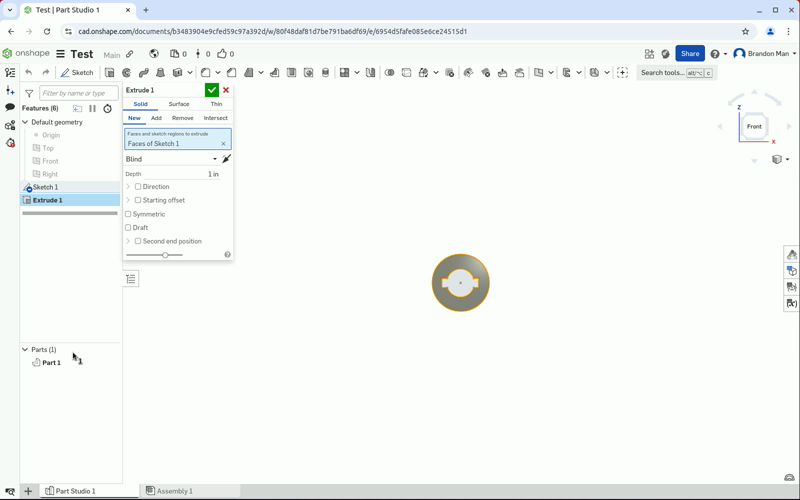
mouse_move(143, 106)
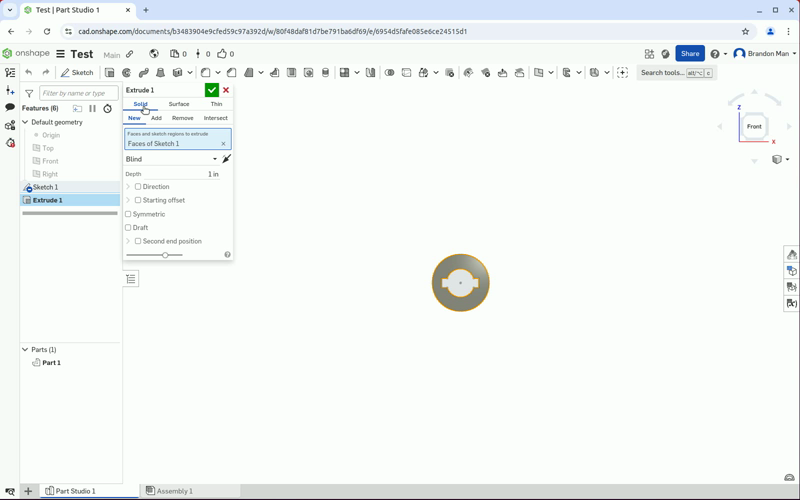
click(143, 106)
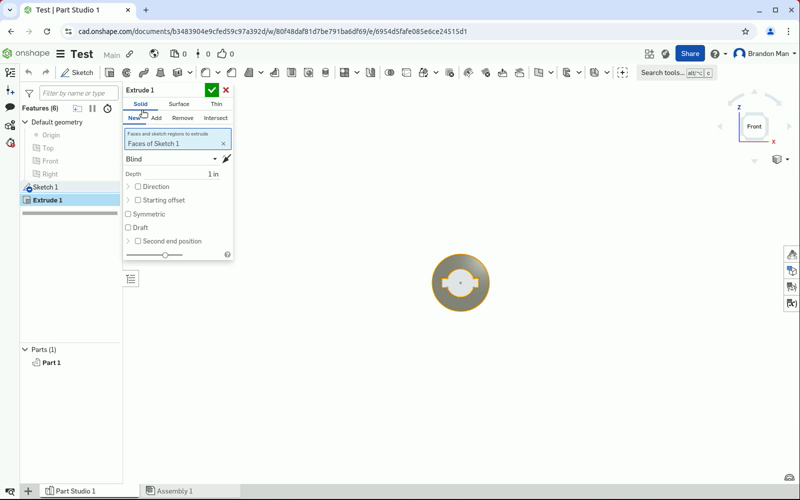
mouse_move(137, 120)
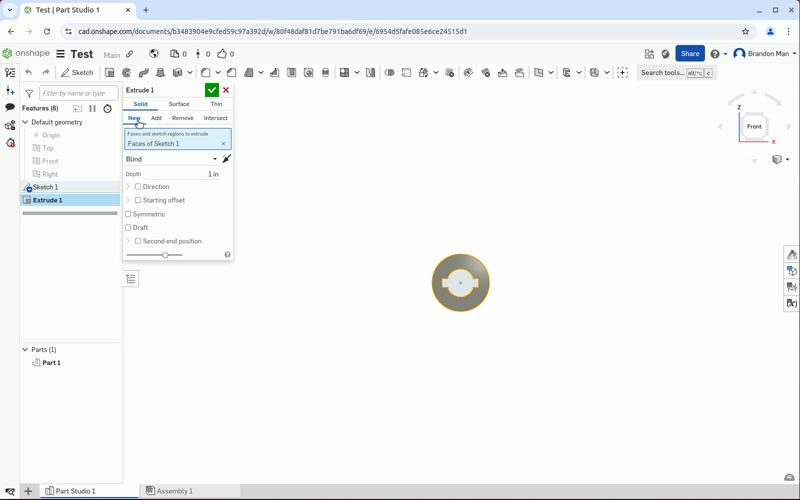
click(137, 120)
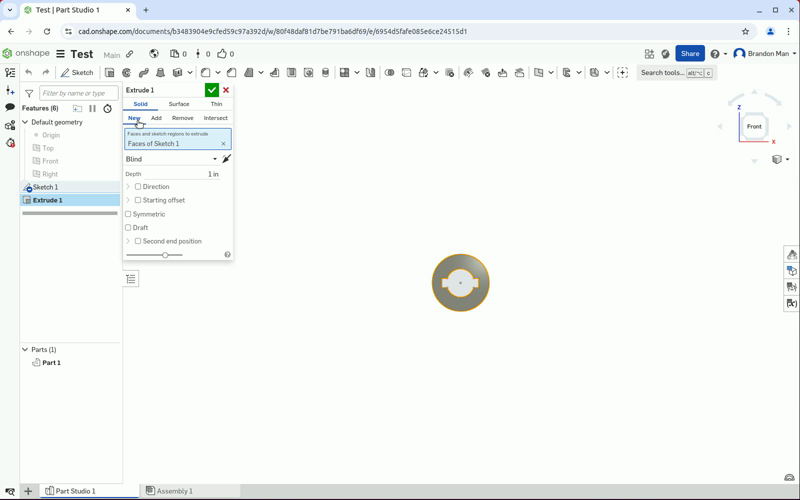
key(tab, 4)
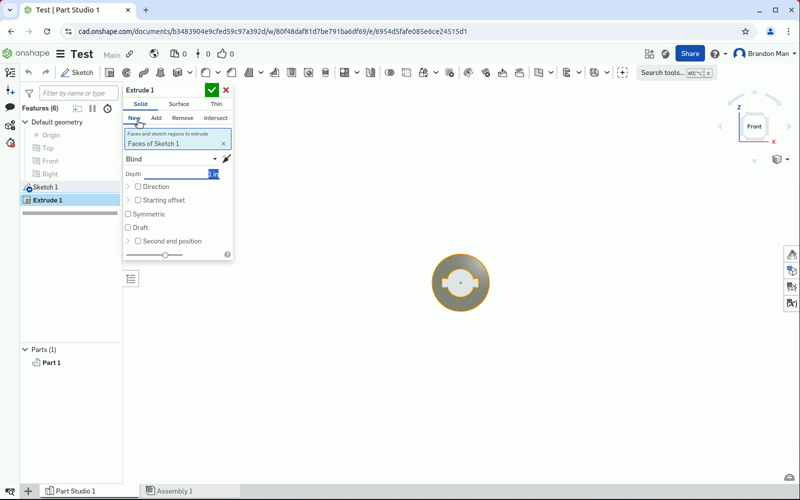
text(5.055)
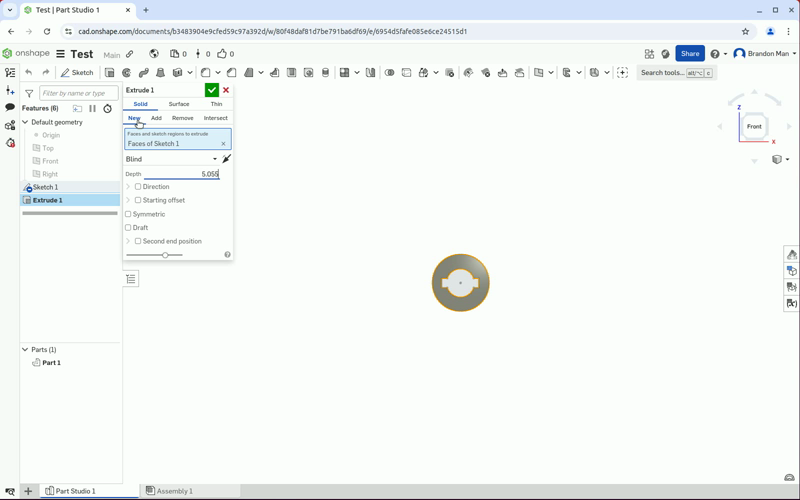
key(enter)
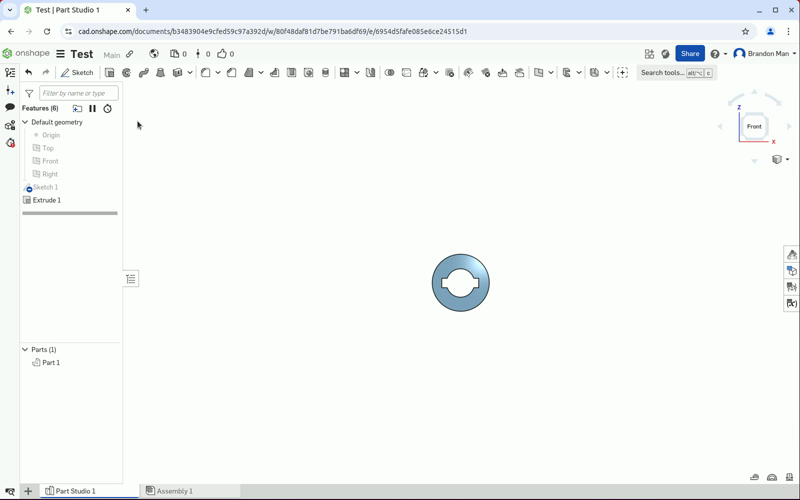
key(shift+h)
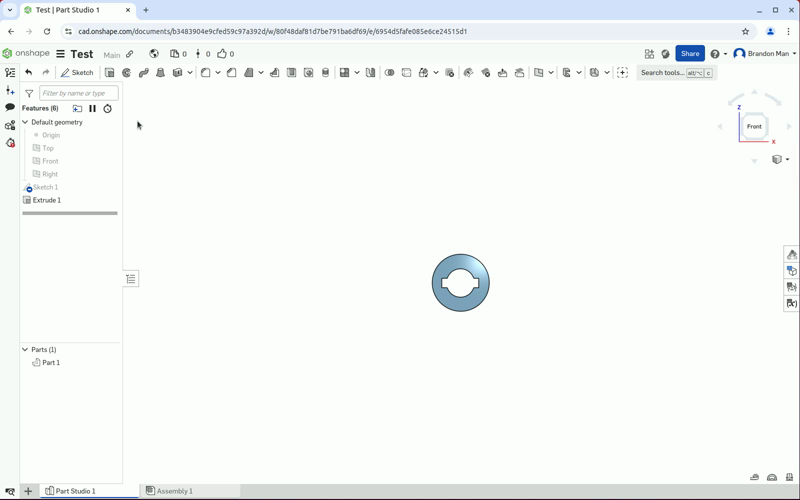
key(shift+h)
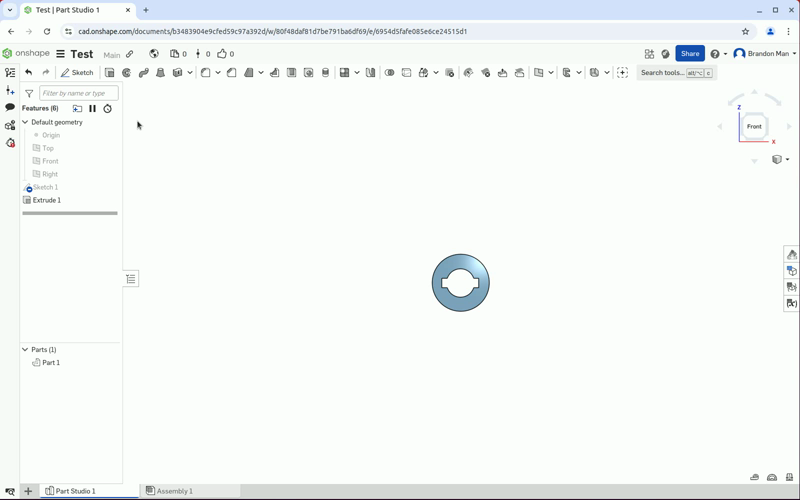
mouse_move(73, 189)
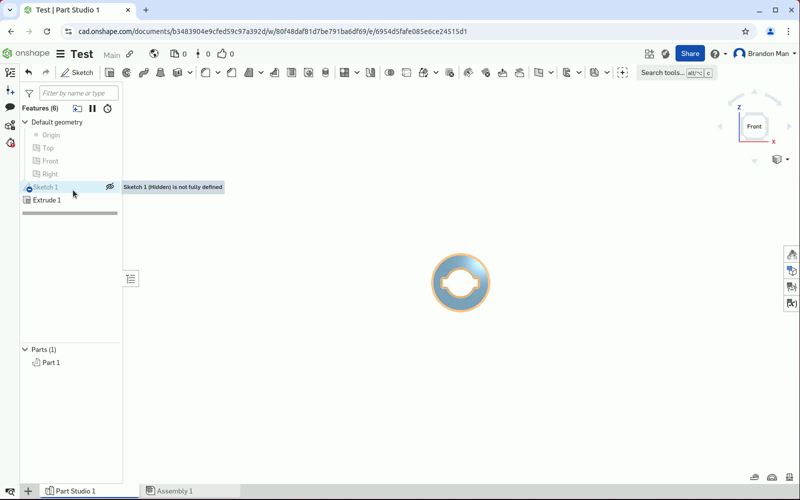
click(73, 189)
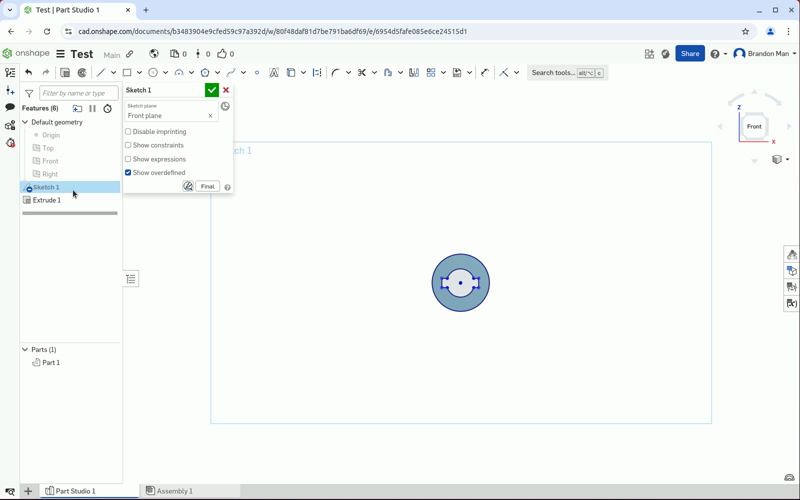
mouse_move(229, 92)
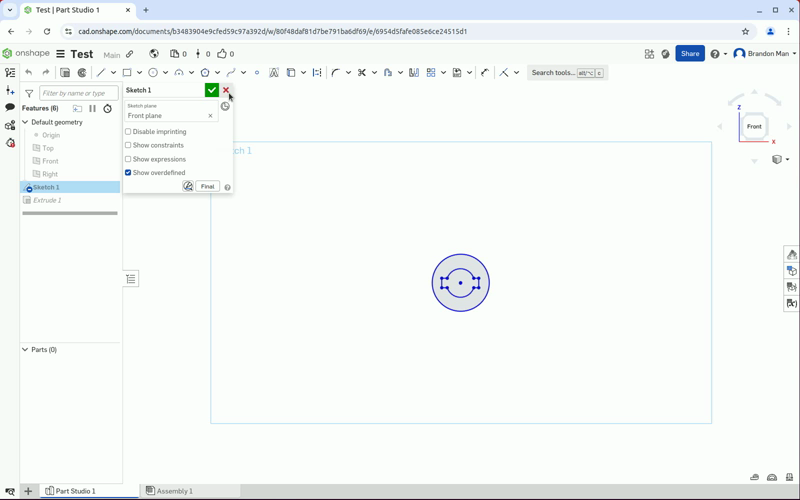
click(229, 92)
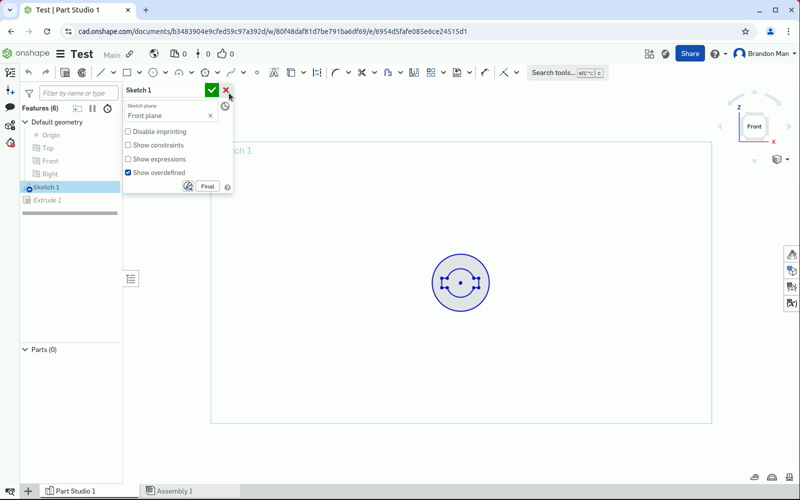
key(shift+s)
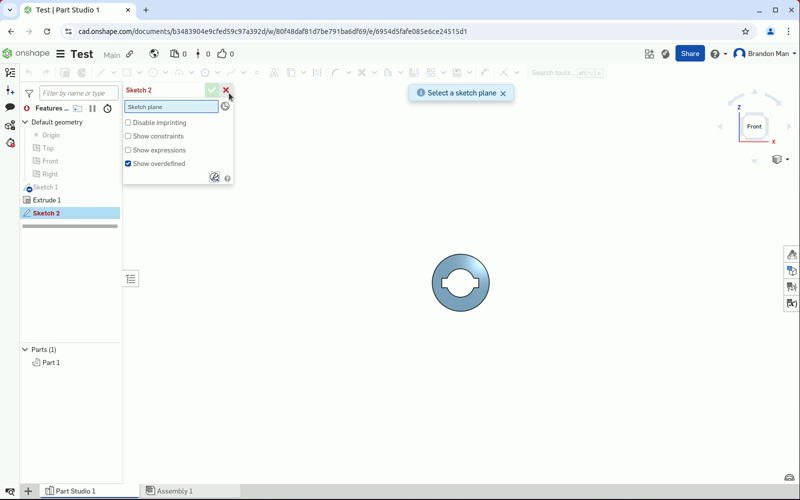
mouse_move(73, 163)
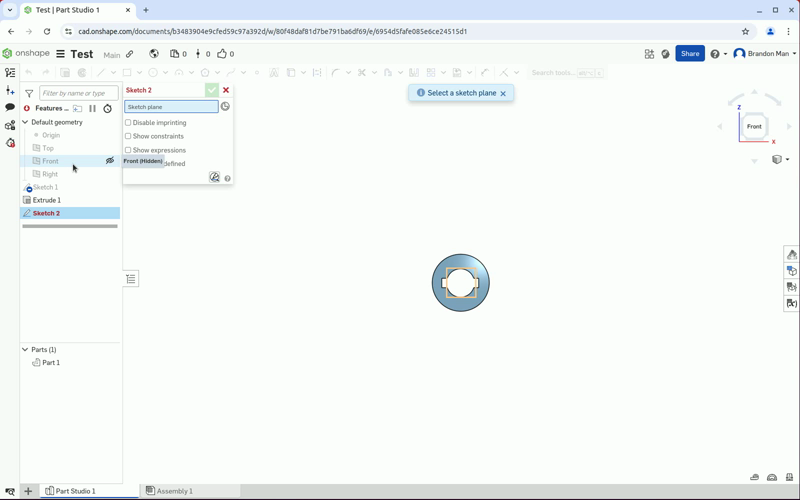
click(73, 163)
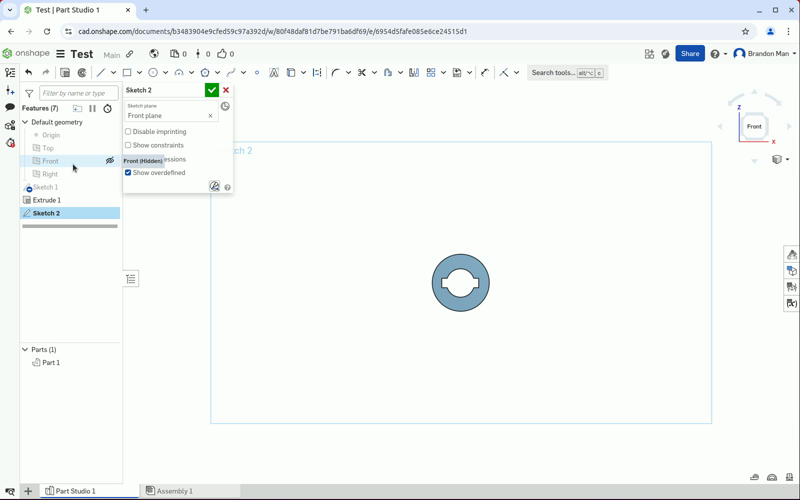
mouse_move(73, 352)
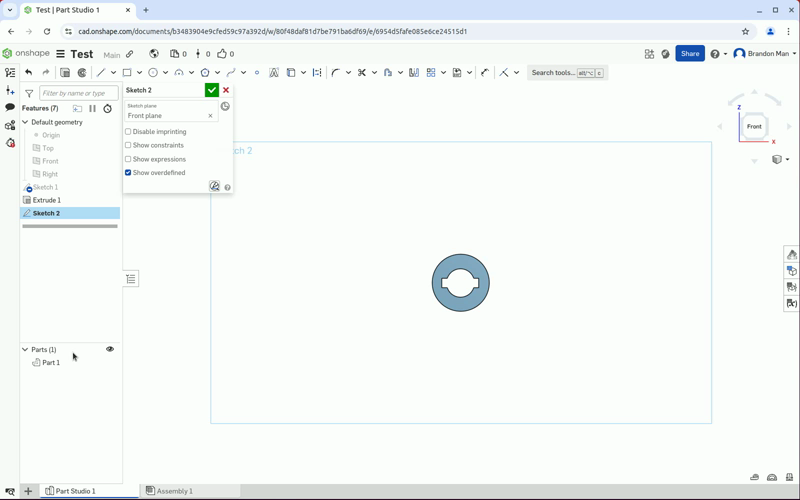
key(y)
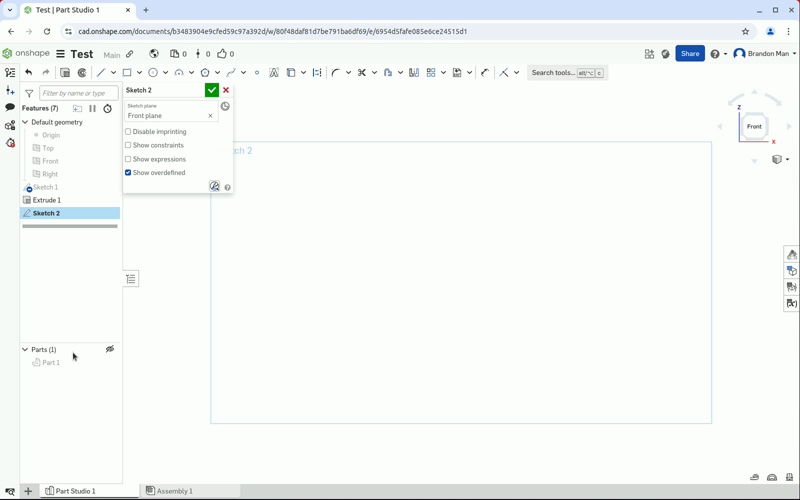
key(l)
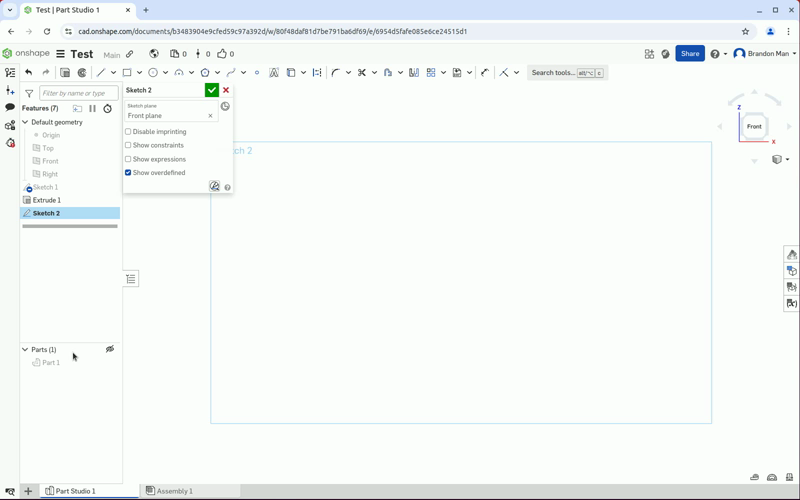
key_down(shift)
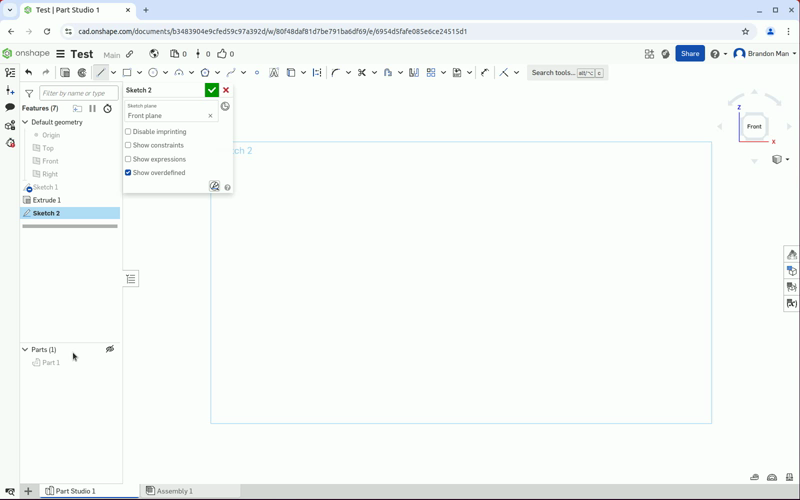
mouse_move(465, 309)
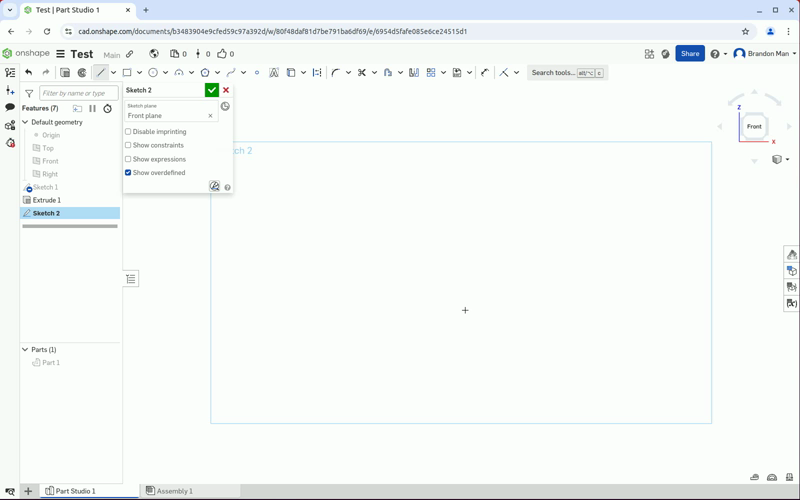
click(465, 309)
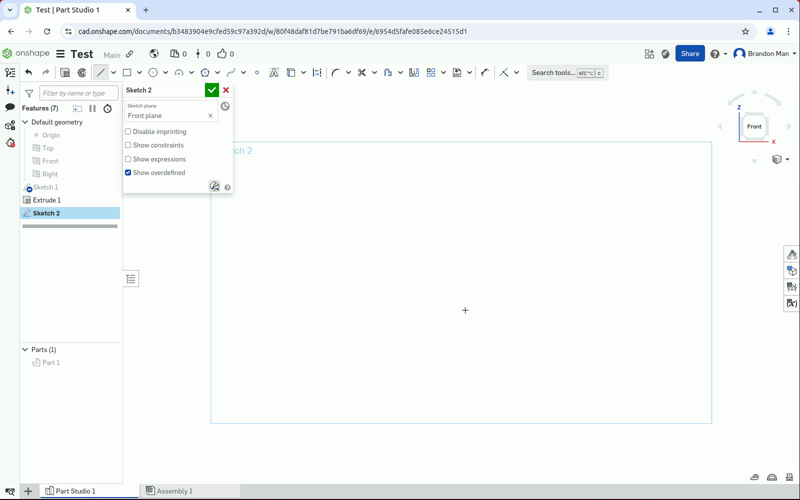
key_up(shift)
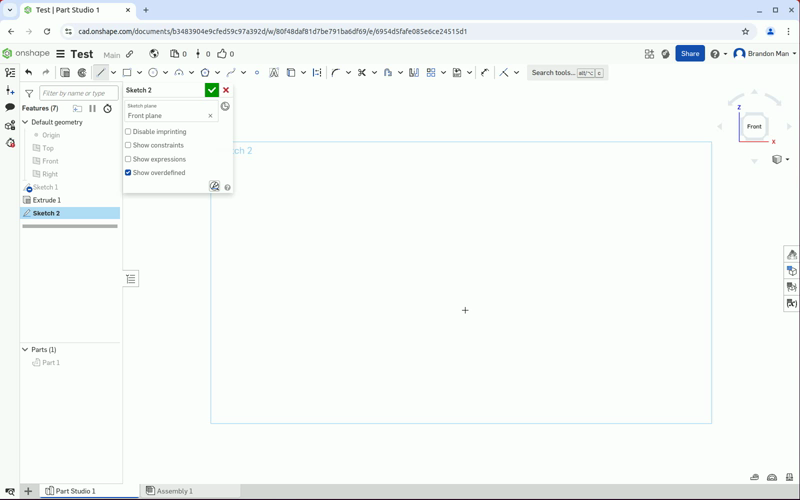
key_down(shift)
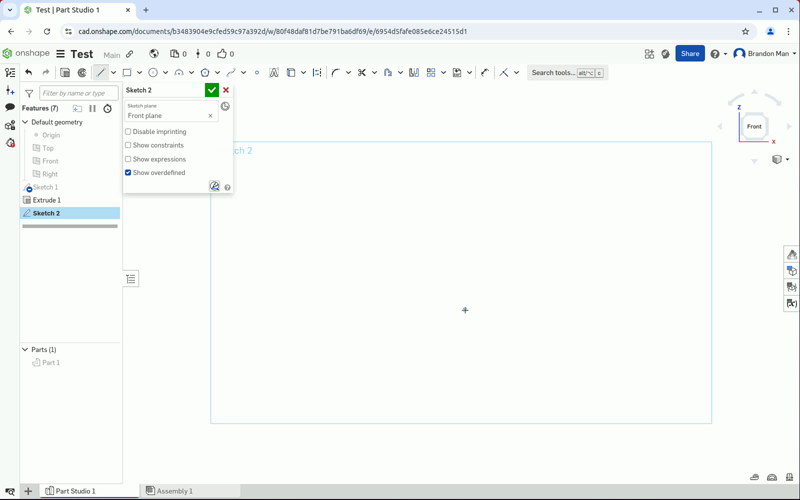
mouse_move(495, 309)
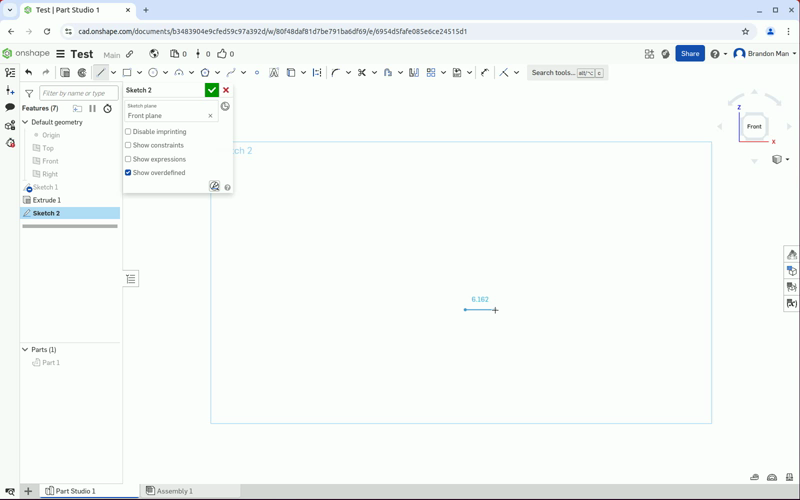
mouse_move(516, 300)
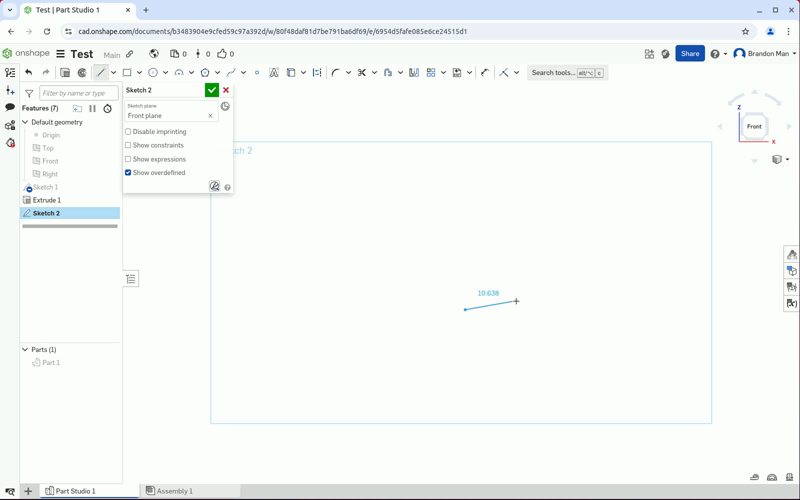
click(516, 300)
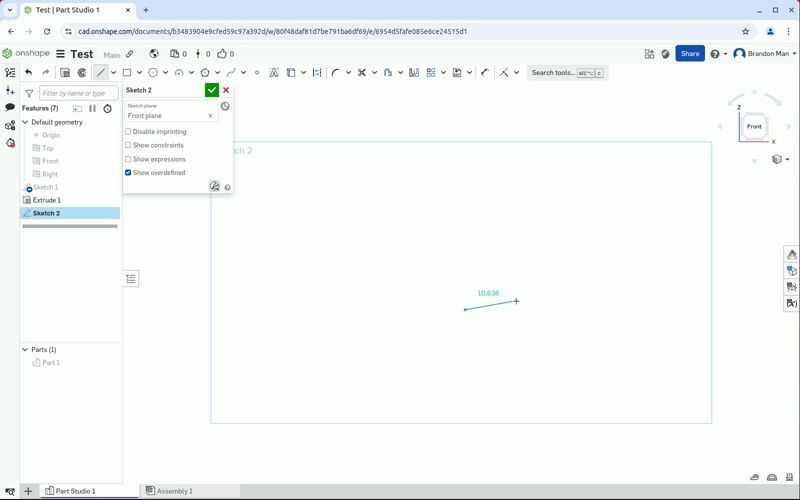
key_up(shift)
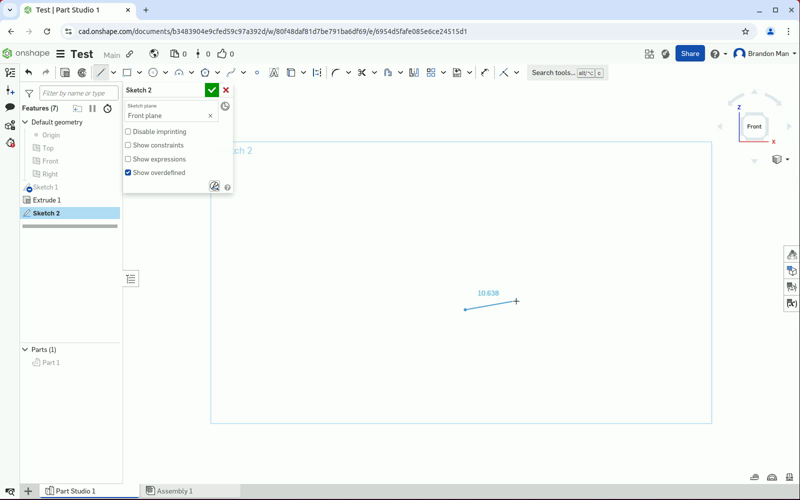
key(esc)
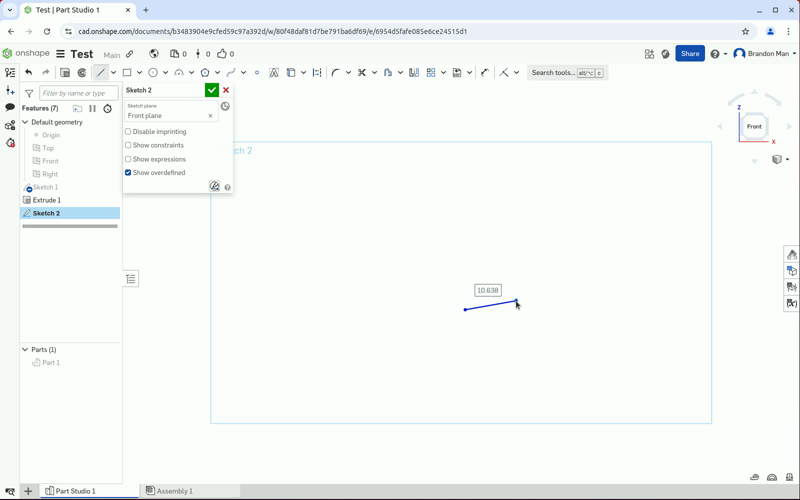
key(a)
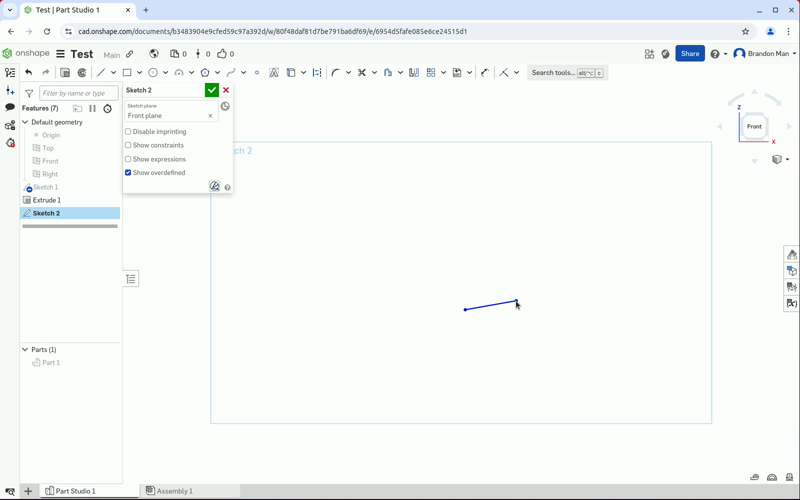
mouse_move(516, 300)
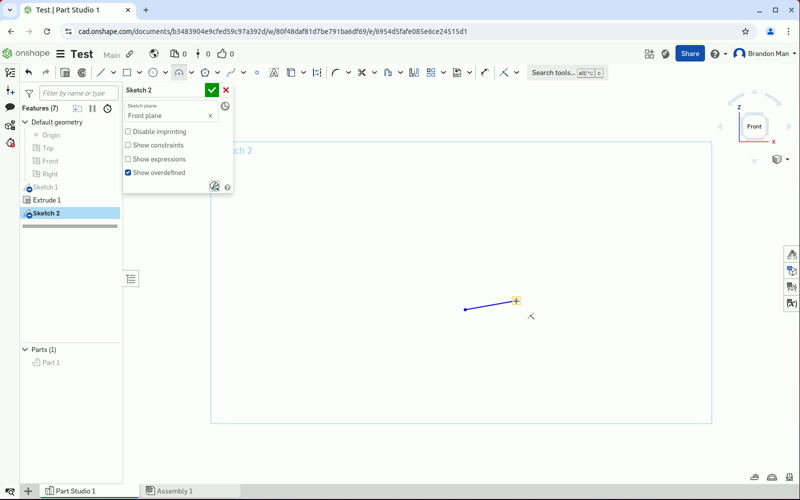
click(516, 300)
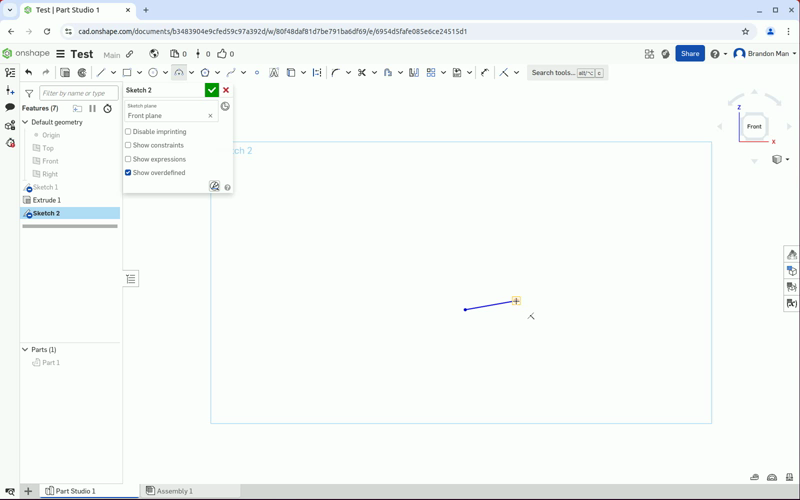
key_down(shift)
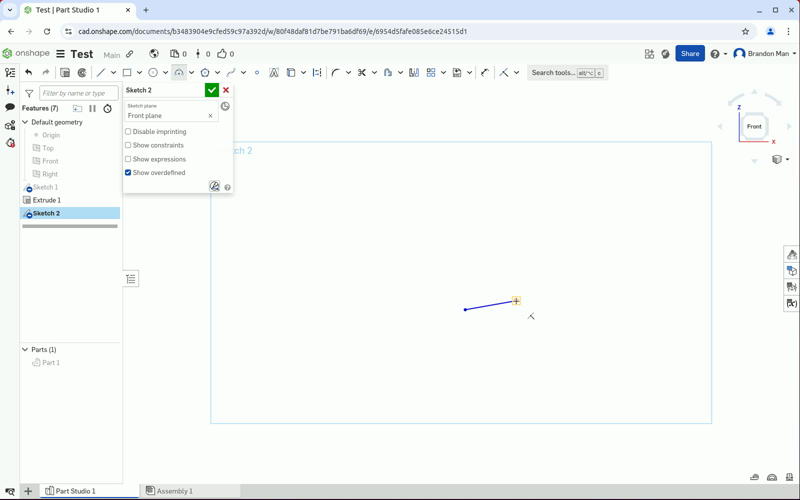
mouse_move(516, 264)
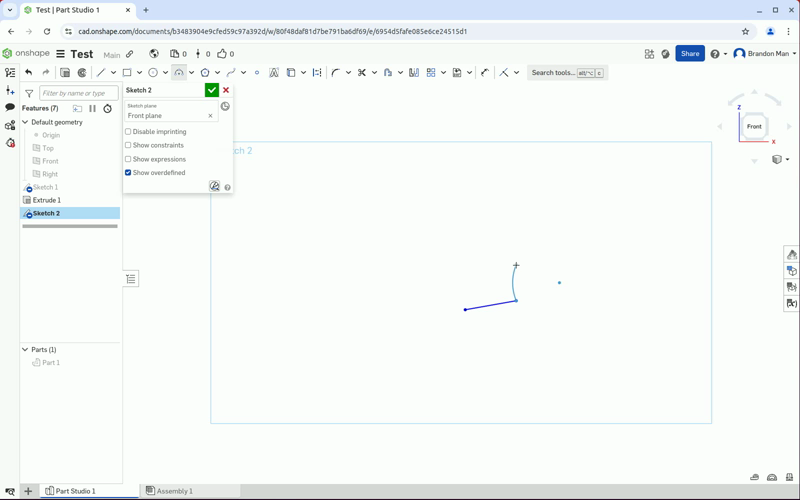
click(516, 264)
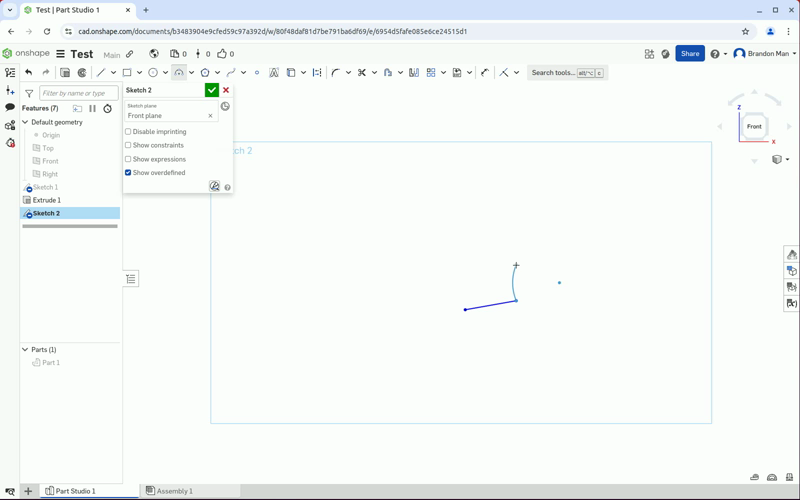
mouse_move(494, 282)
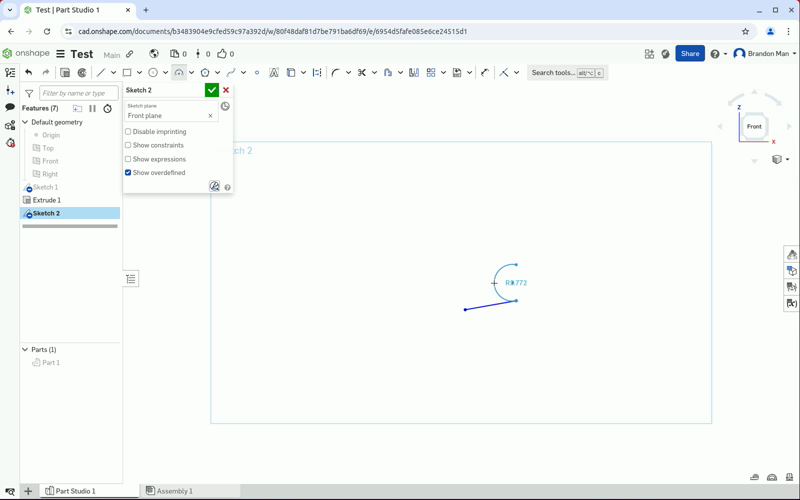
click(494, 282)
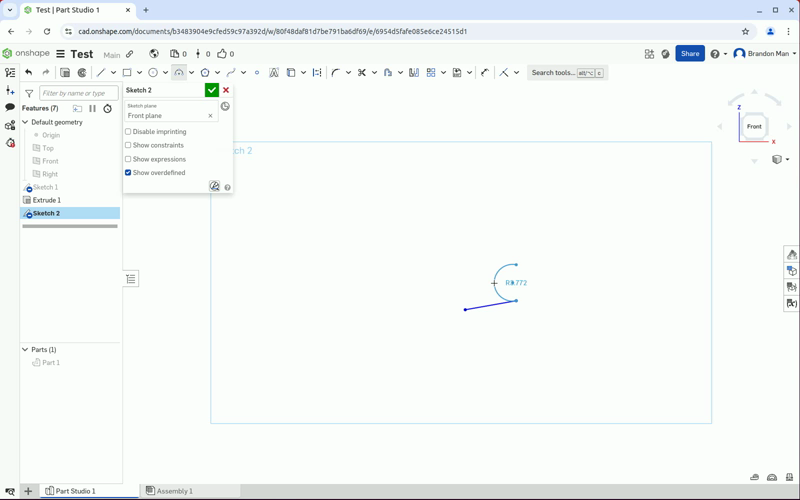
key_up(shift)
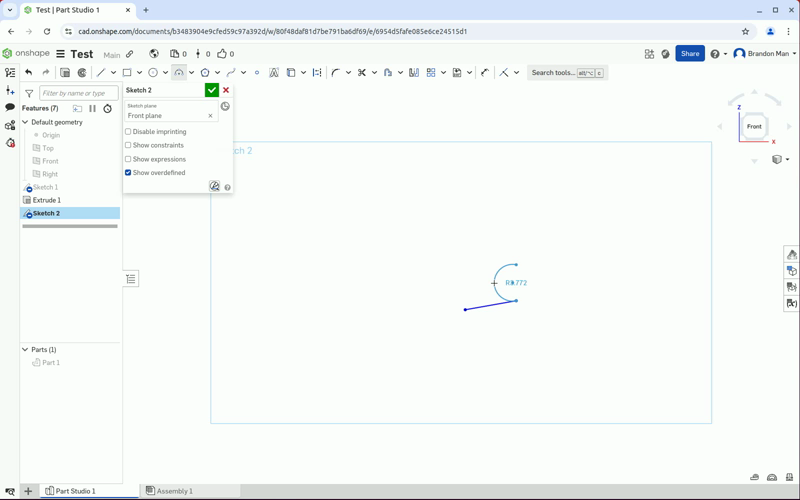
key(esc)
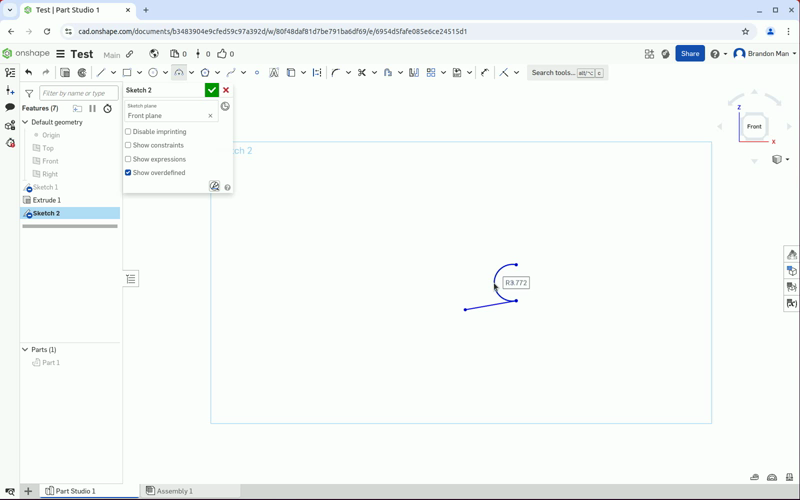
key(l)
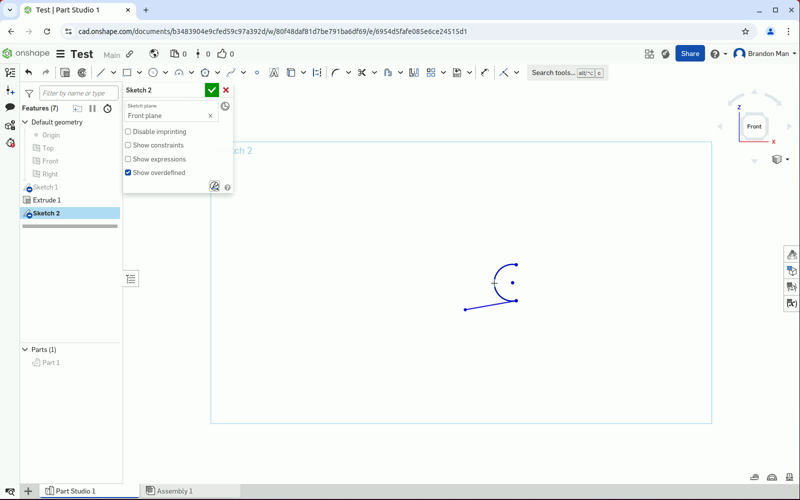
mouse_move(516, 264)
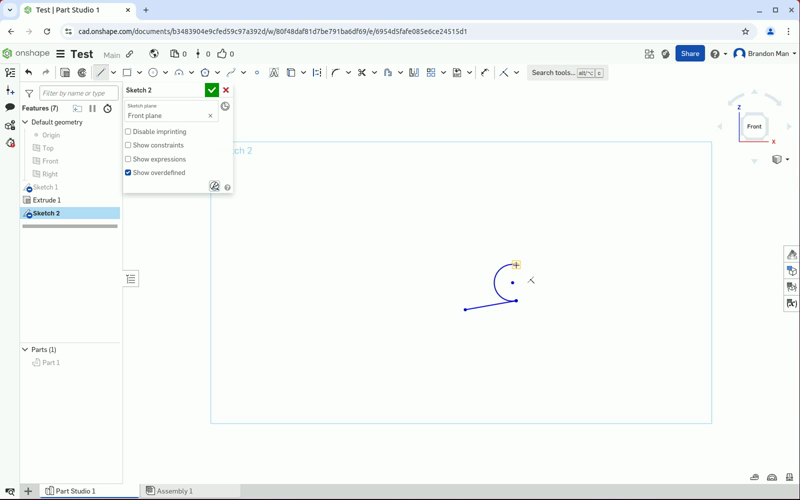
click(516, 264)
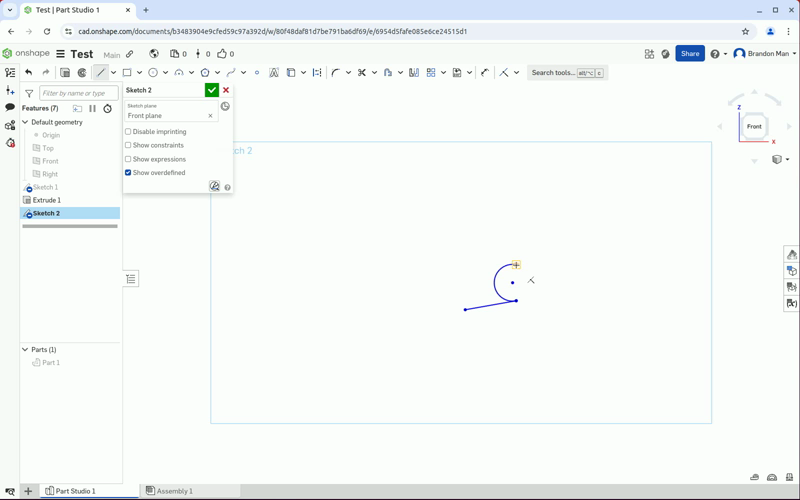
key_down(shift)
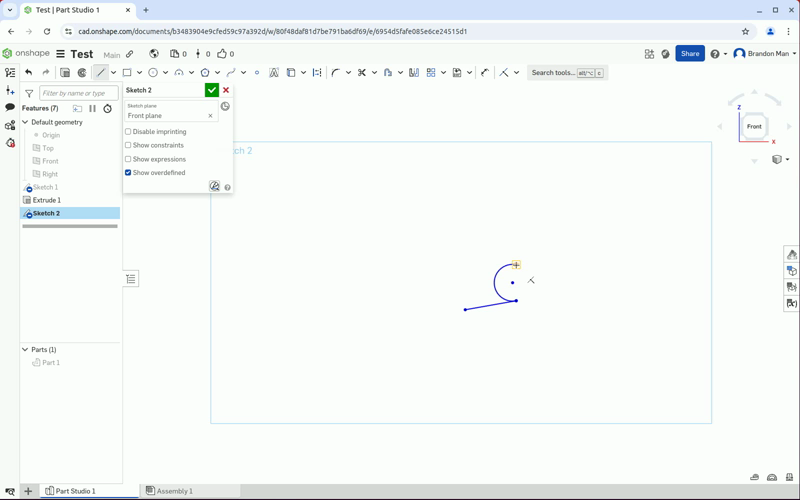
mouse_move(546, 264)
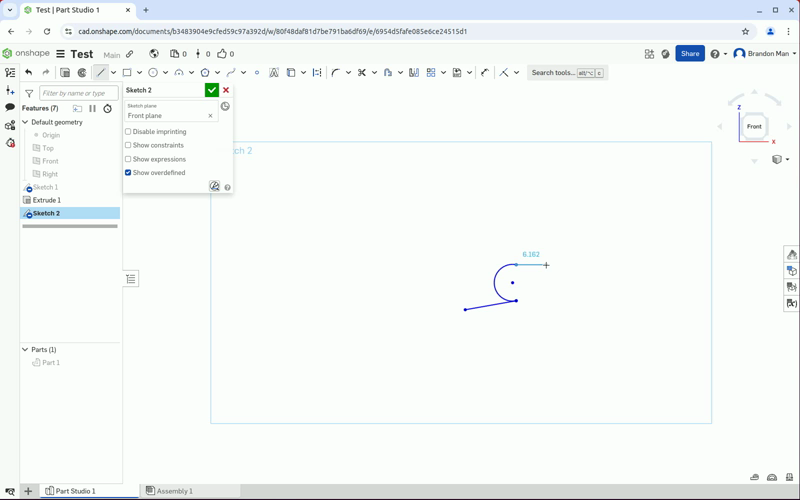
mouse_move(465, 255)
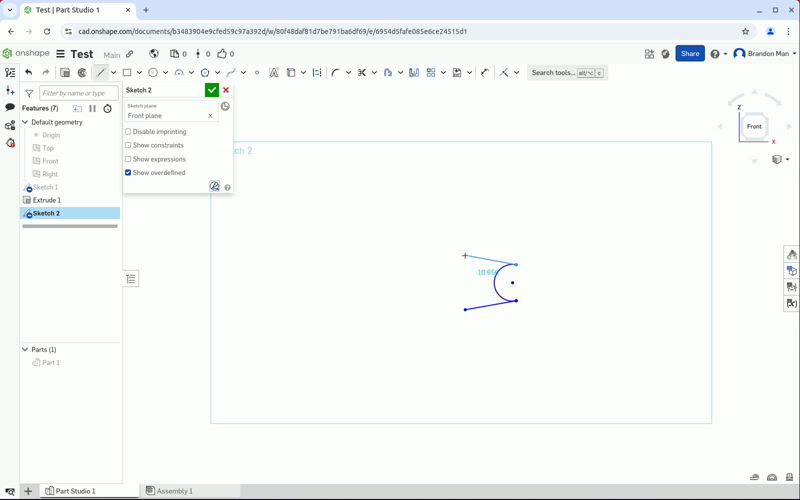
click(465, 255)
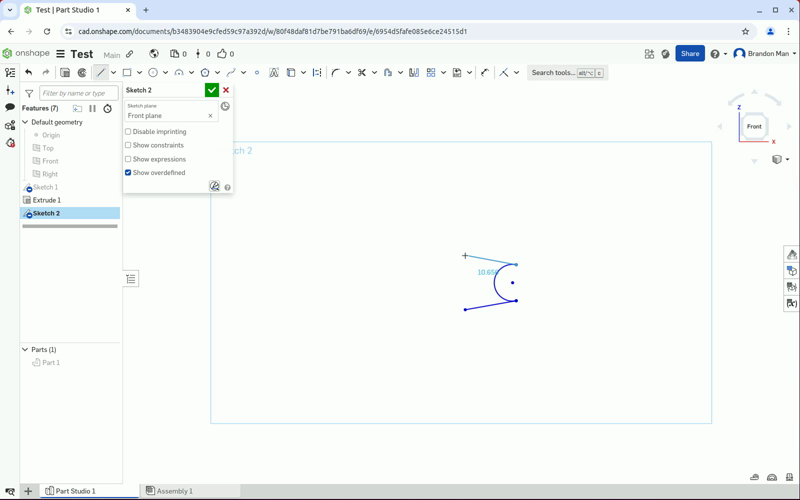
key_up(shift)
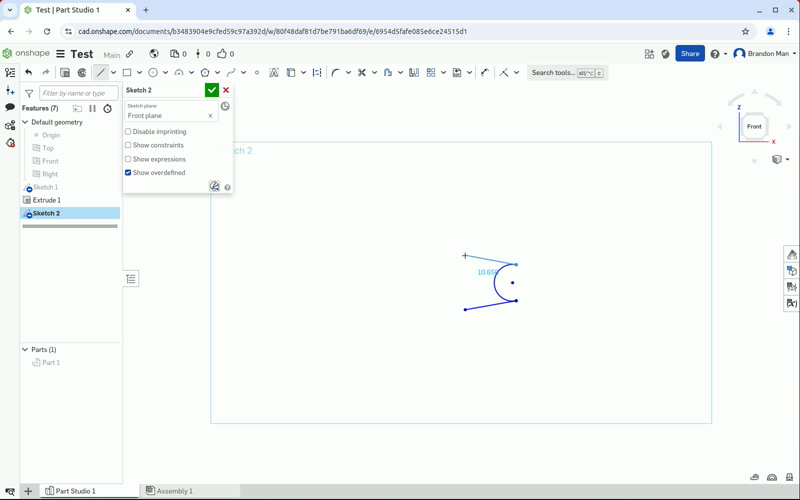
key(esc)
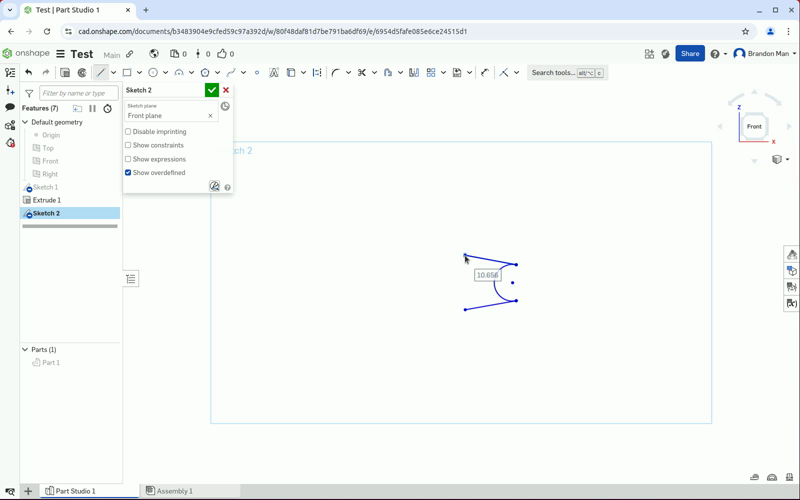
key(a)
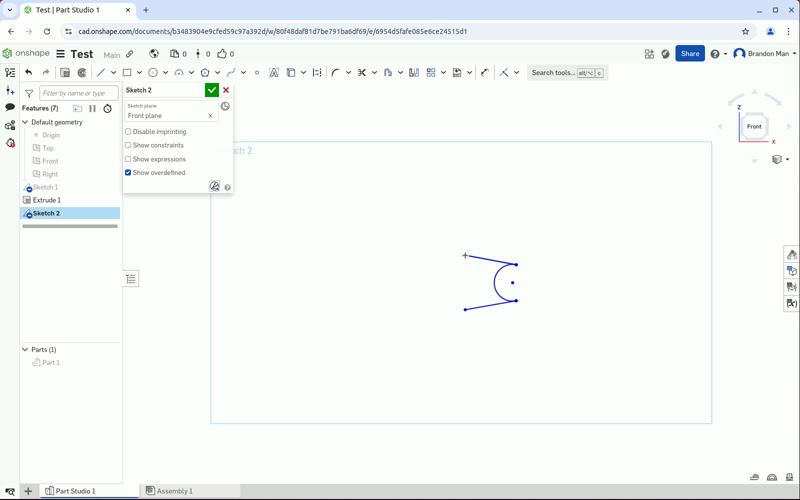
mouse_move(465, 255)
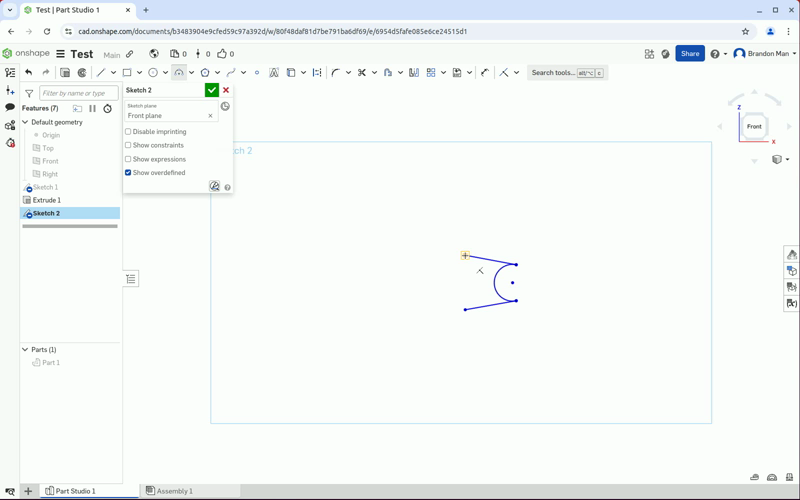
click(465, 255)
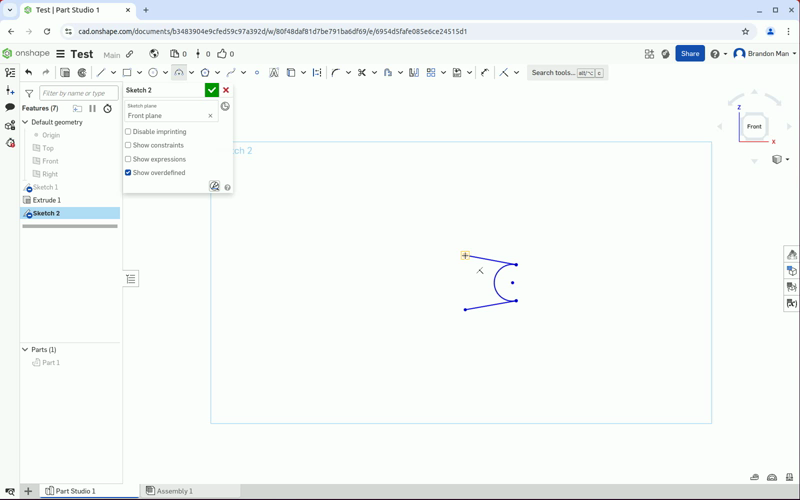
mouse_move(465, 309)
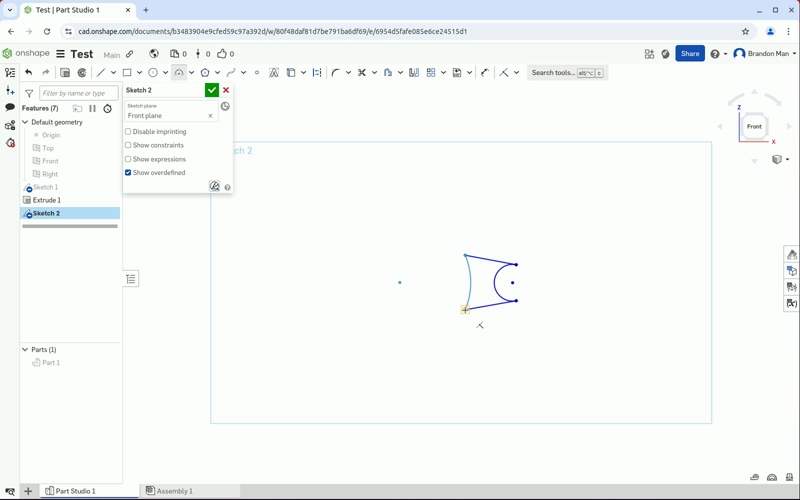
click(465, 309)
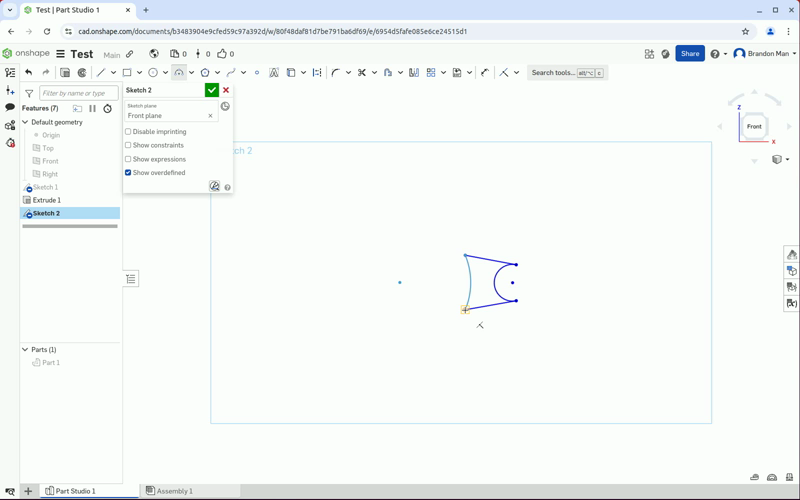
key_down(shift)
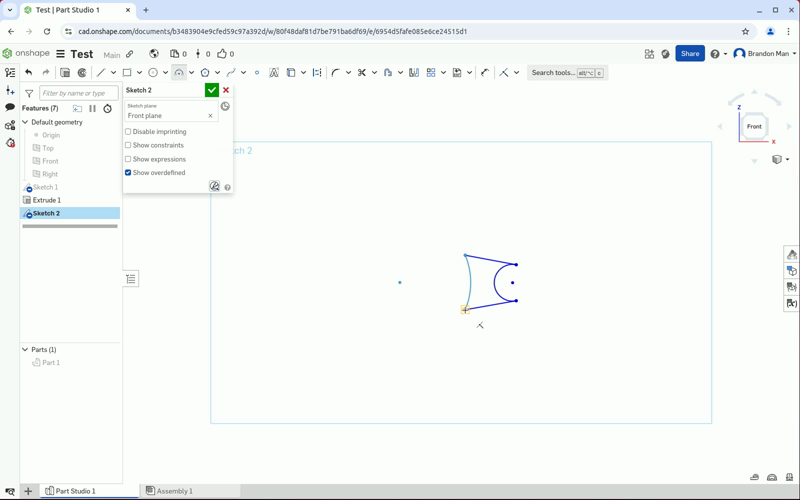
mouse_move(488, 282)
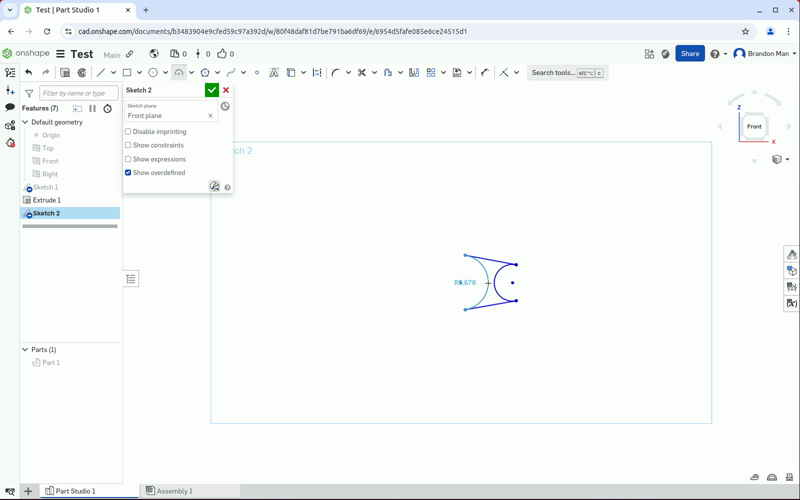
click(488, 282)
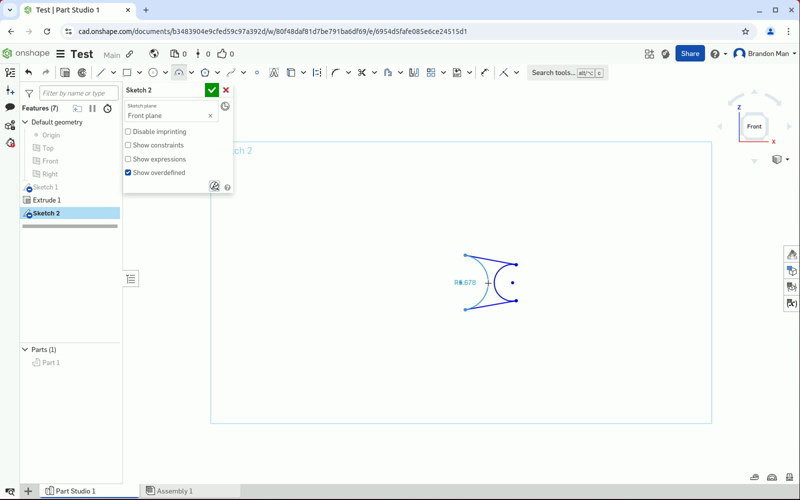
key_up(shift)
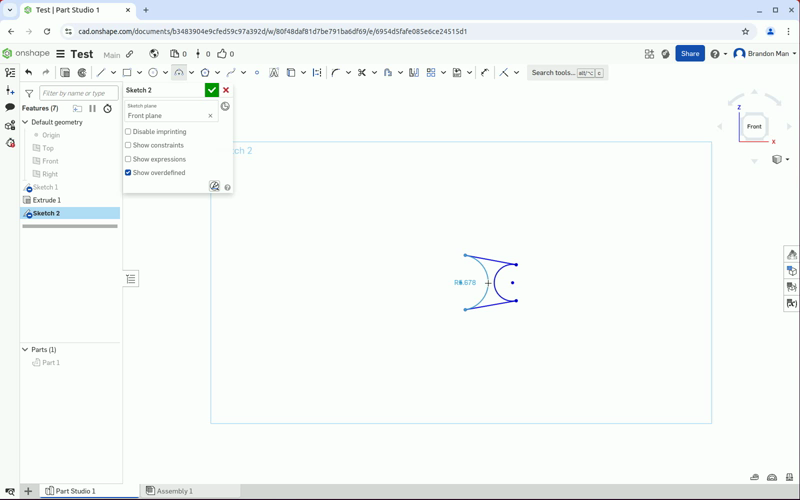
key(esc)
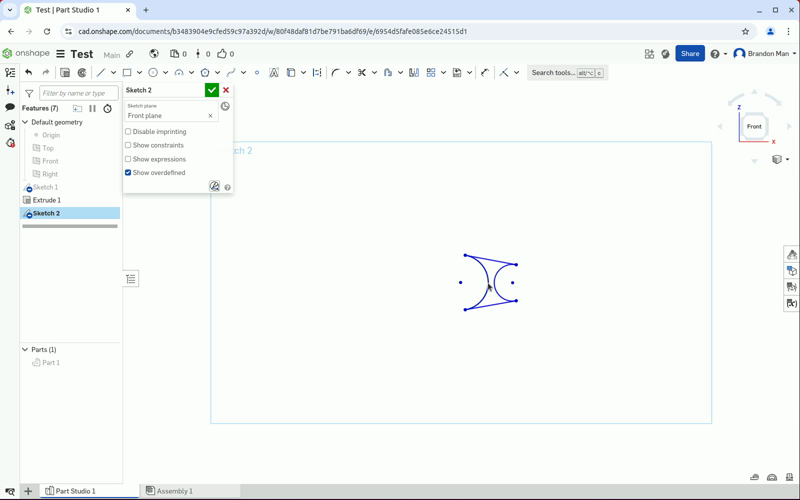
mouse_move(488, 304)
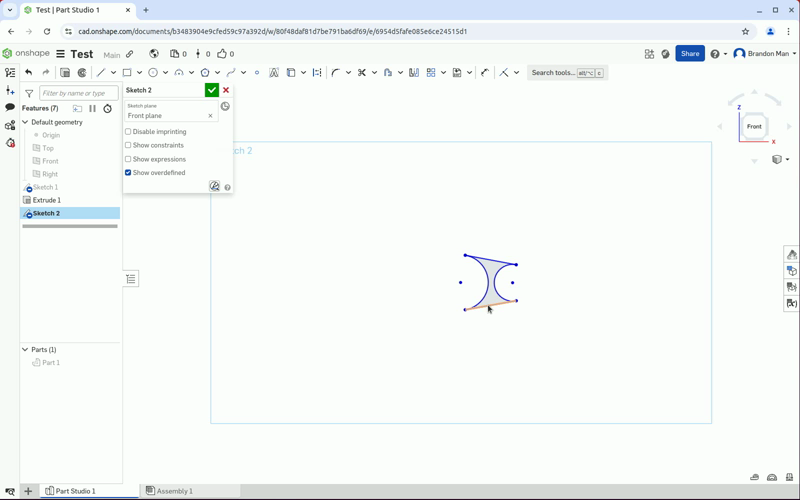
scroll(6)
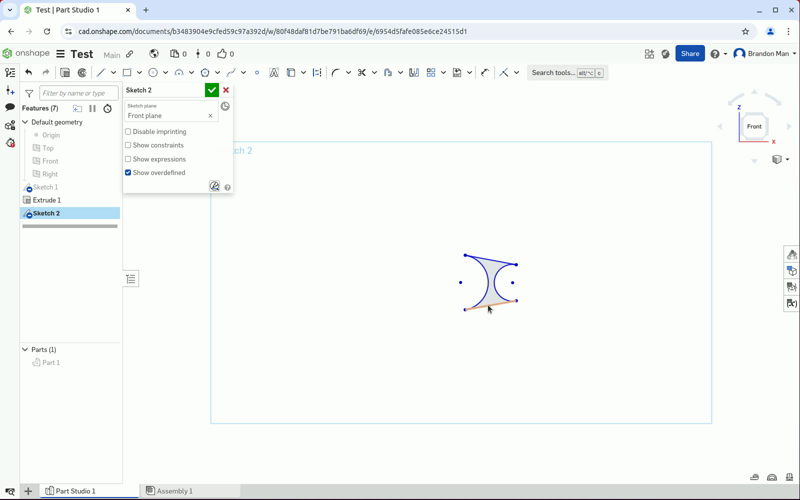
scroll(6)
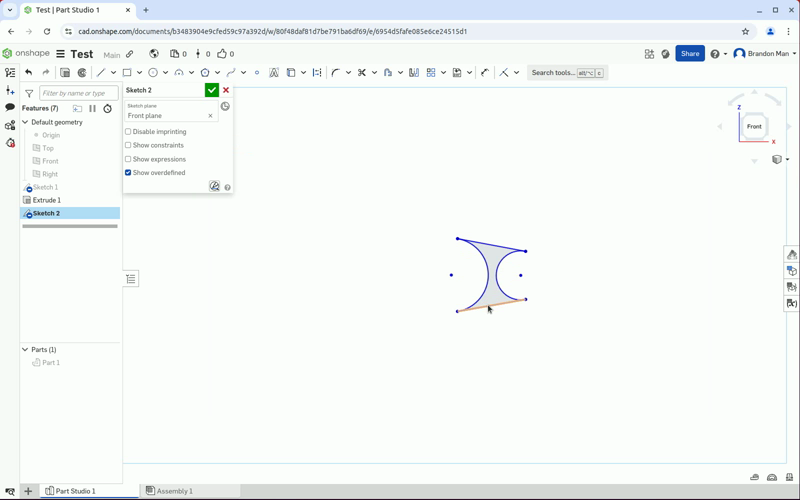
scroll(6)
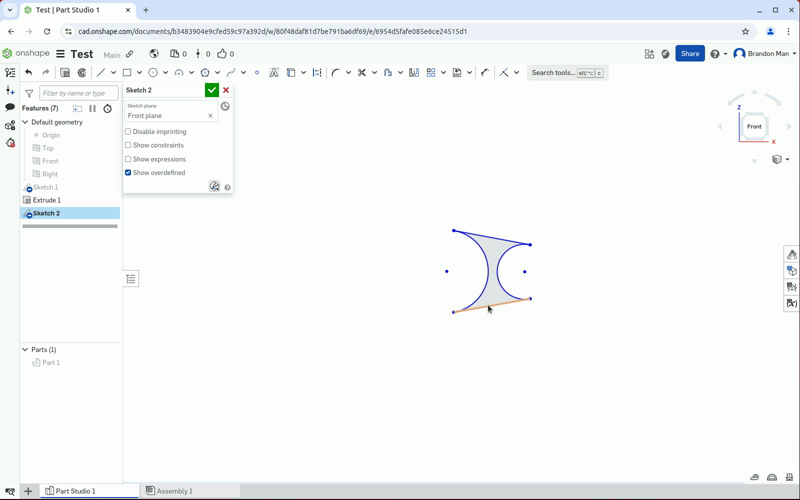
scroll(6)
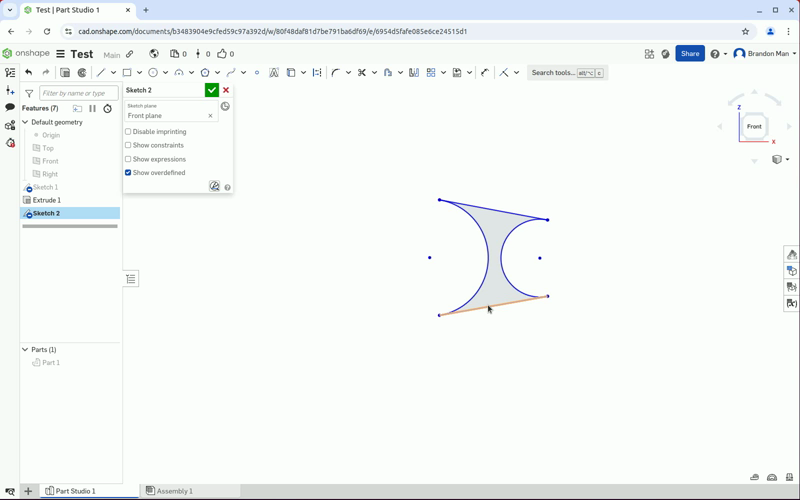
scroll(6)
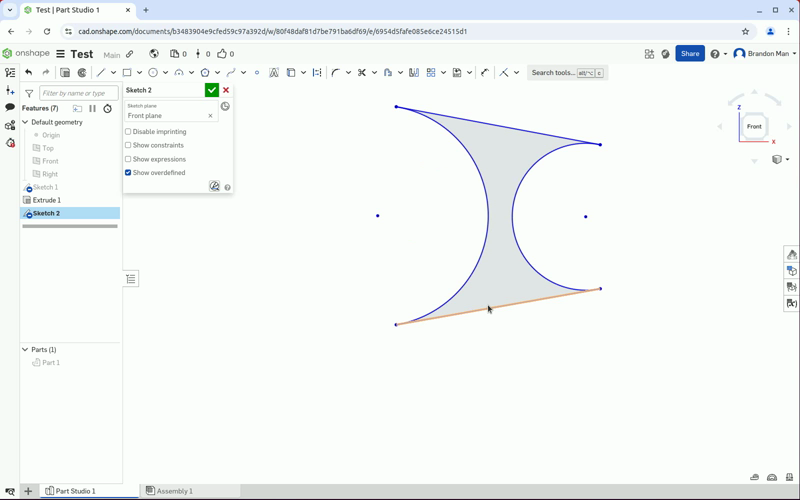
scroll(6)
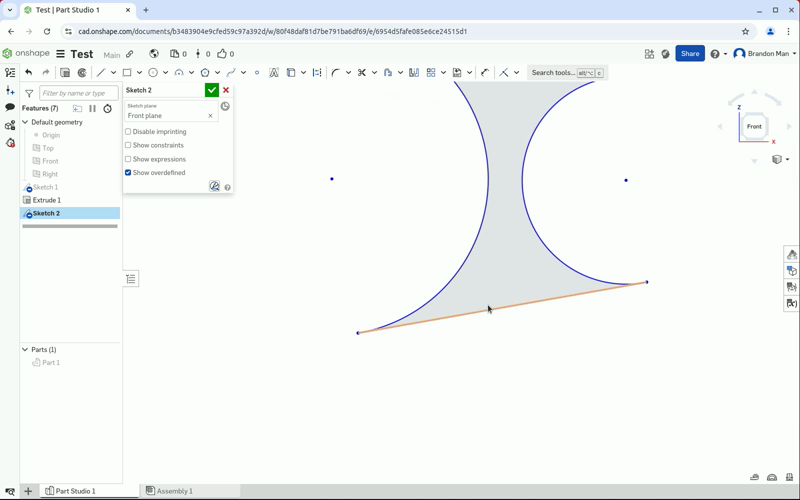
scroll(6)
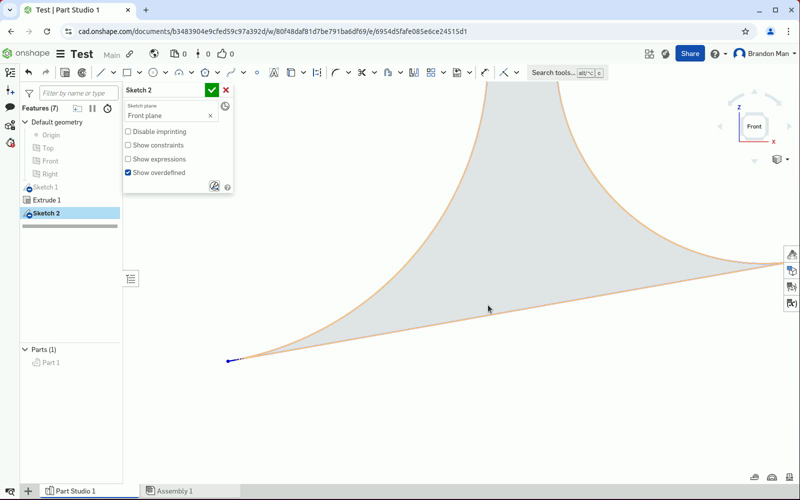
click(488, 304)
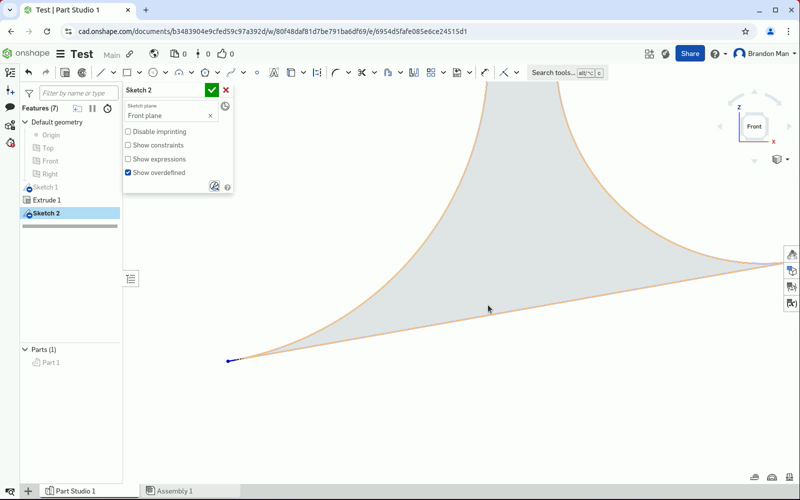
scroll(-6)
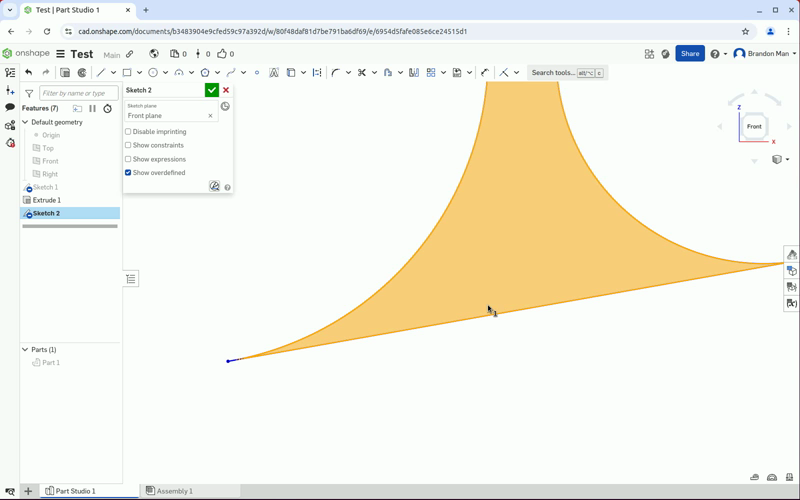
scroll(-6)
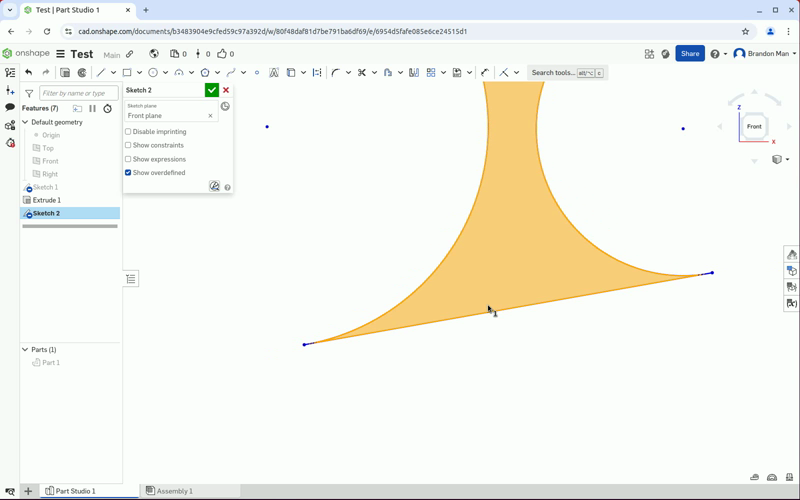
scroll(-6)
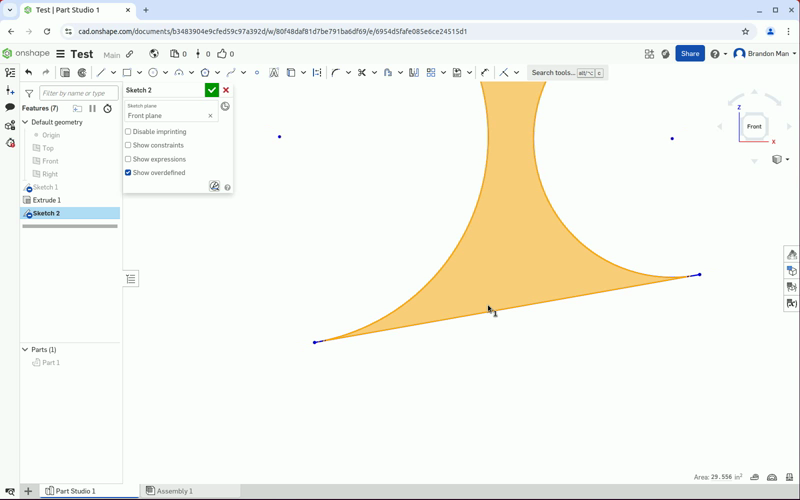
scroll(-6)
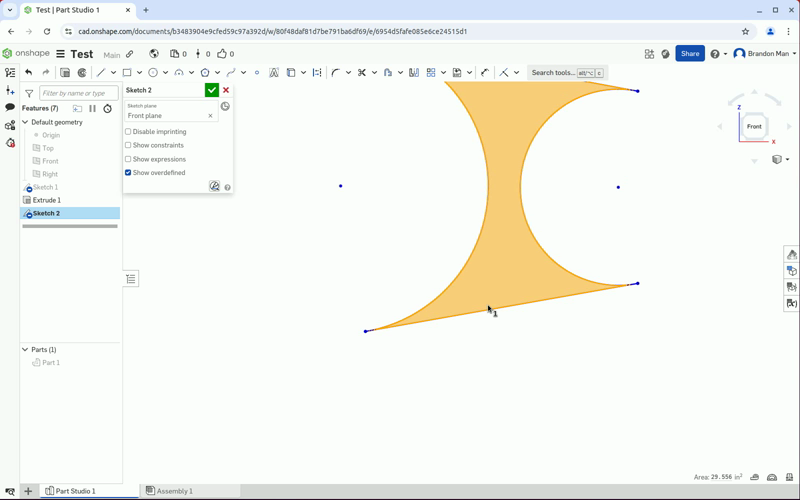
scroll(-6)
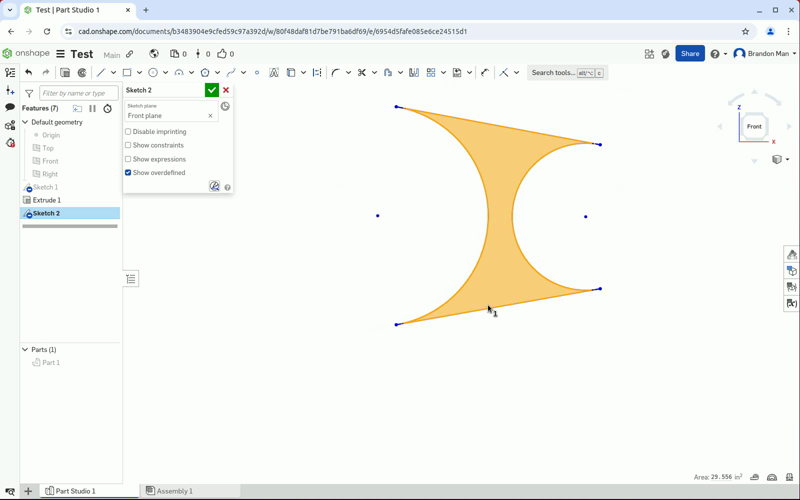
scroll(-6)
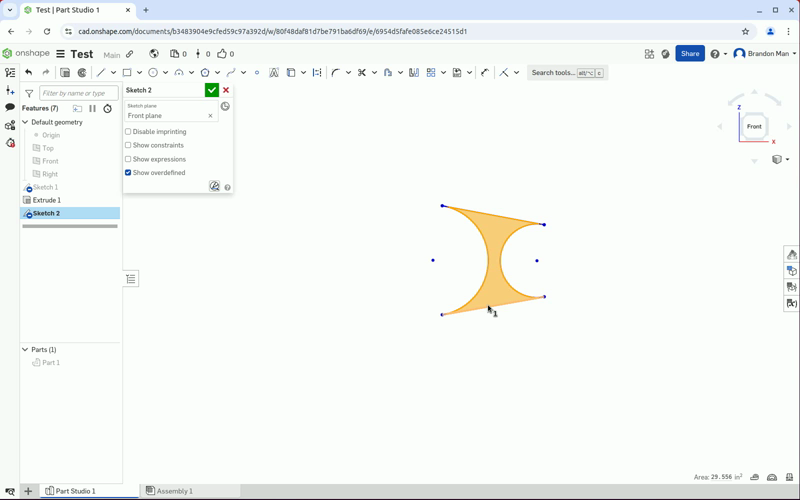
scroll(-6)
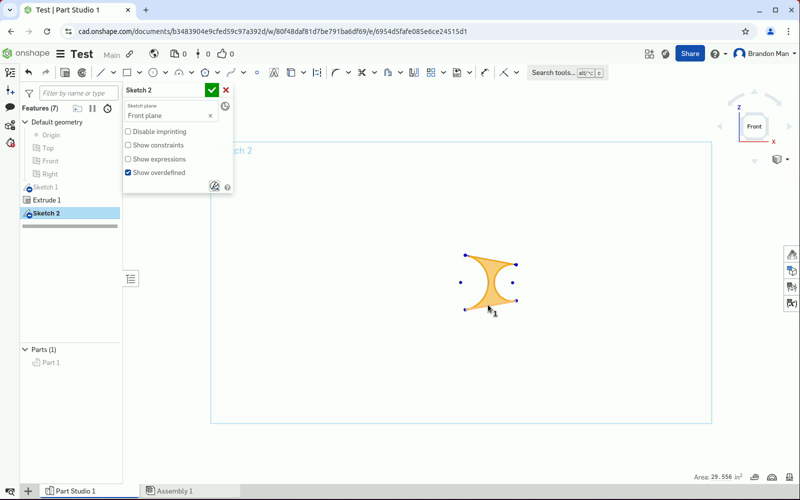
mouse_move(73, 352)
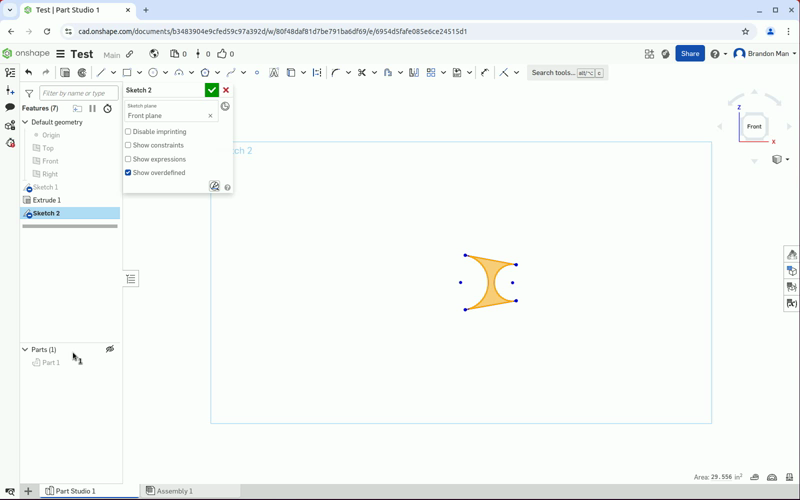
key(shift+y)
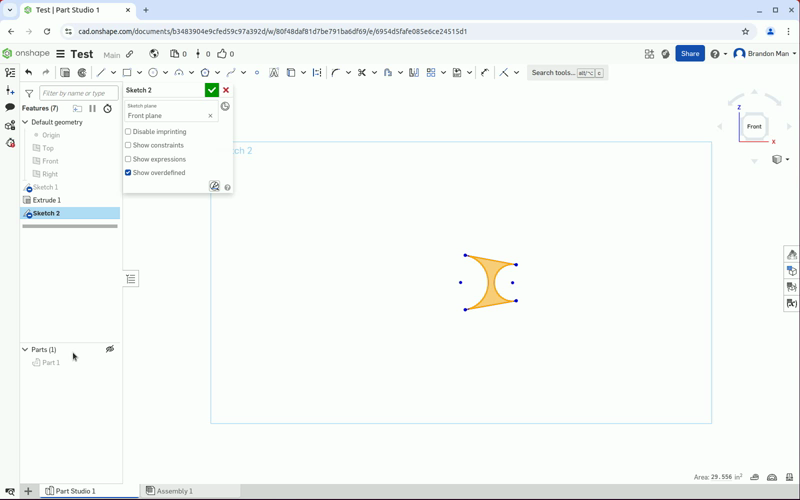
key(shift+e)
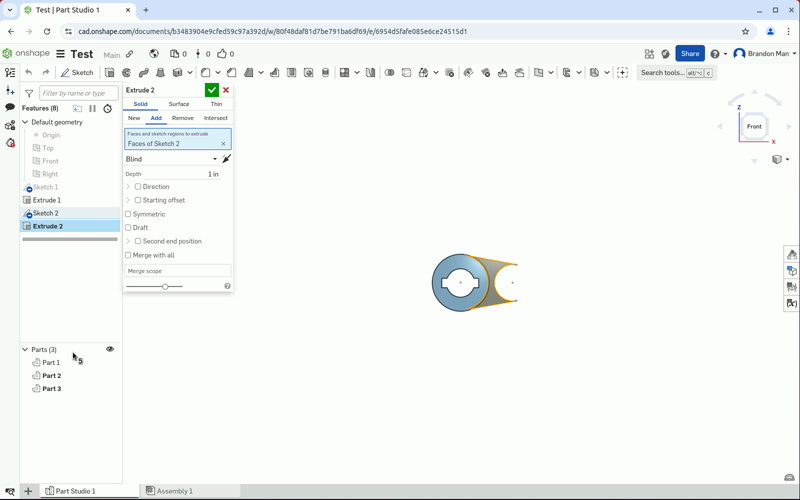
mouse_move(143, 106)
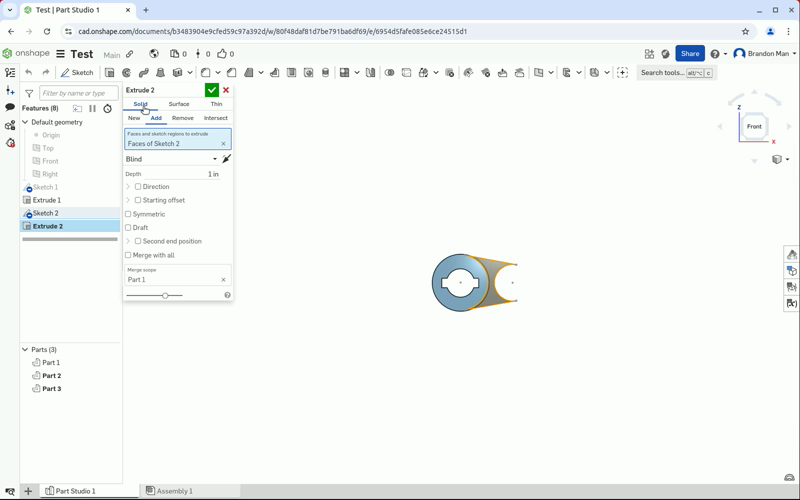
click(143, 106)
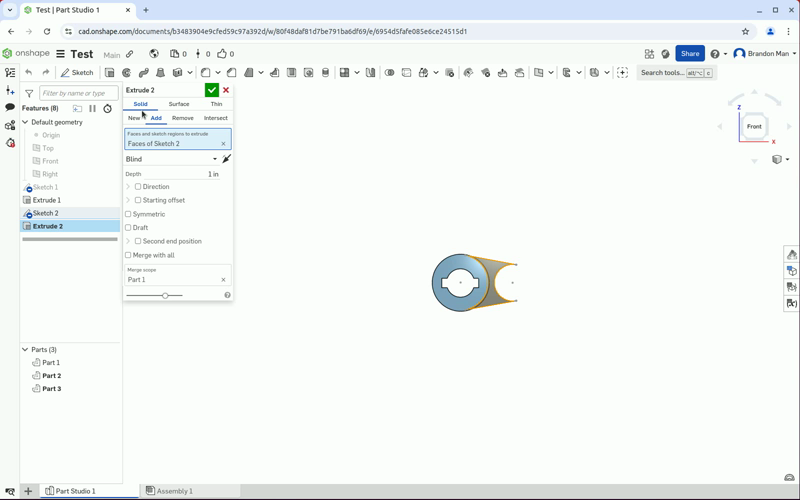
mouse_move(137, 120)
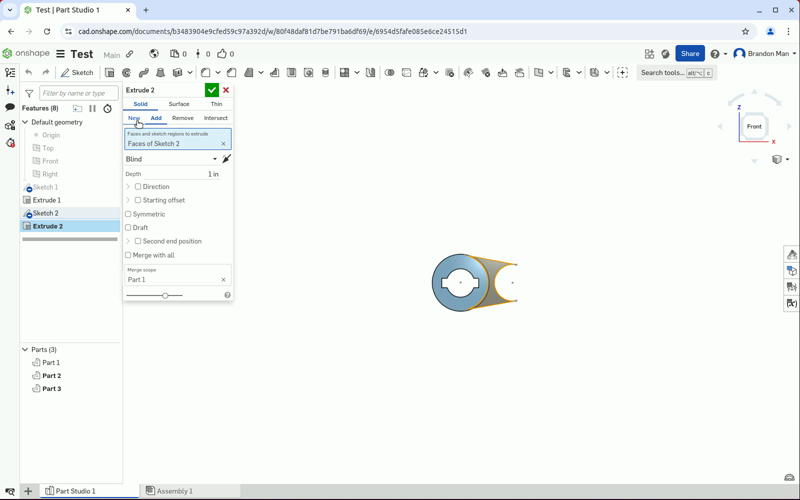
click(137, 120)
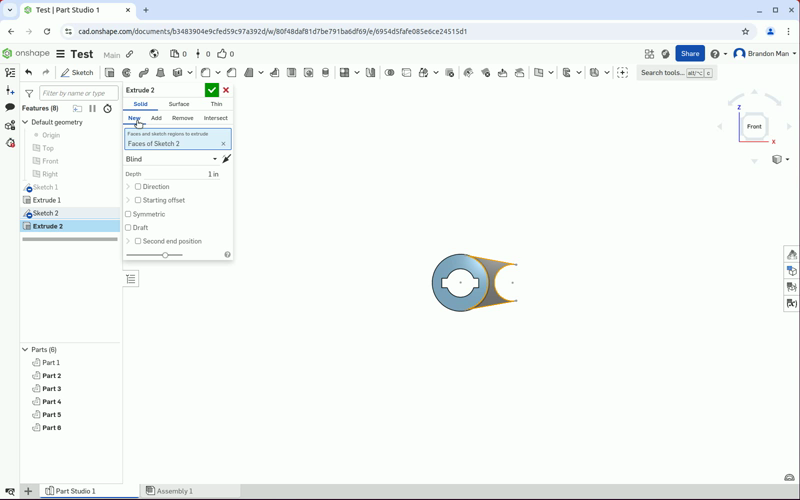
key(tab, 4)
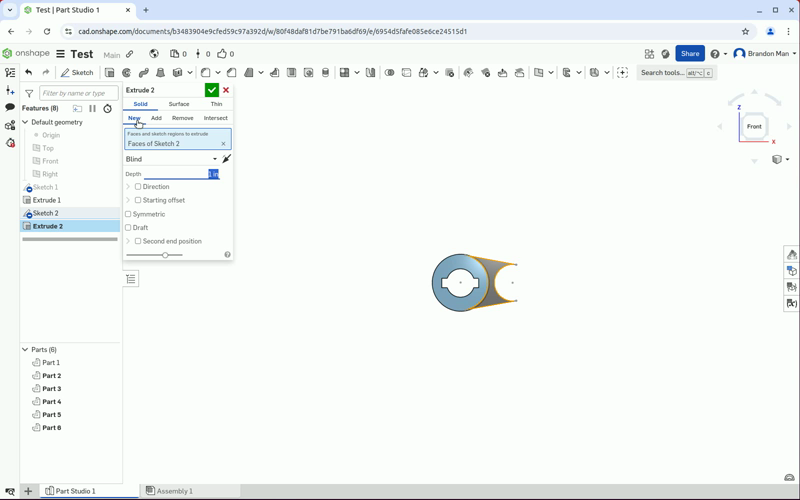
text(5.055)
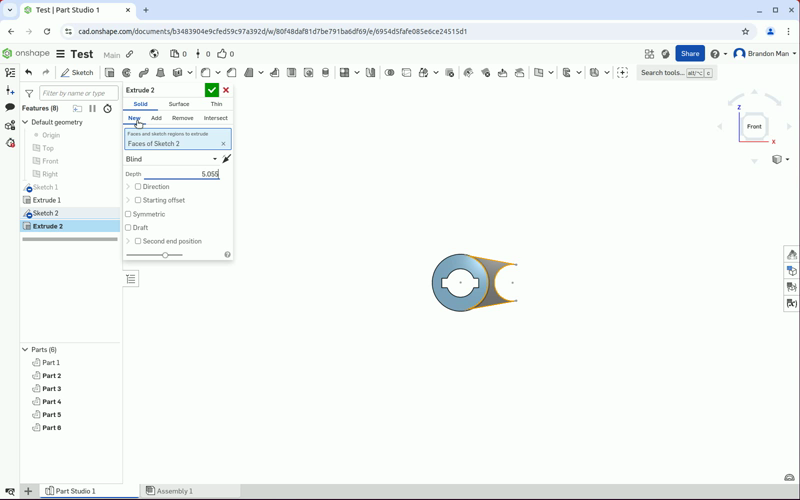
key(enter)
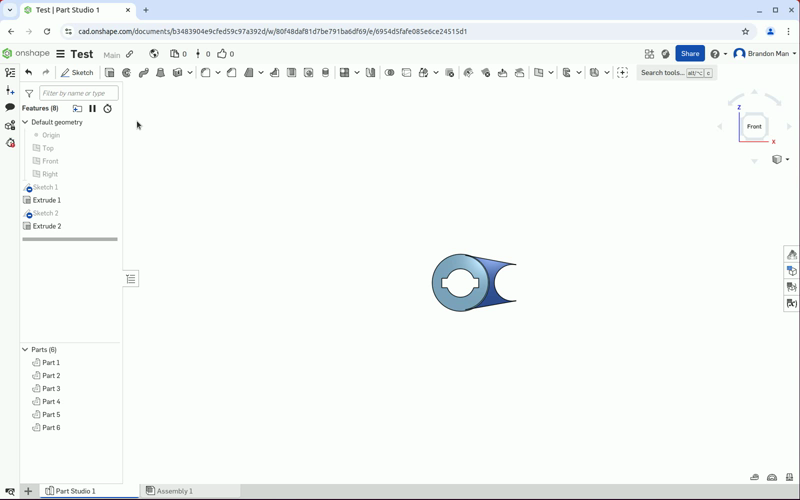
key(shift+h)
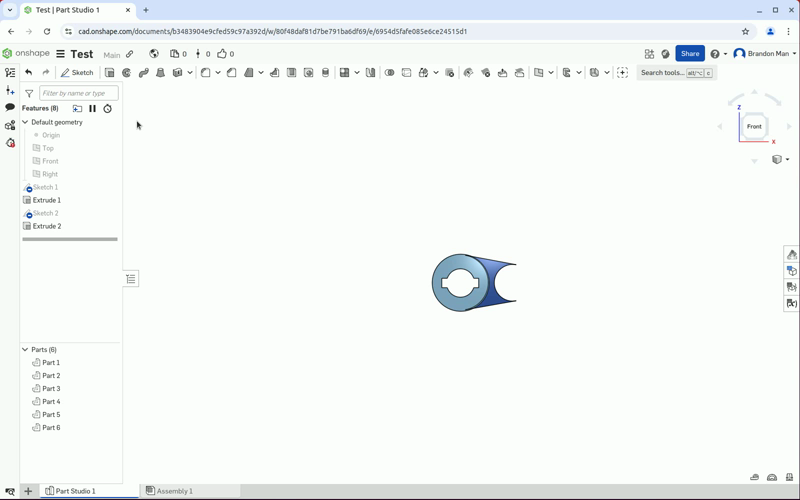
key(shift+h)
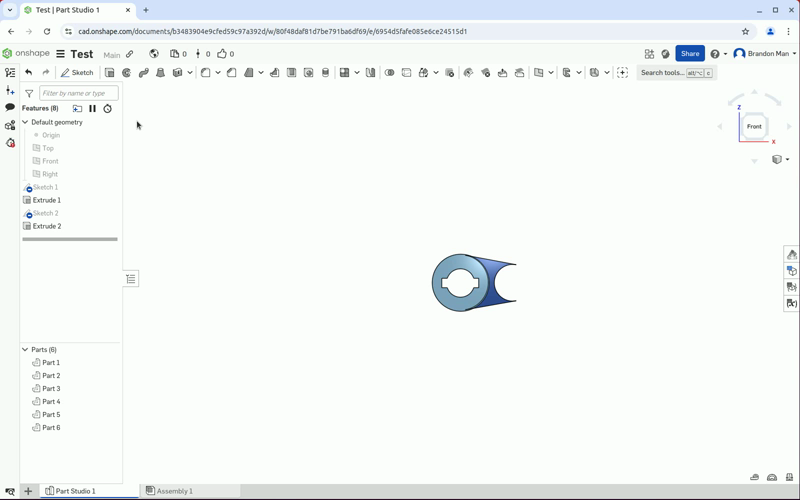
mouse_move(73, 189)
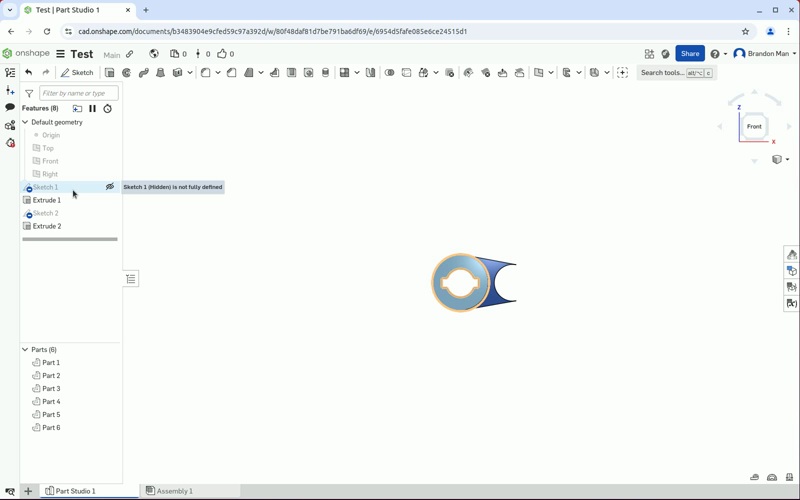
click(73, 189)
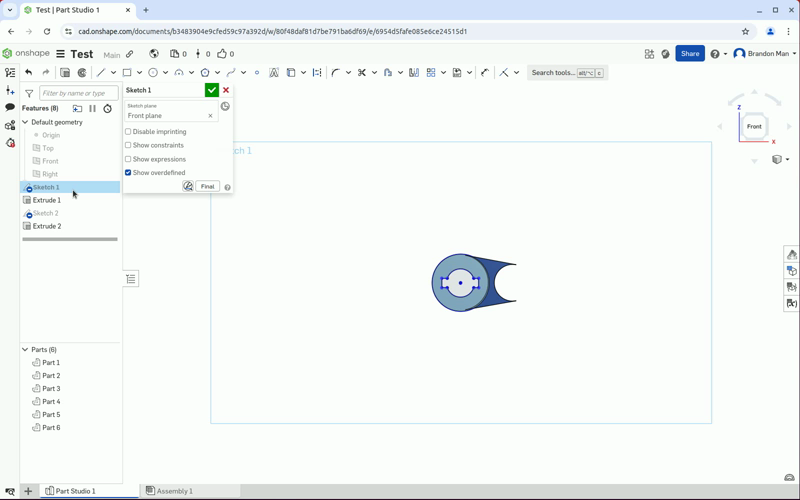
mouse_move(229, 92)
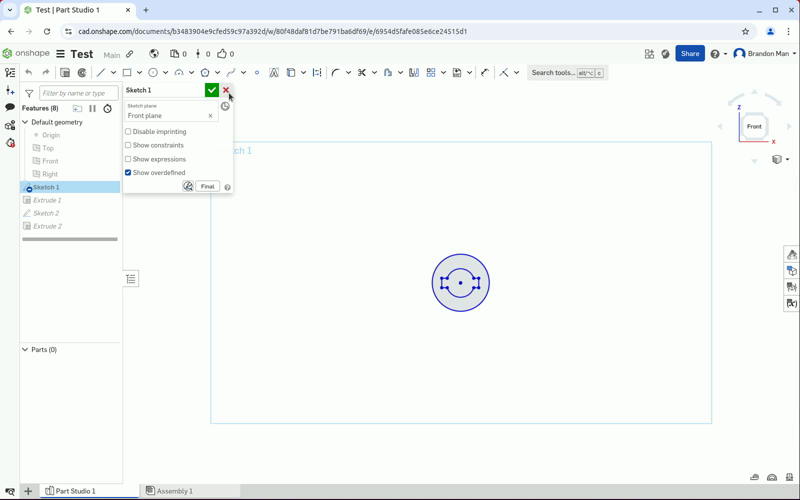
click(229, 92)
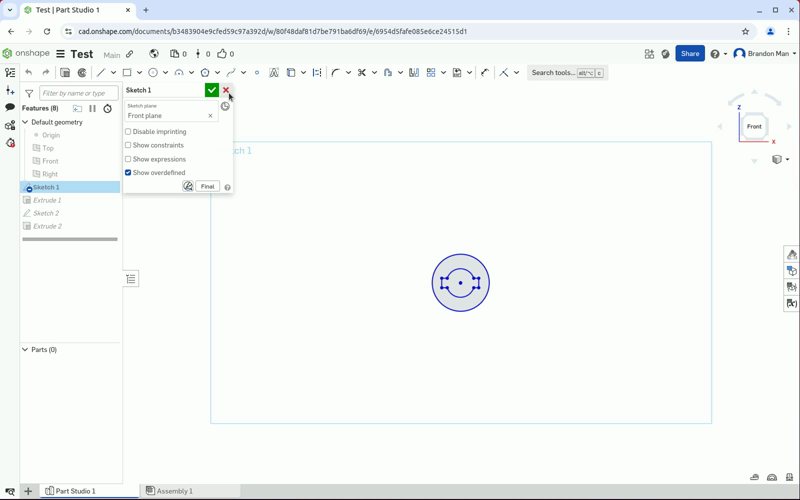
key(shift+s)
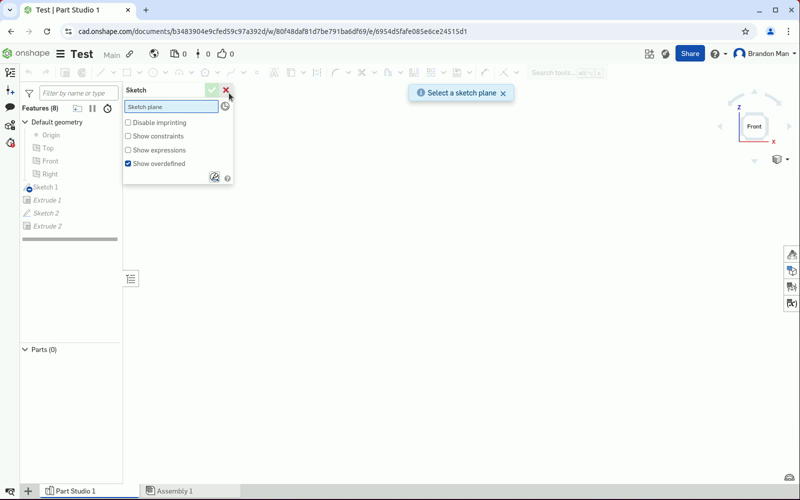
mouse_move(73, 163)
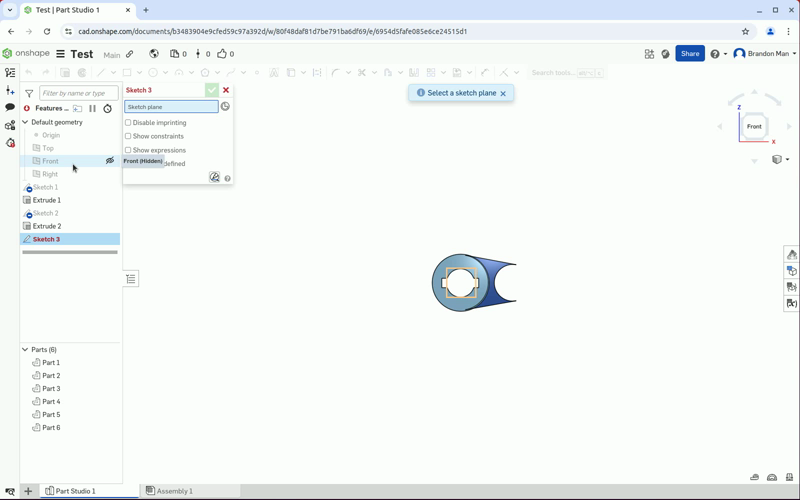
click(73, 163)
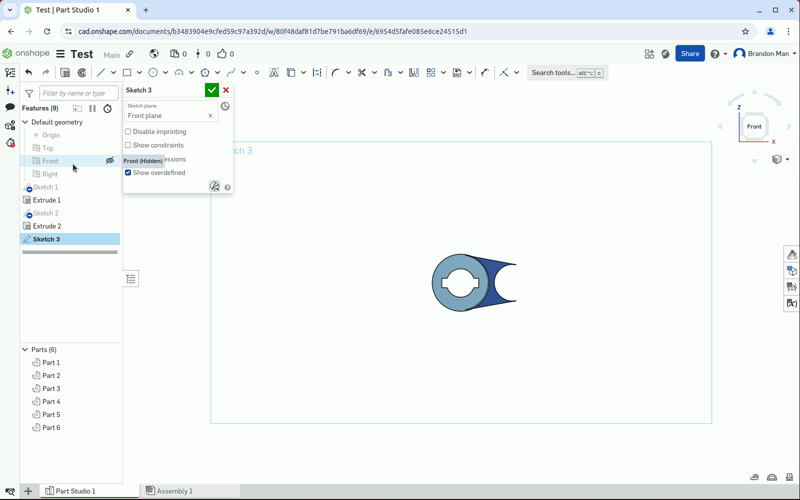
mouse_move(73, 352)
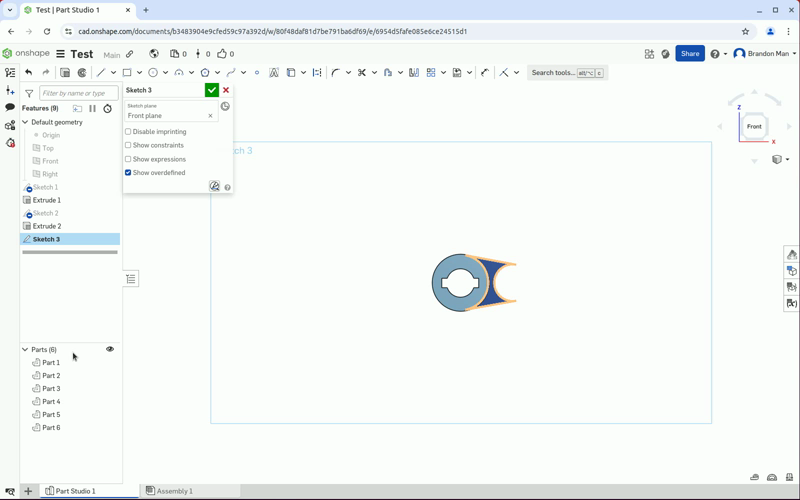
key(y)
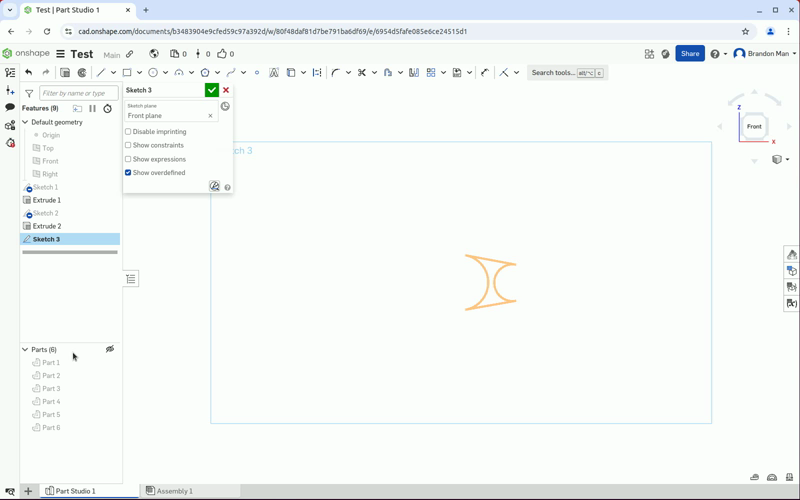
key(c)
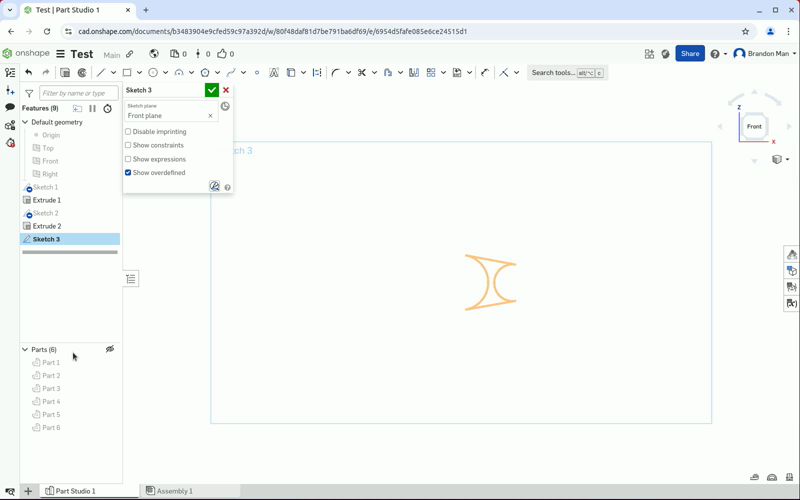
key_down(shift)
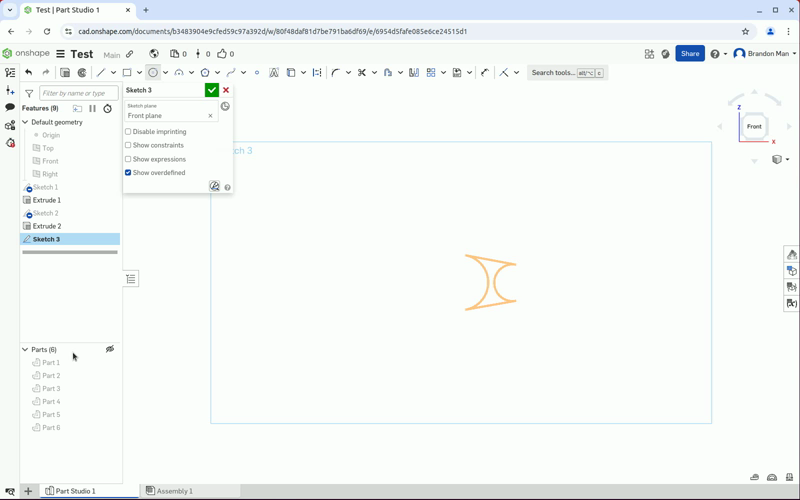
mouse_move(513, 282)
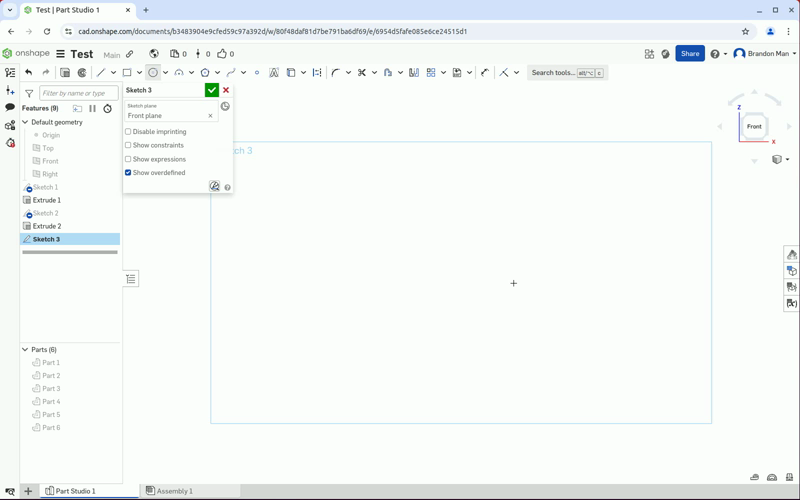
click(513, 282)
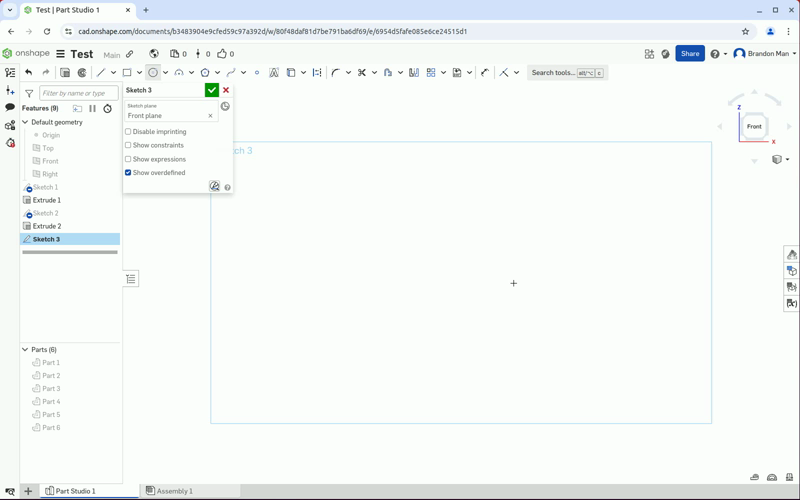
key_up(shift)
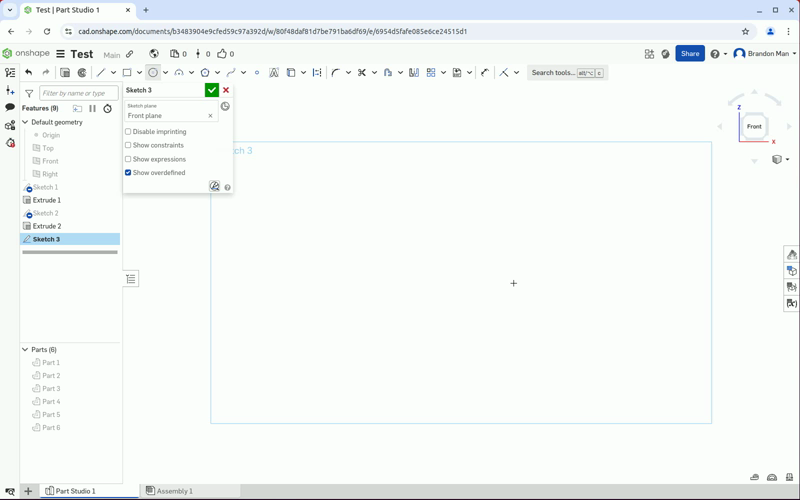
mouse_move(532, 282)
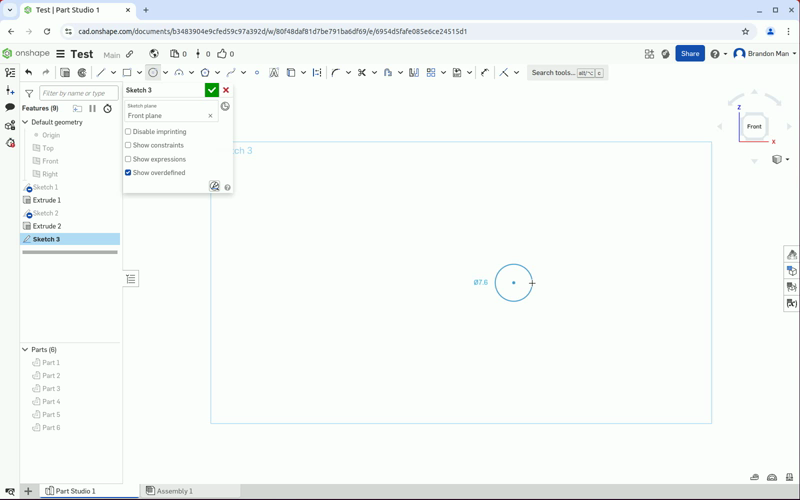
click(532, 282)
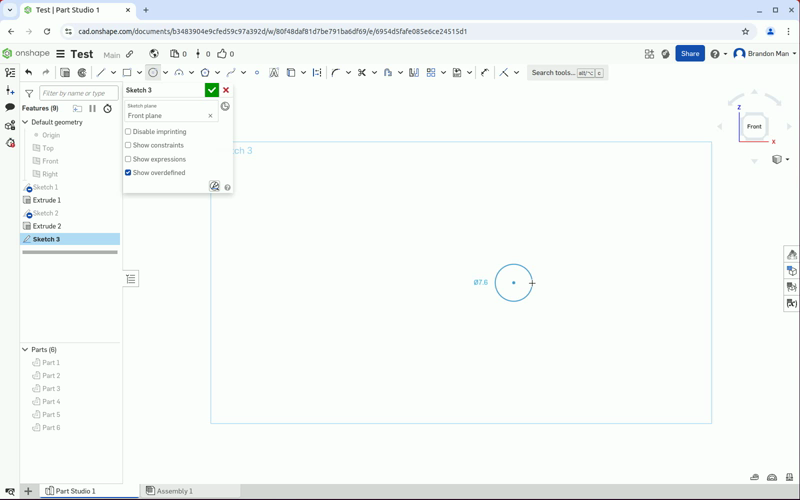
key(esc)
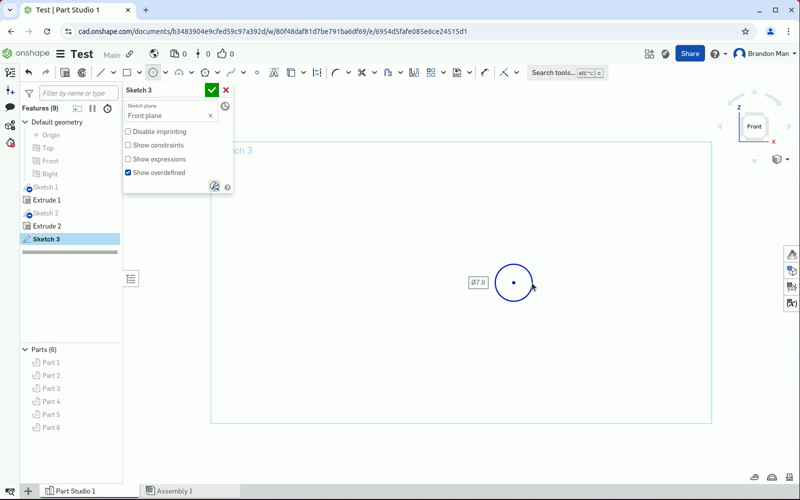
key(c)
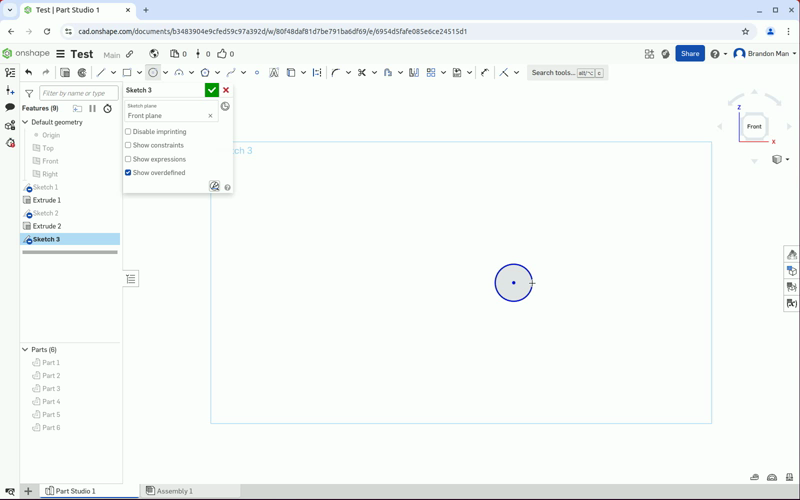
key_down(shift)
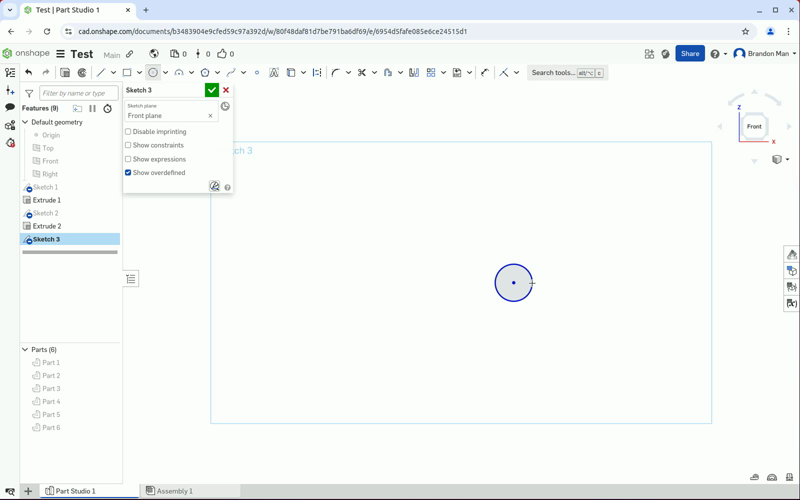
mouse_move(513, 282)
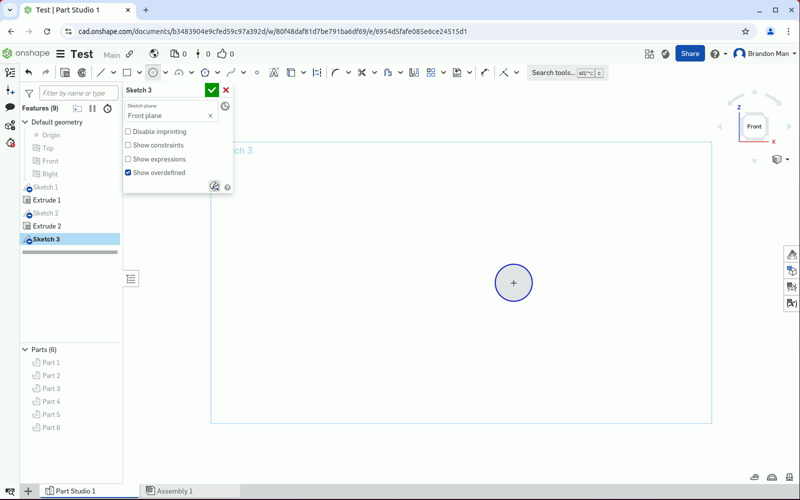
click(513, 282)
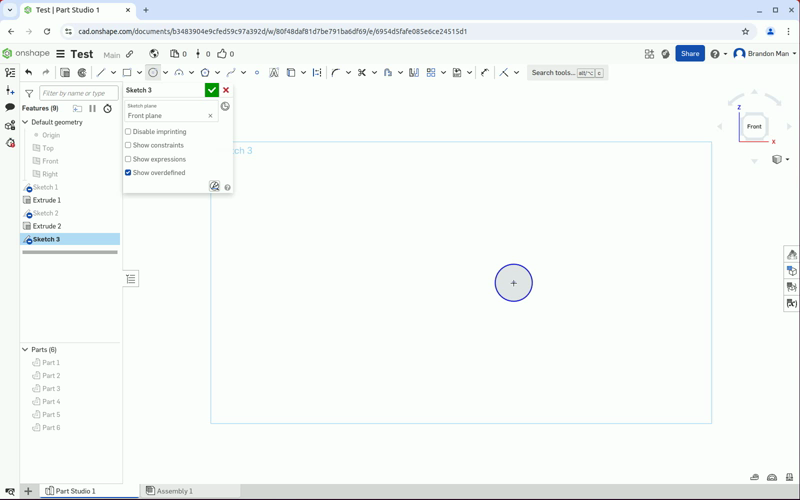
key_up(shift)
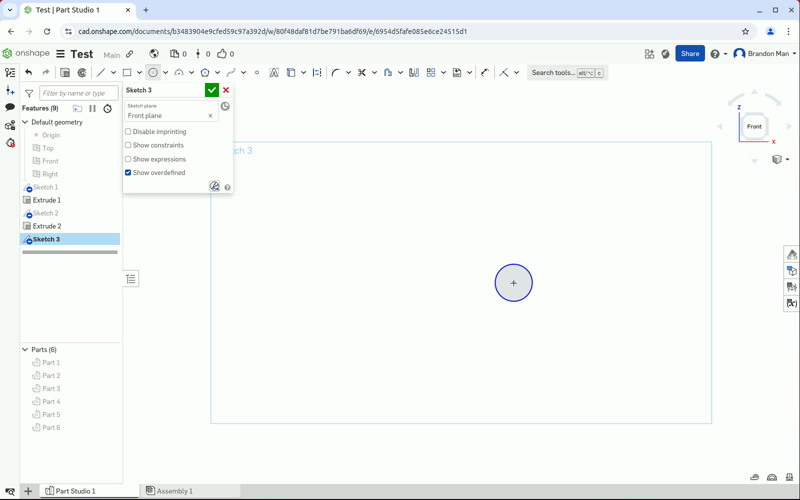
mouse_move(527, 282)
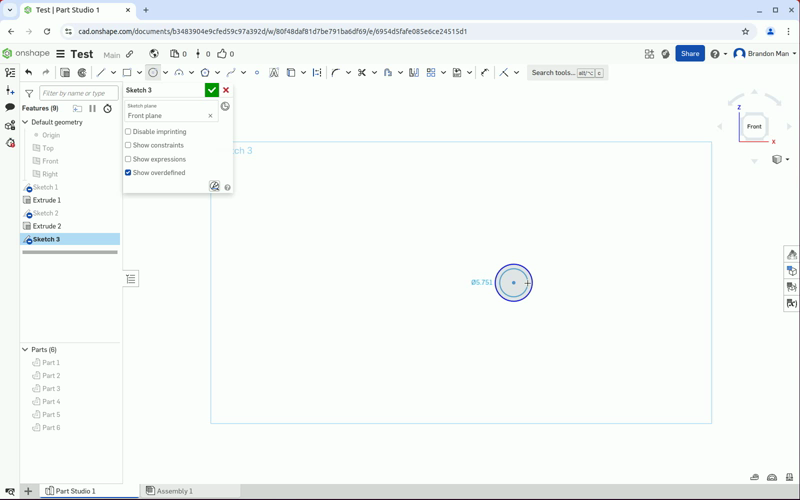
click(527, 282)
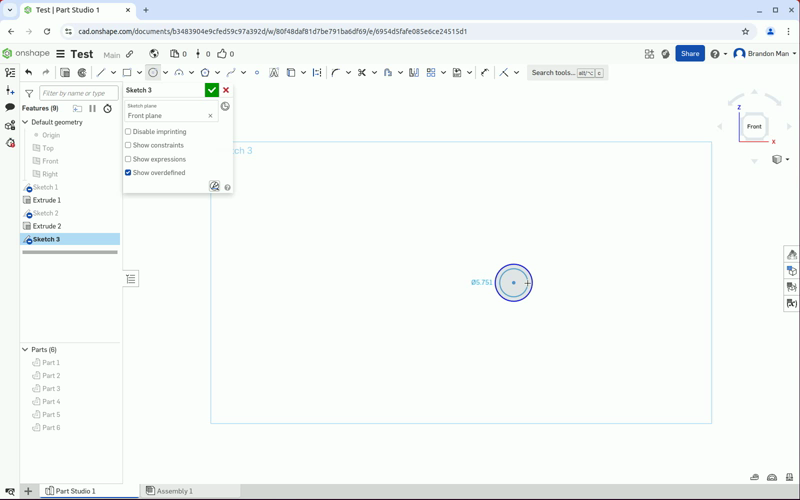
key(esc)
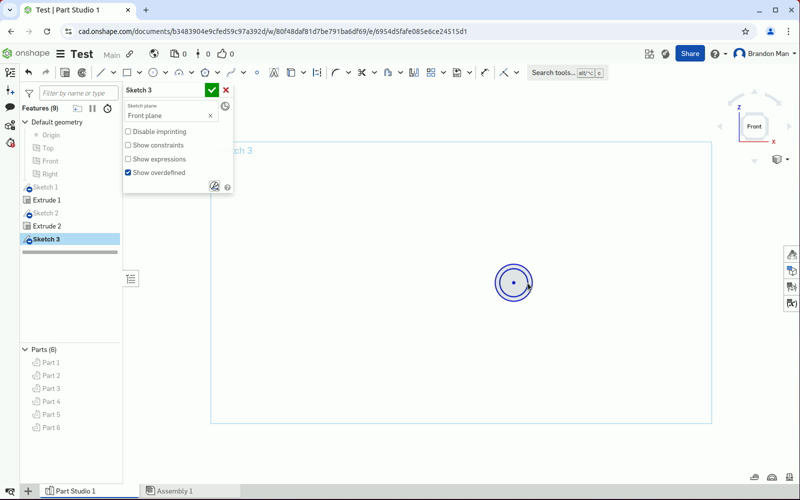
mouse_move(526, 273)
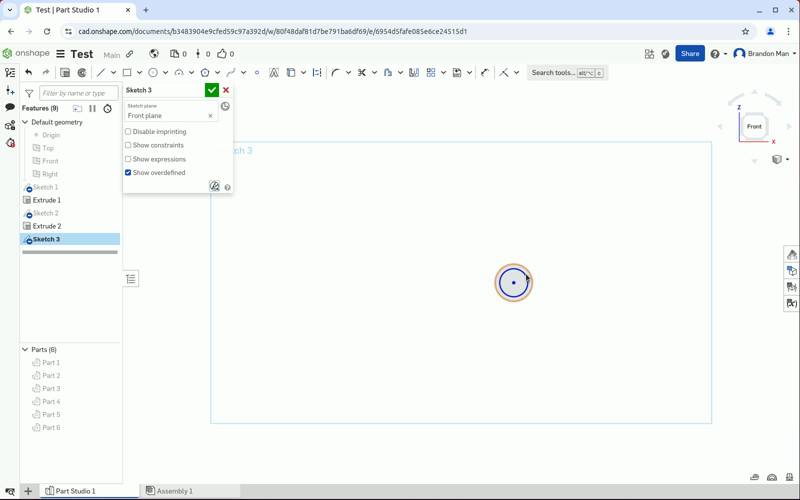
scroll(6)
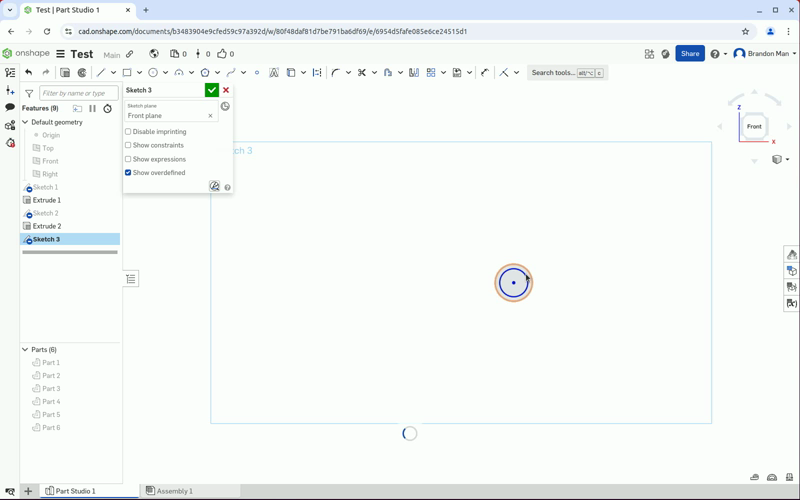
scroll(6)
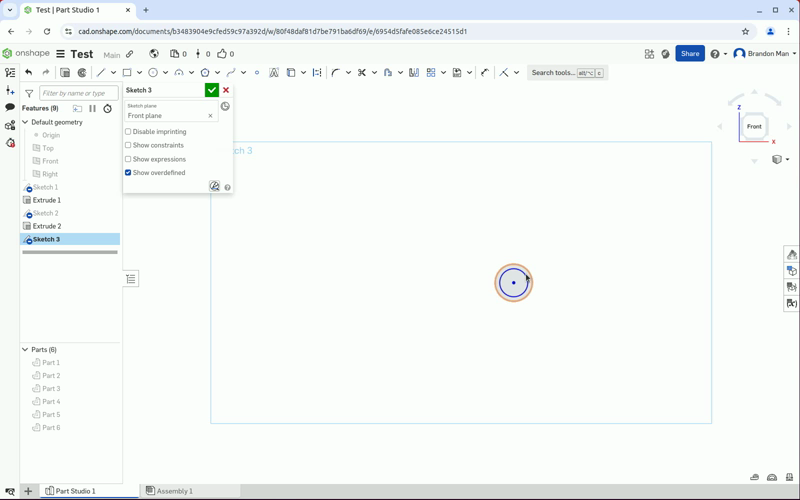
scroll(6)
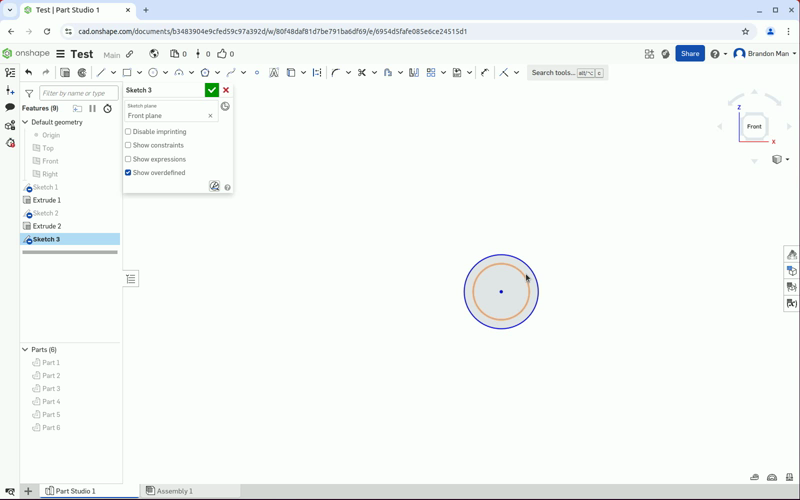
scroll(6)
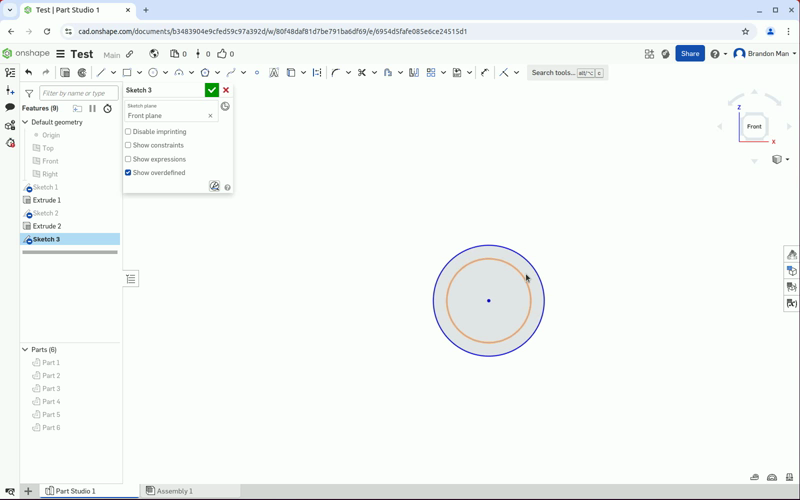
scroll(6)
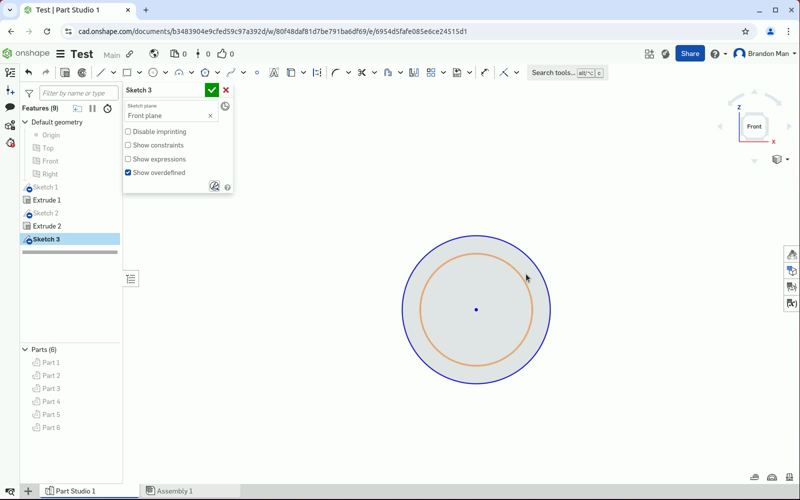
scroll(6)
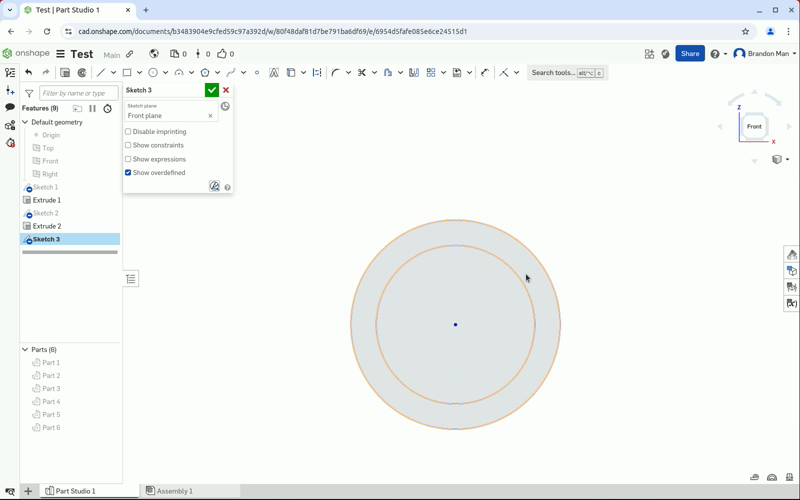
scroll(6)
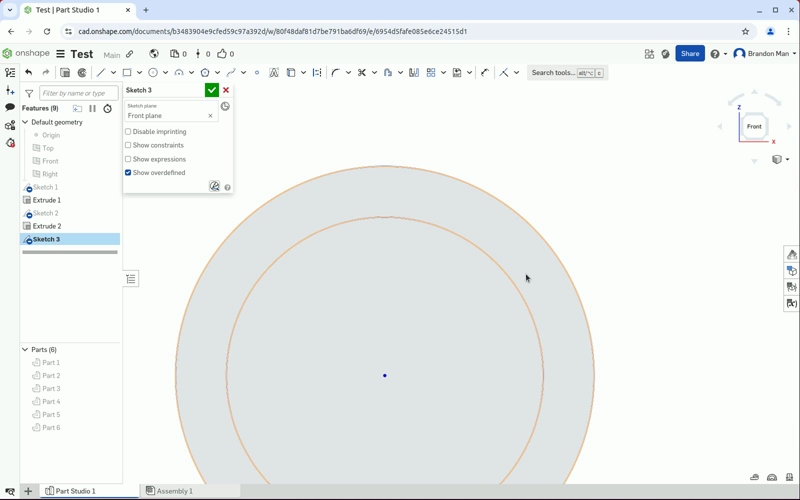
click(526, 273)
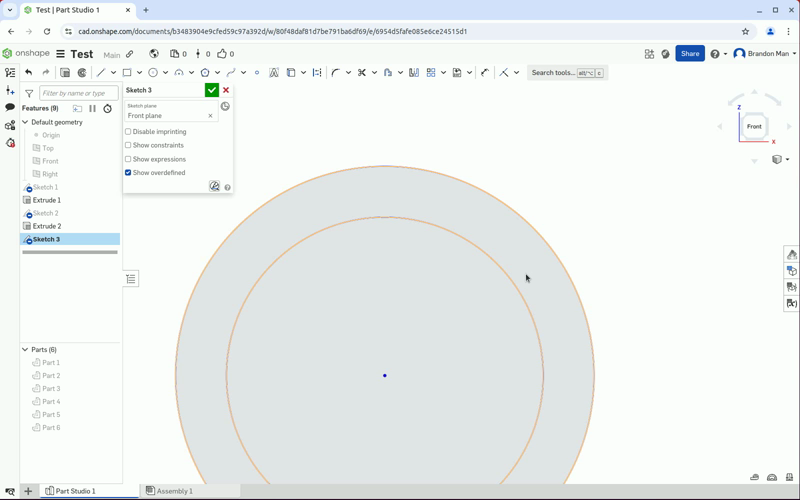
scroll(-6)
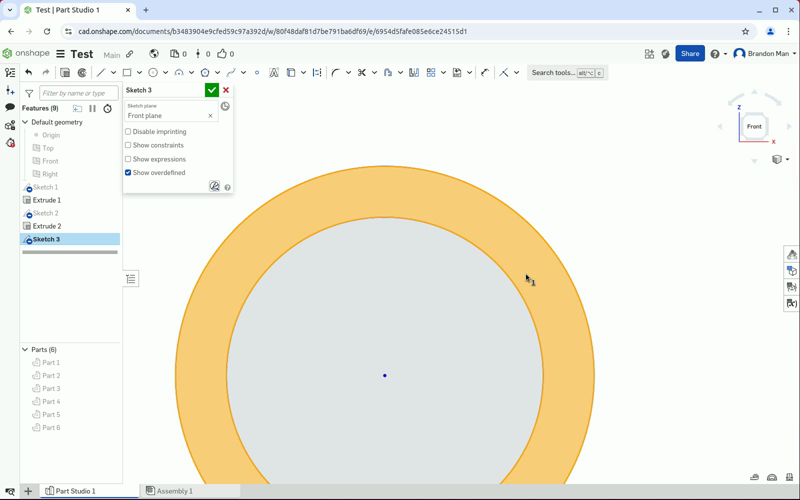
scroll(-6)
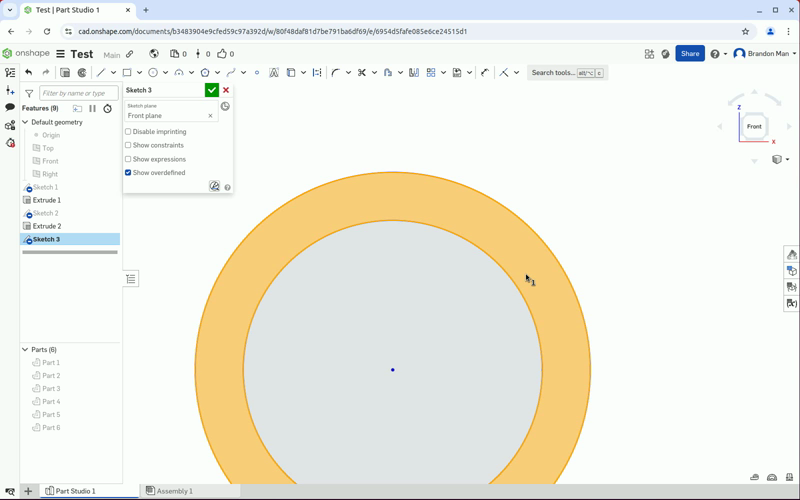
scroll(-6)
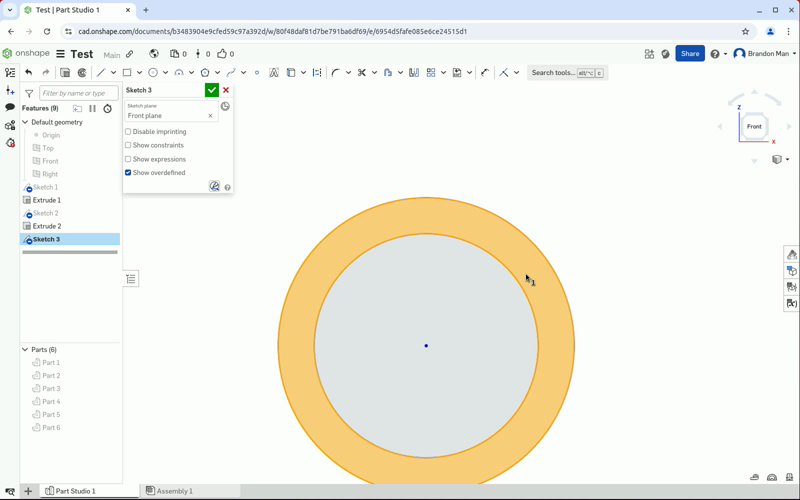
scroll(-6)
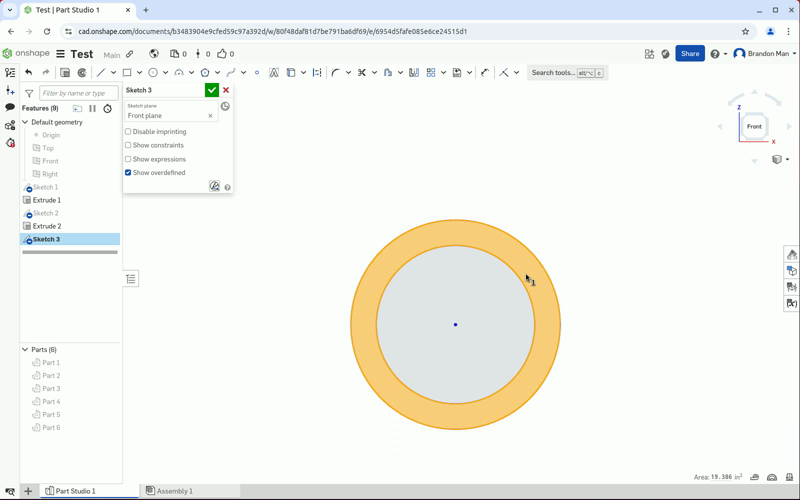
scroll(-6)
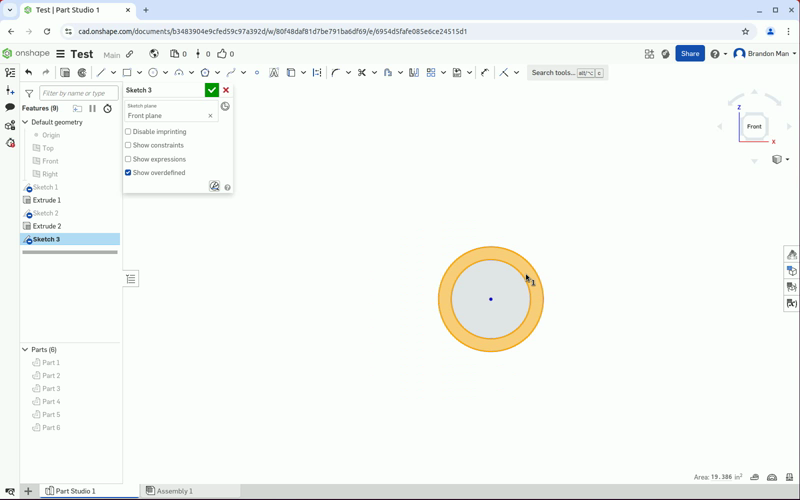
scroll(-6)
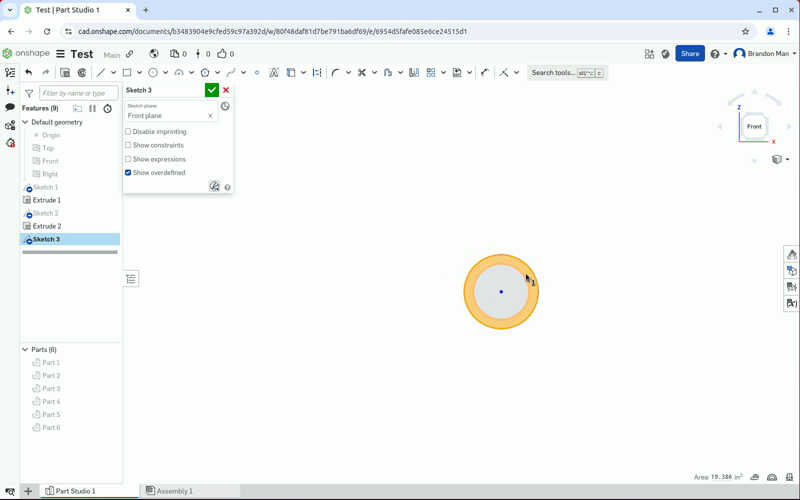
scroll(-6)
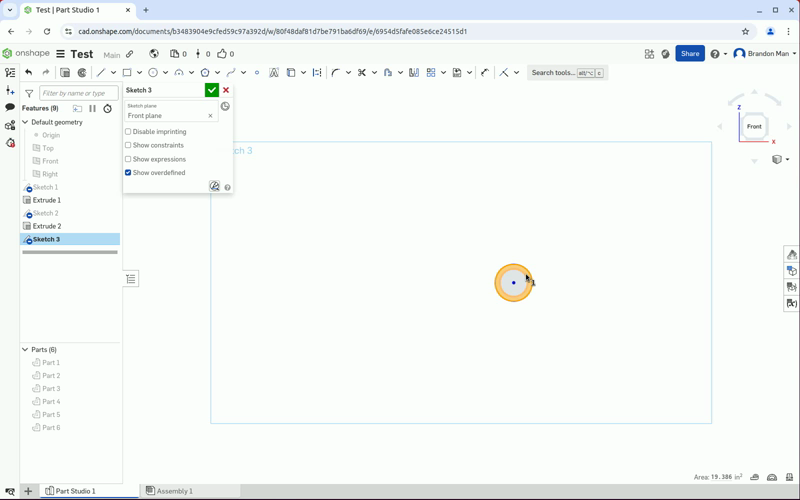
mouse_move(73, 352)
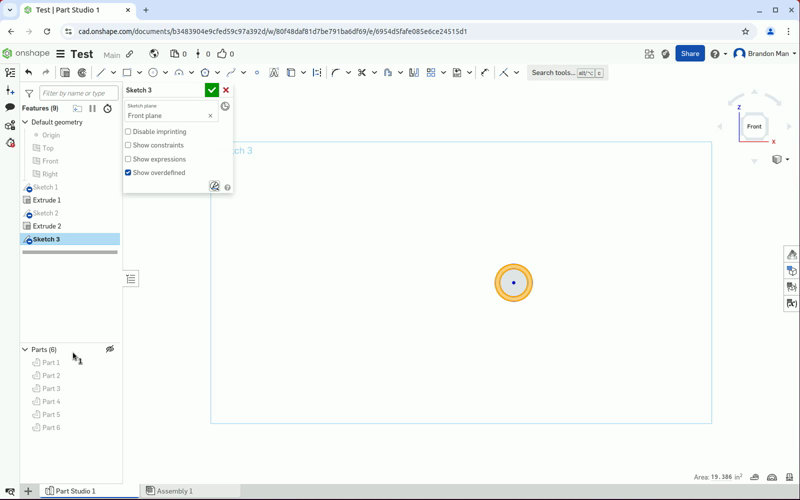
key(shift+y)
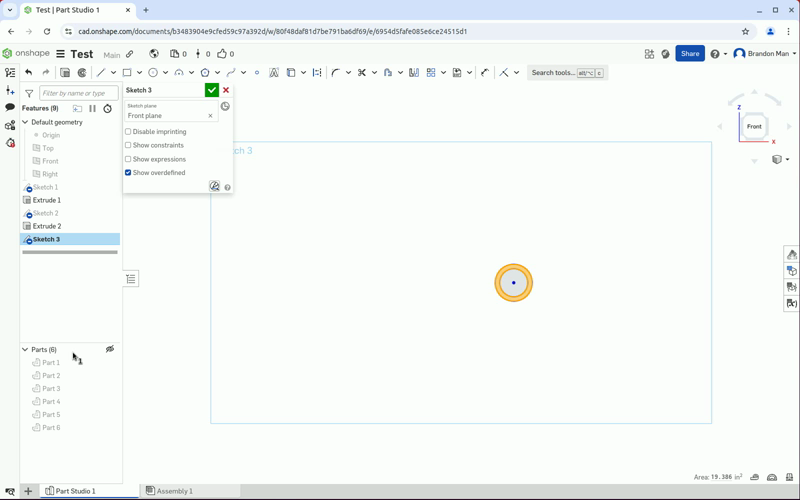
key(shift+e)
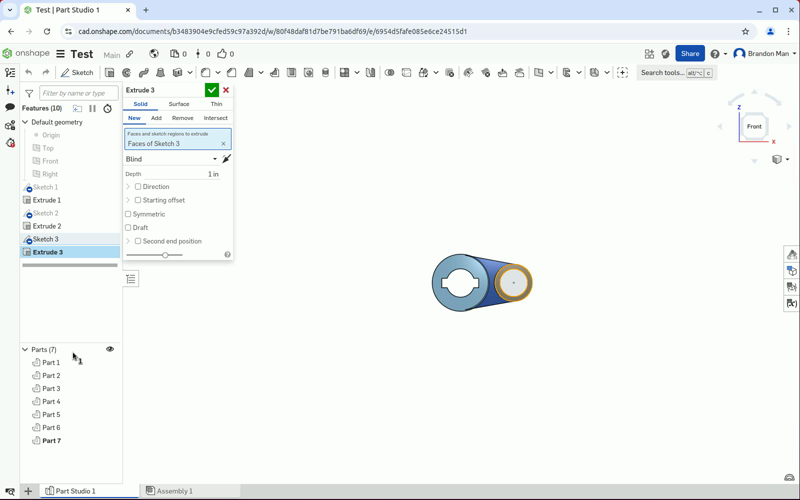
mouse_move(143, 106)
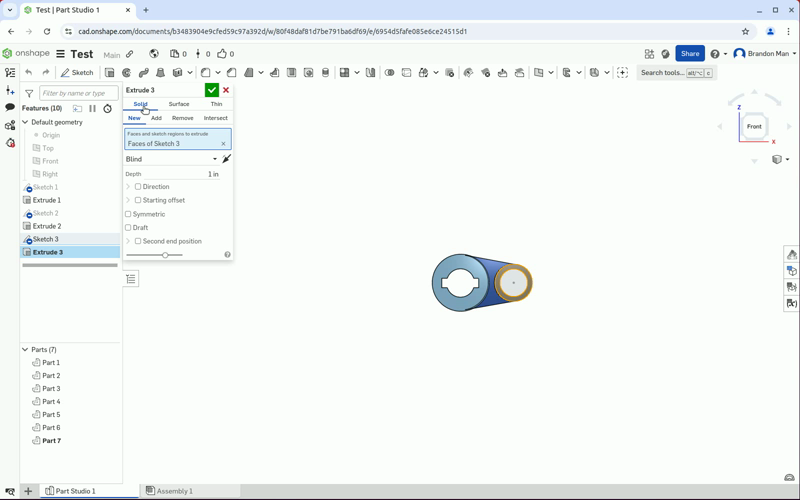
click(143, 106)
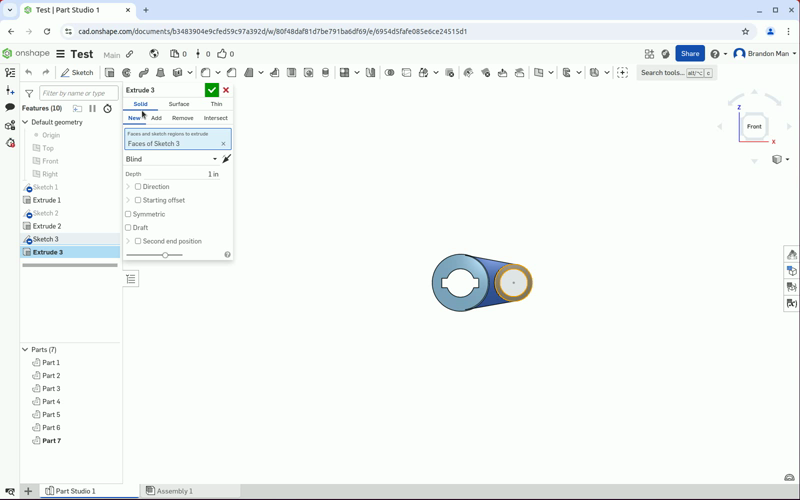
mouse_move(137, 120)
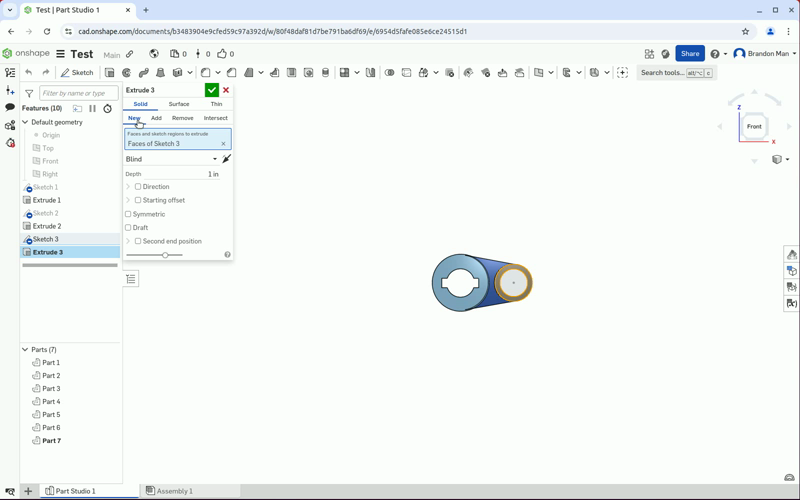
click(137, 120)
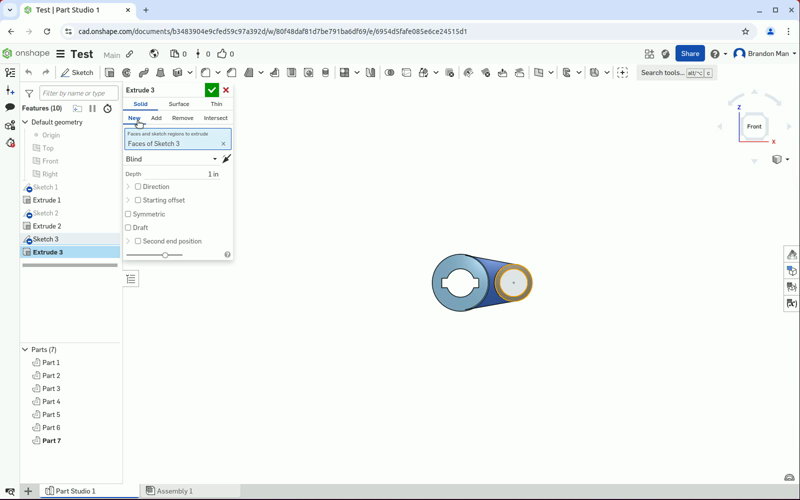
key(tab, 4)
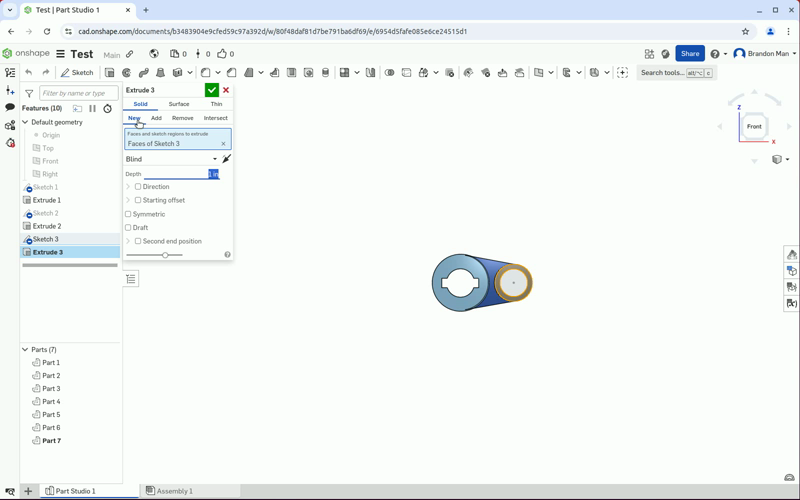
text(5.055)
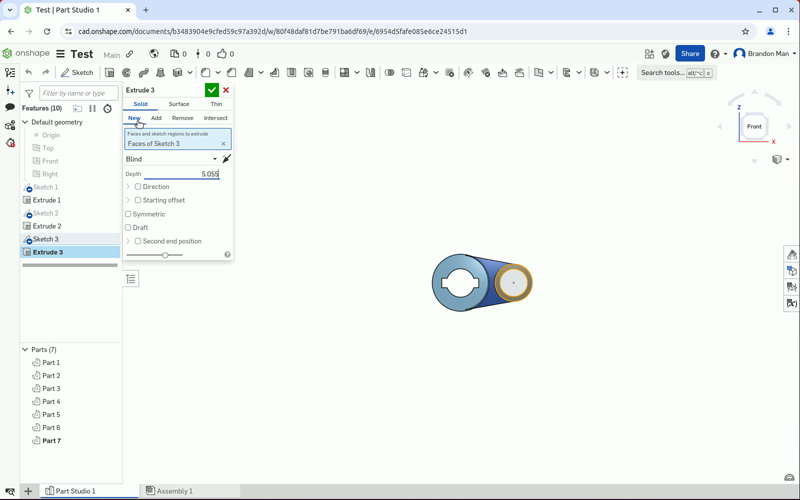
key(enter)
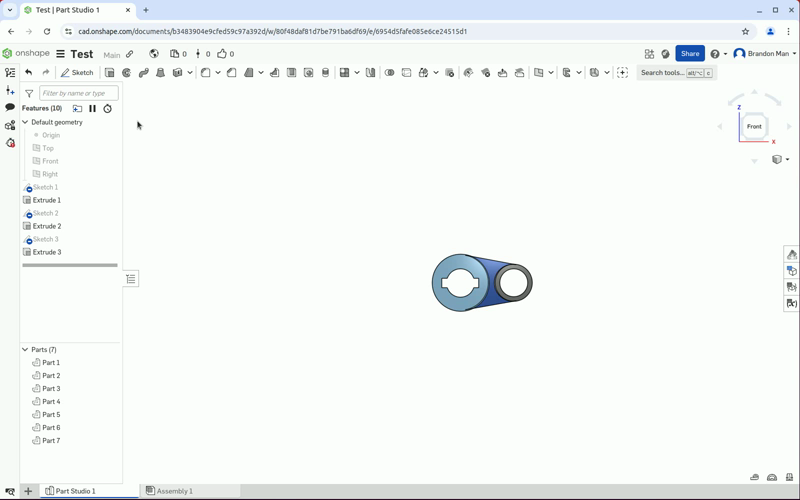
key(shift+h)
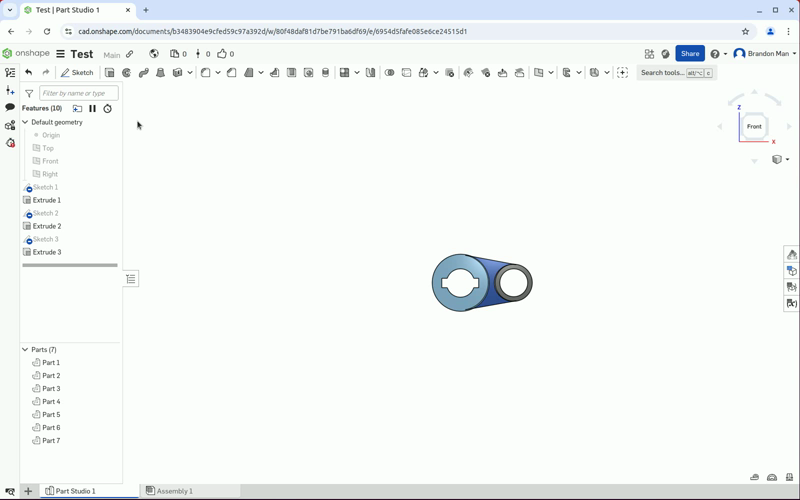
key(shift+h)
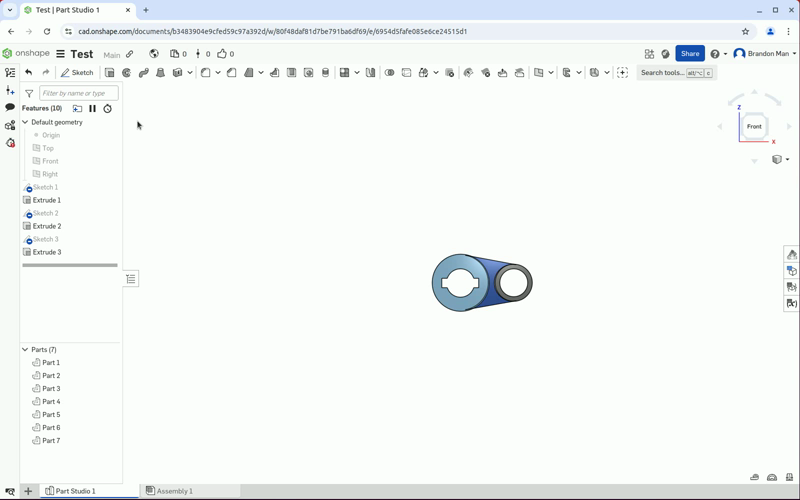
mouse_move(73, 189)
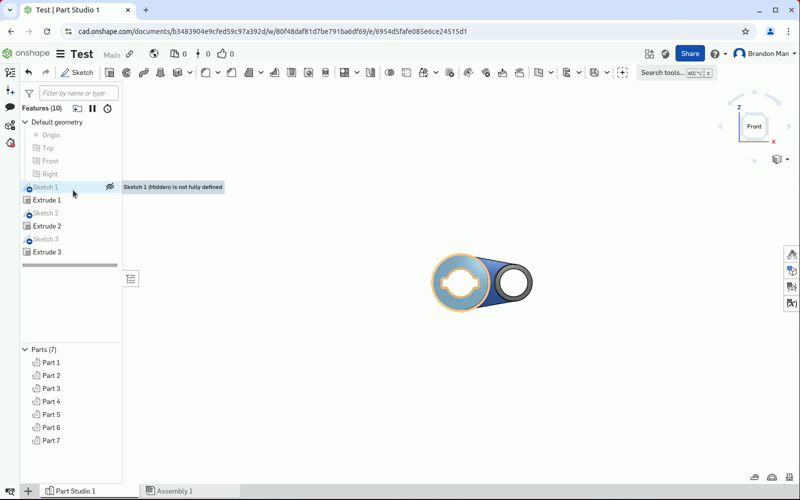
click(73, 189)
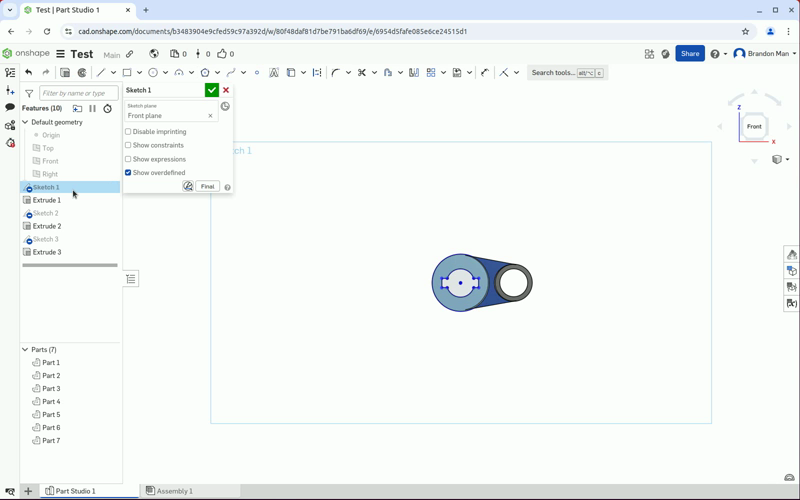
mouse_move(229, 92)
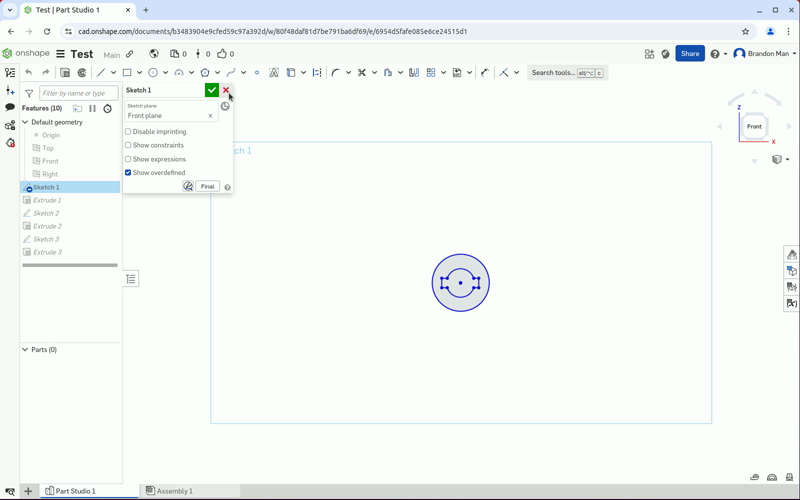
click(229, 92)
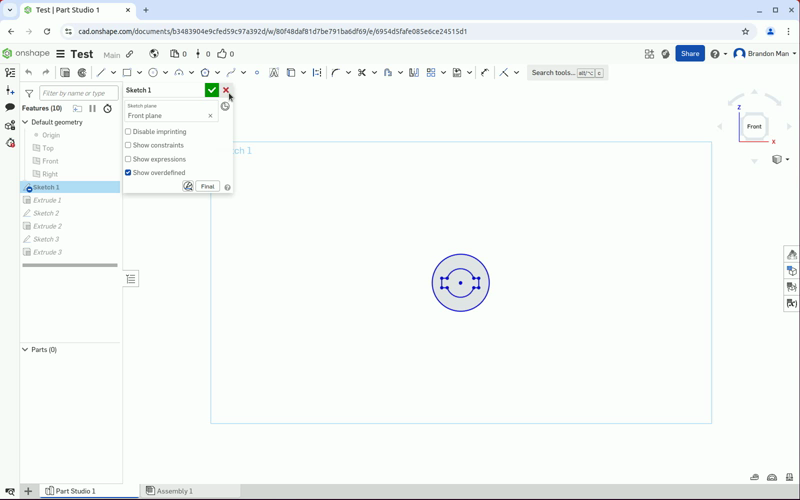
key(shift+s)
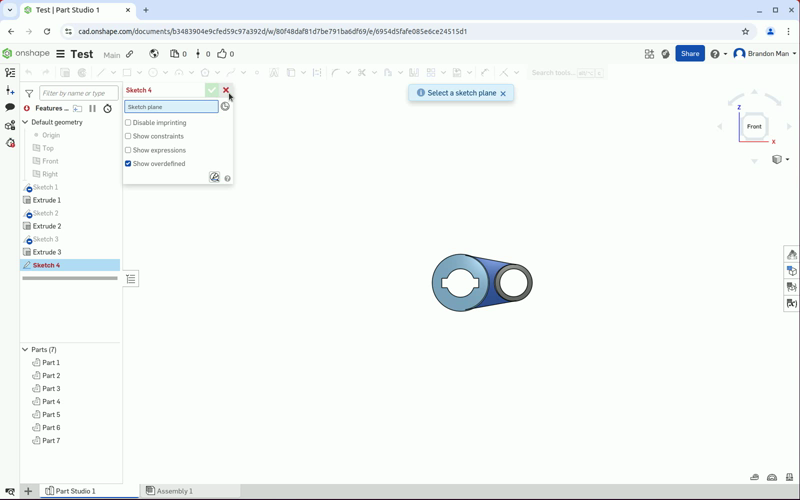
mouse_move(73, 163)
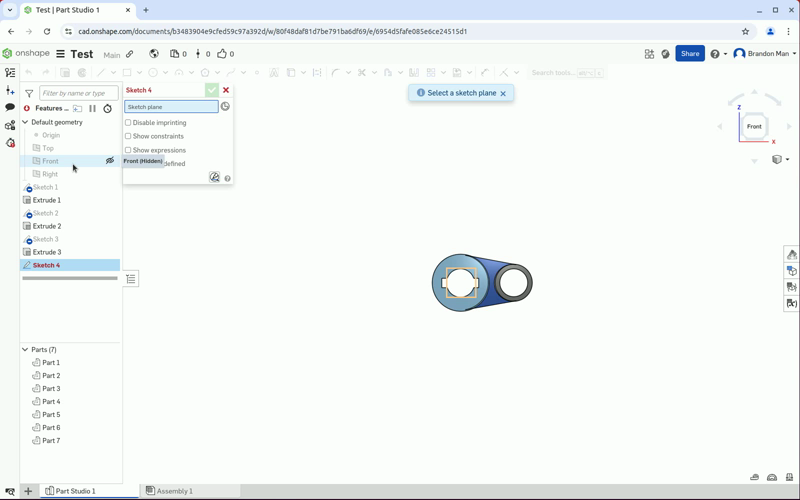
click(73, 163)
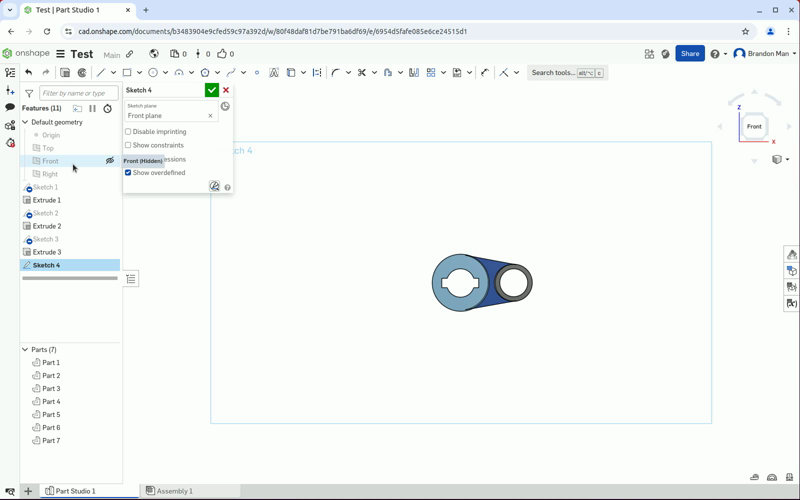
mouse_move(73, 352)
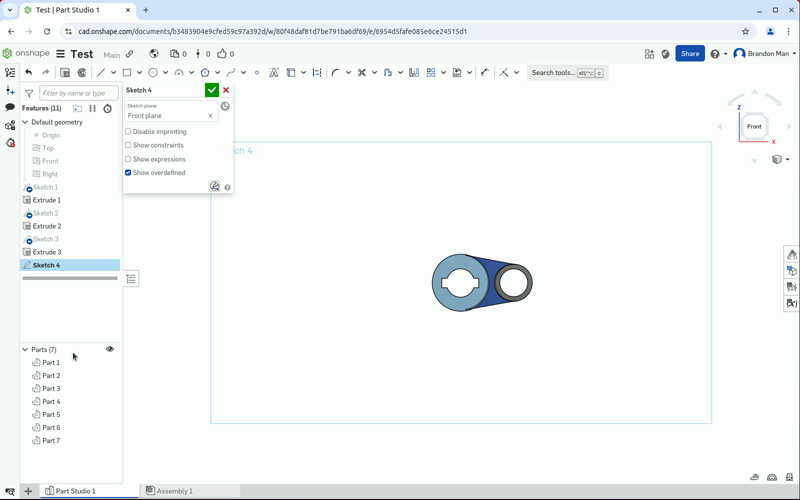
key(y)
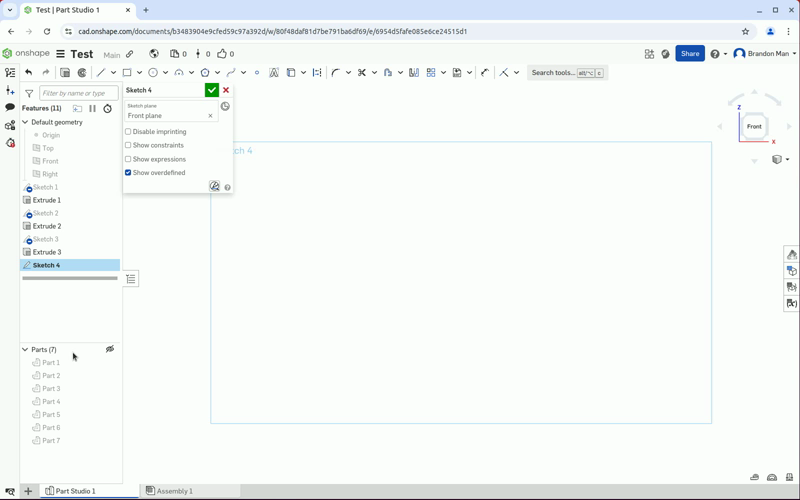
key(c)
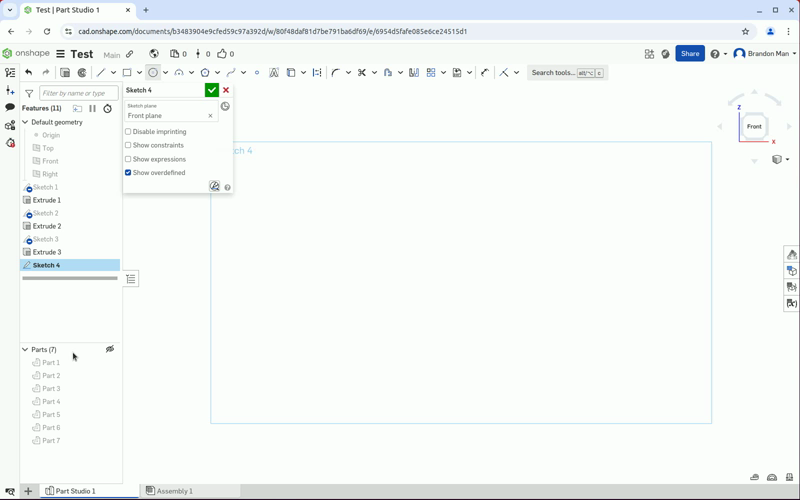
key_down(shift)
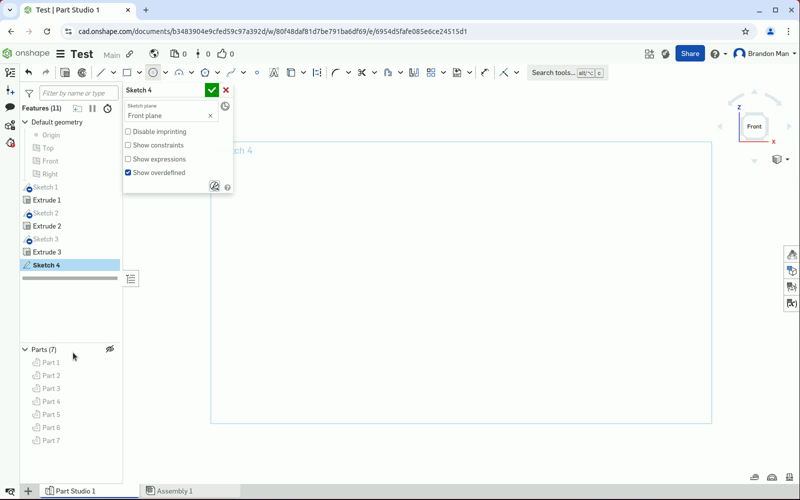
mouse_move(460, 282)
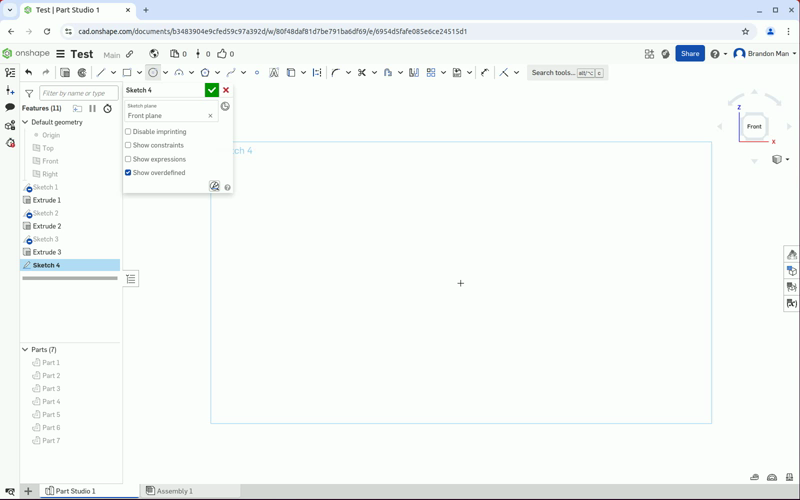
click(460, 282)
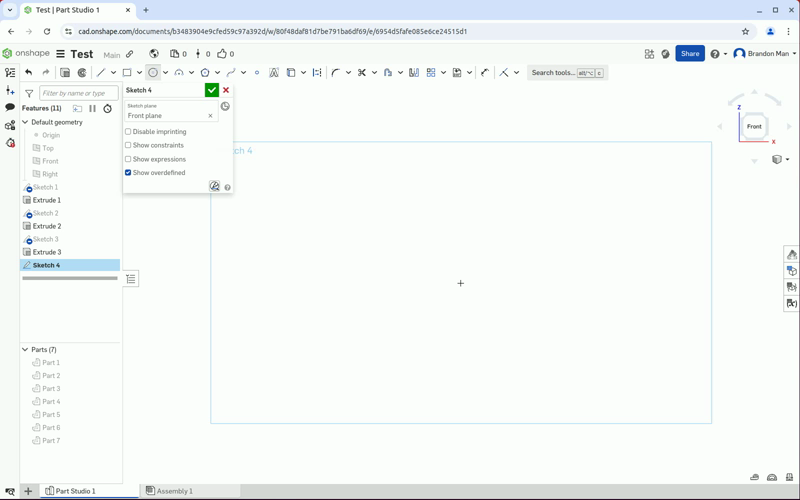
key_up(shift)
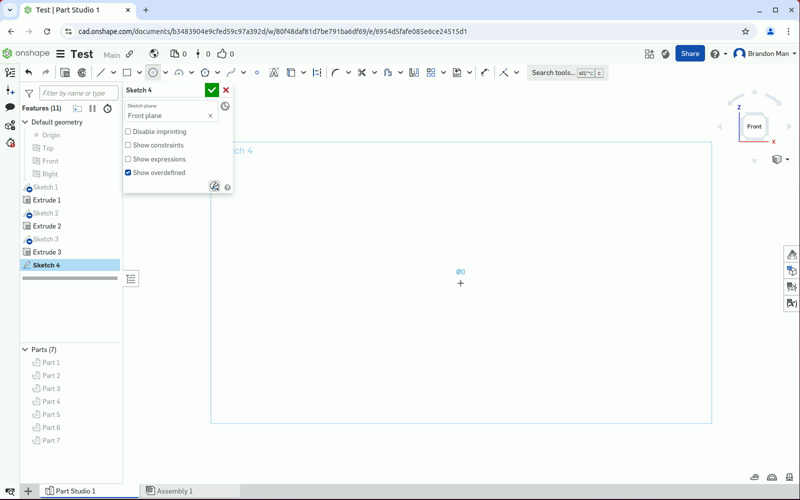
mouse_move(489, 282)
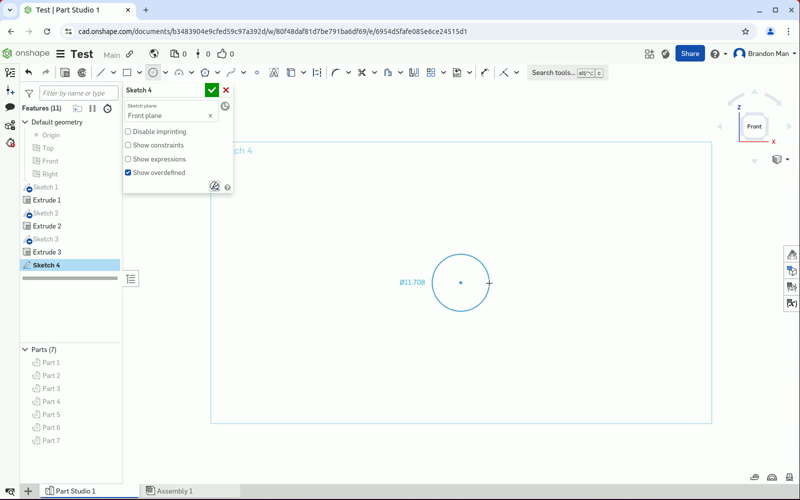
click(489, 282)
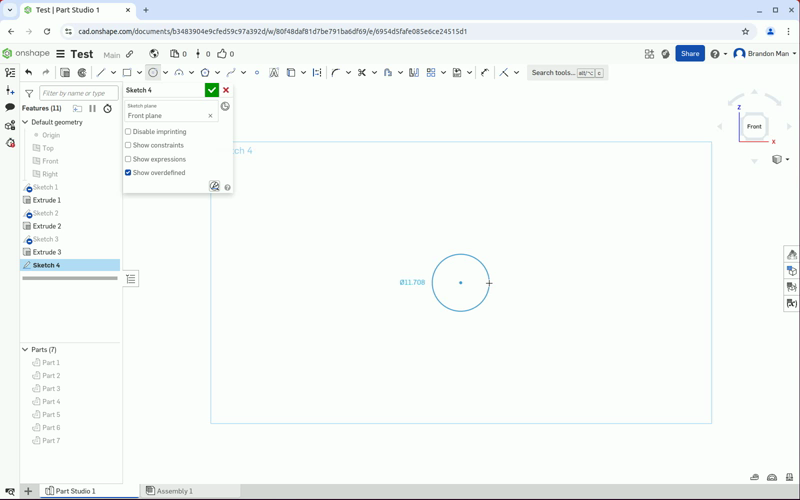
key(esc)
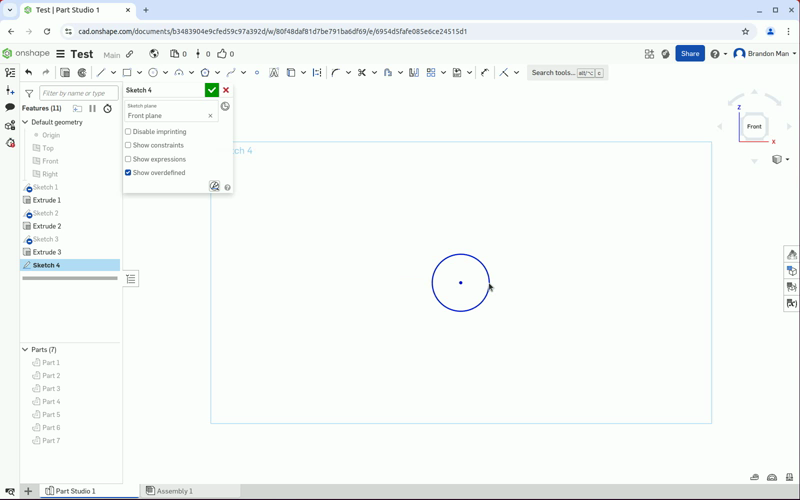
key(l)
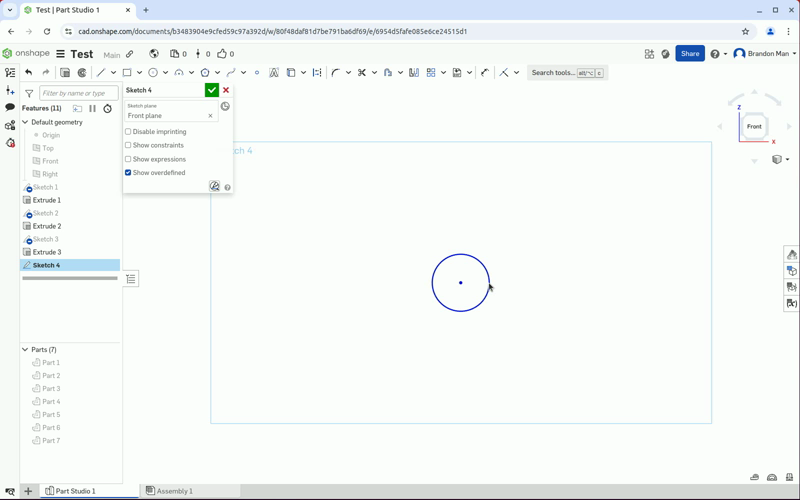
key_down(shift)
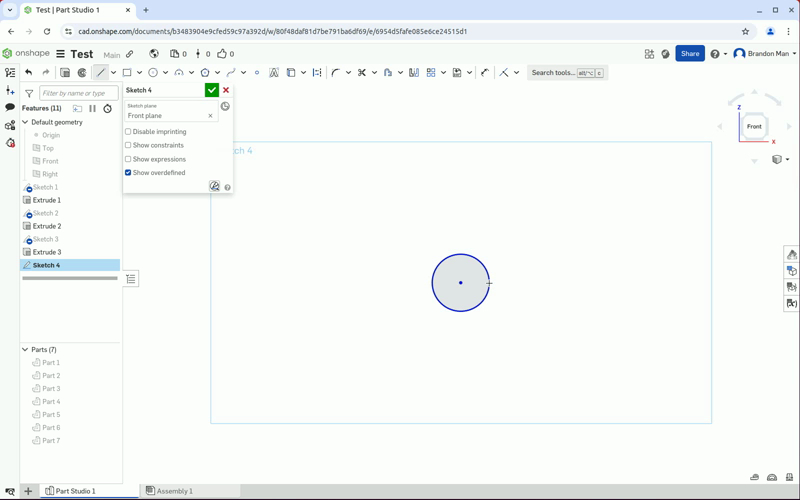
mouse_move(441, 287)
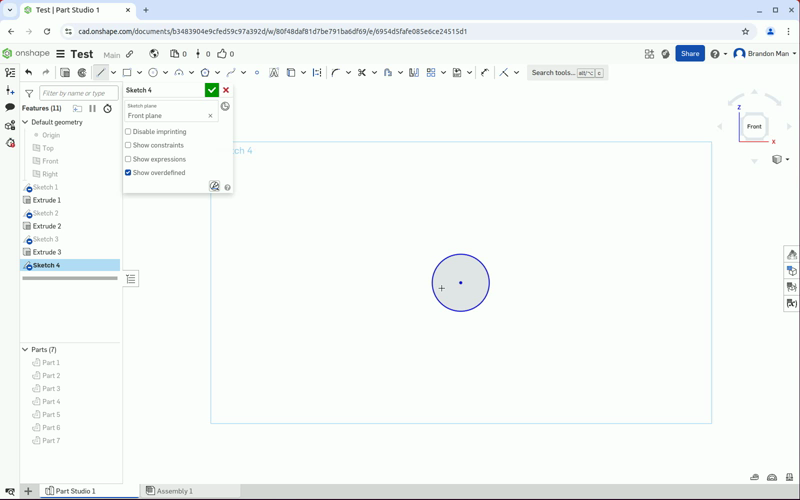
click(441, 287)
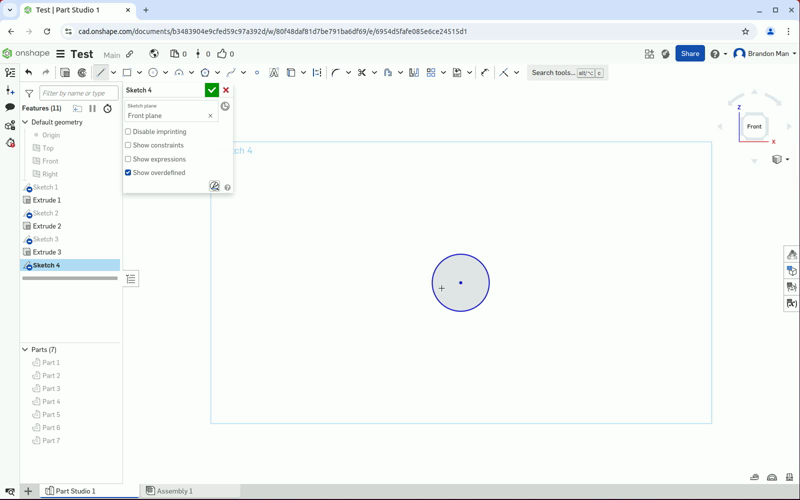
key_up(shift)
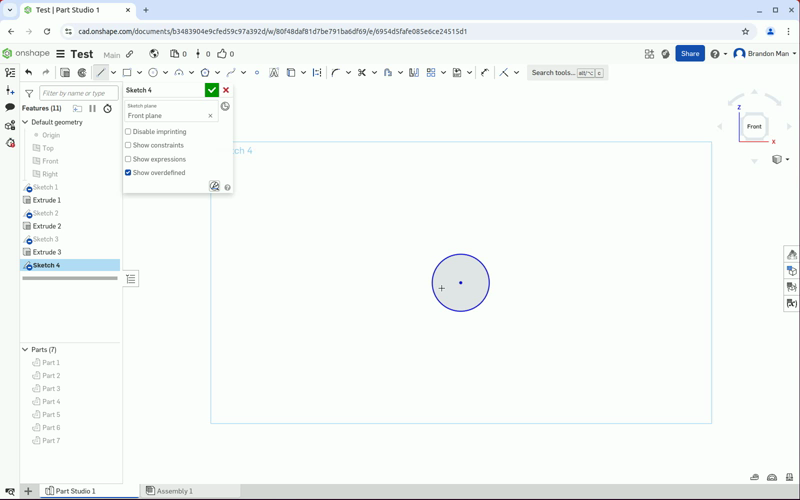
key_down(shift)
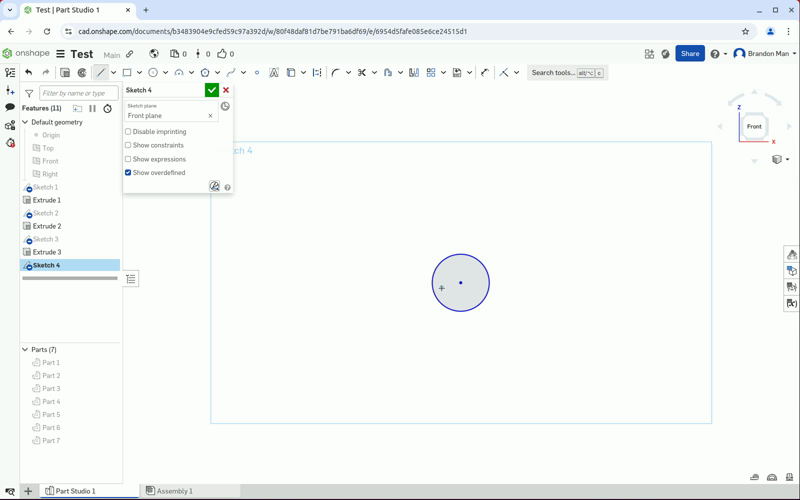
mouse_move(471, 287)
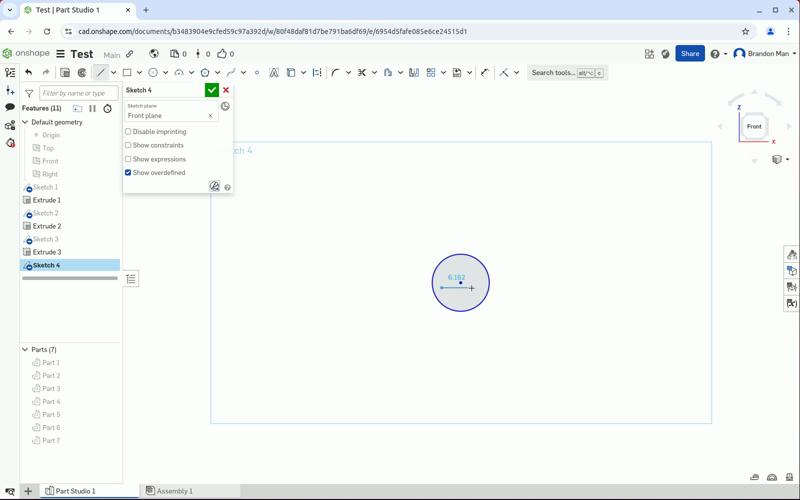
mouse_move(447, 287)
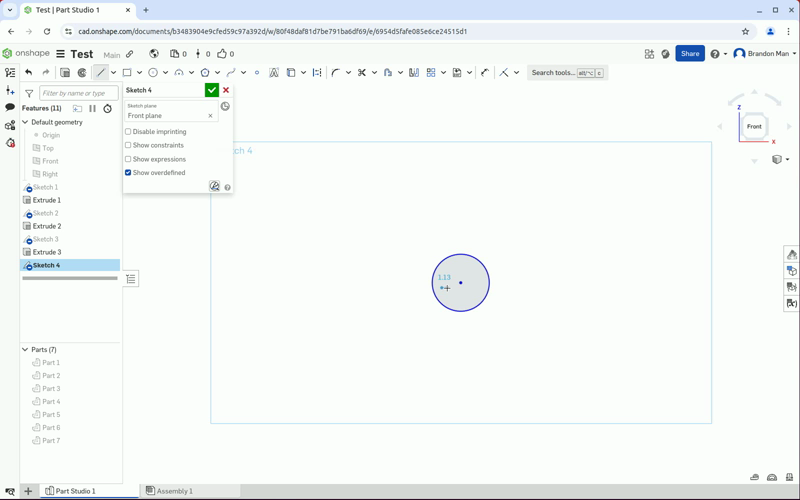
scroll(6)
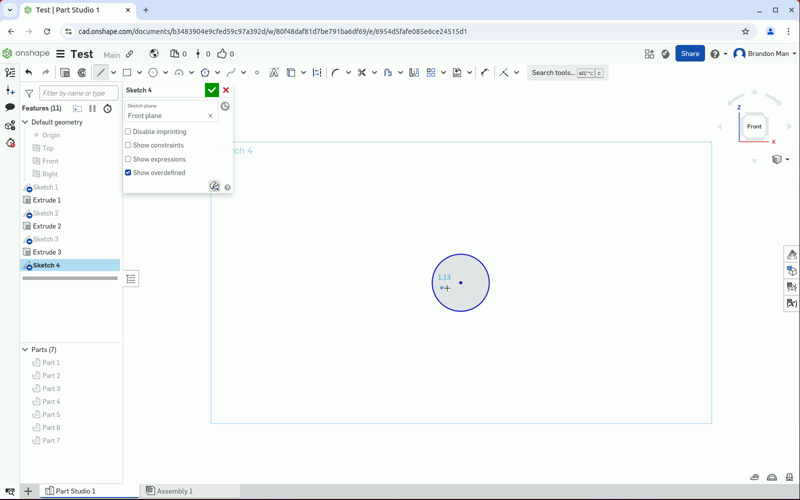
scroll(6)
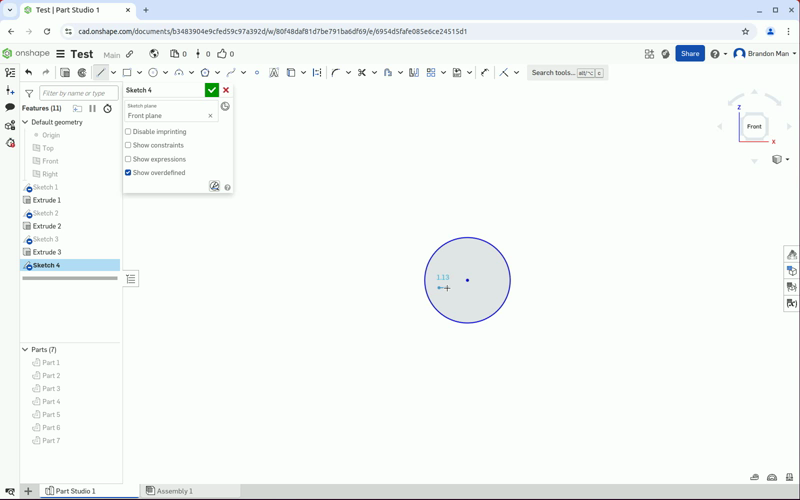
scroll(6)
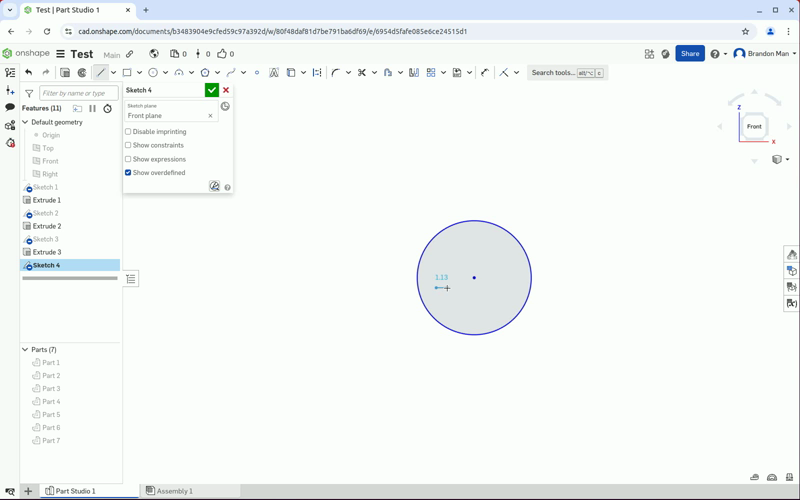
scroll(6)
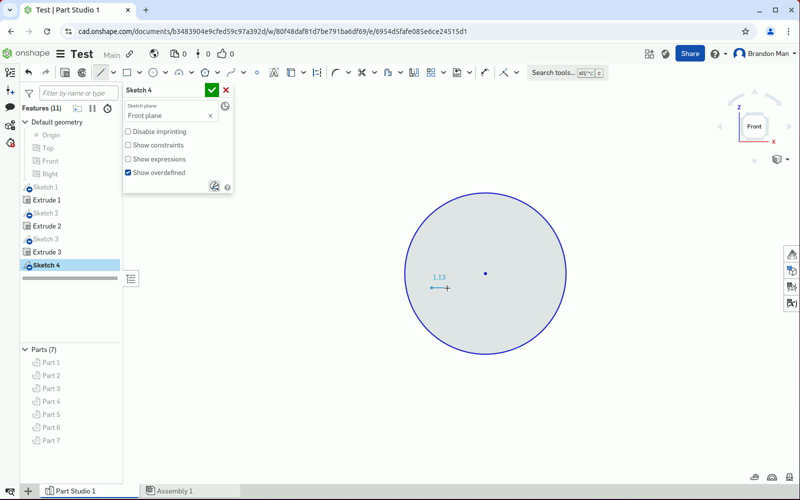
scroll(6)
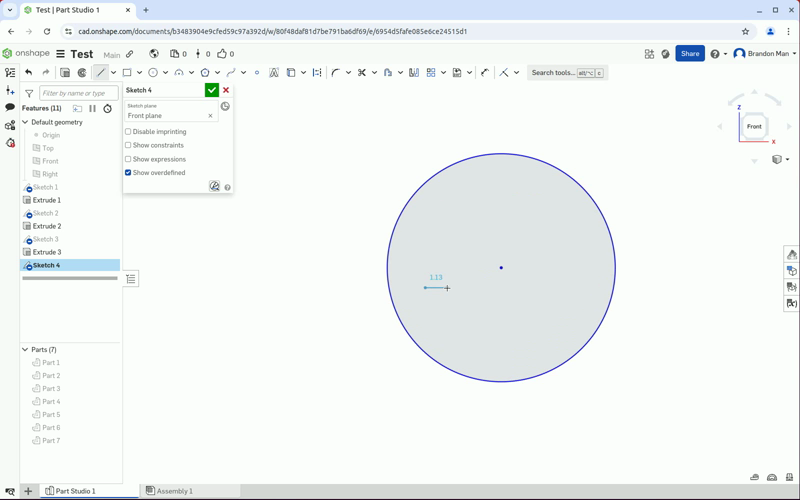
scroll(6)
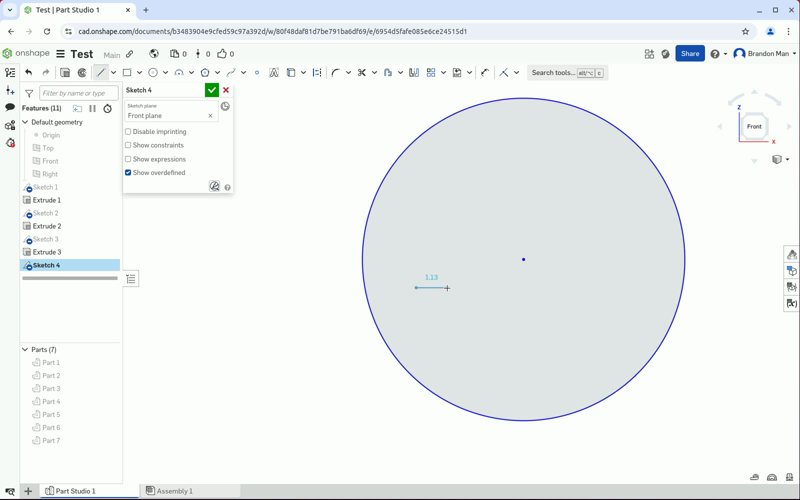
scroll(6)
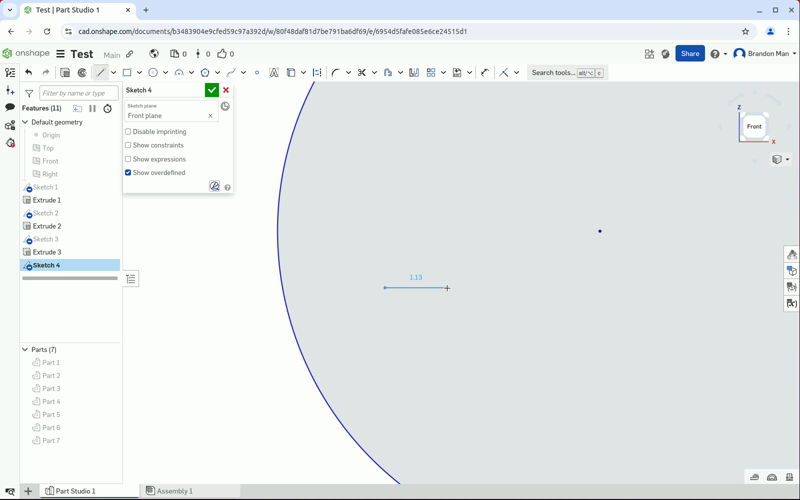
click(447, 287)
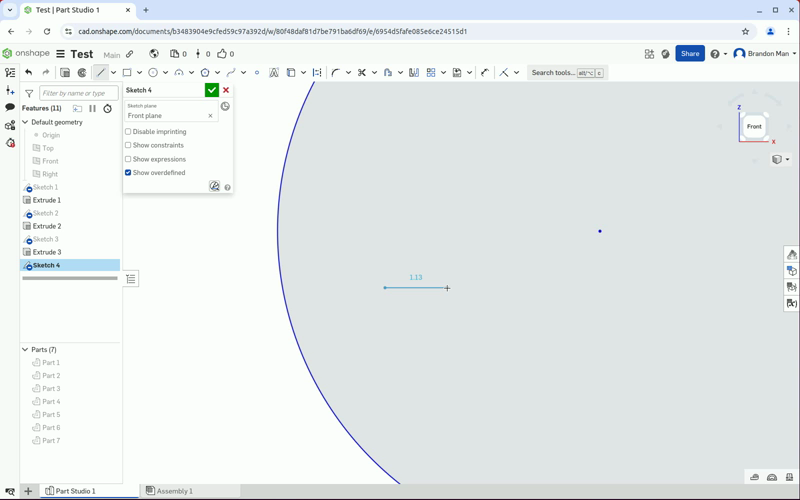
scroll(-6)
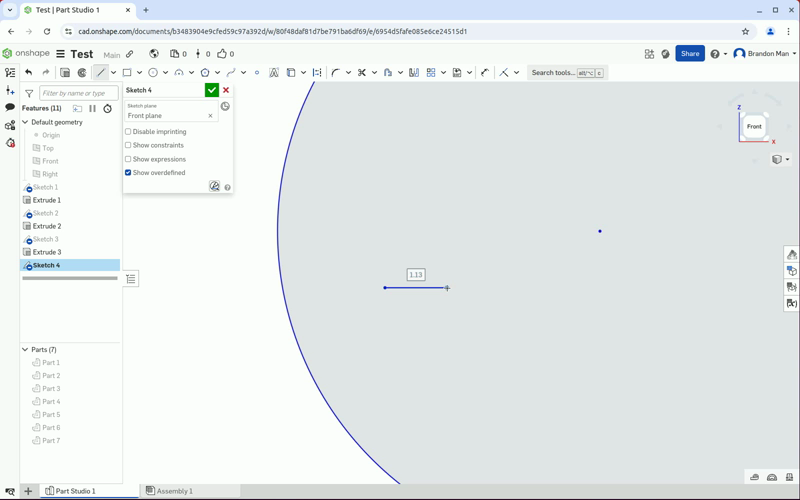
scroll(-6)
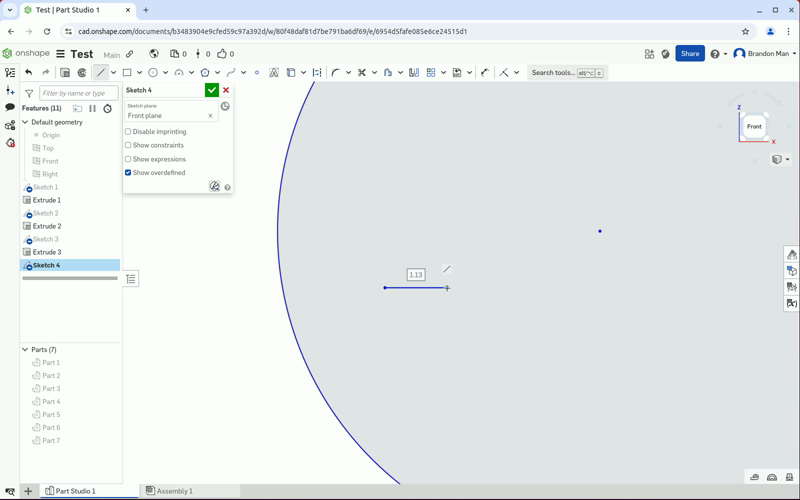
scroll(-6)
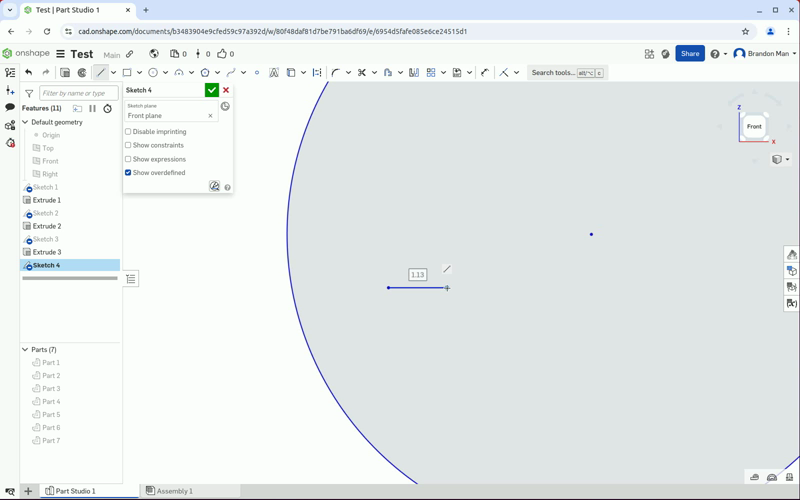
scroll(-6)
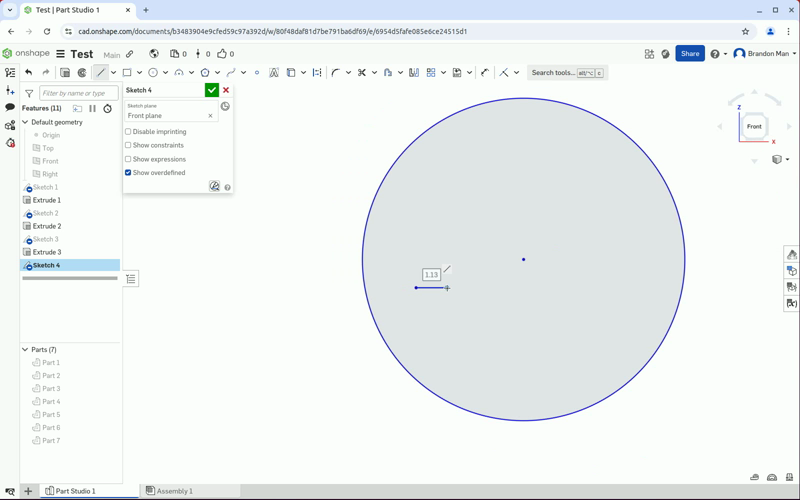
scroll(-6)
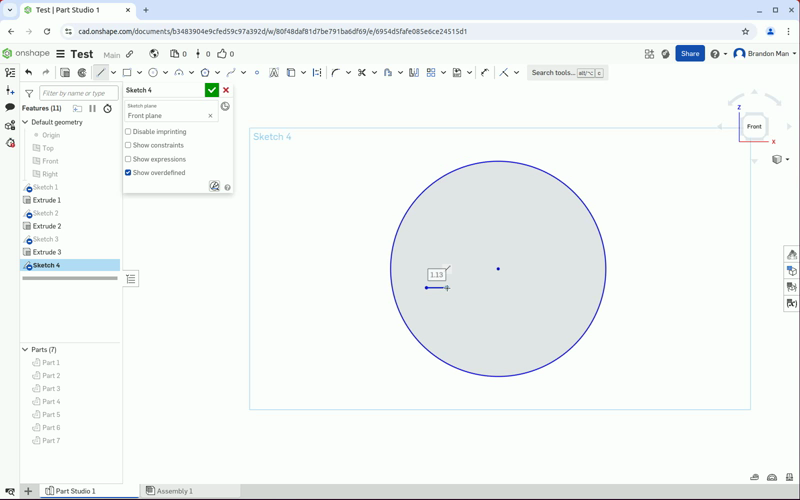
scroll(-6)
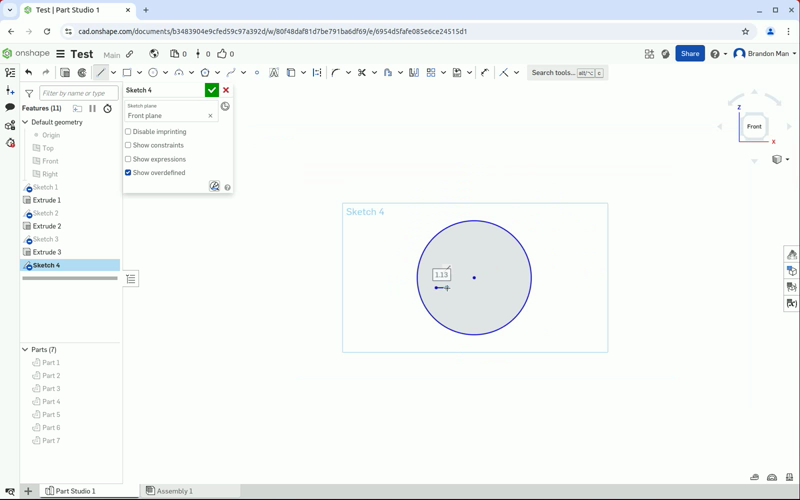
scroll(-6)
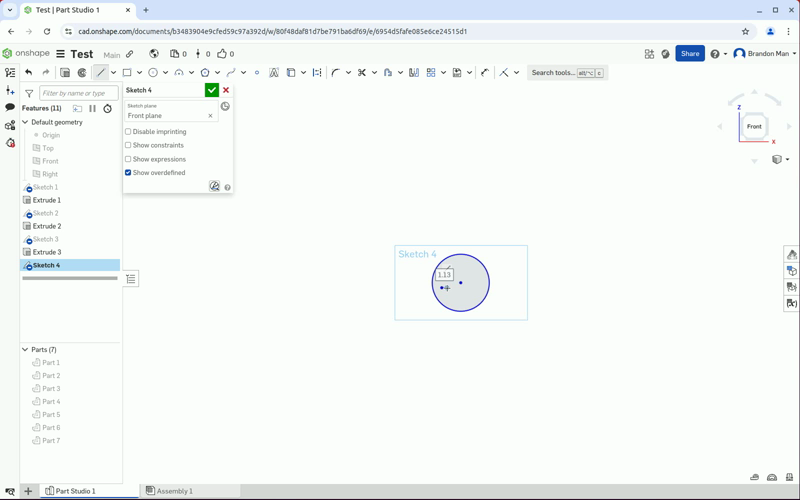
key_up(shift)
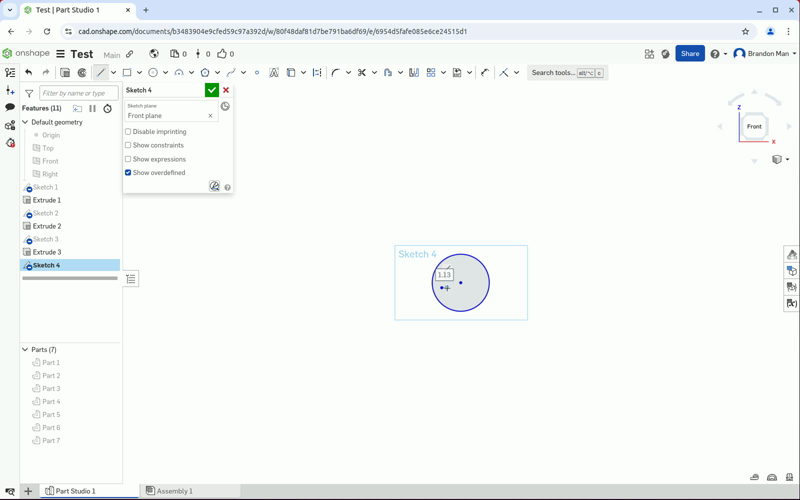
key(esc)
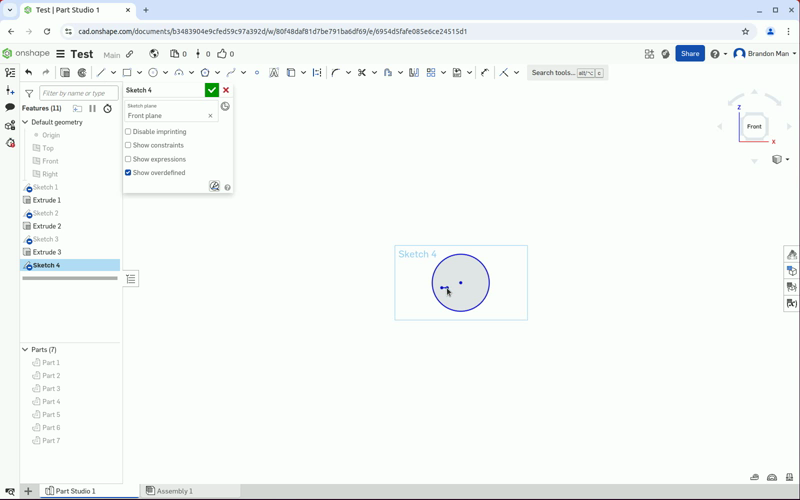
key(a)
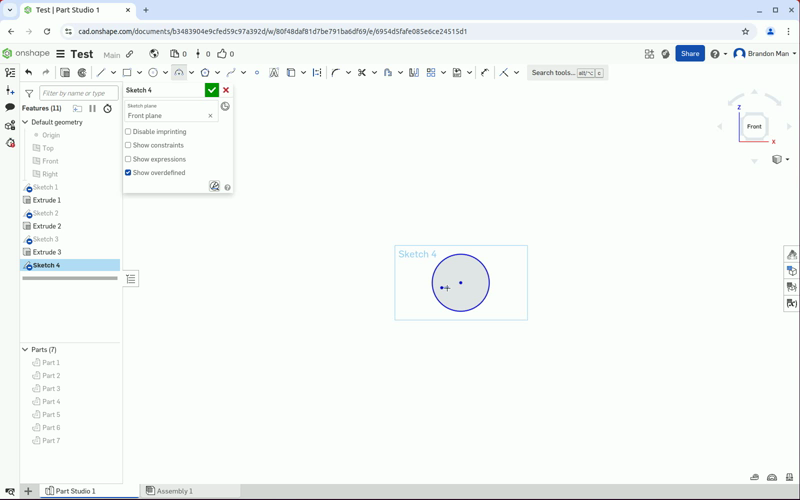
mouse_move(447, 287)
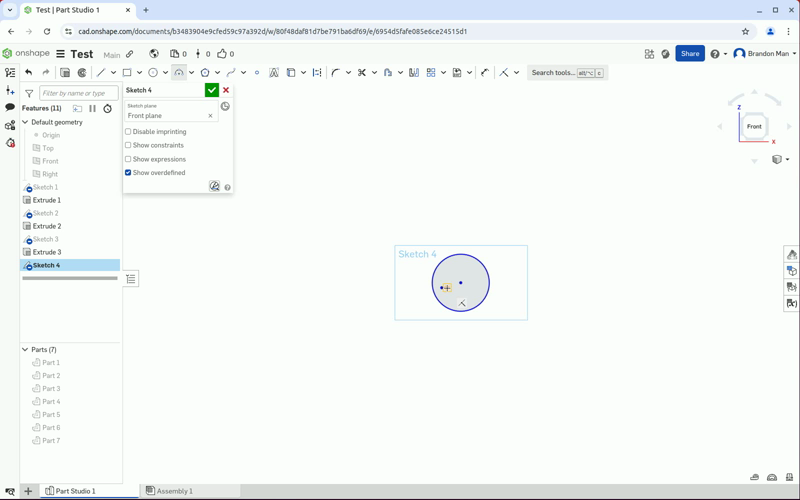
click(447, 287)
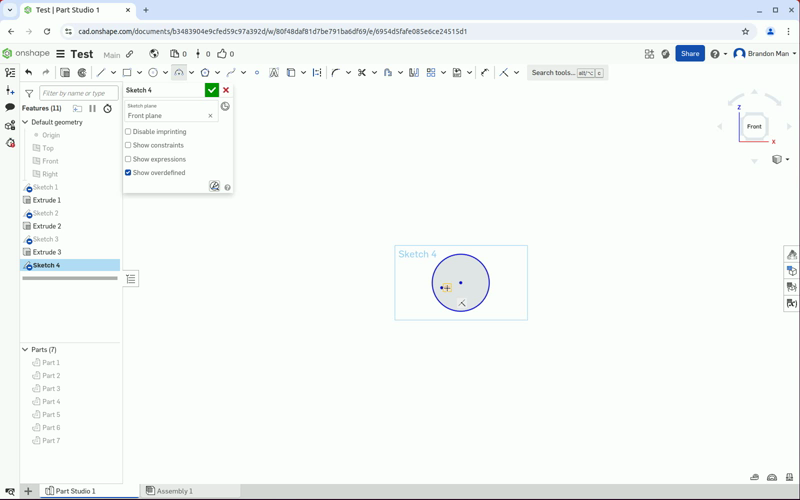
key_down(shift)
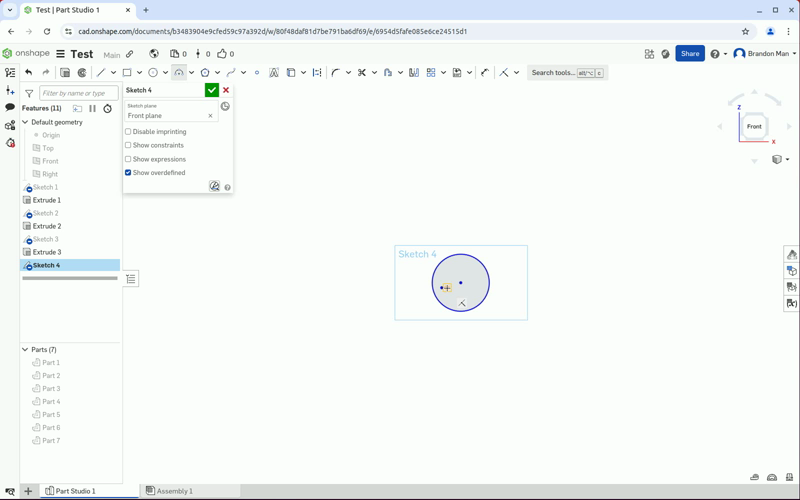
mouse_move(473, 287)
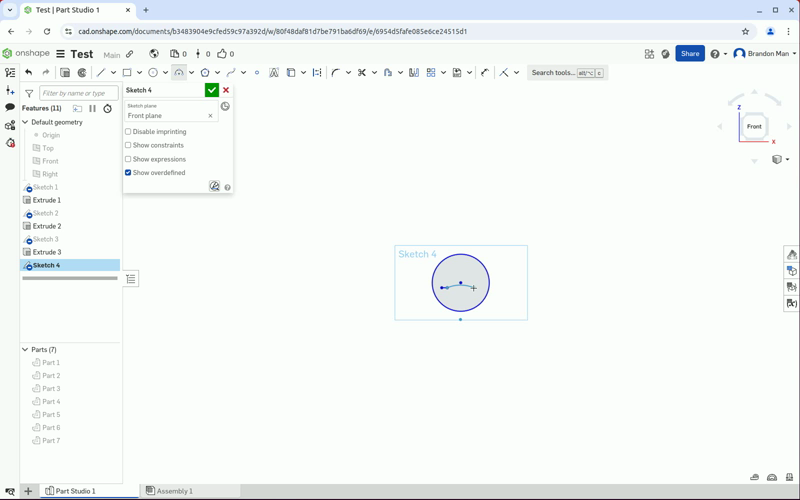
click(473, 287)
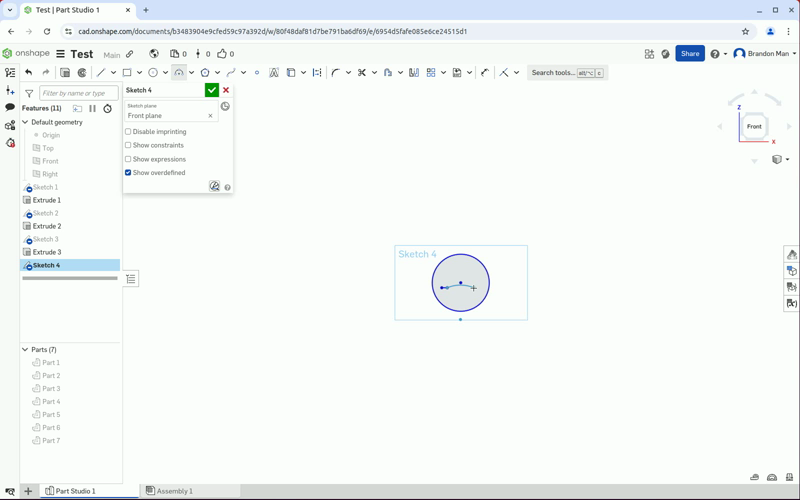
mouse_move(460, 297)
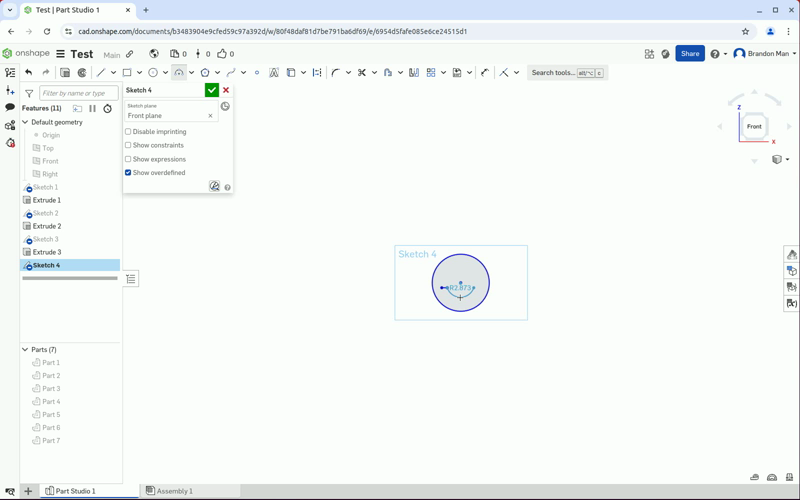
click(460, 297)
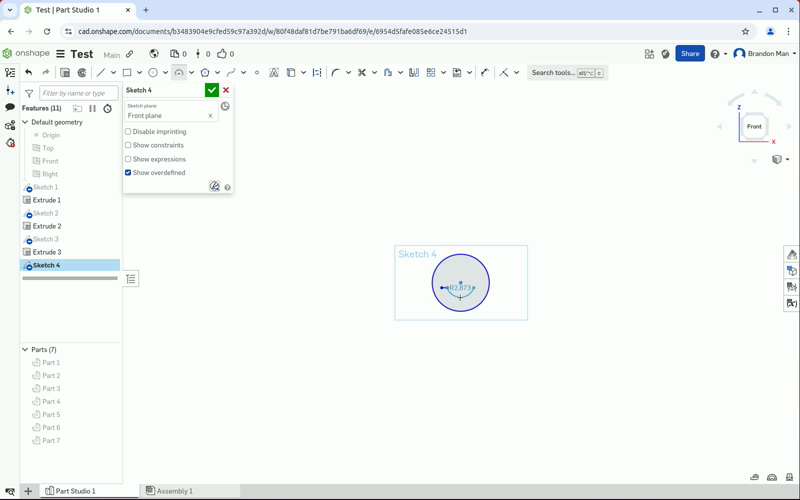
key_up(shift)
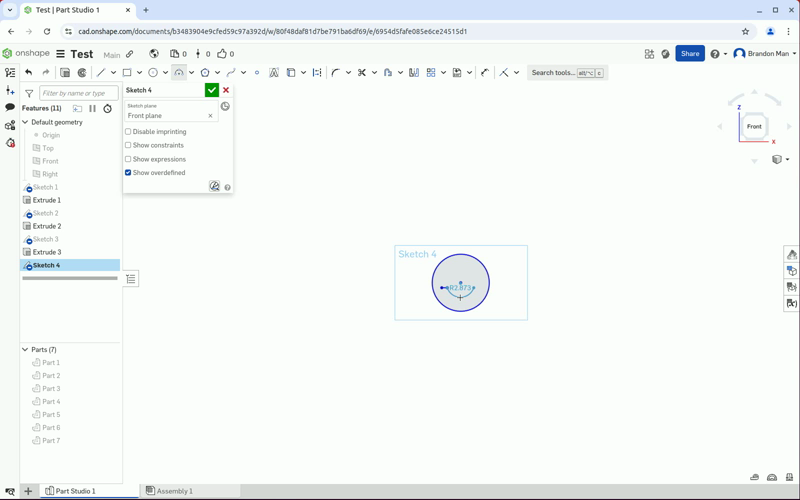
key(esc)
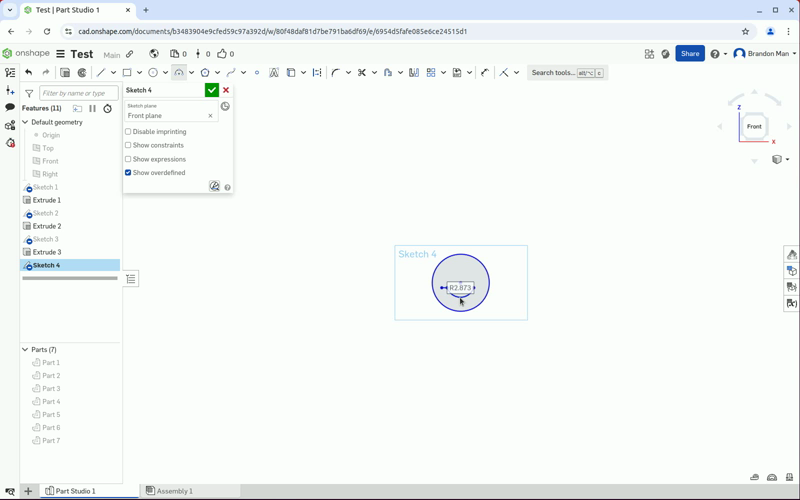
key(l)
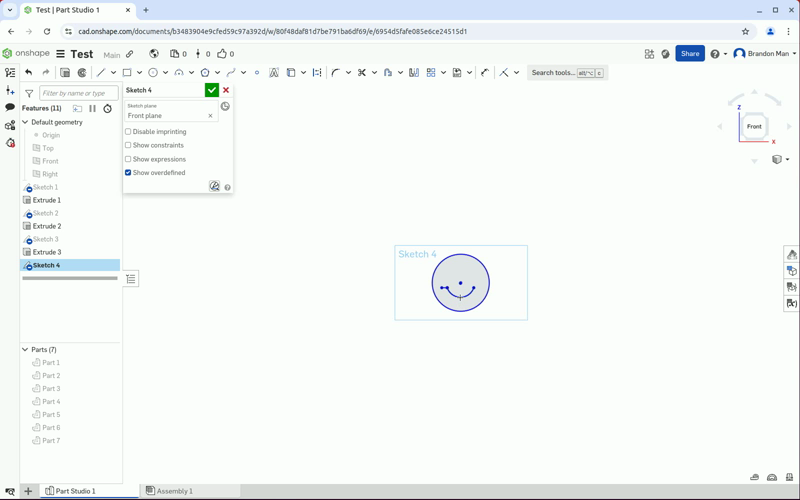
mouse_move(473, 287)
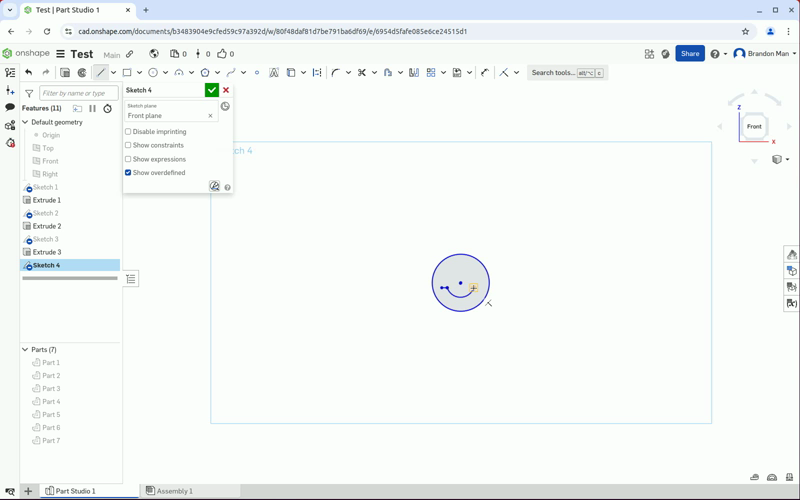
click(473, 287)
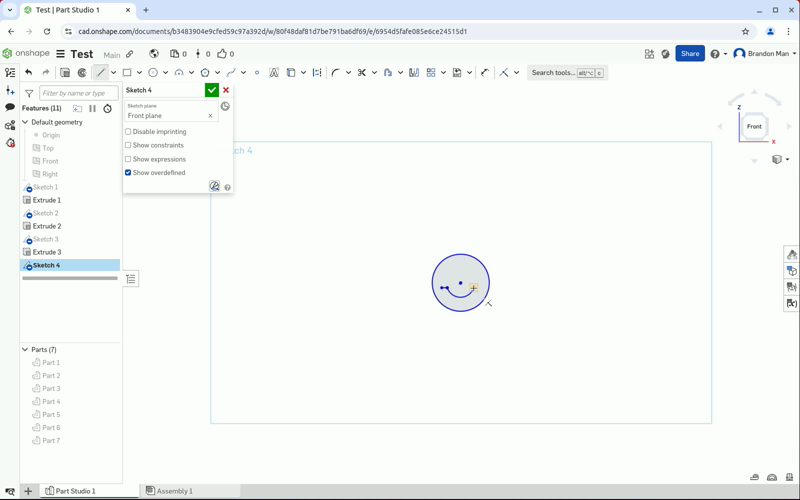
key_down(shift)
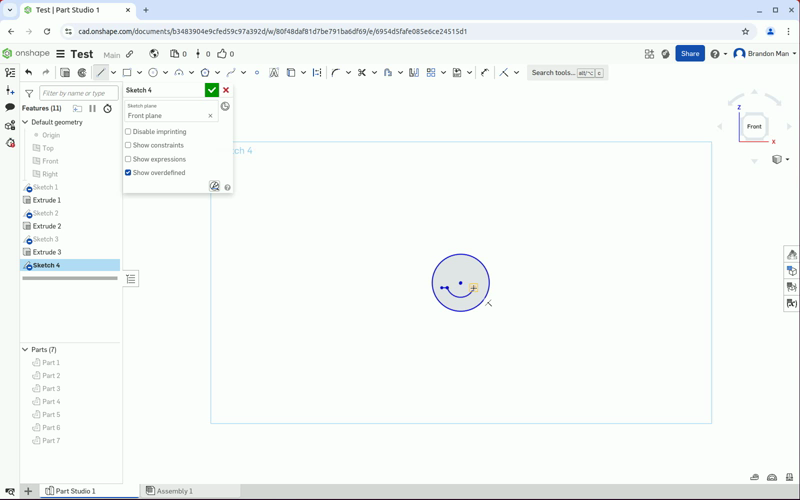
mouse_move(503, 287)
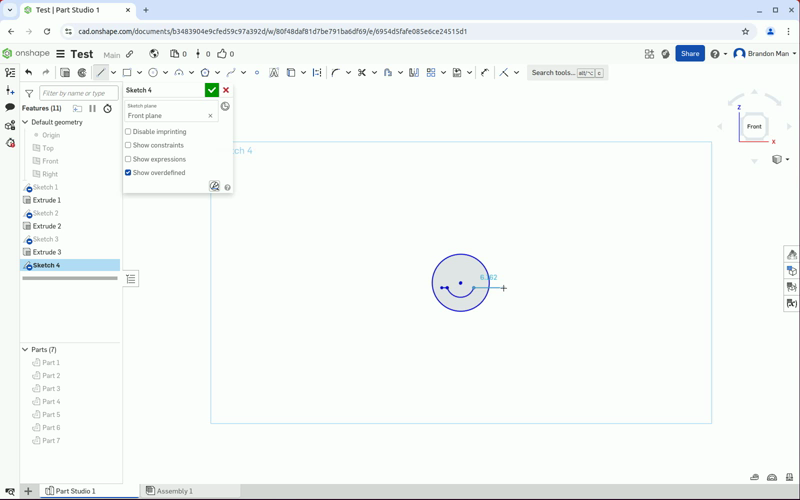
mouse_move(478, 287)
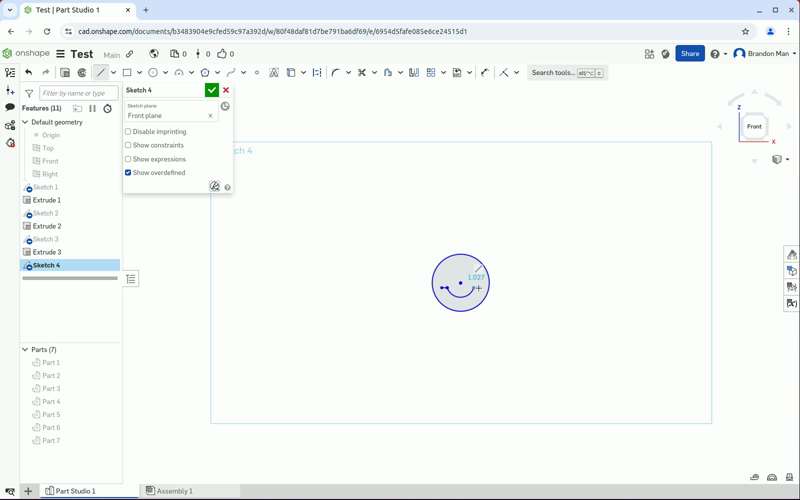
scroll(6)
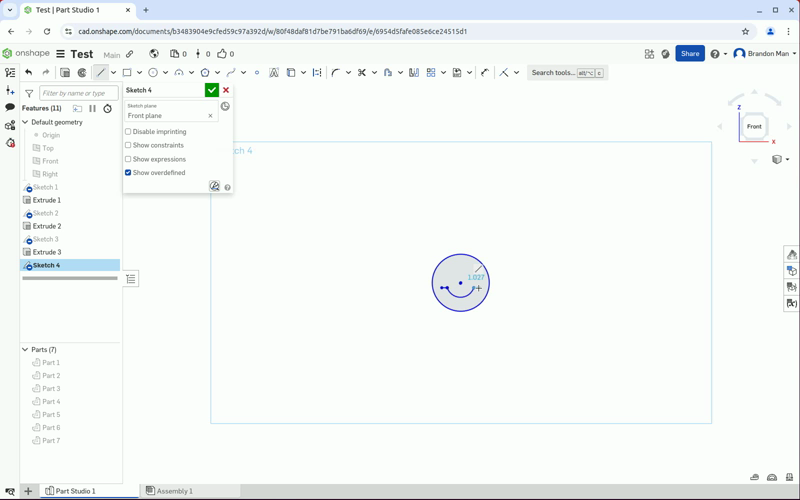
scroll(6)
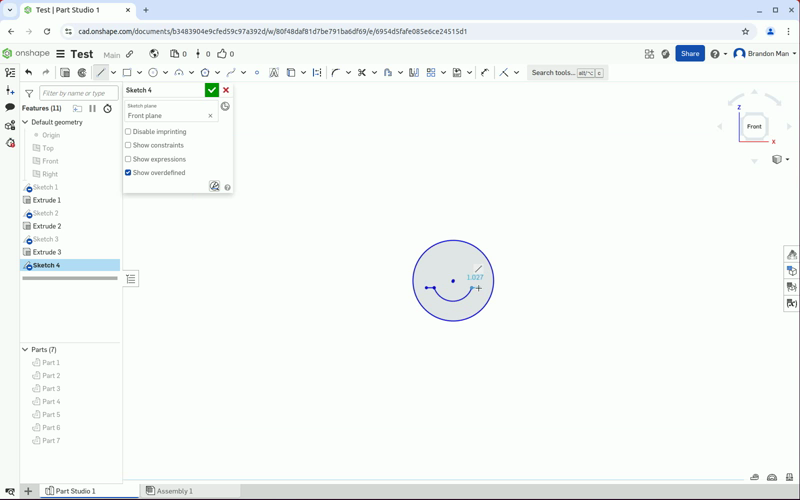
scroll(6)
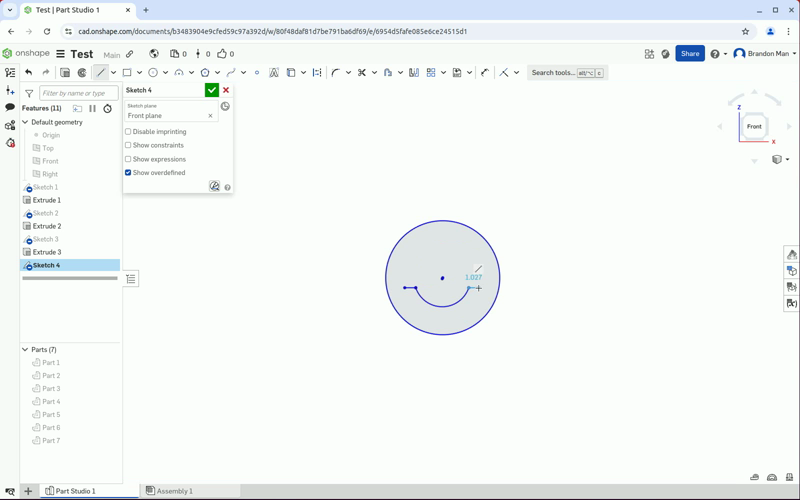
scroll(6)
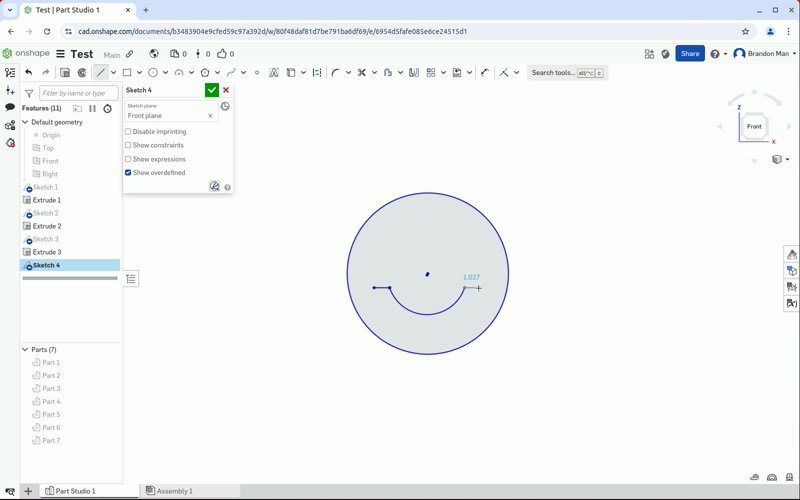
scroll(6)
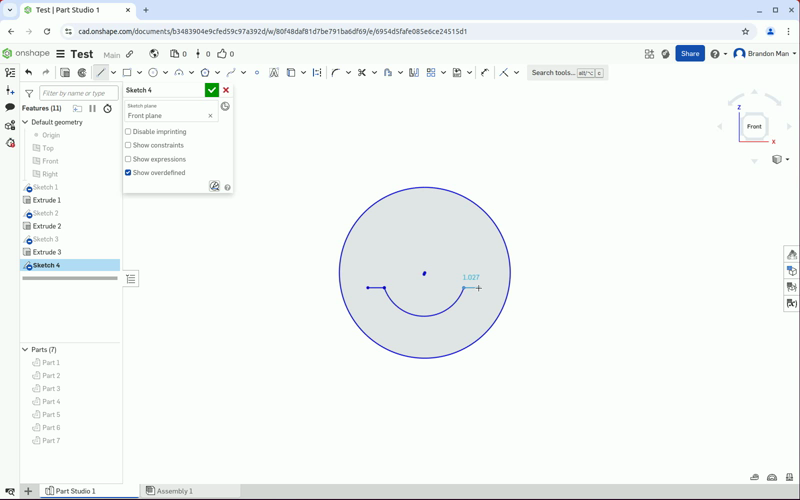
scroll(6)
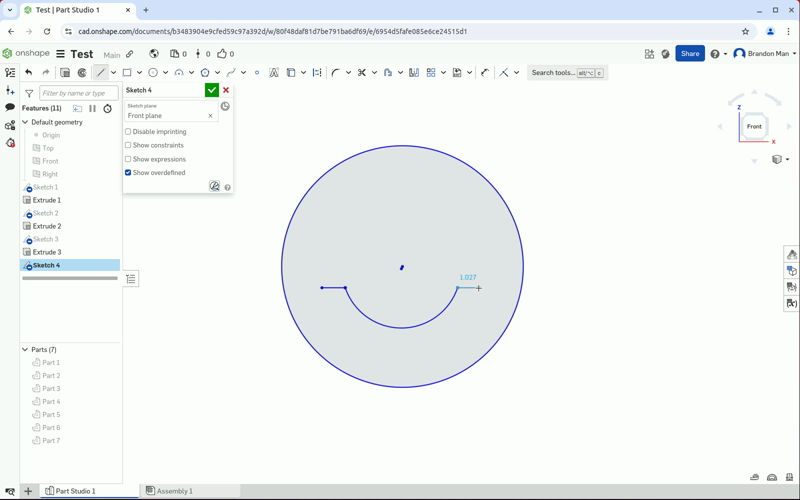
scroll(6)
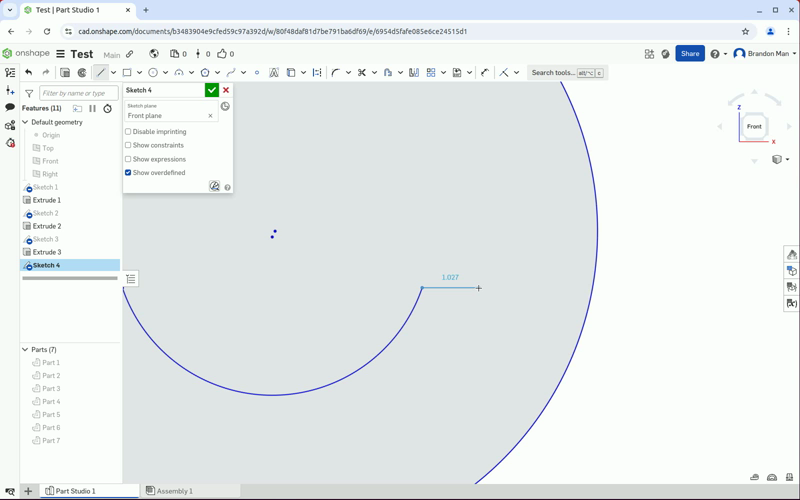
click(478, 287)
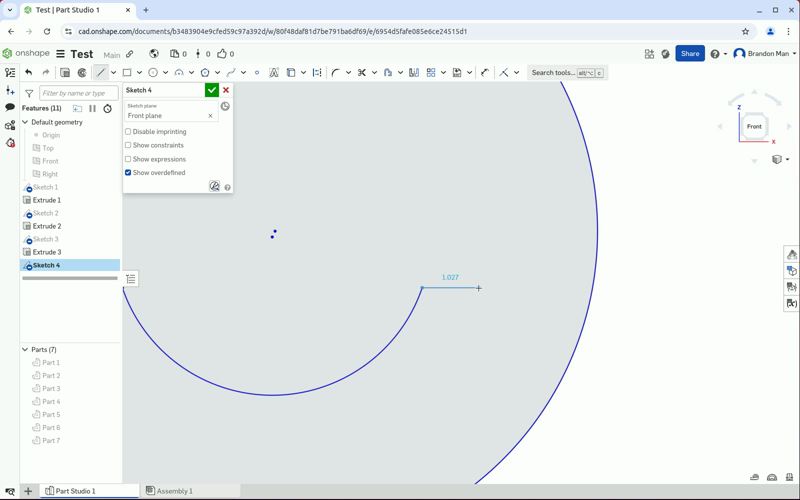
scroll(-6)
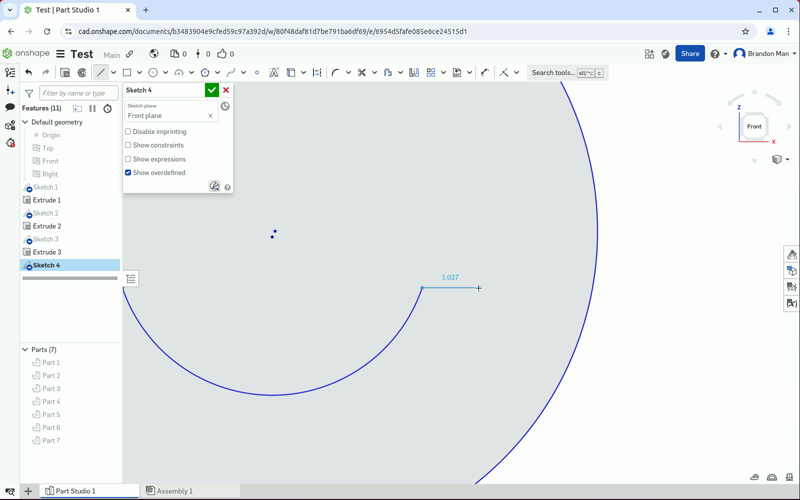
scroll(-6)
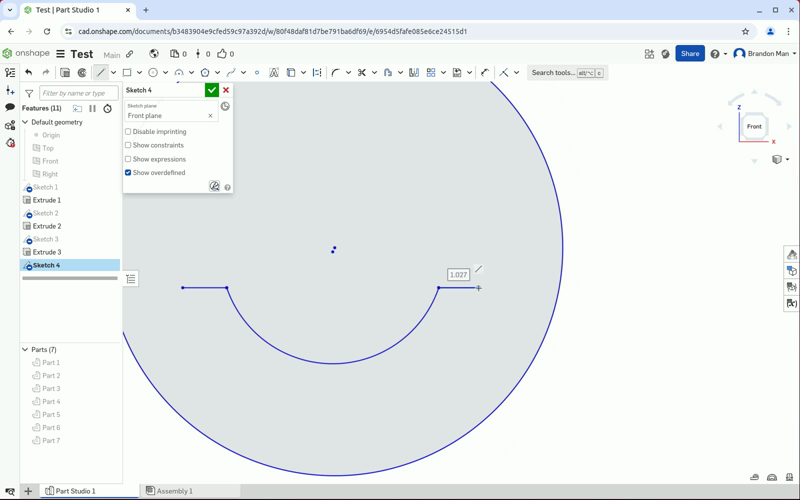
scroll(-6)
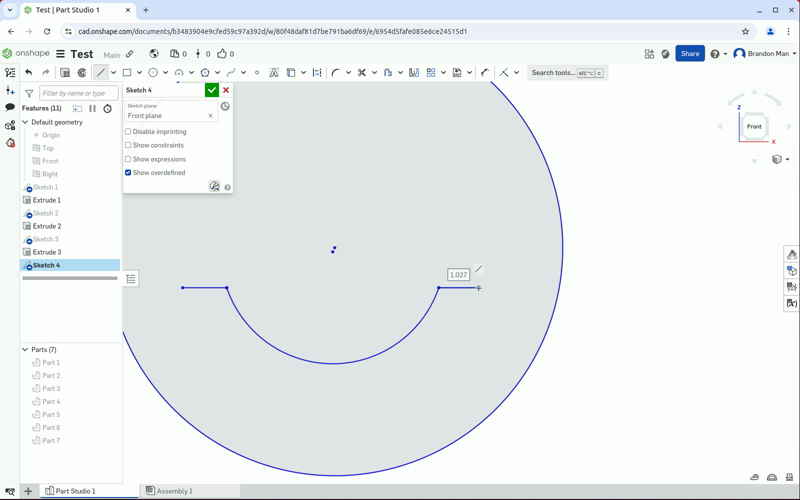
scroll(-6)
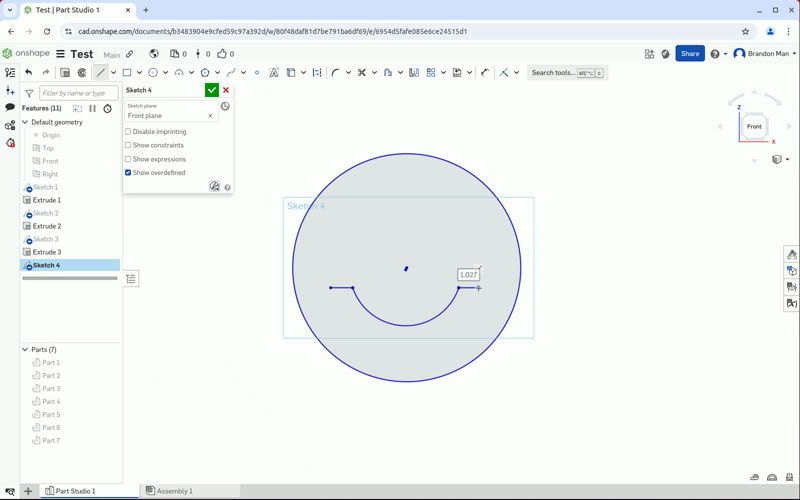
scroll(-6)
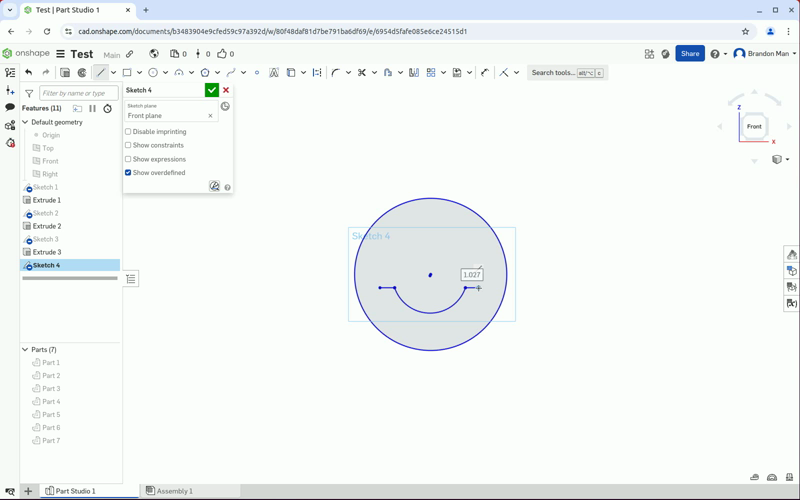
scroll(-6)
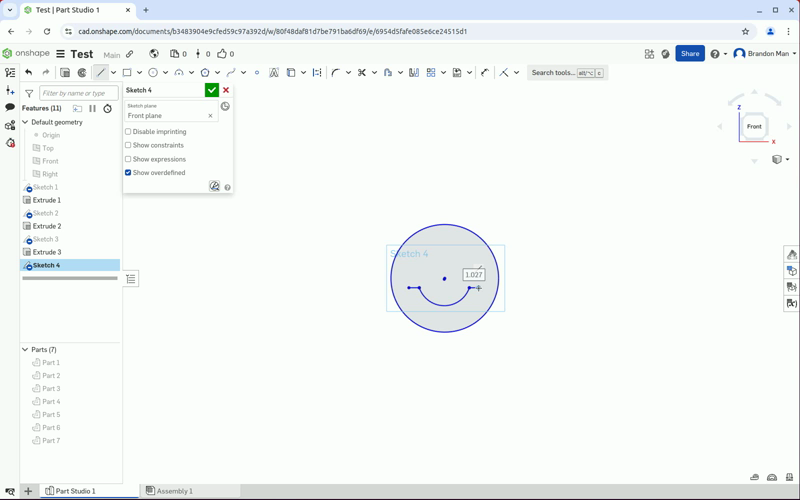
scroll(-6)
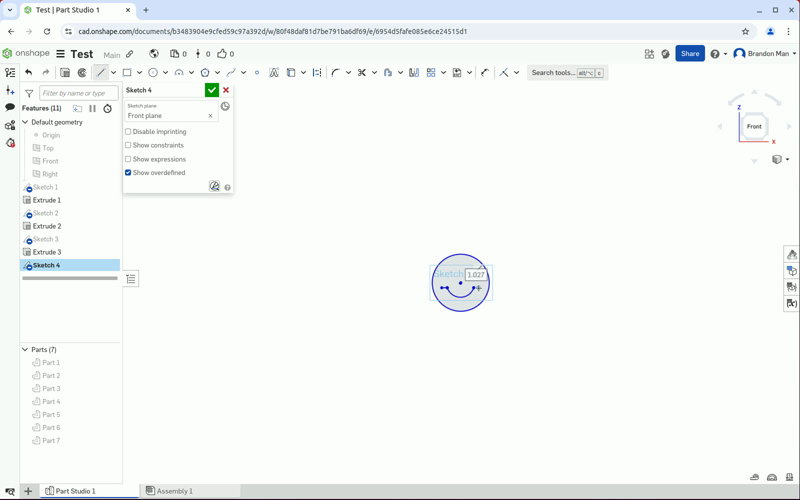
key_up(shift)
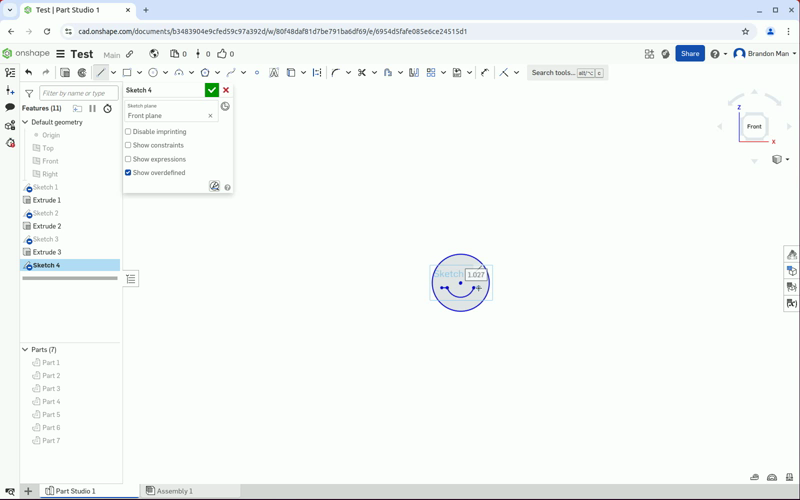
key_down(shift)
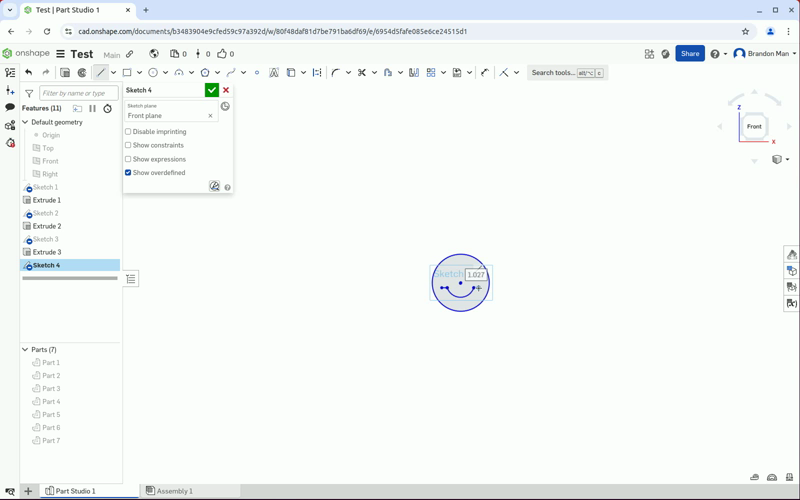
mouse_move(508, 287)
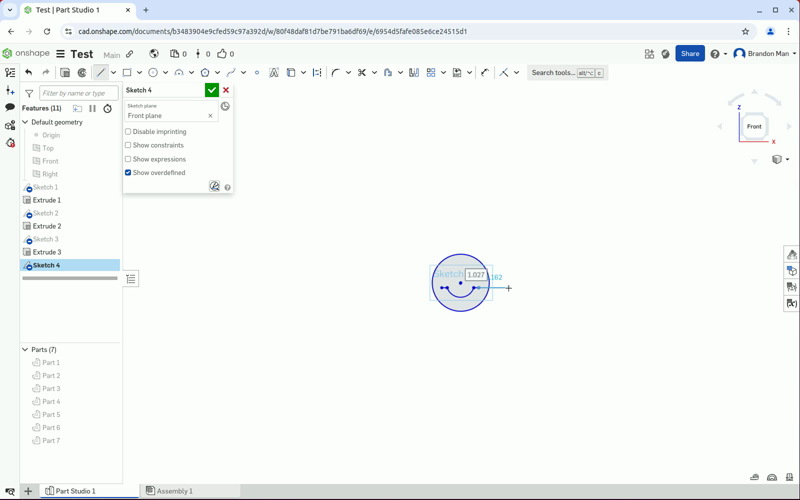
mouse_move(478, 278)
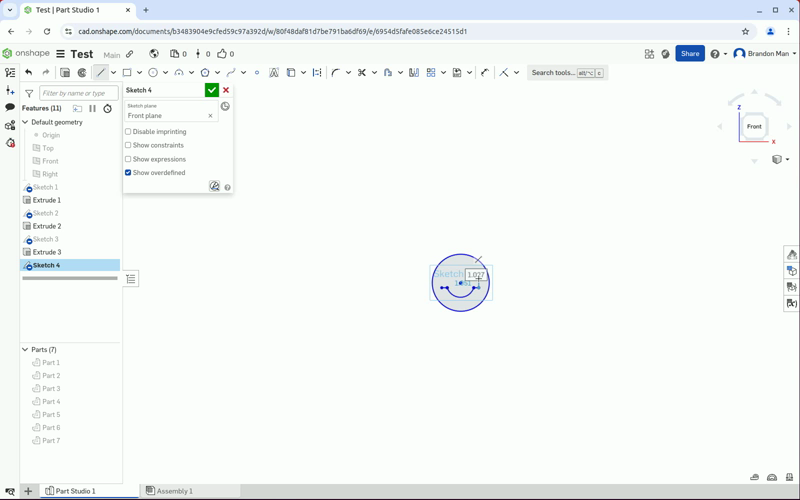
click(478, 278)
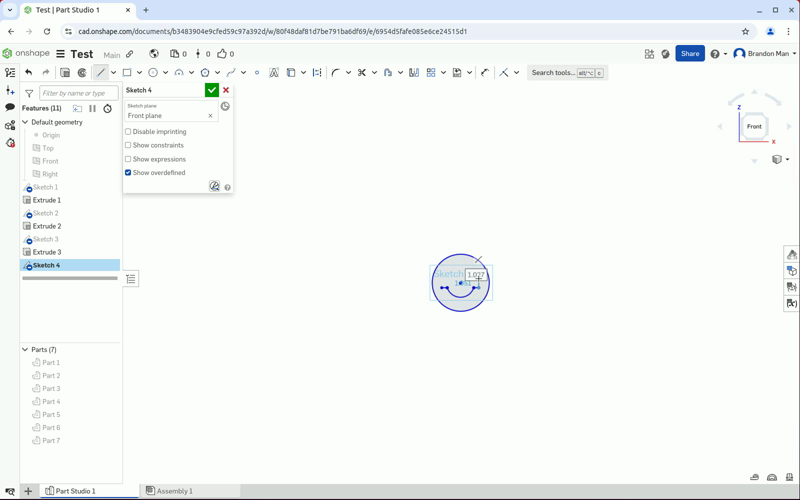
key_up(shift)
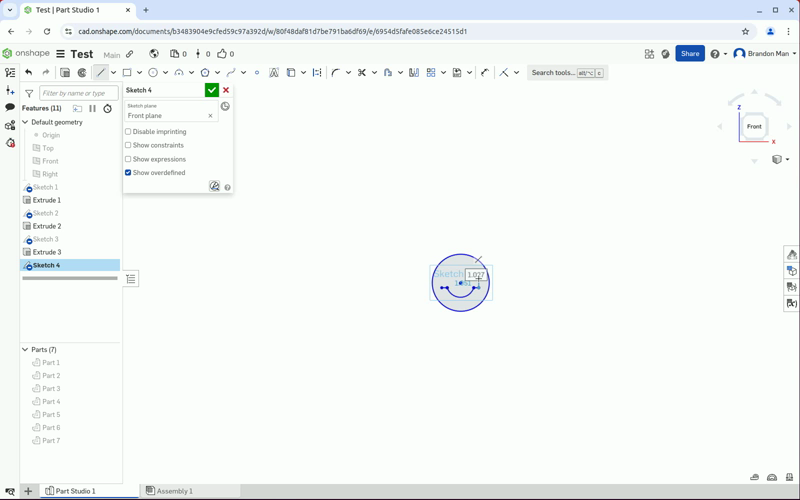
key_down(shift)
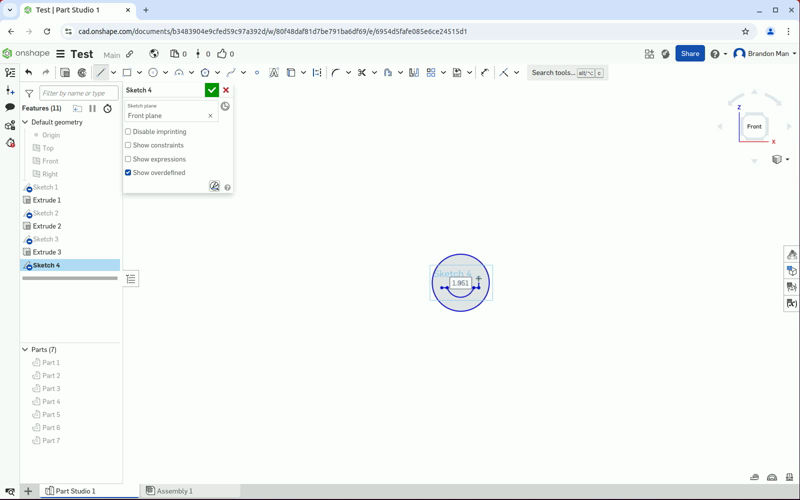
mouse_move(508, 278)
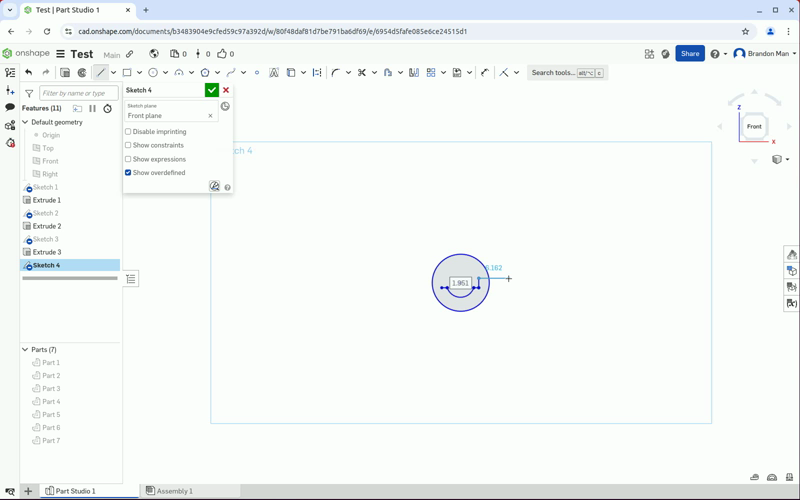
mouse_move(473, 278)
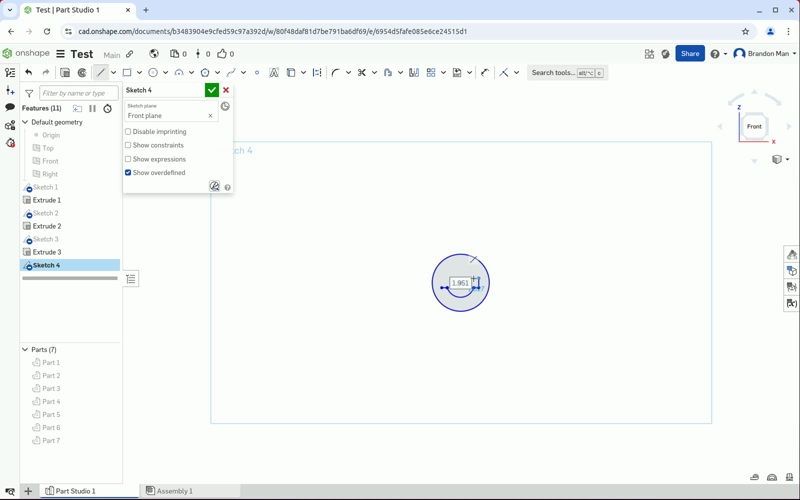
scroll(6)
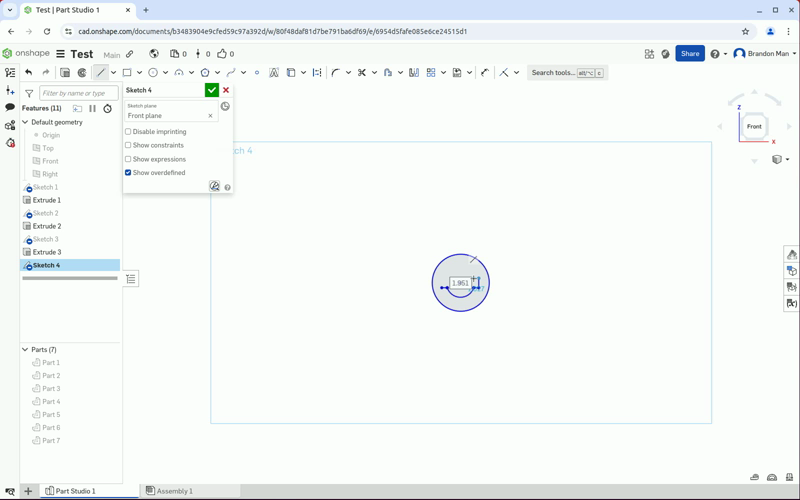
scroll(6)
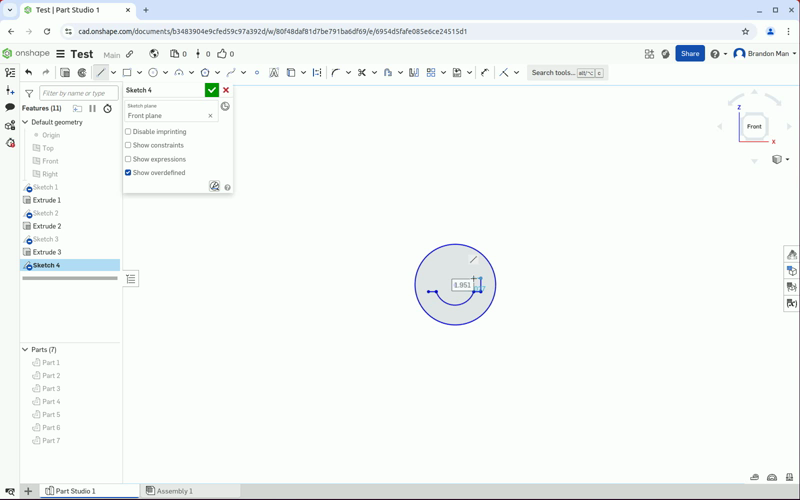
scroll(6)
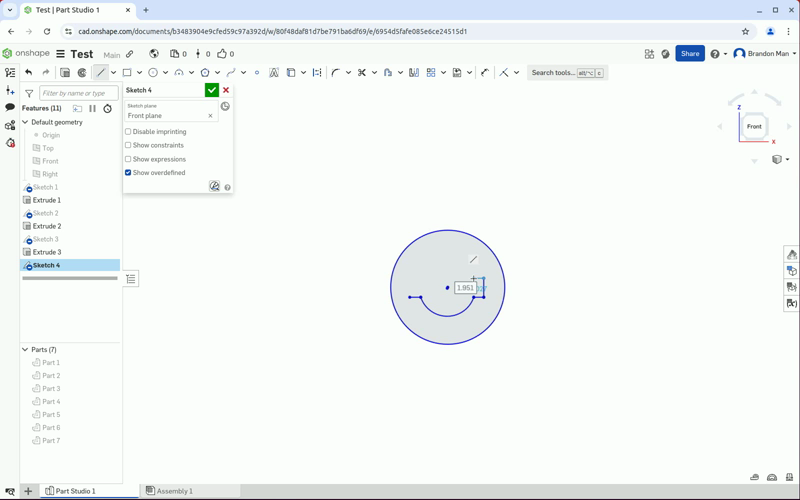
scroll(6)
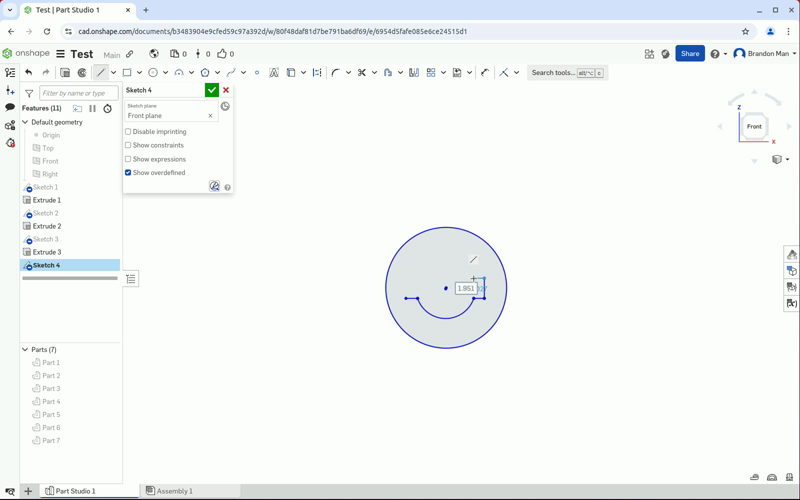
scroll(6)
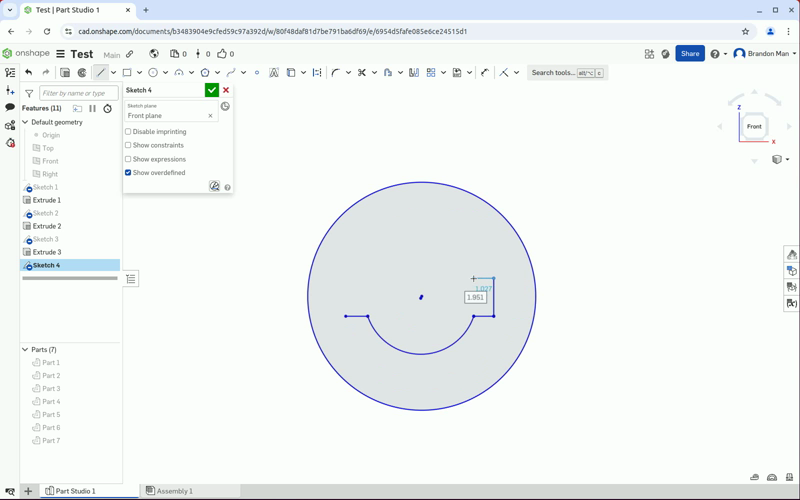
scroll(6)
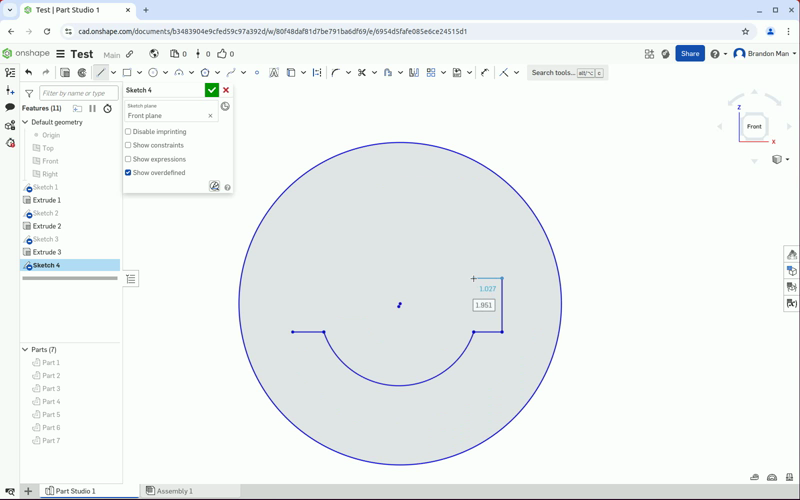
scroll(6)
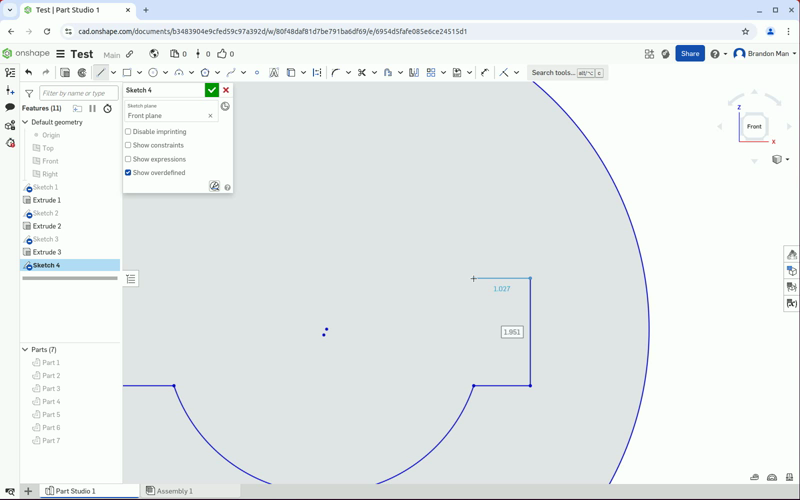
click(473, 278)
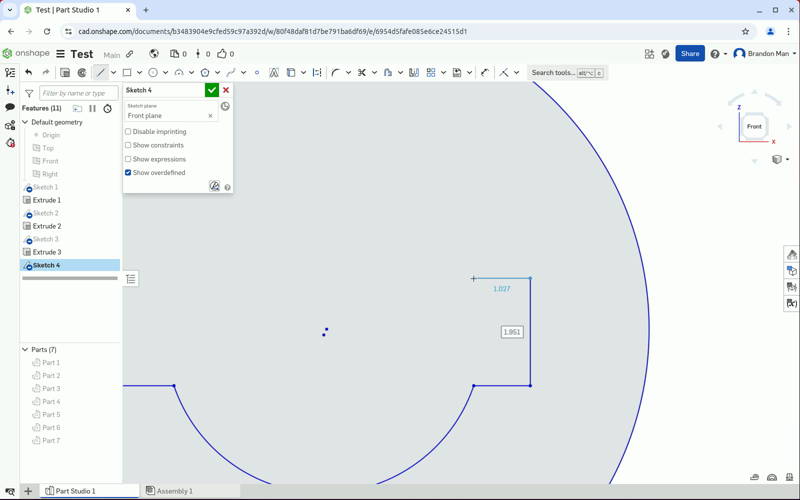
scroll(-6)
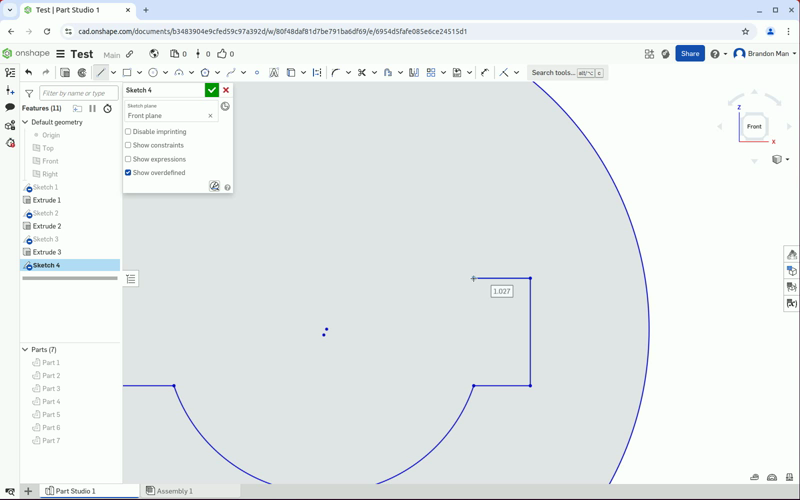
scroll(-6)
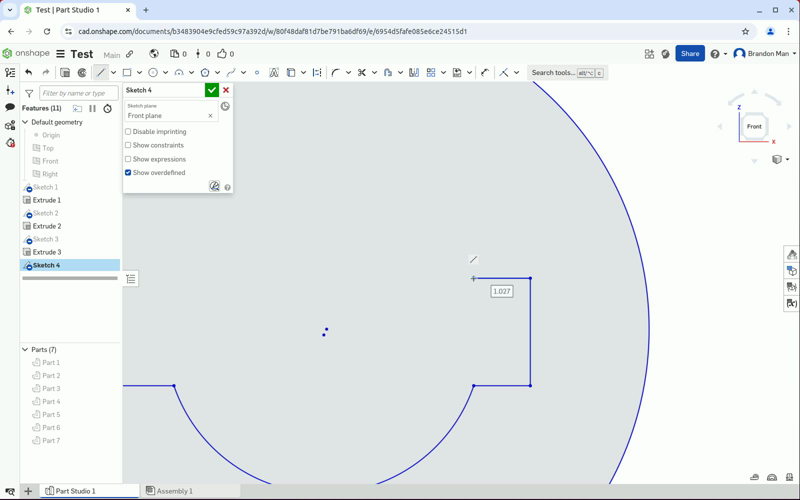
scroll(-6)
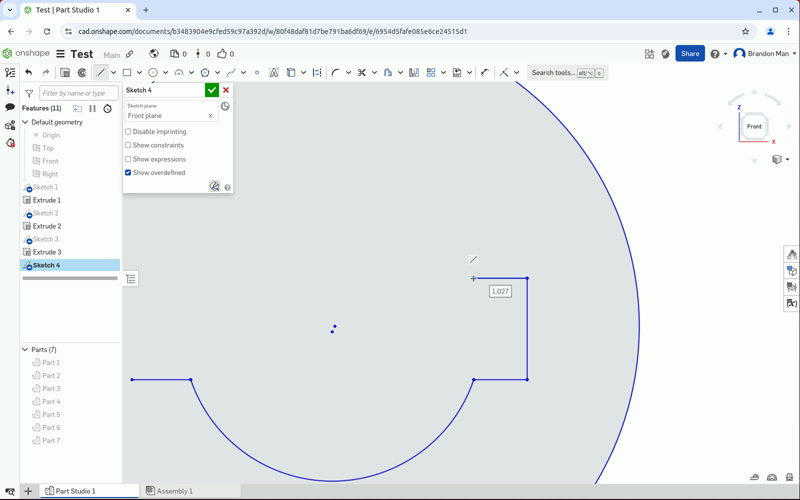
scroll(-6)
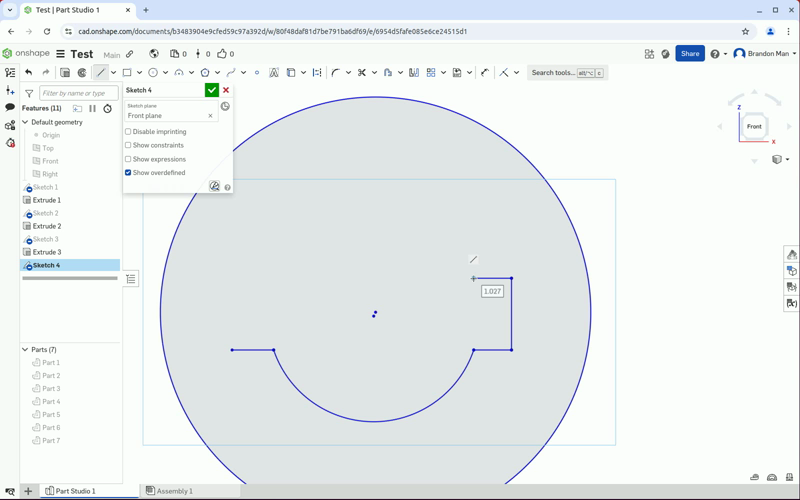
scroll(-6)
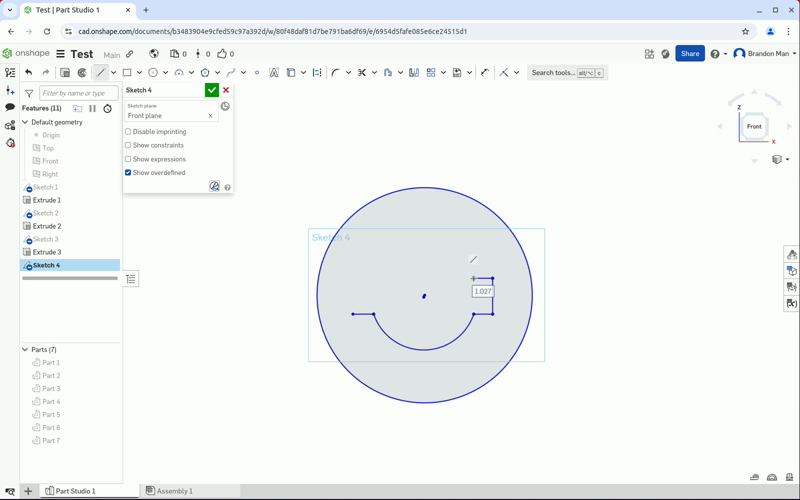
scroll(-6)
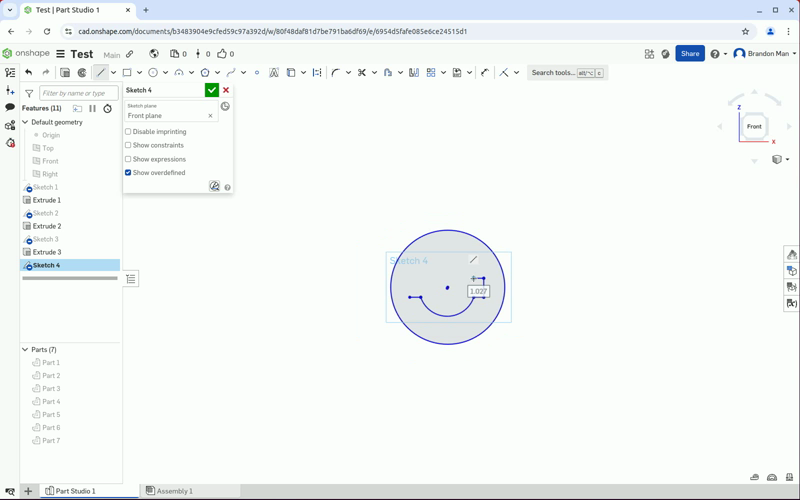
scroll(-6)
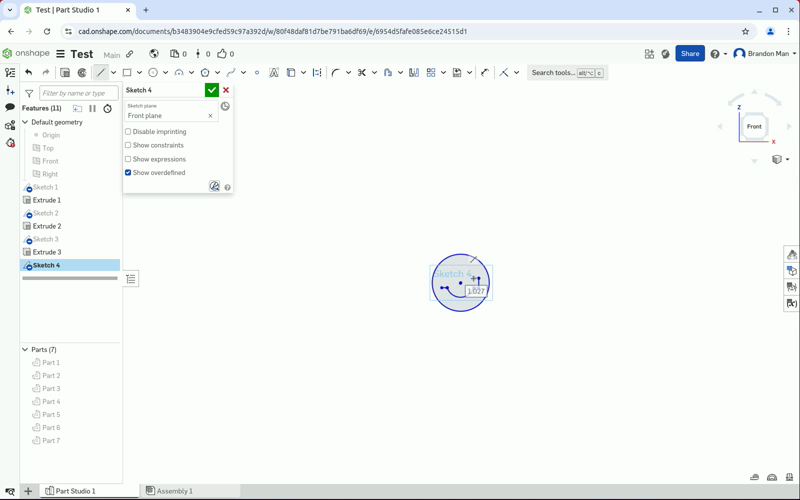
key_up(shift)
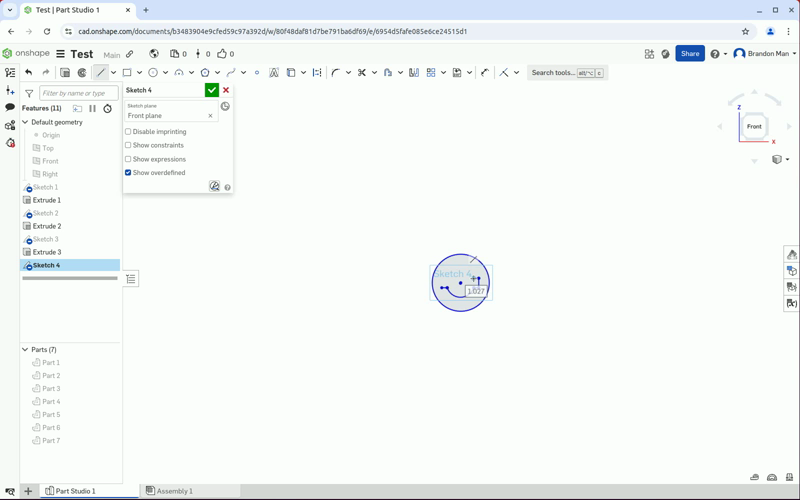
key(esc)
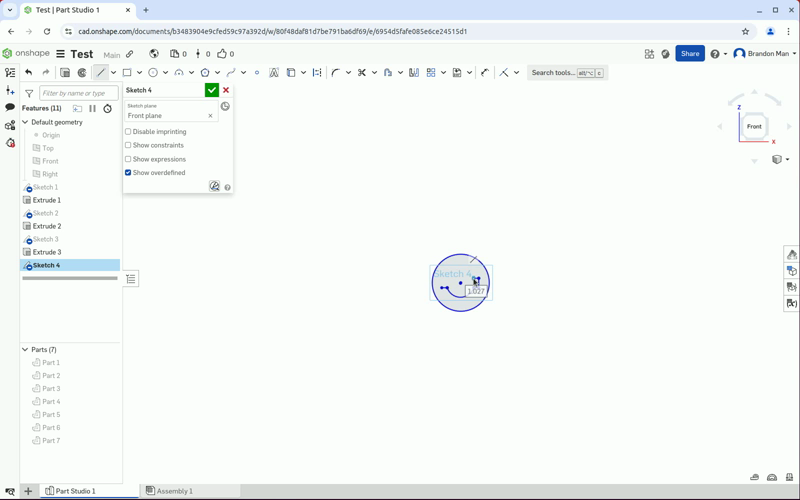
key(a)
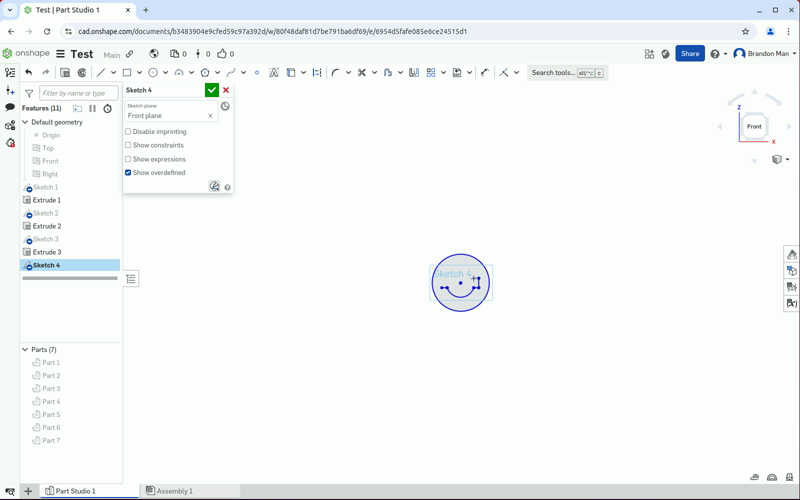
mouse_move(473, 278)
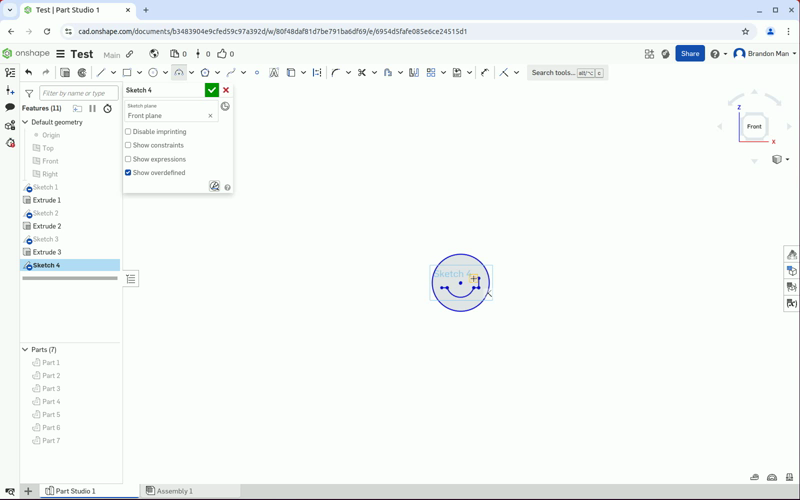
click(473, 278)
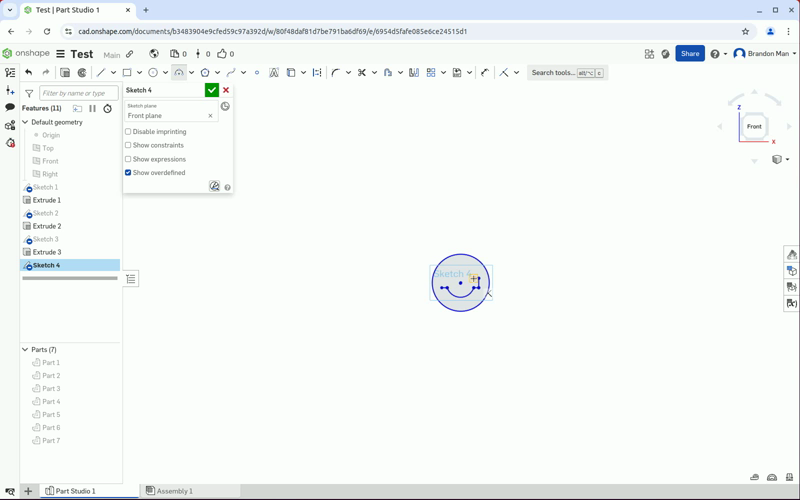
key_down(shift)
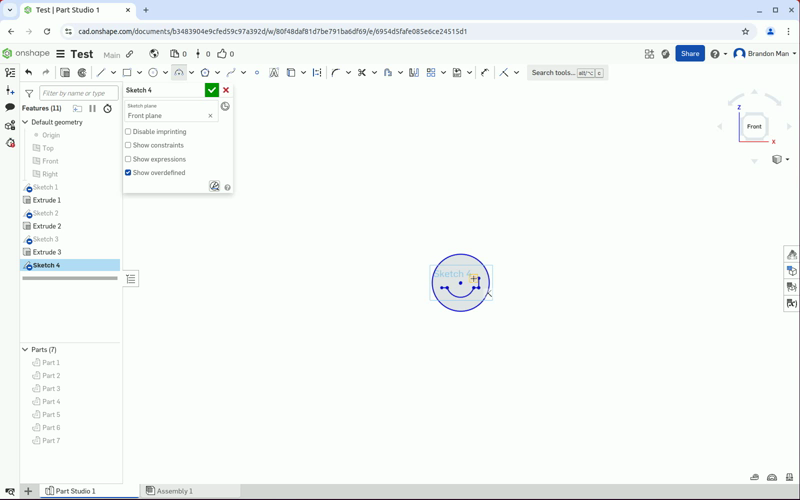
mouse_move(447, 278)
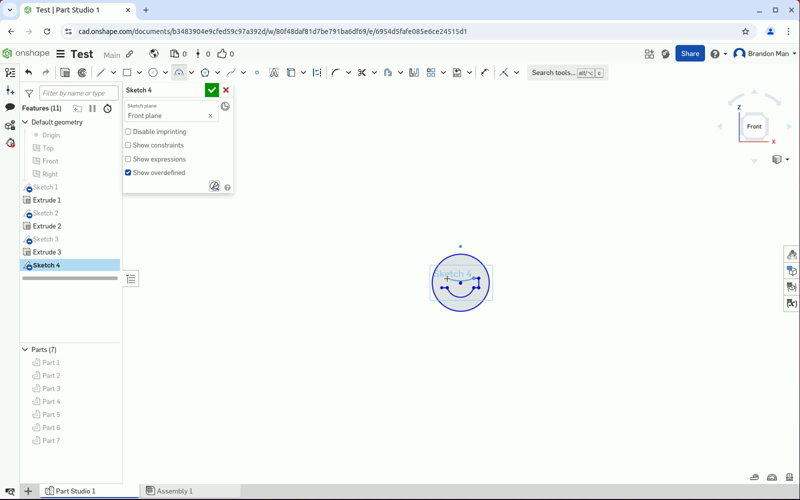
click(447, 278)
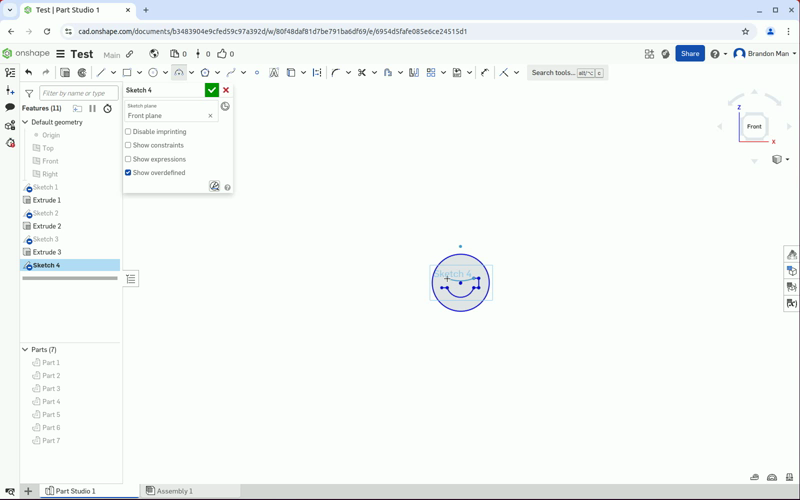
mouse_move(460, 268)
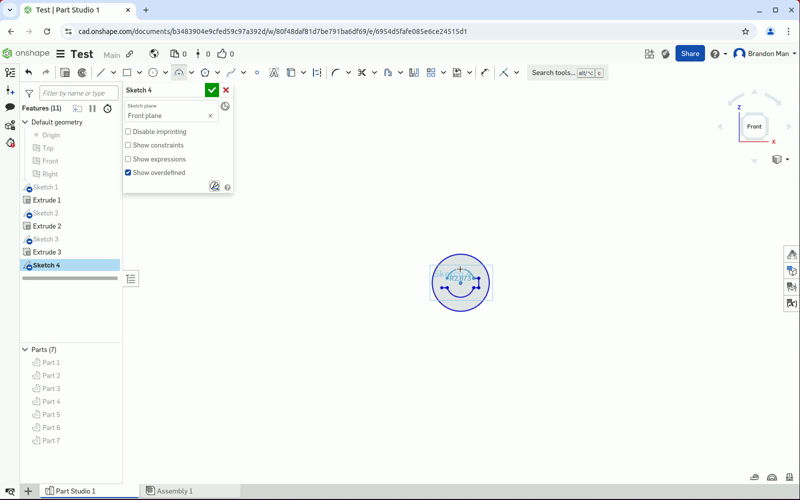
click(460, 268)
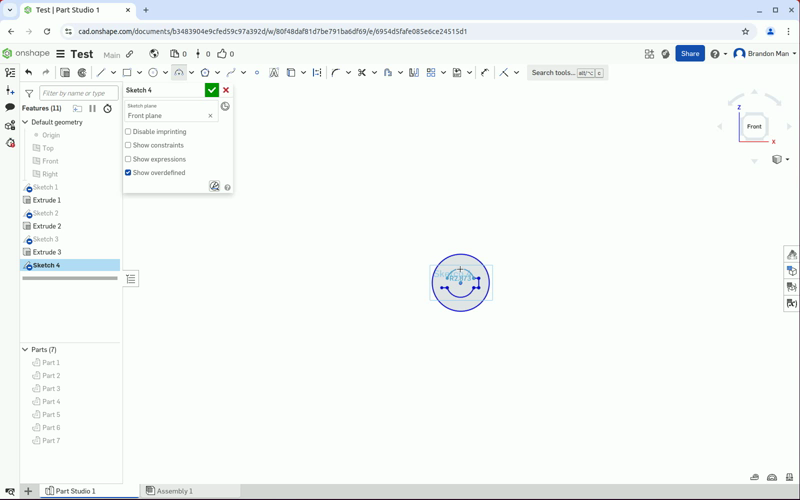
key_up(shift)
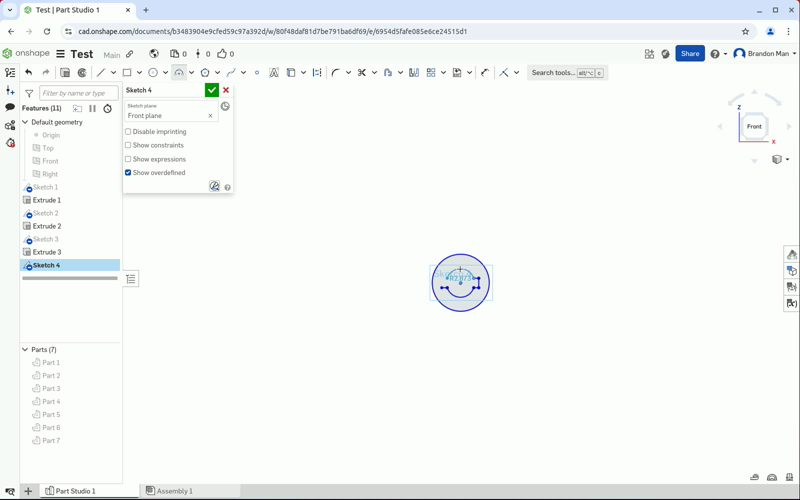
key(esc)
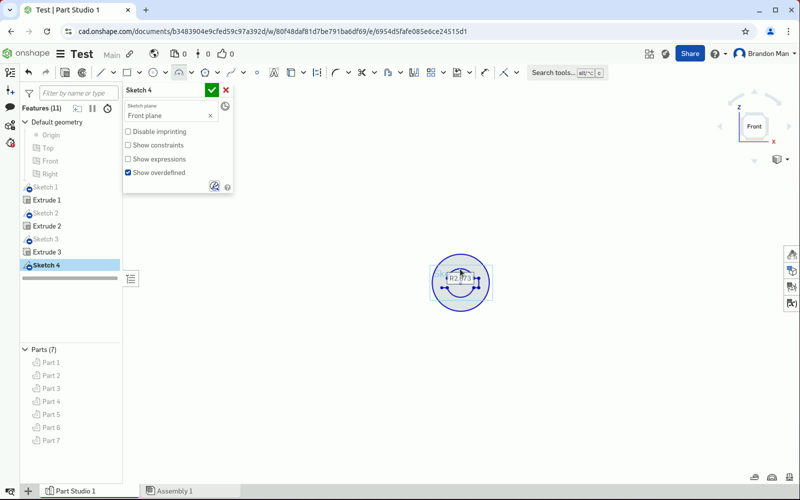
key(l)
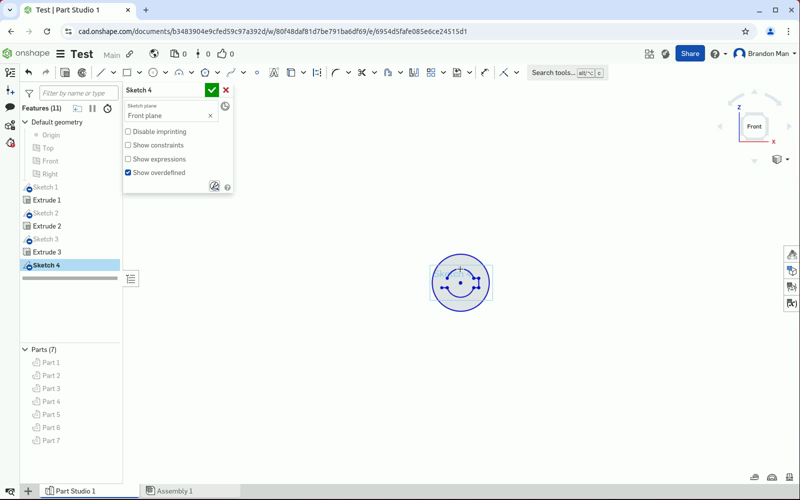
mouse_move(447, 278)
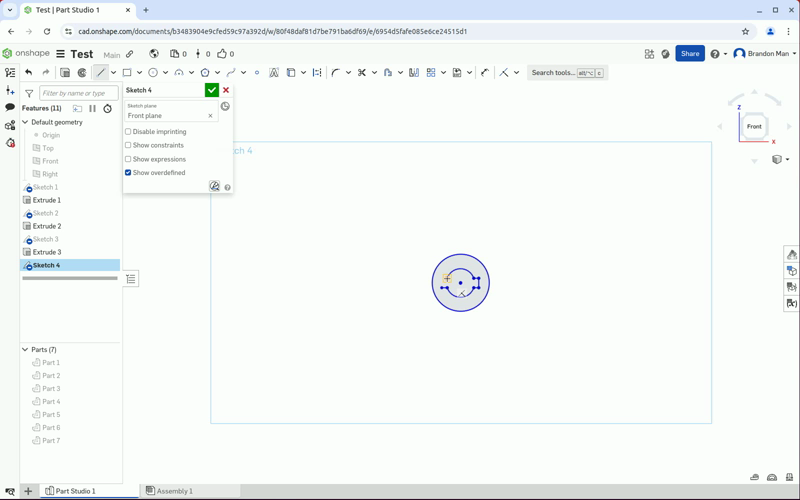
click(447, 278)
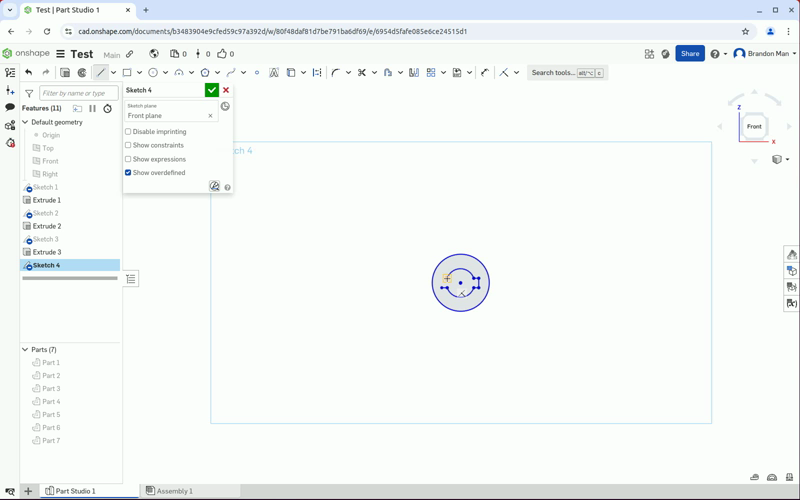
key_down(shift)
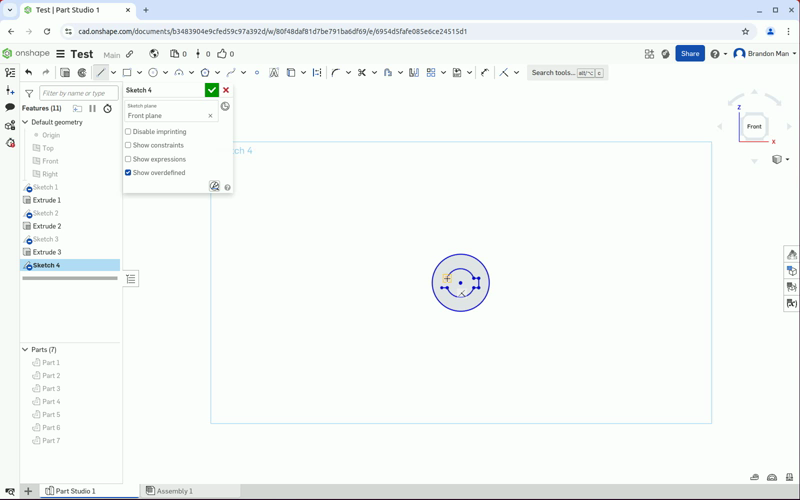
mouse_move(477, 278)
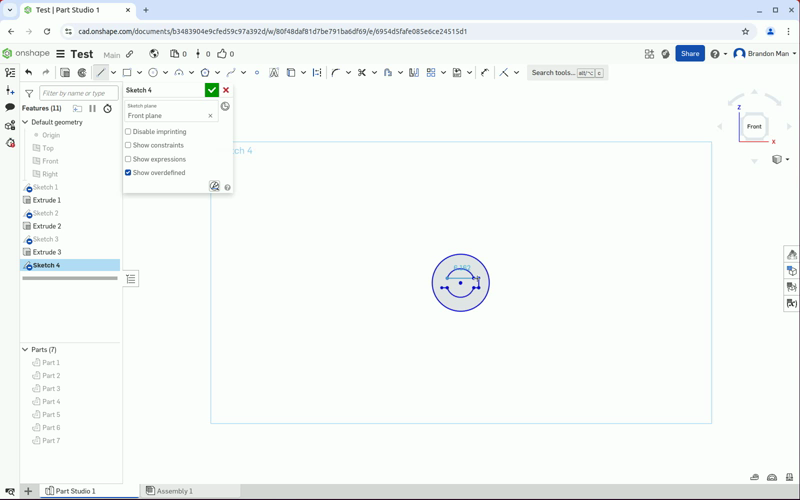
mouse_move(441, 278)
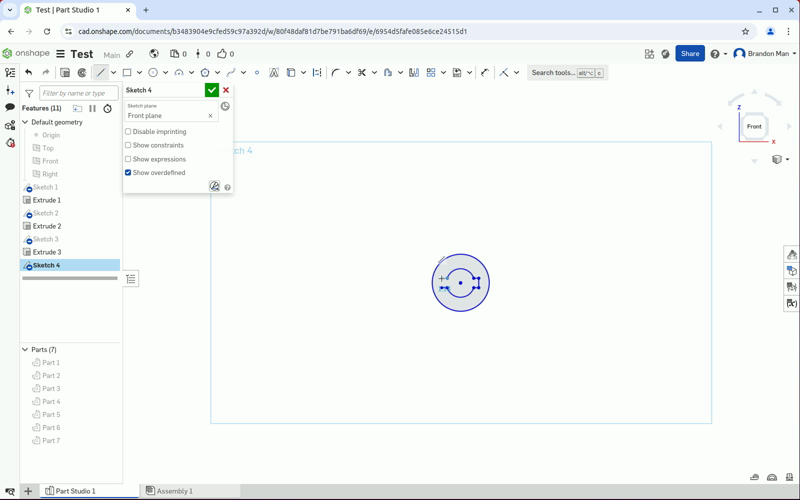
scroll(6)
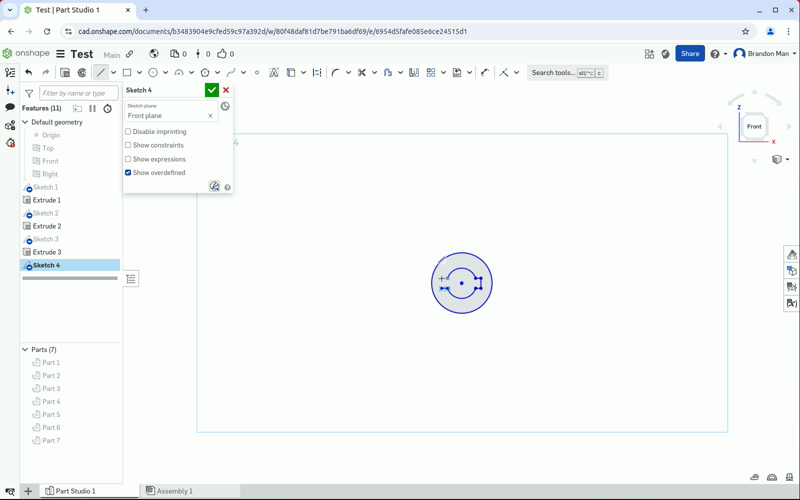
scroll(6)
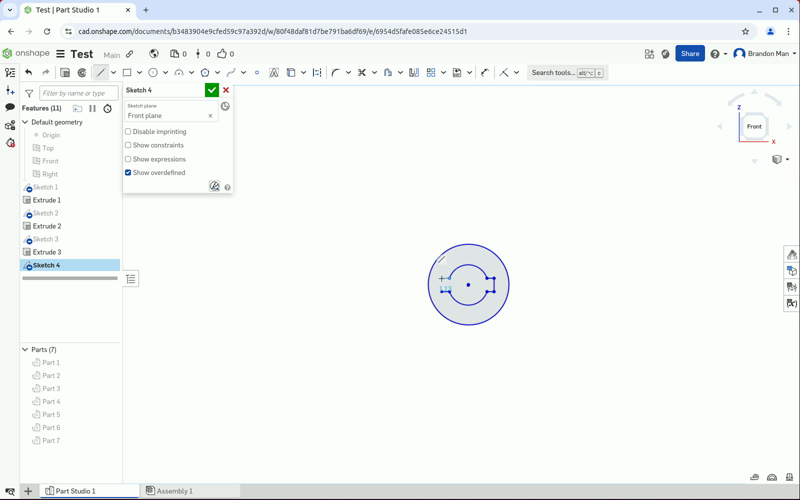
scroll(6)
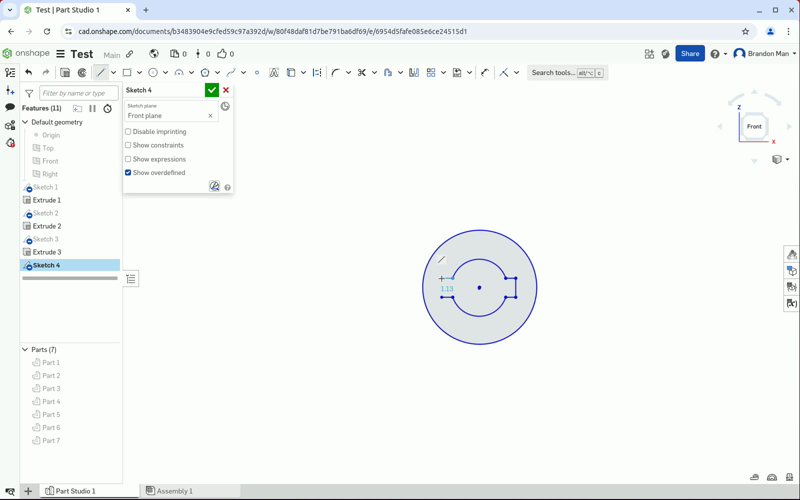
scroll(6)
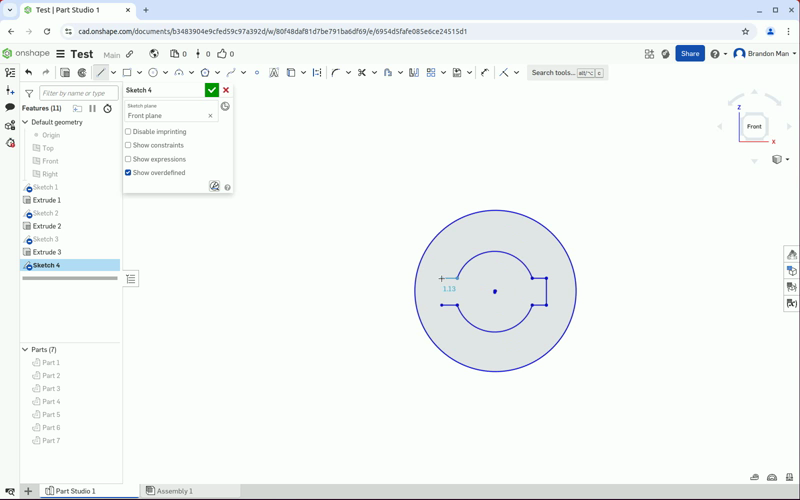
scroll(6)
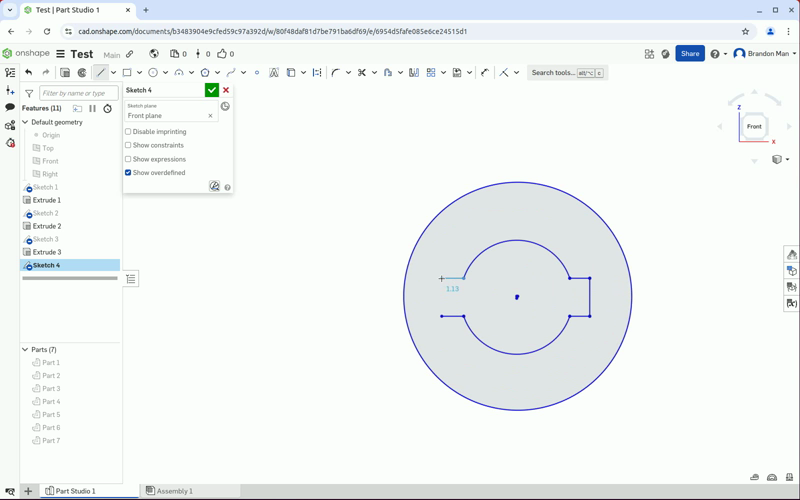
scroll(6)
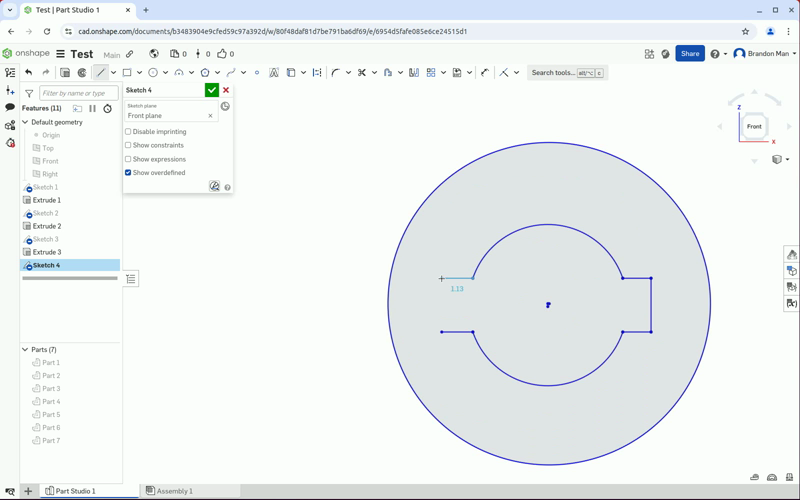
scroll(6)
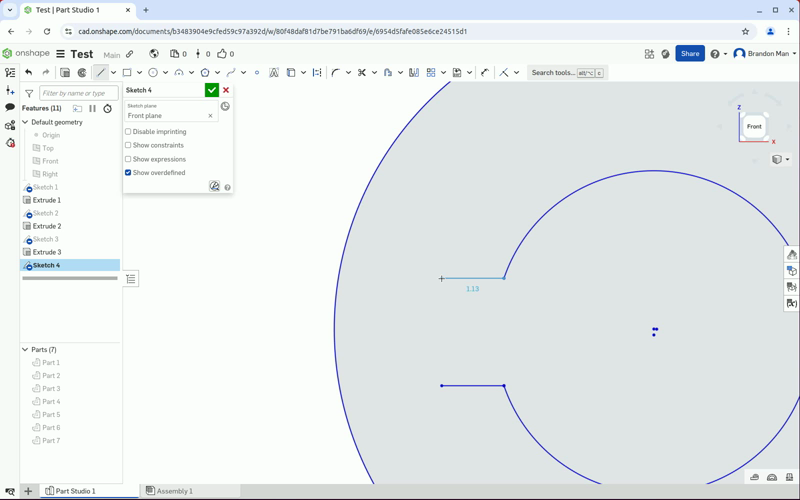
click(441, 278)
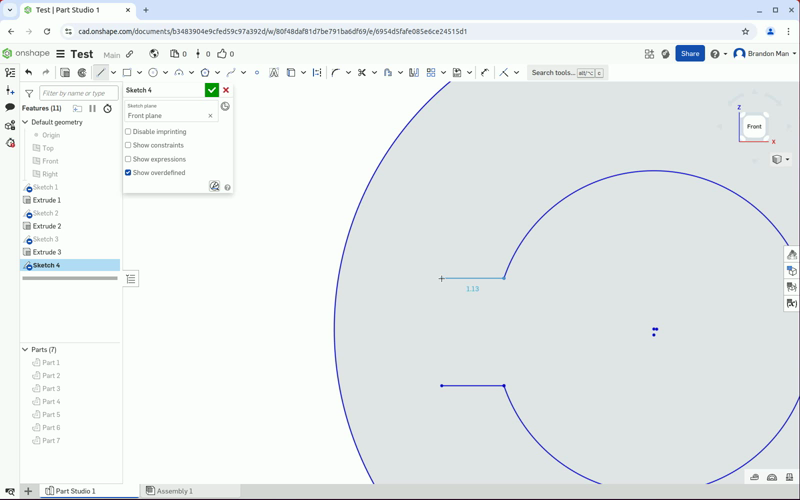
scroll(-6)
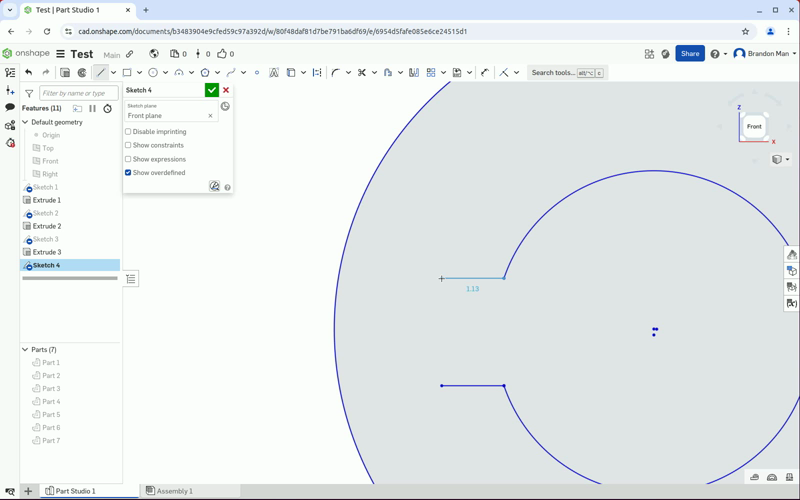
scroll(-6)
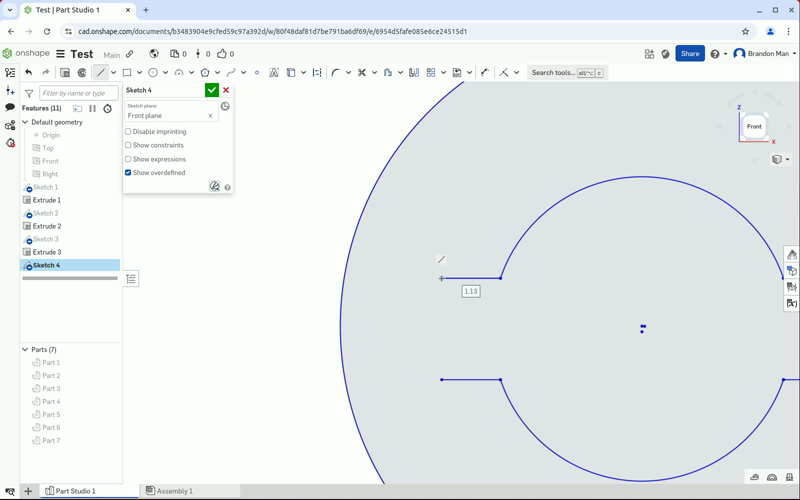
scroll(-6)
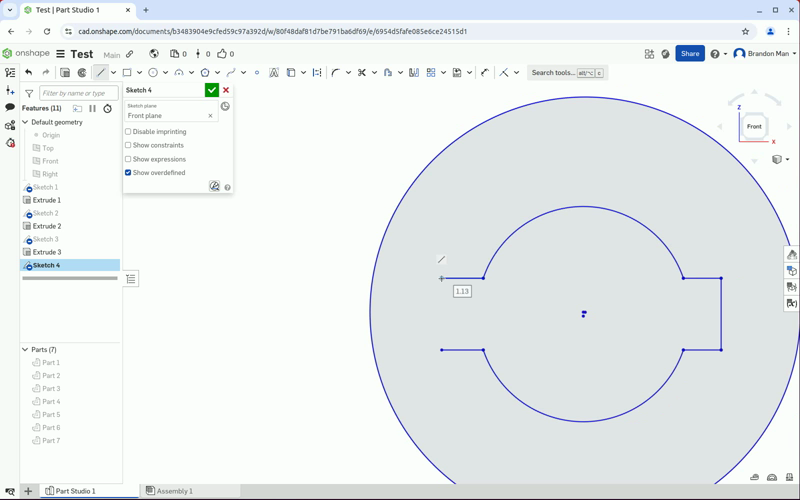
scroll(-6)
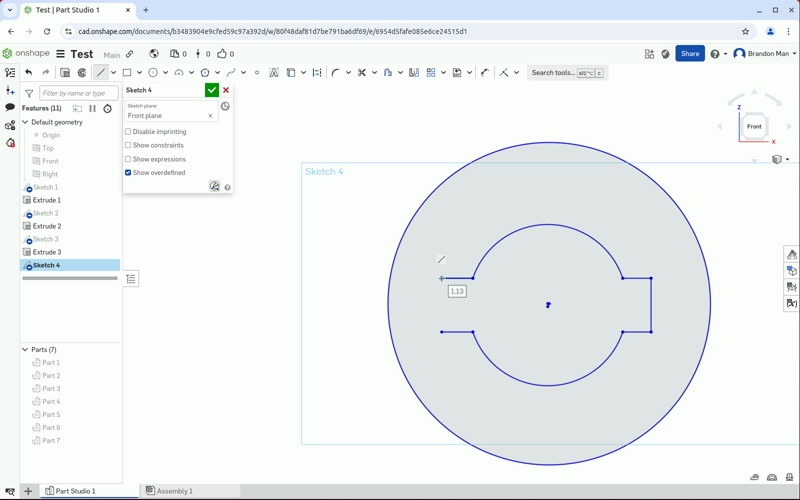
scroll(-6)
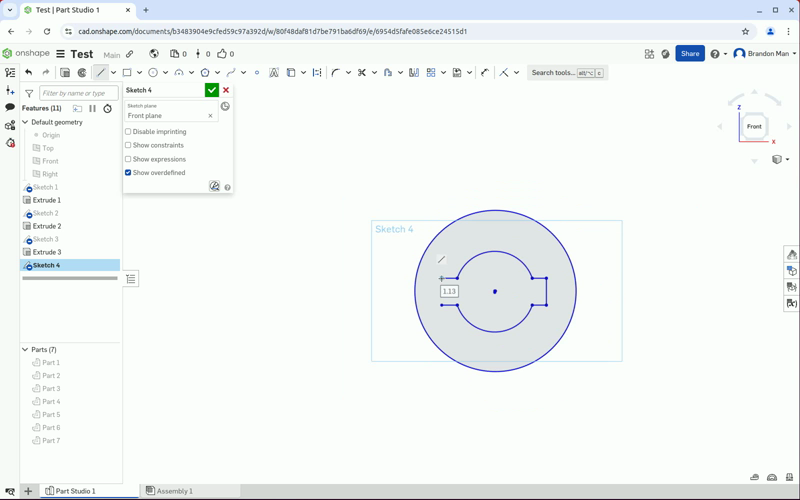
scroll(-6)
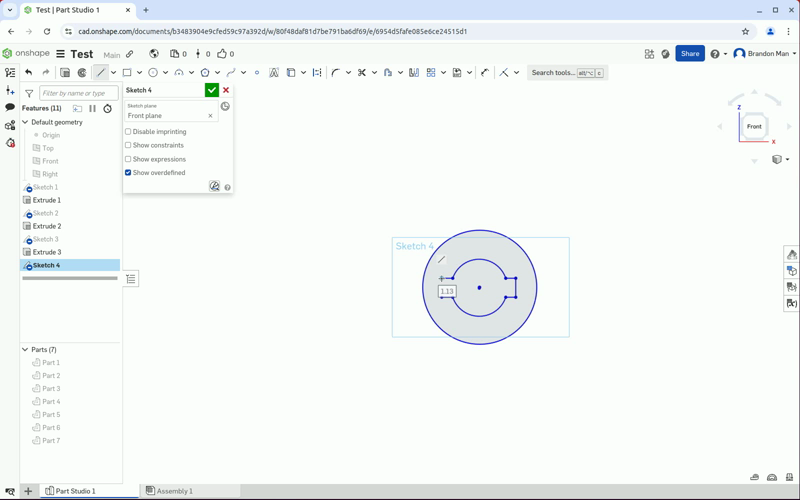
scroll(-6)
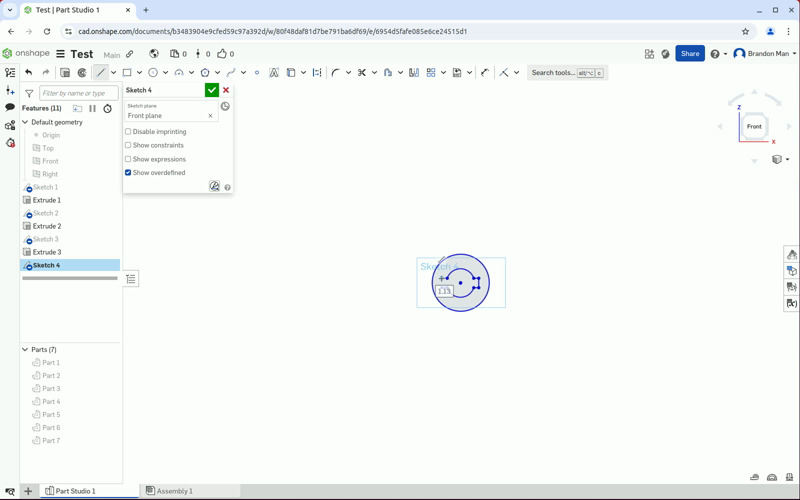
key_up(shift)
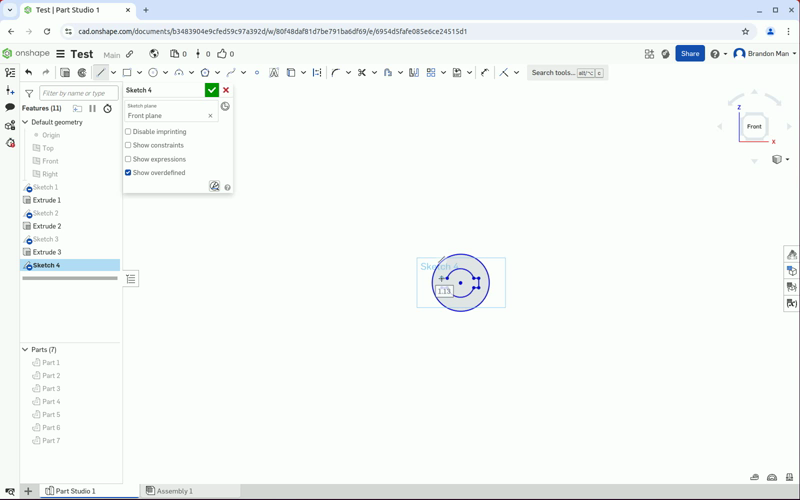
mouse_move(471, 278)
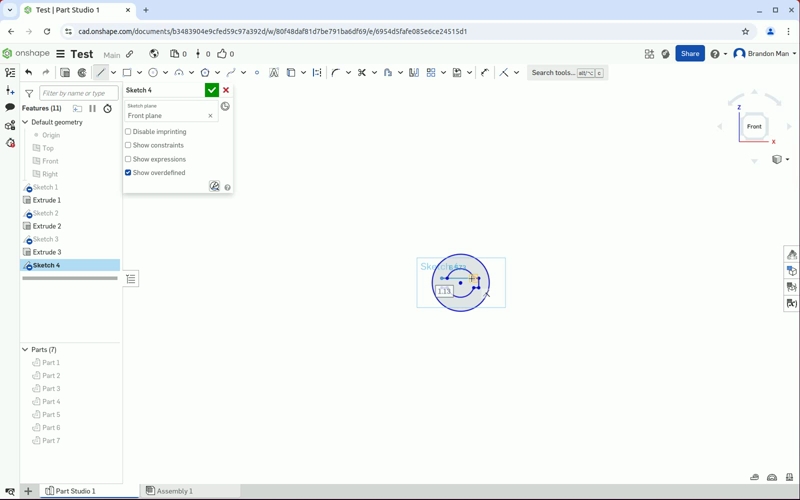
key_down(shift)
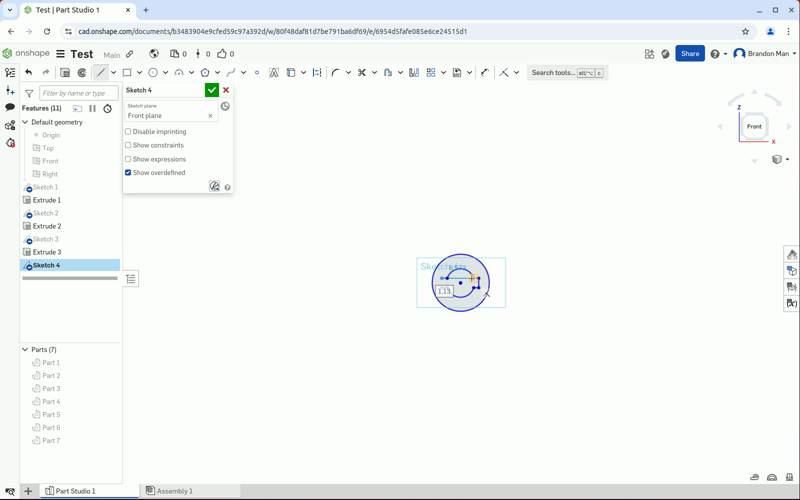
mouse_move(441, 287)
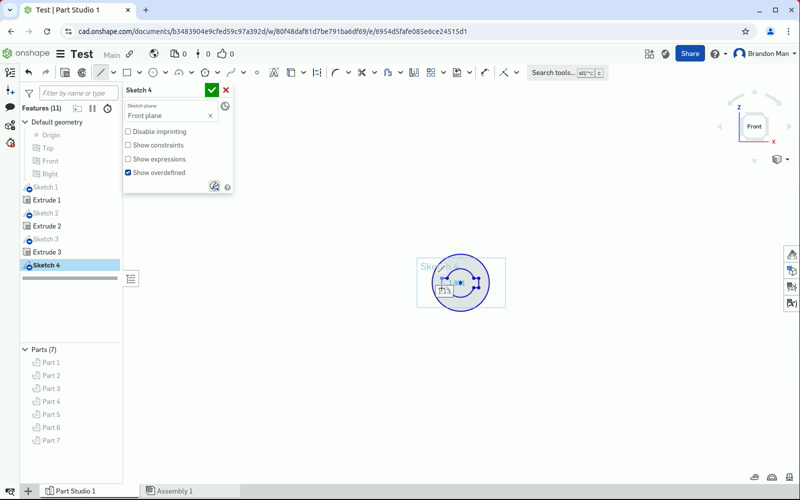
key_up(shift)
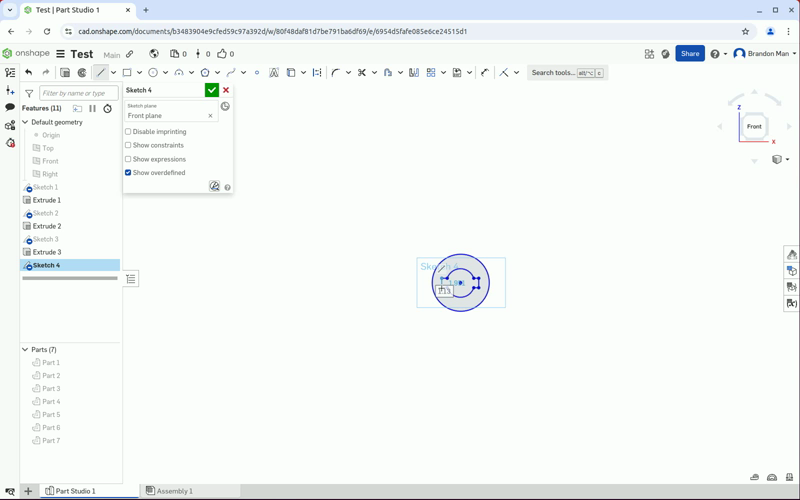
click(441, 287)
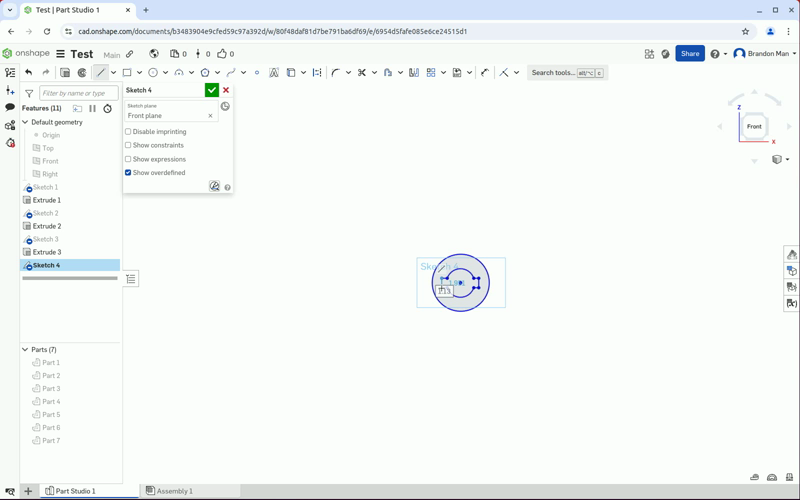
key(esc)
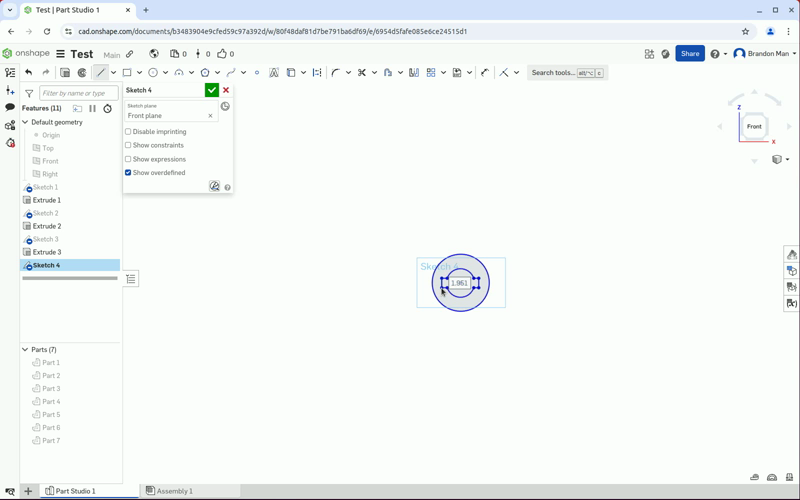
mouse_move(468, 306)
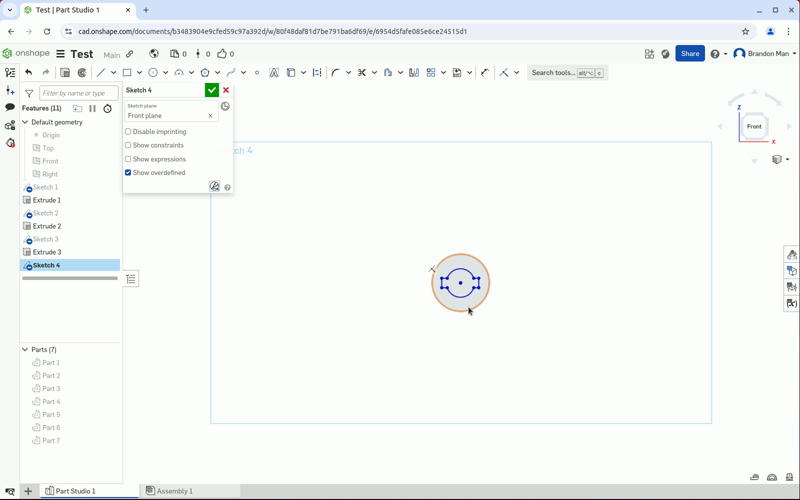
scroll(6)
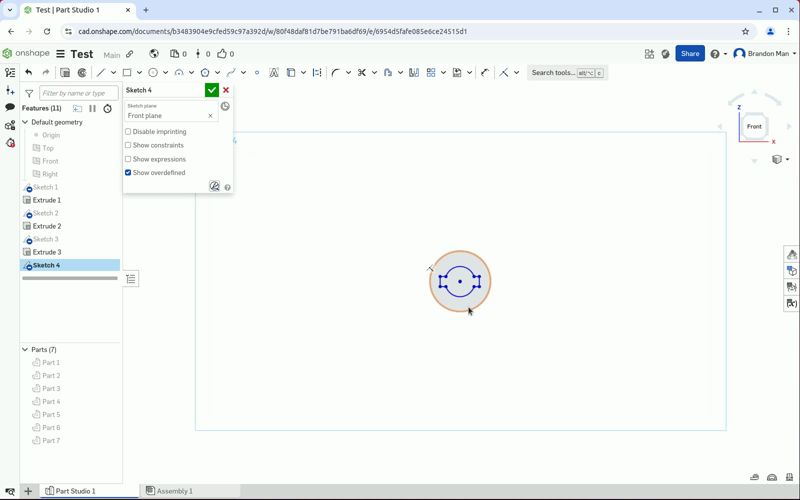
scroll(6)
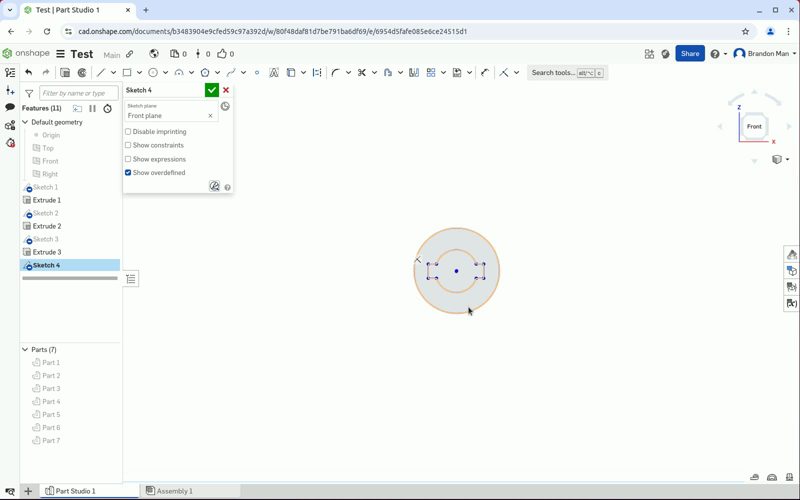
scroll(6)
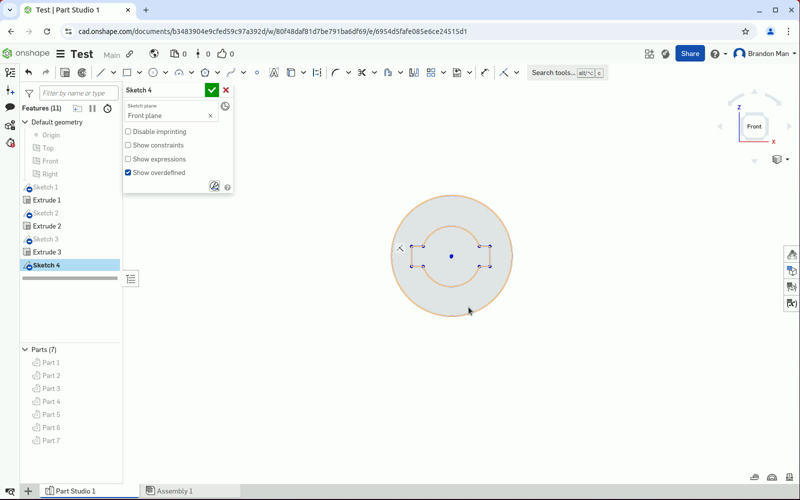
scroll(6)
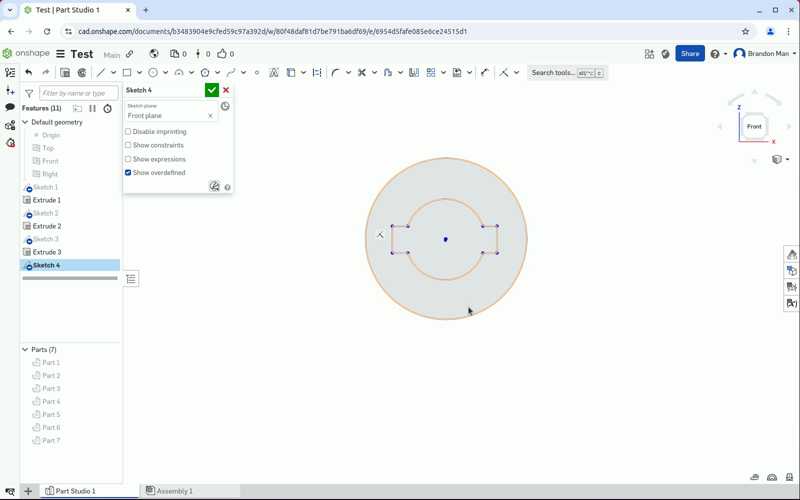
scroll(6)
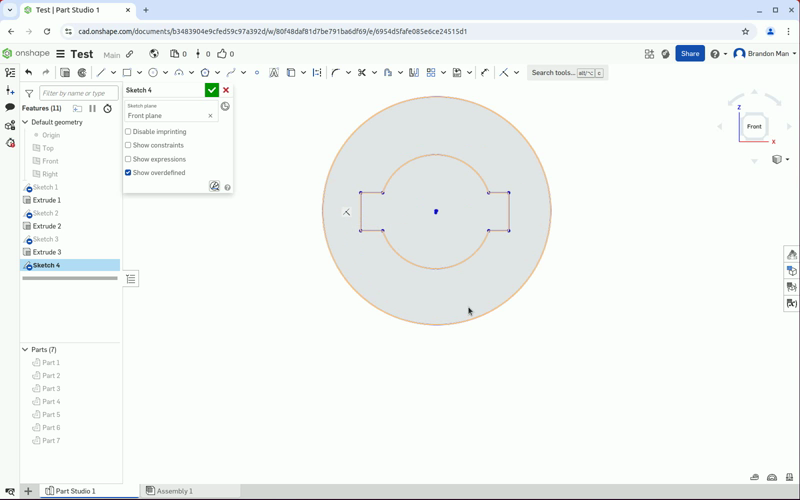
scroll(6)
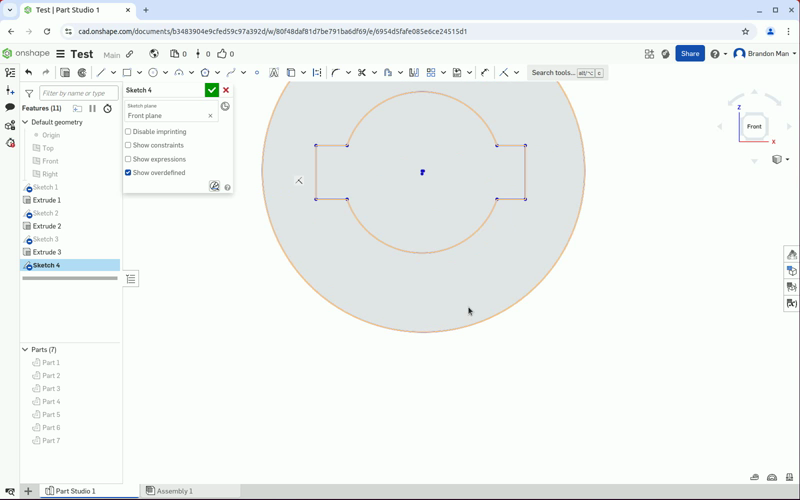
scroll(6)
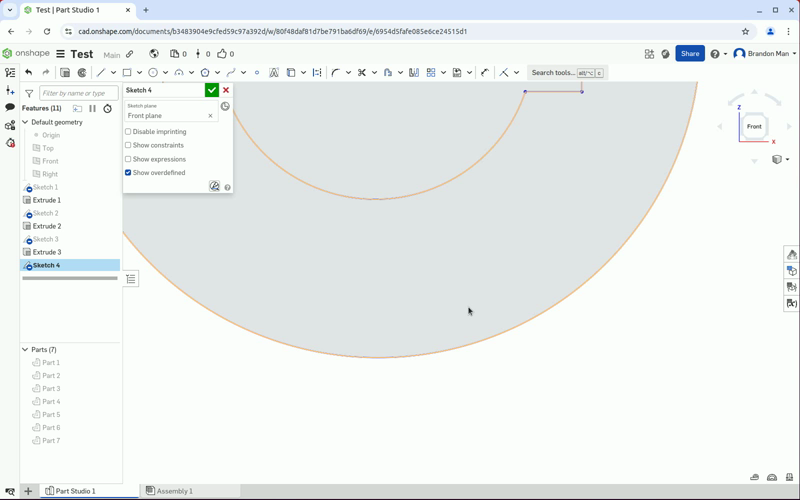
click(468, 306)
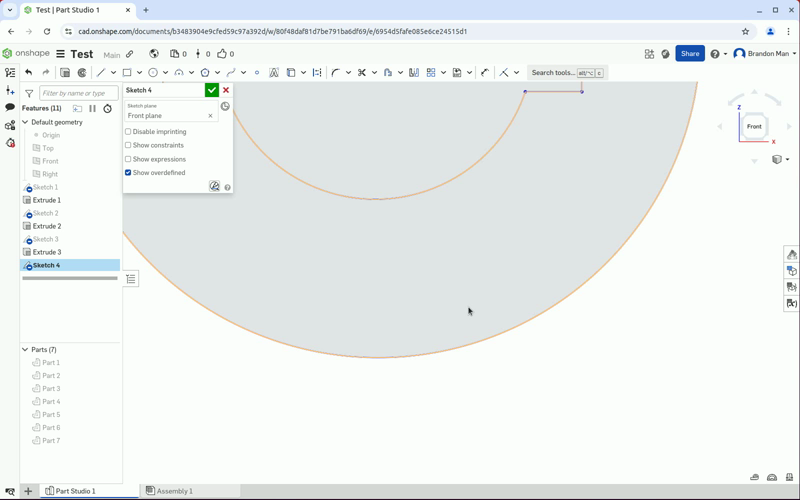
scroll(-6)
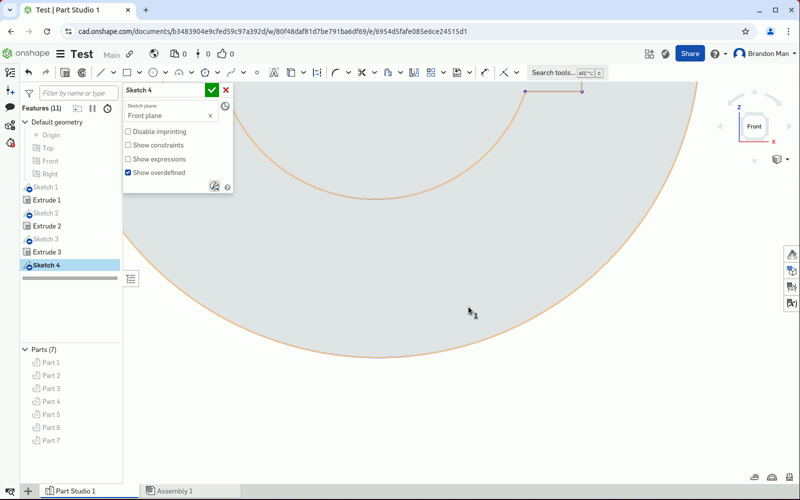
scroll(-6)
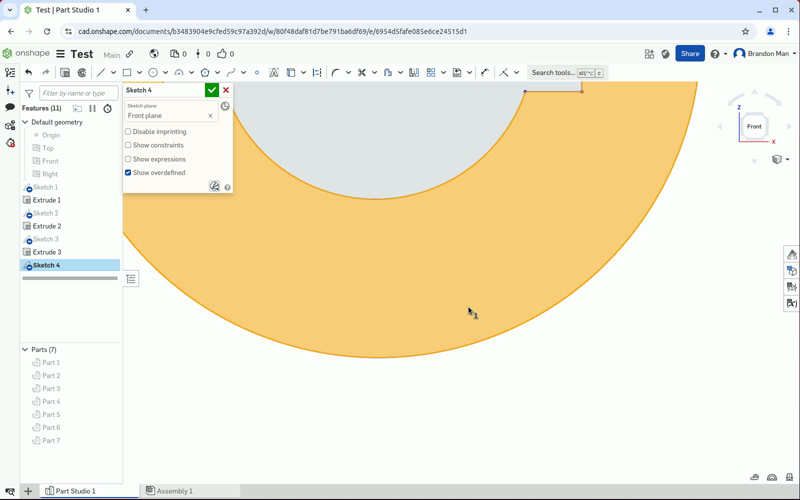
scroll(-6)
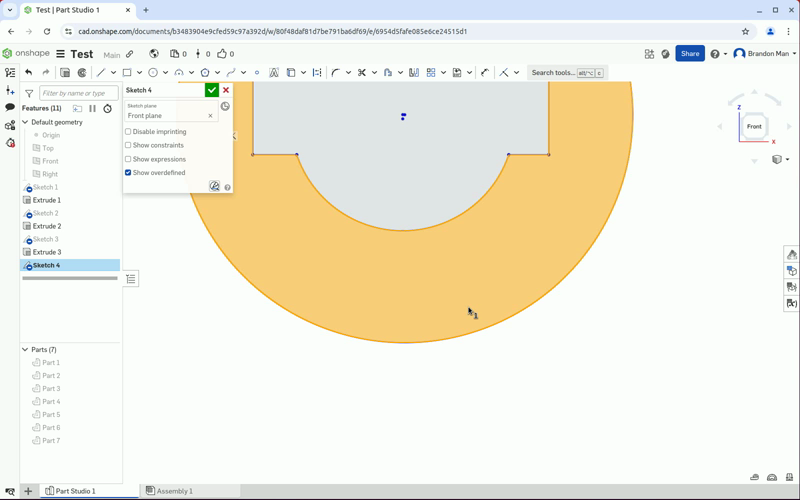
scroll(-6)
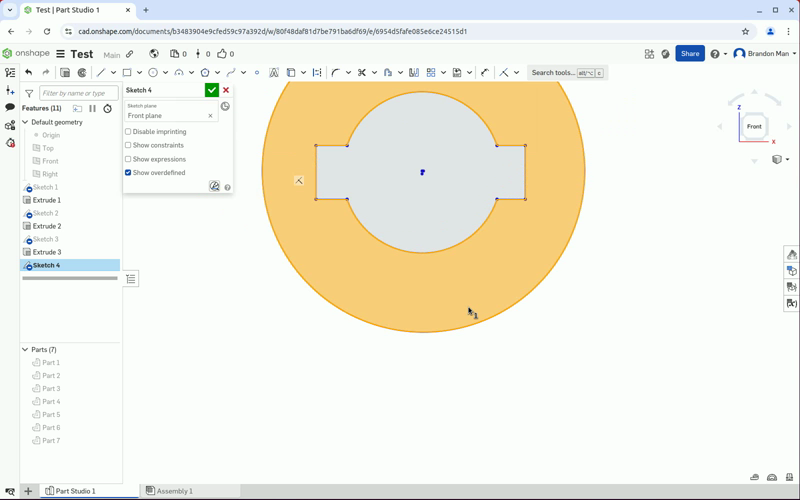
scroll(-6)
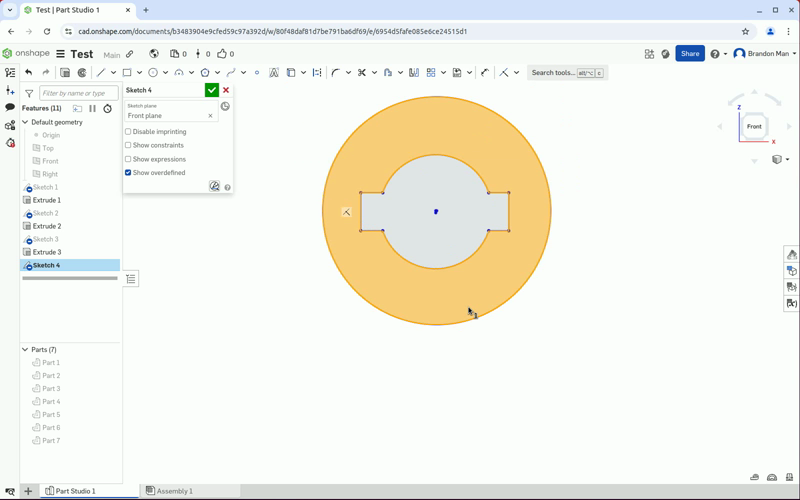
scroll(-6)
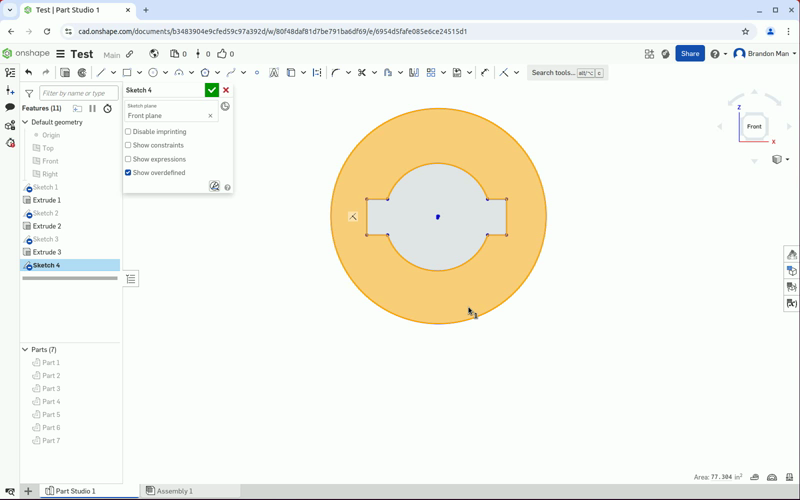
scroll(-6)
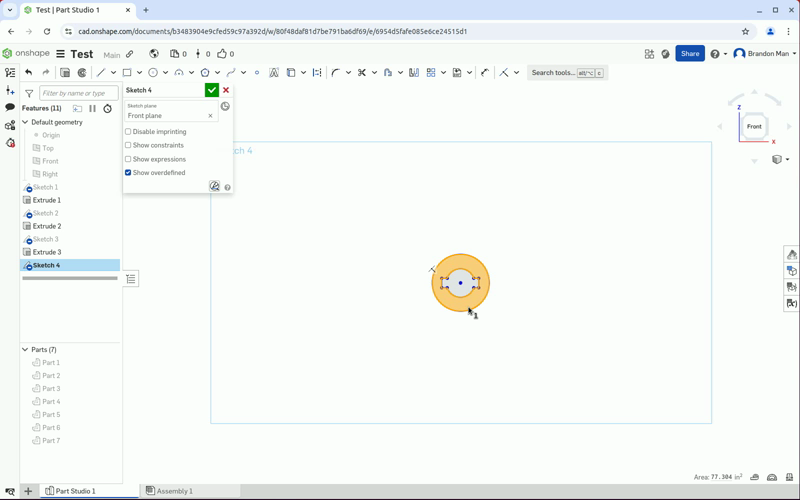
mouse_move(73, 352)
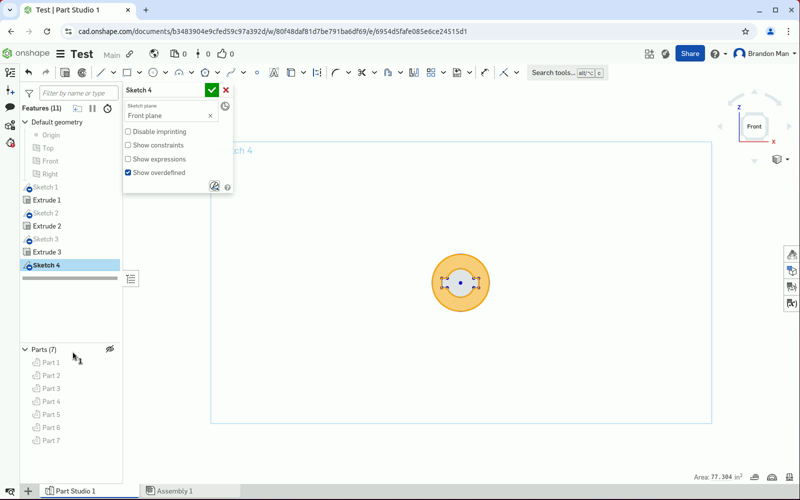
key(shift+y)
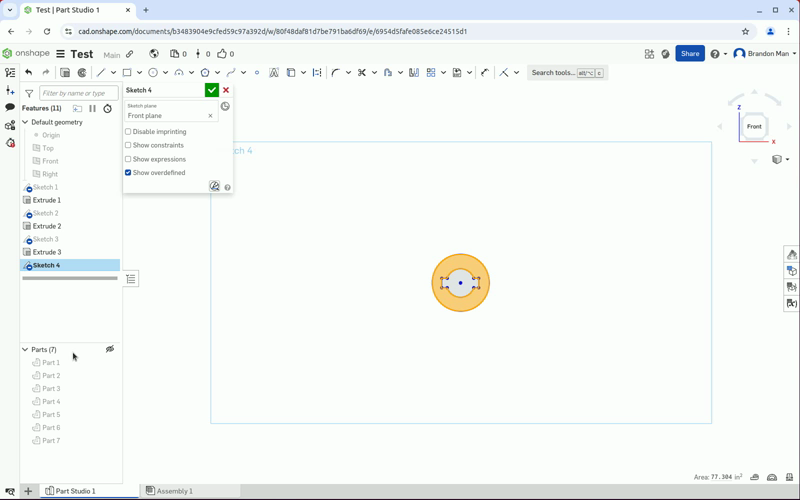
key(shift+e)
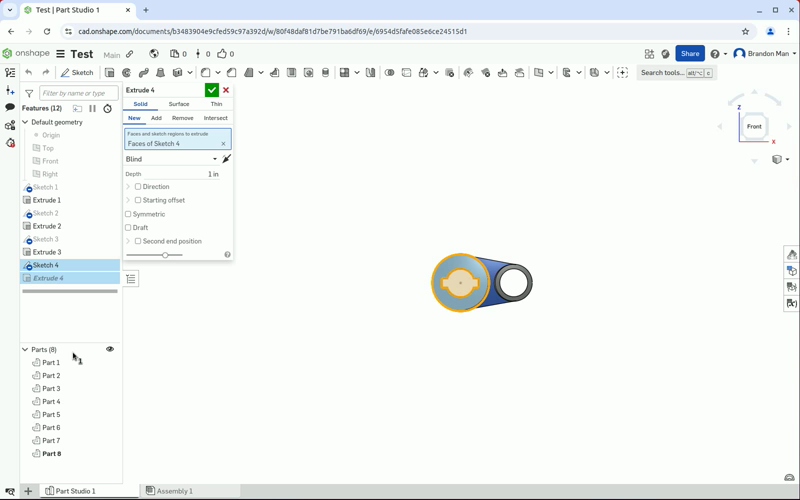
mouse_move(143, 106)
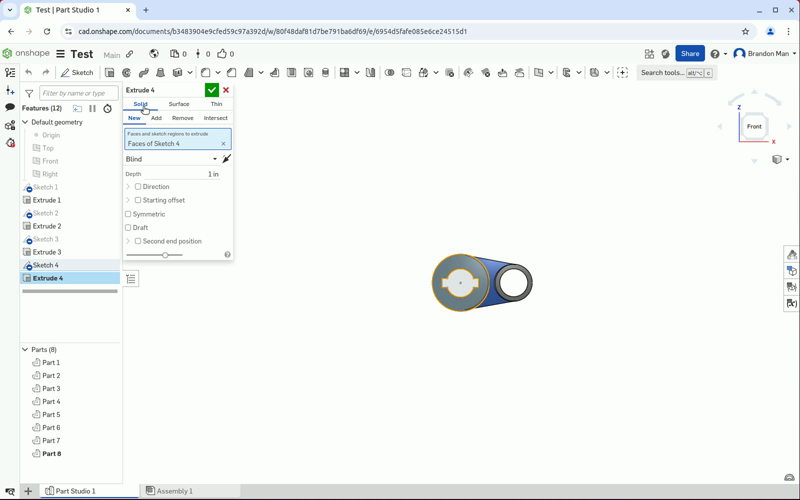
click(143, 106)
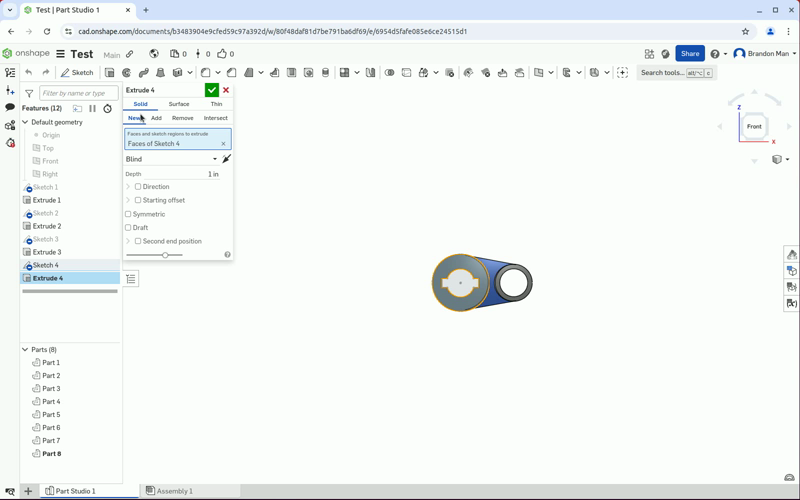
mouse_move(137, 120)
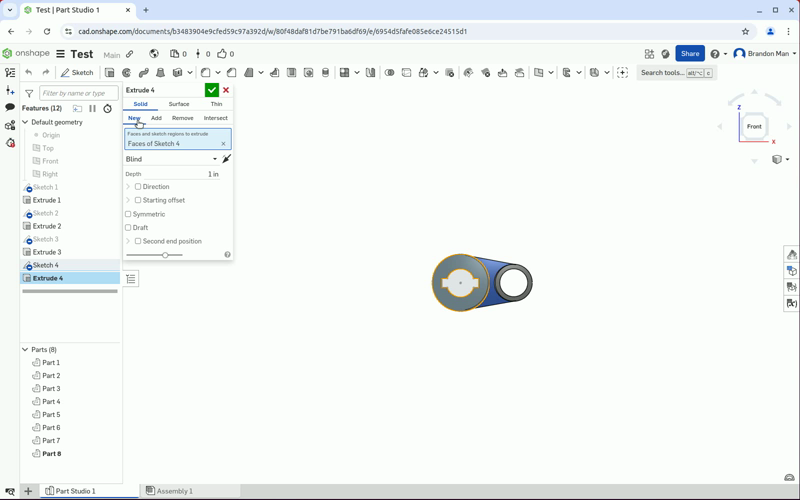
click(137, 120)
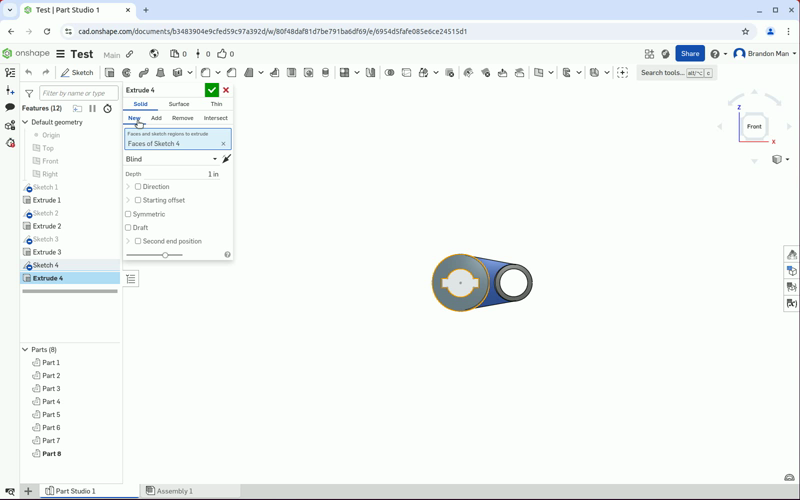
key(tab, 4)
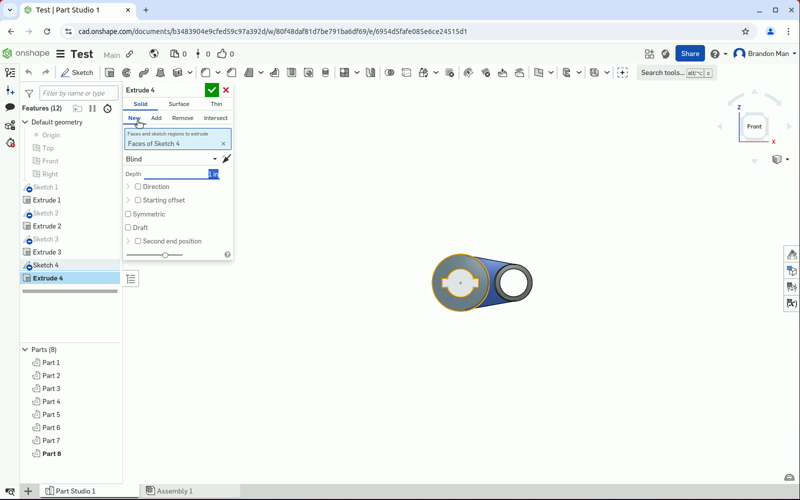
text(10.11)
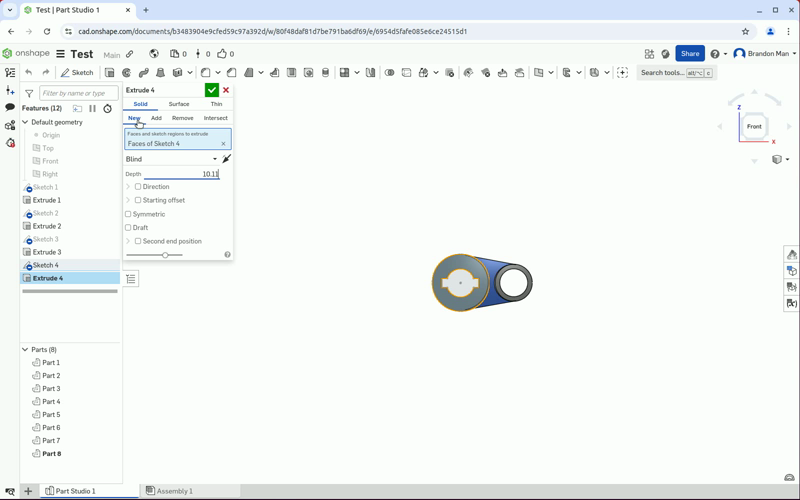
key(enter)
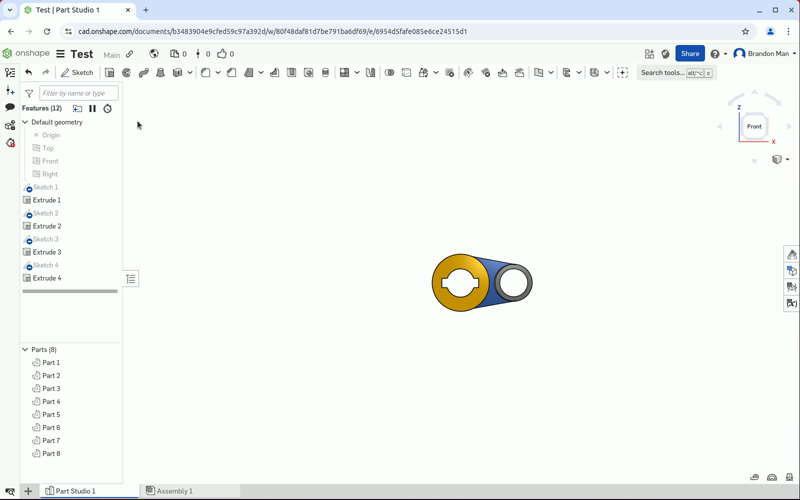
key(shift+h)
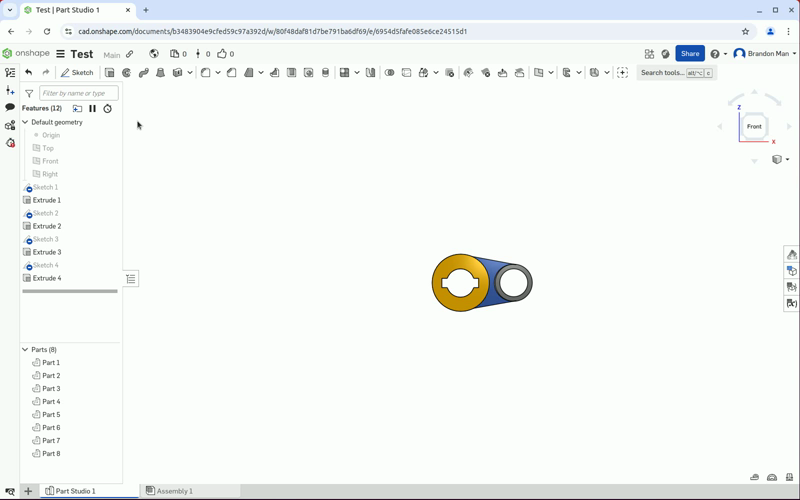
key(shift+h)
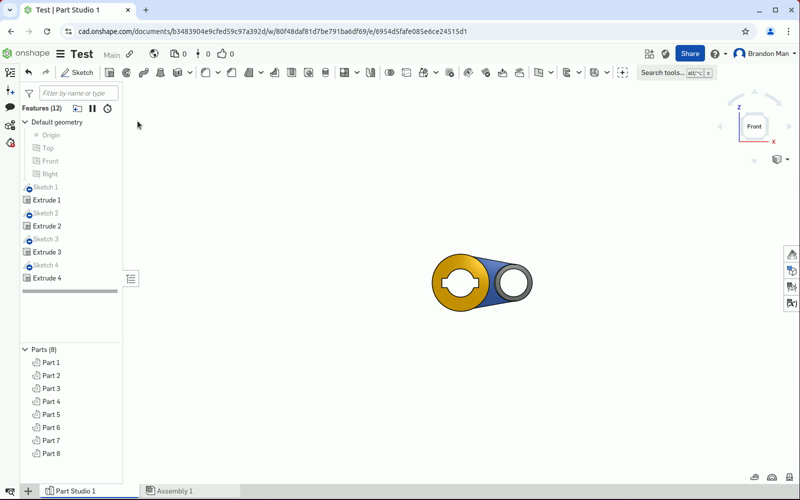
mouse_move(73, 189)
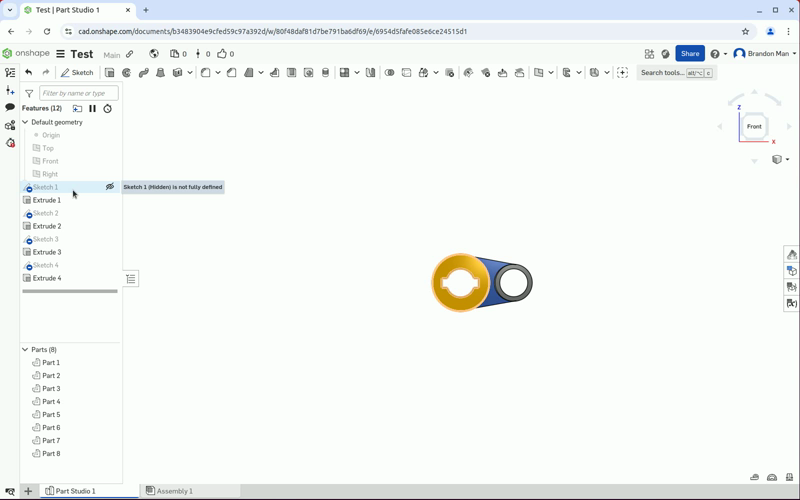
click(73, 189)
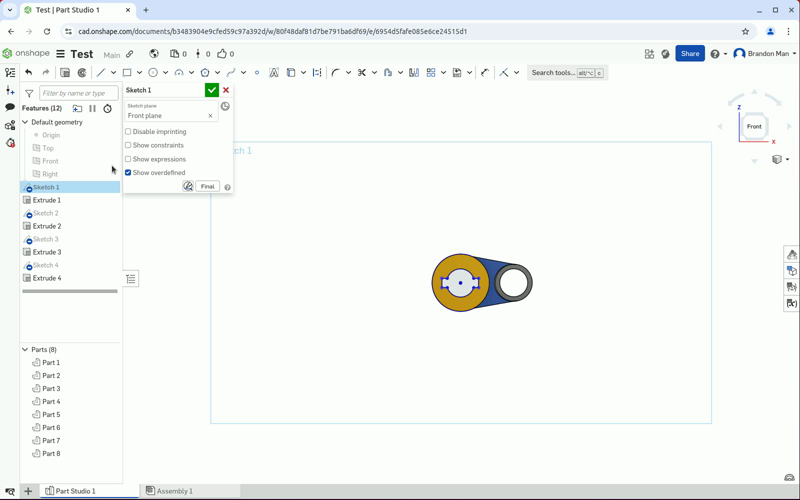
mouse_move(229, 92)
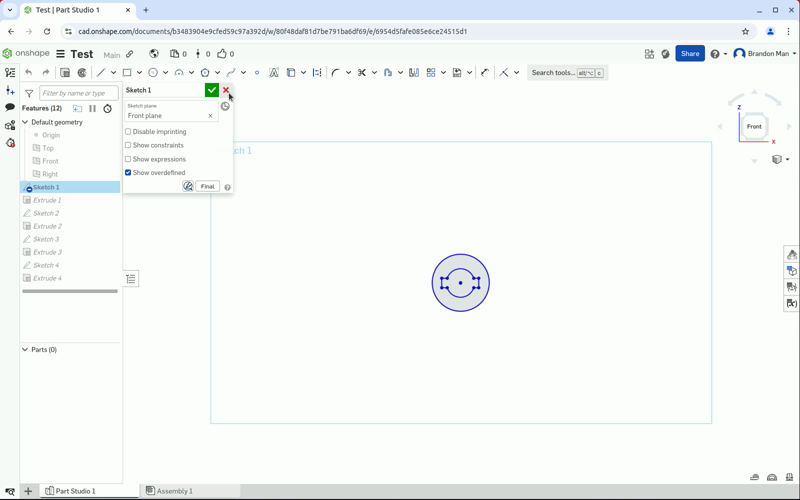
click(229, 92)
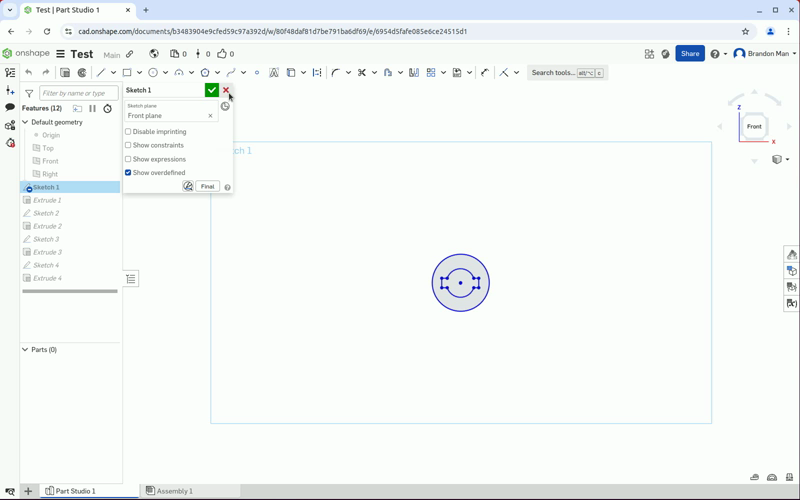
key(shift+s)
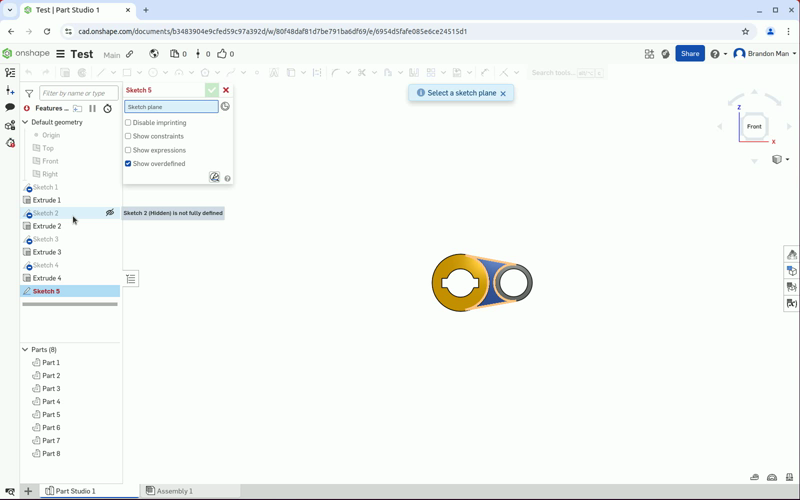
scroll(3)
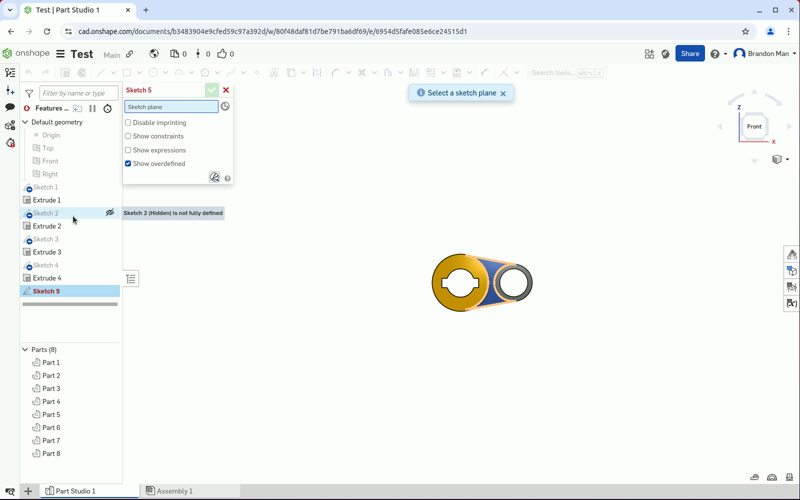
mouse_move(73, 163)
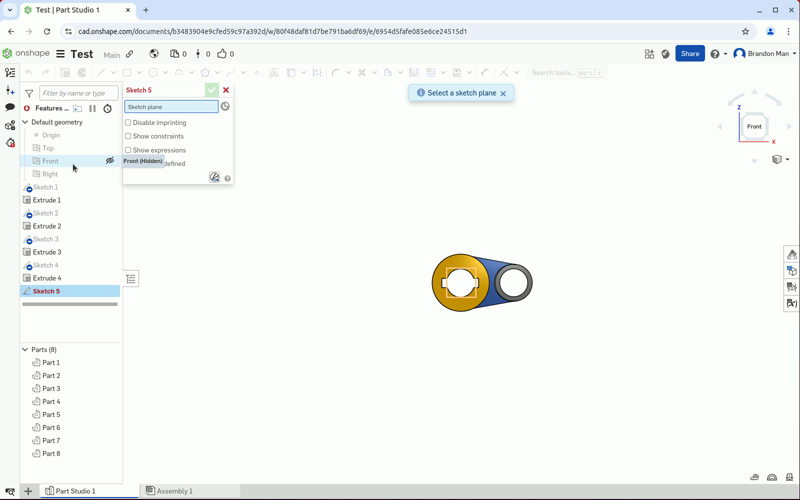
click(73, 163)
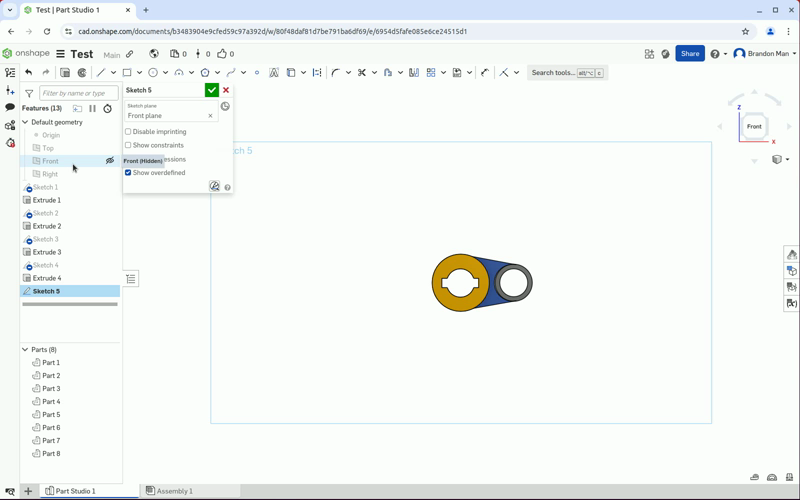
mouse_move(73, 352)
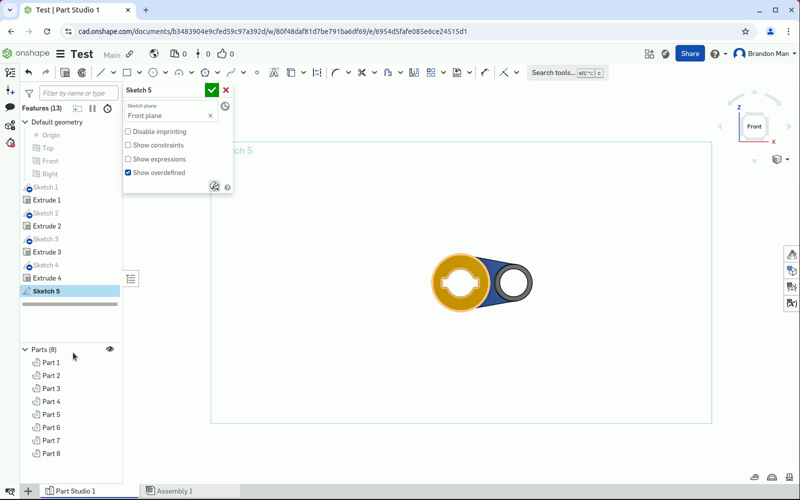
key(y)
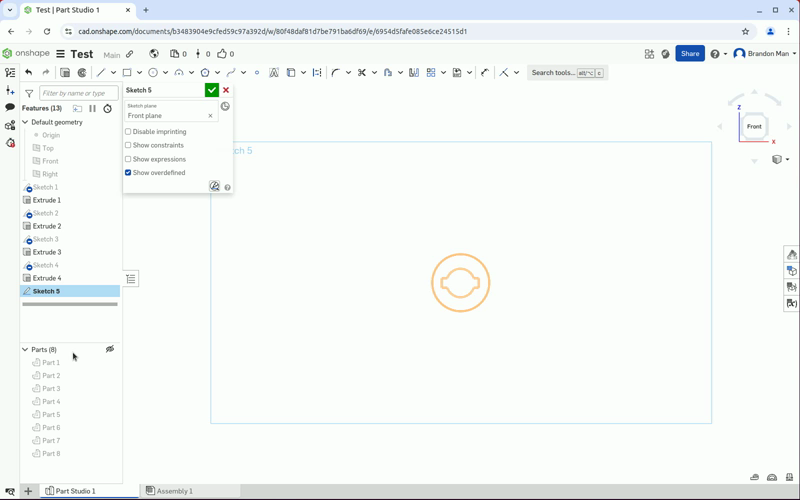
key(l)
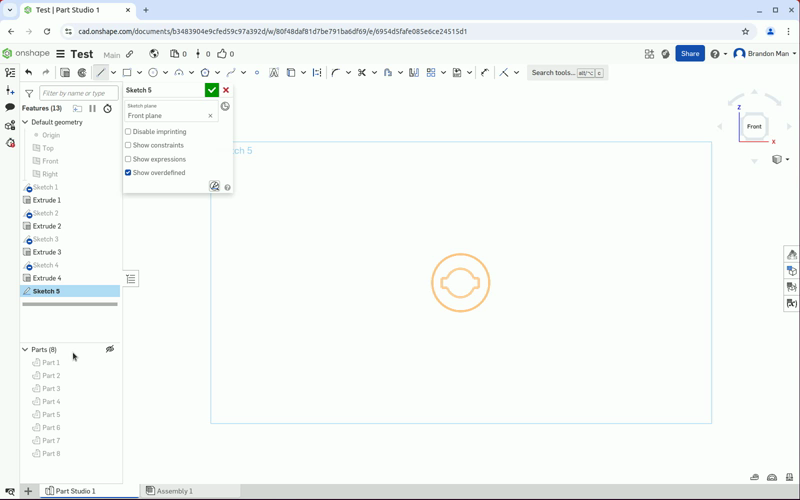
key_down(shift)
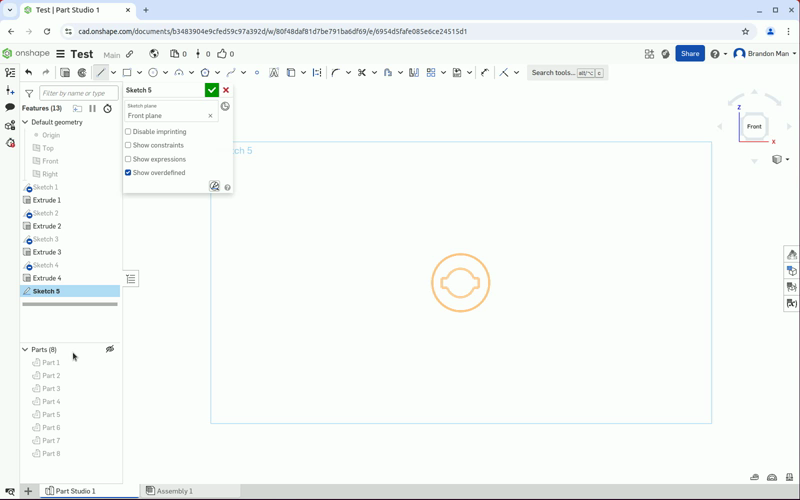
mouse_move(348, 276)
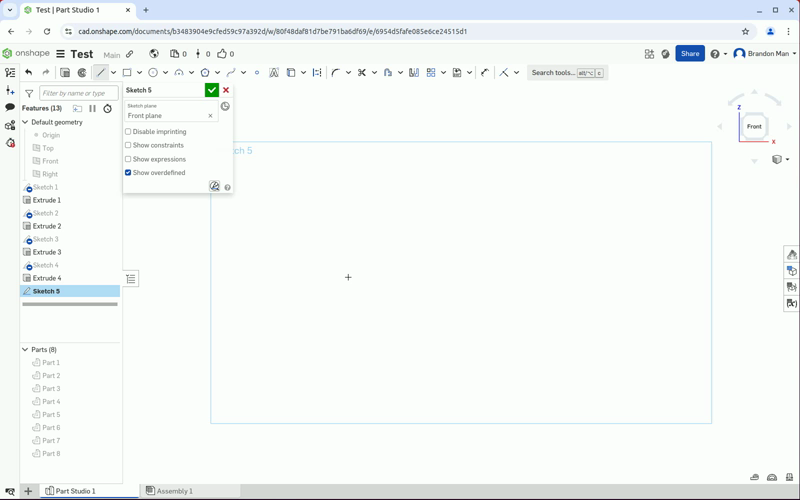
click(348, 276)
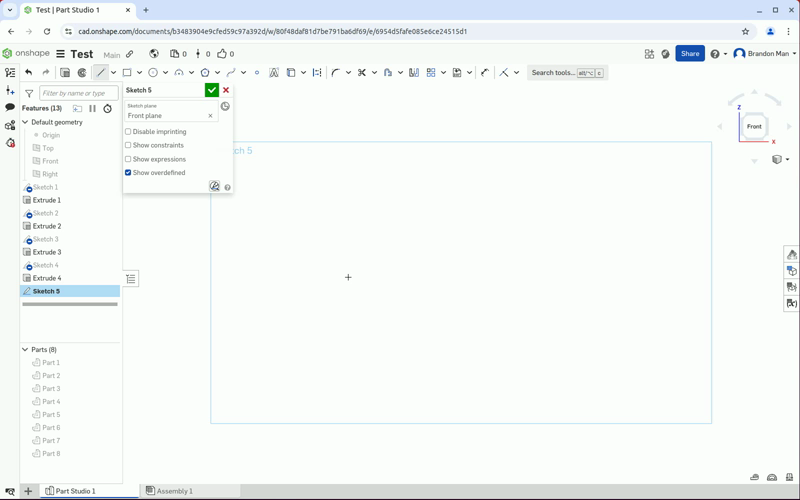
key_up(shift)
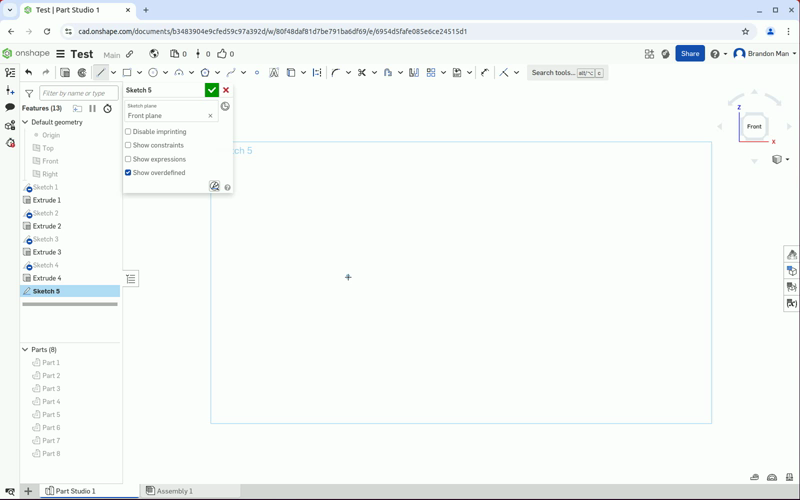
key_down(shift)
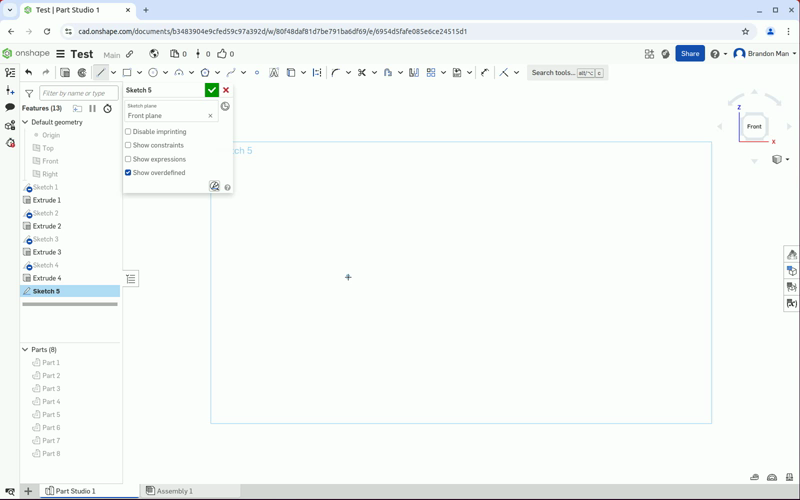
mouse_move(378, 276)
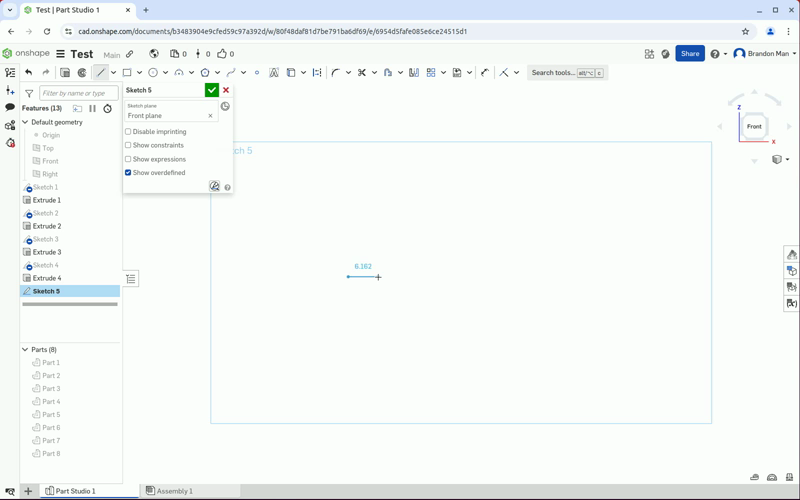
mouse_move(385, 276)
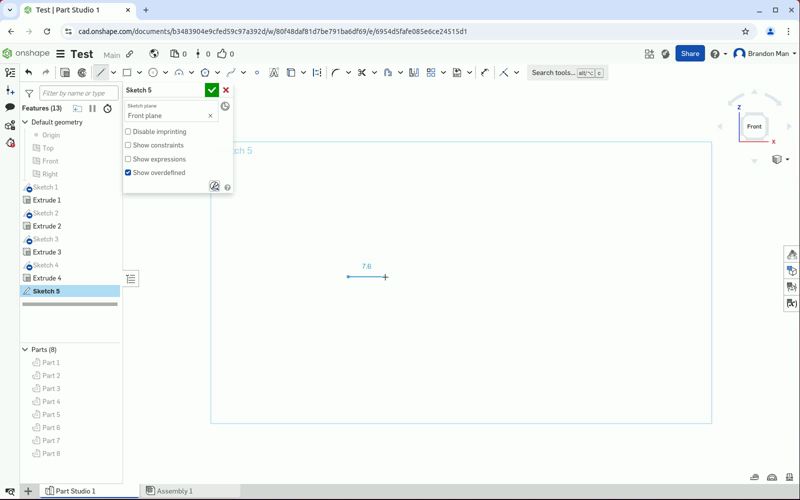
click(385, 276)
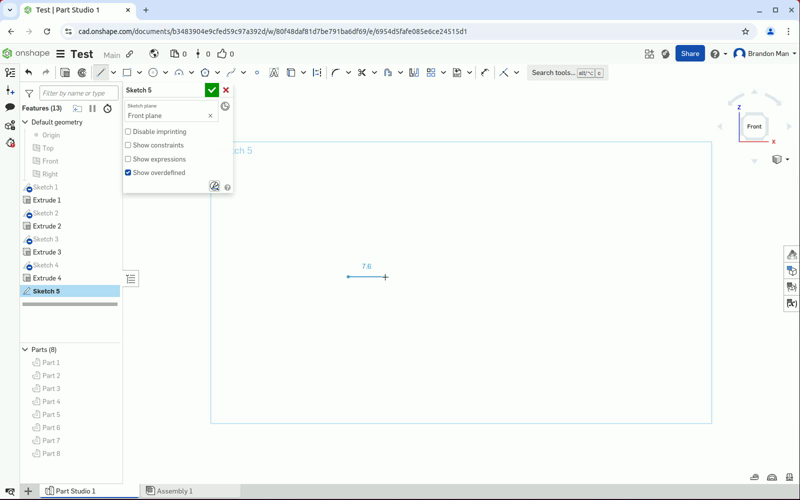
key_up(shift)
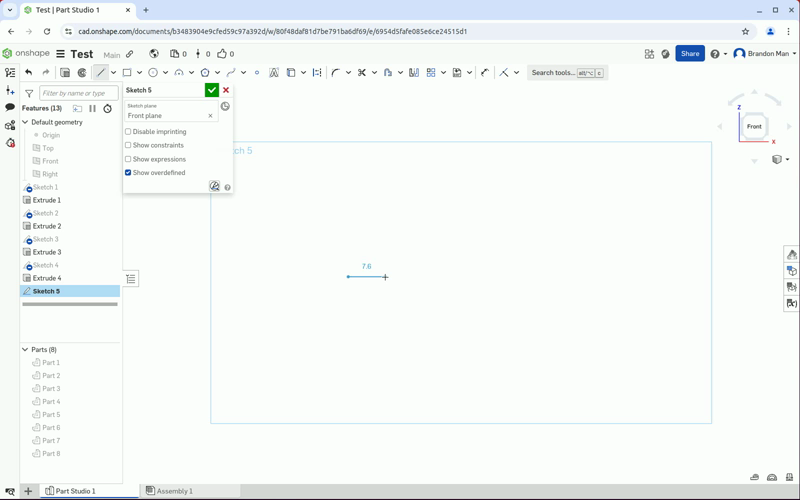
key_down(shift)
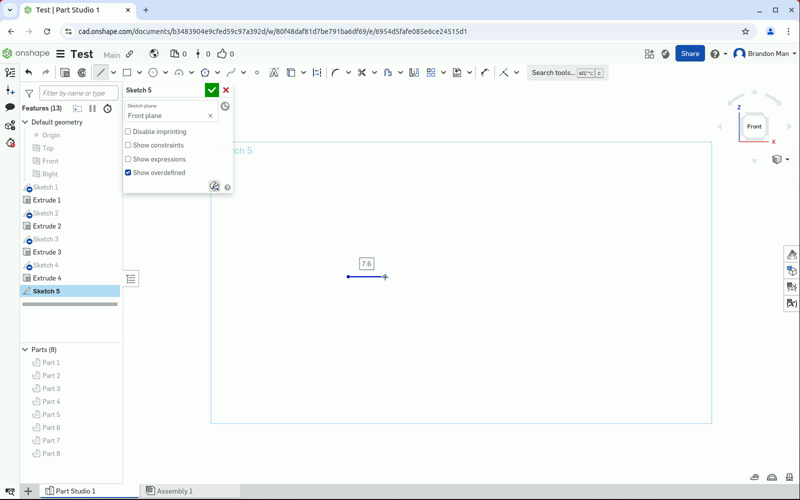
mouse_move(415, 276)
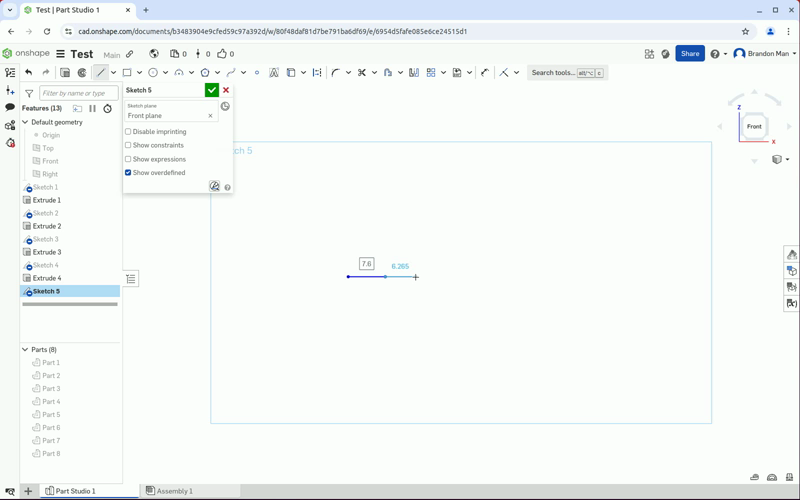
mouse_move(385, 267)
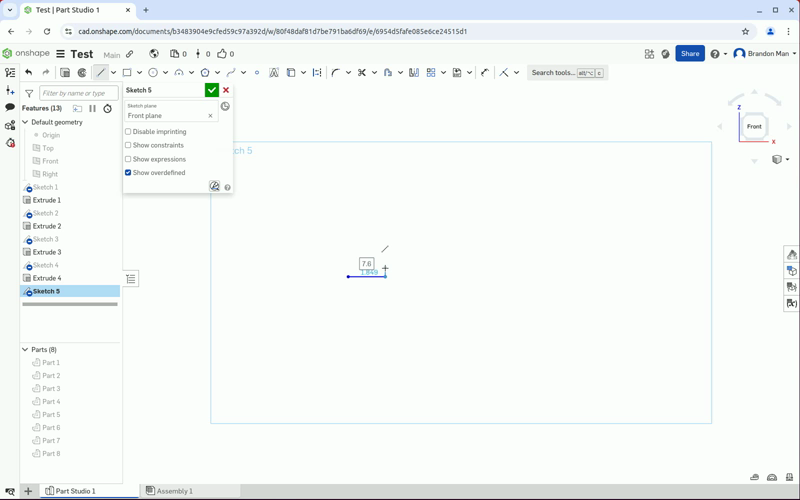
click(385, 267)
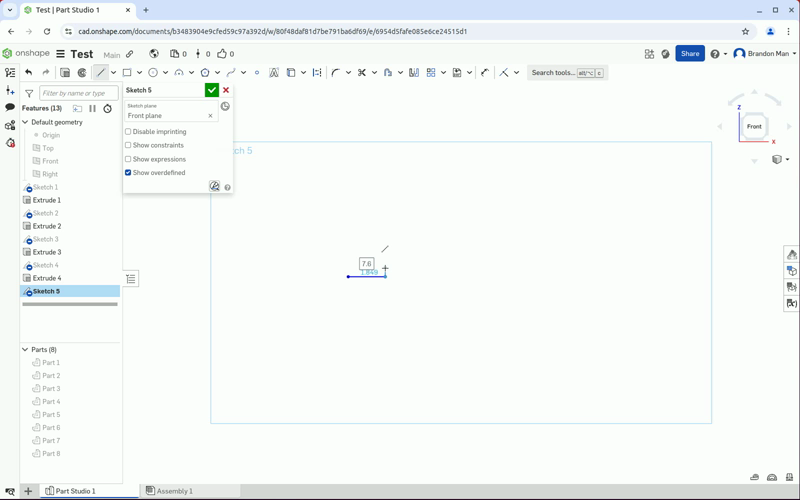
key_up(shift)
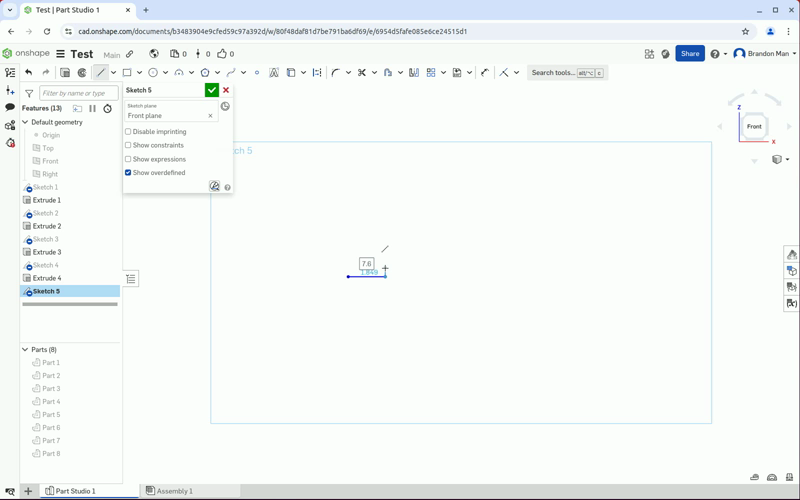
key_down(shift)
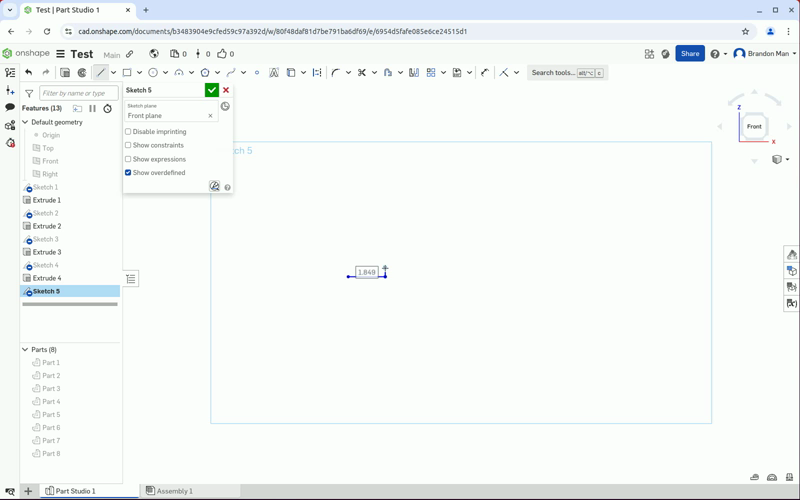
mouse_move(415, 267)
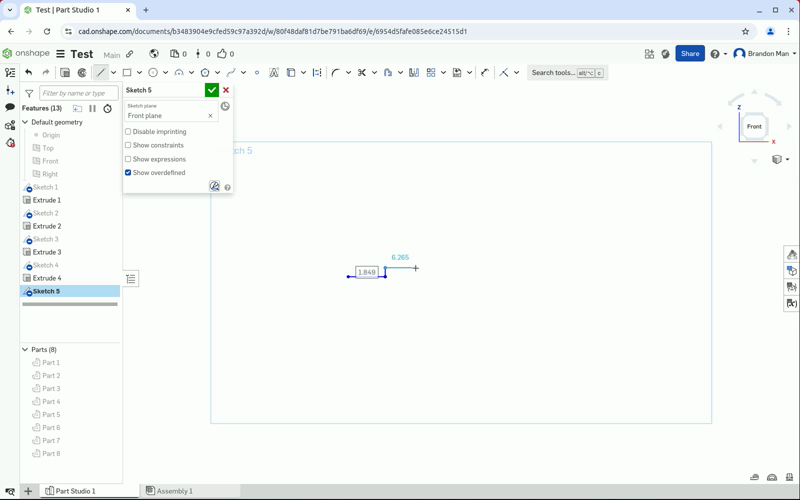
mouse_move(348, 267)
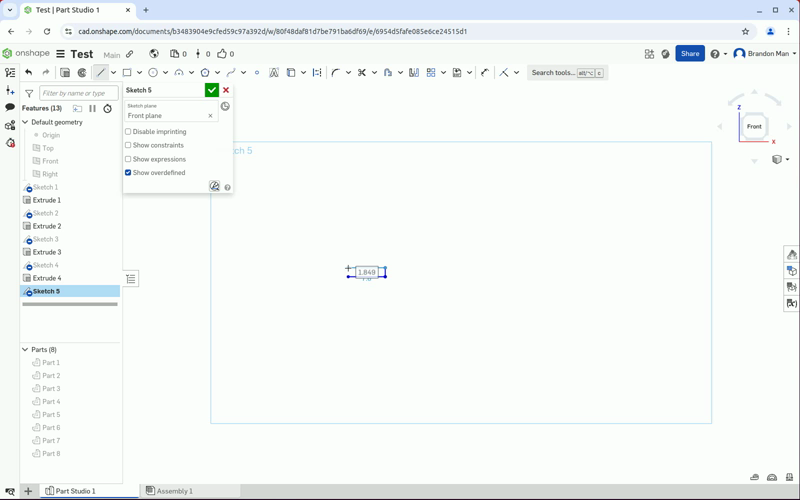
click(348, 267)
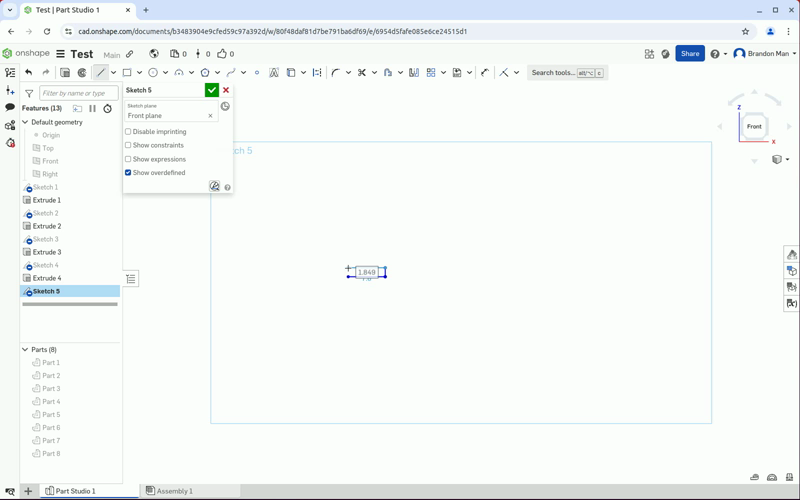
key_up(shift)
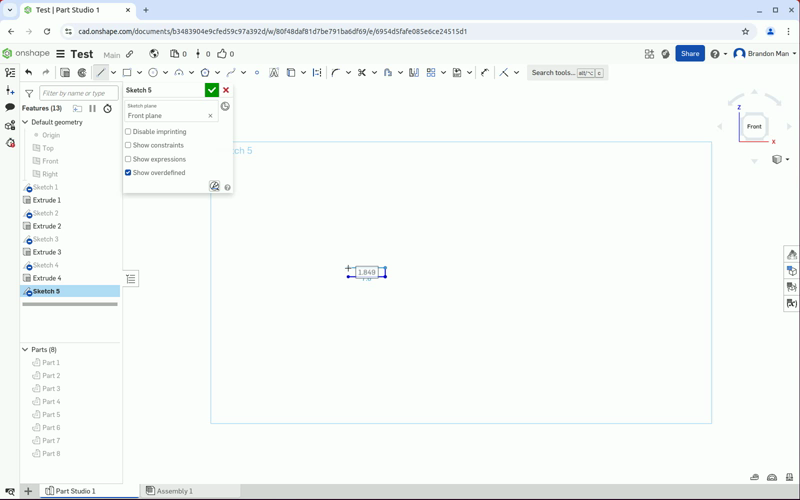
mouse_move(378, 267)
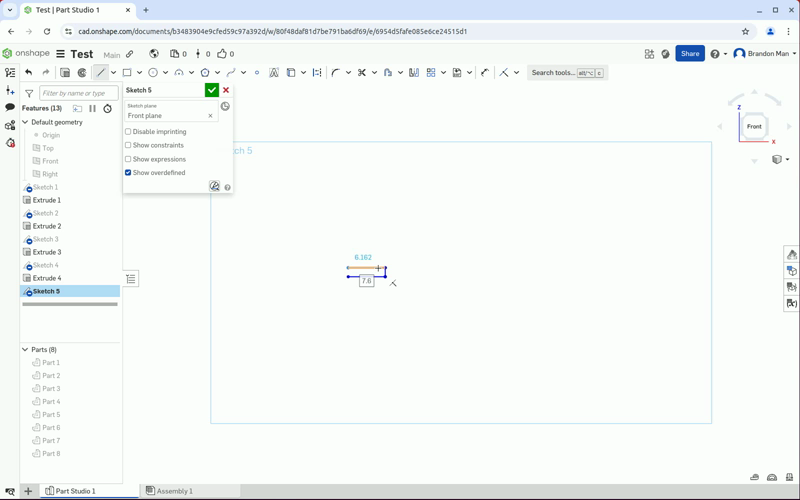
key_down(shift)
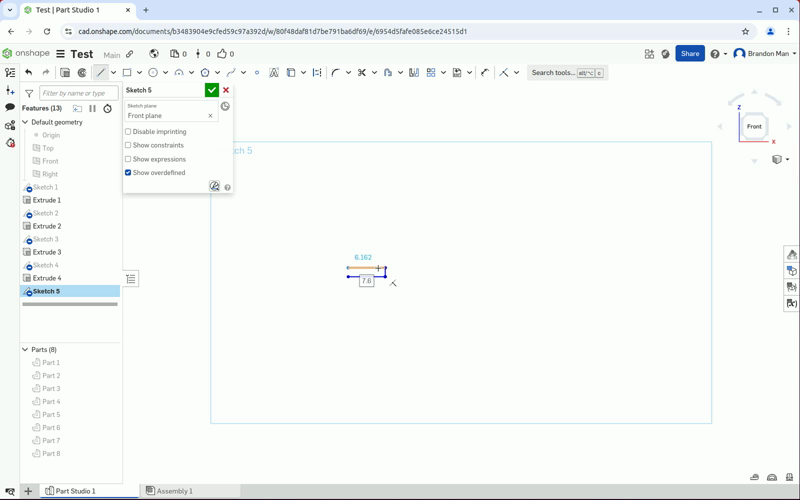
mouse_move(348, 276)
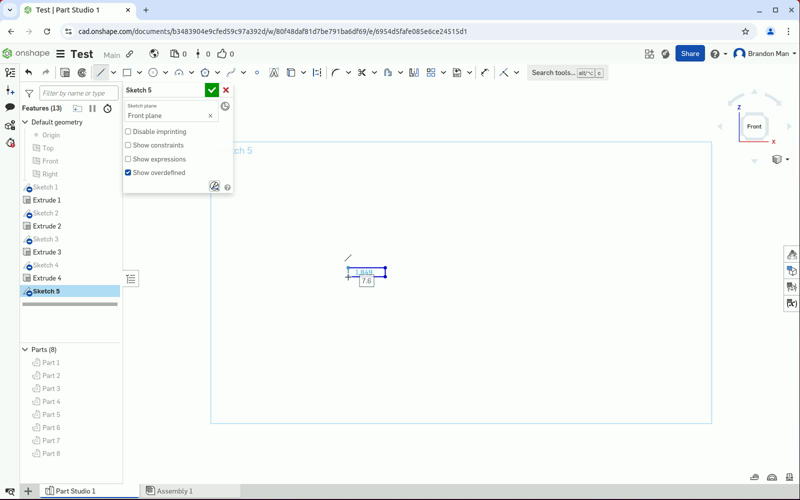
key_up(shift)
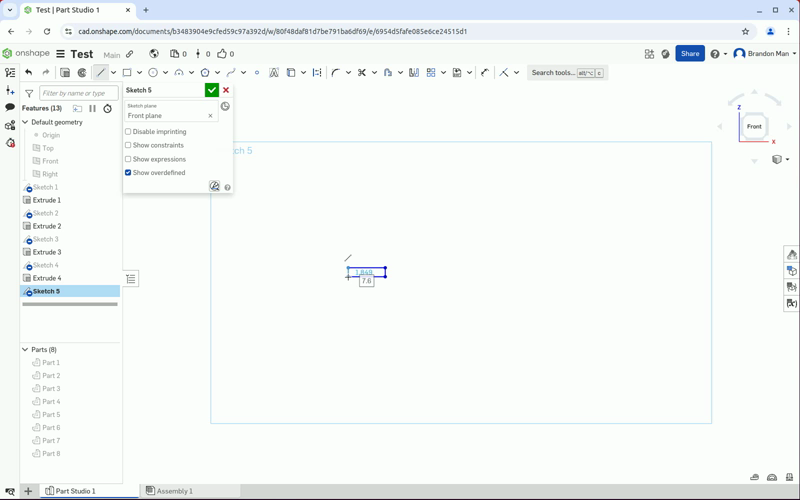
click(348, 276)
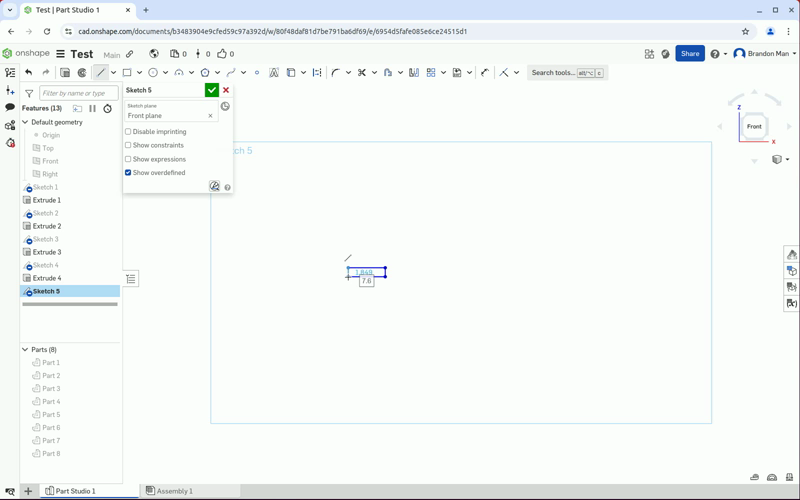
key(esc)
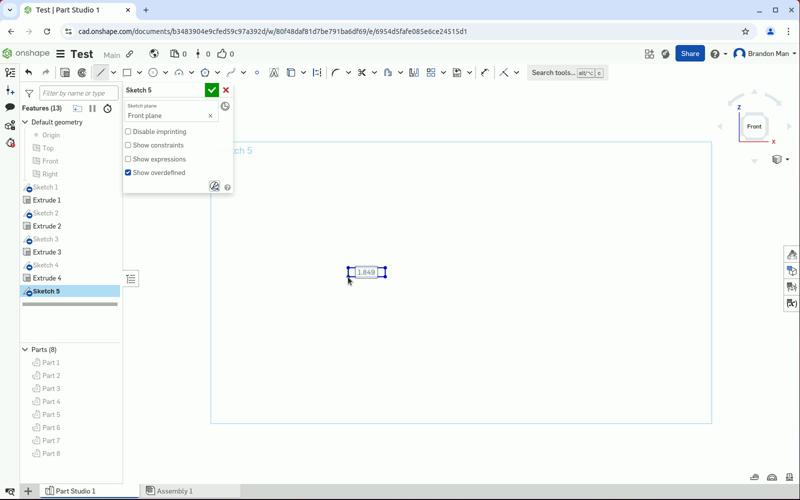
mouse_move(382, 268)
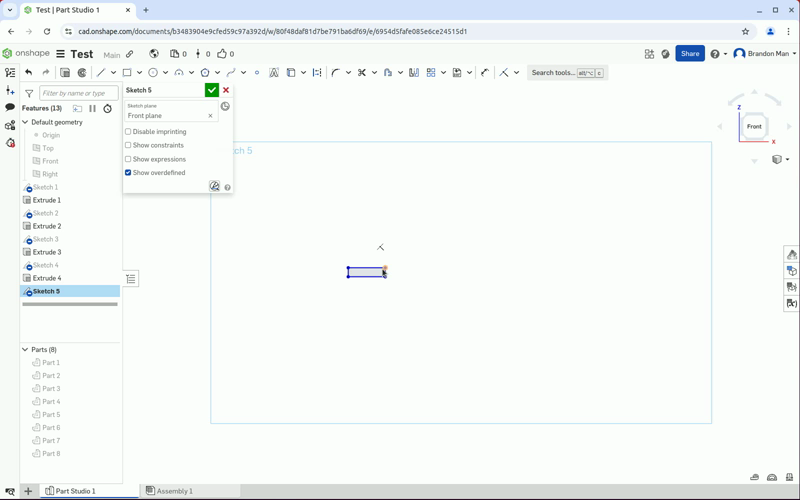
scroll(6)
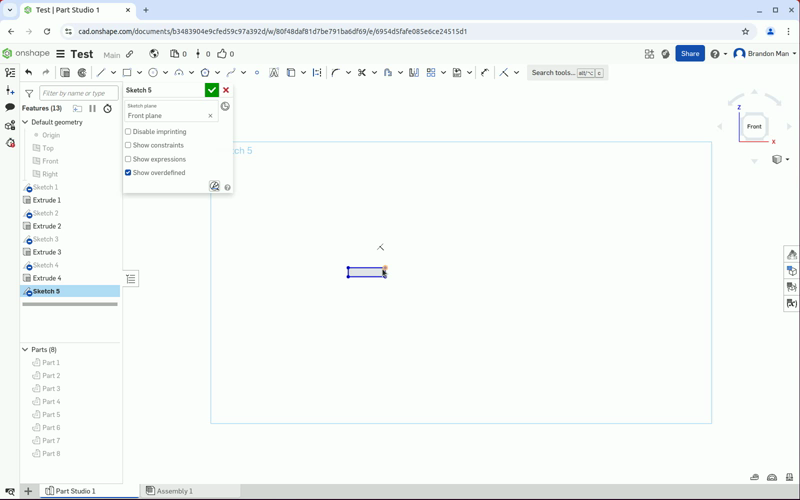
scroll(6)
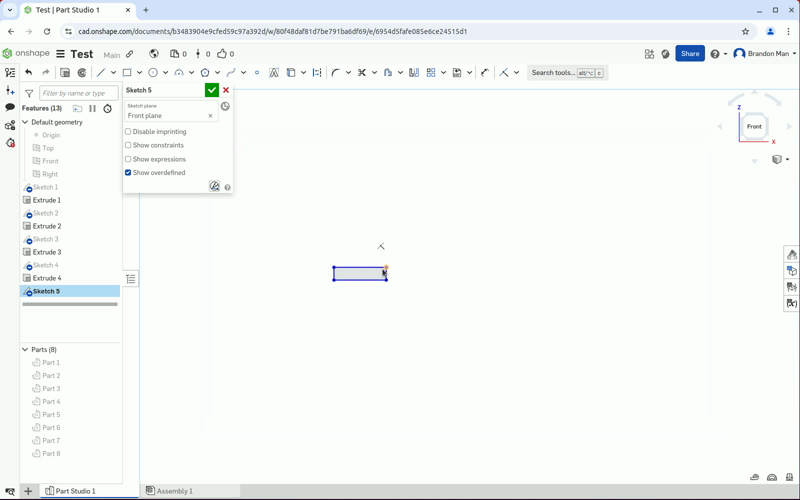
scroll(6)
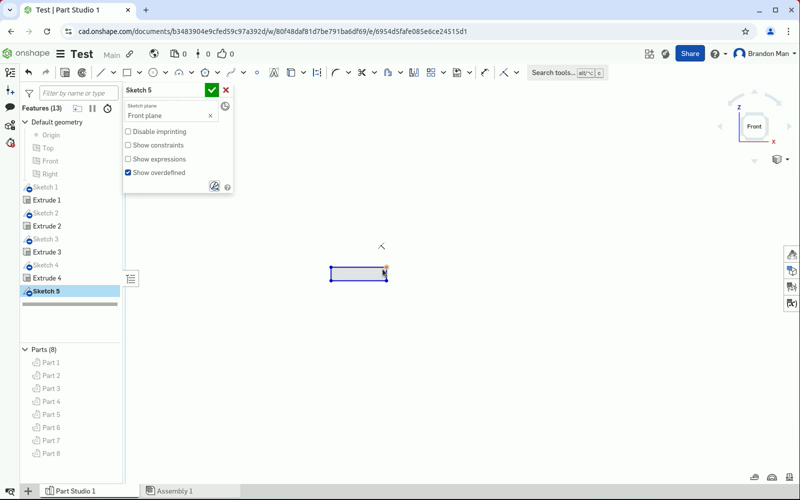
scroll(6)
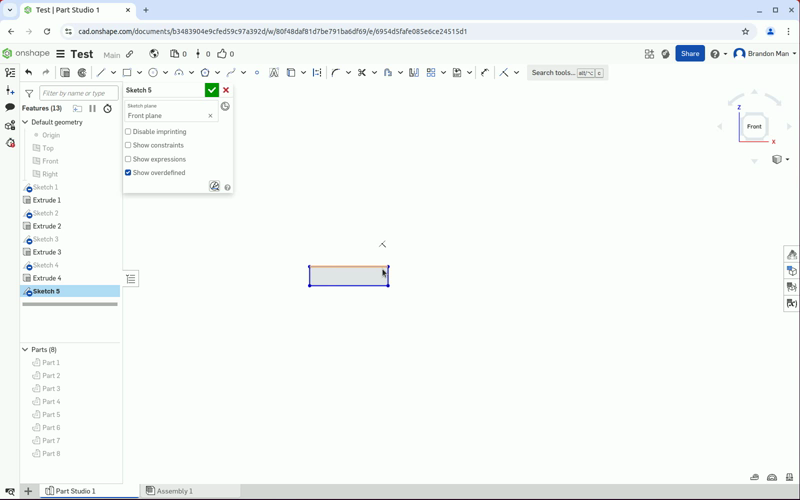
scroll(6)
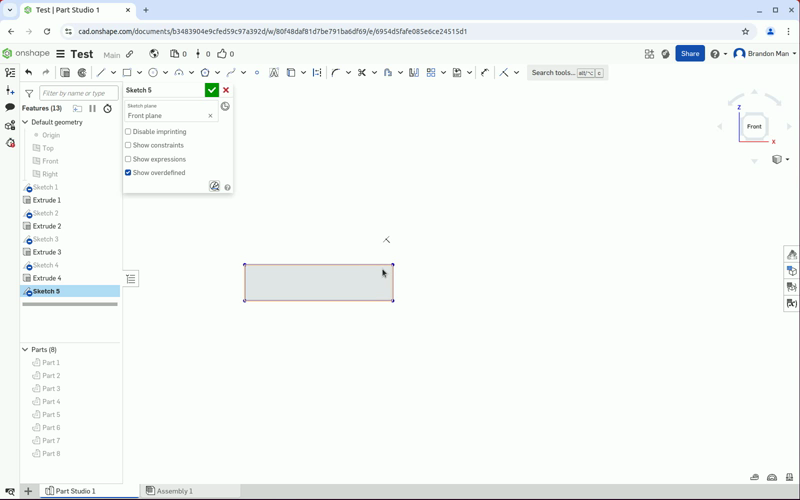
scroll(6)
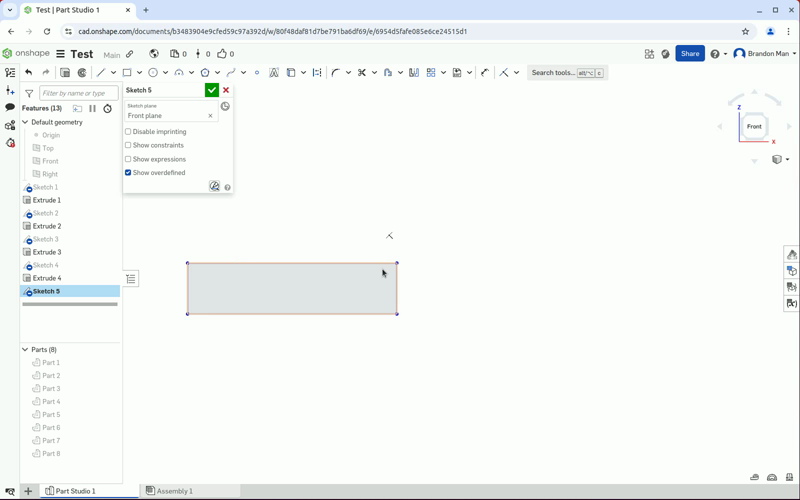
scroll(6)
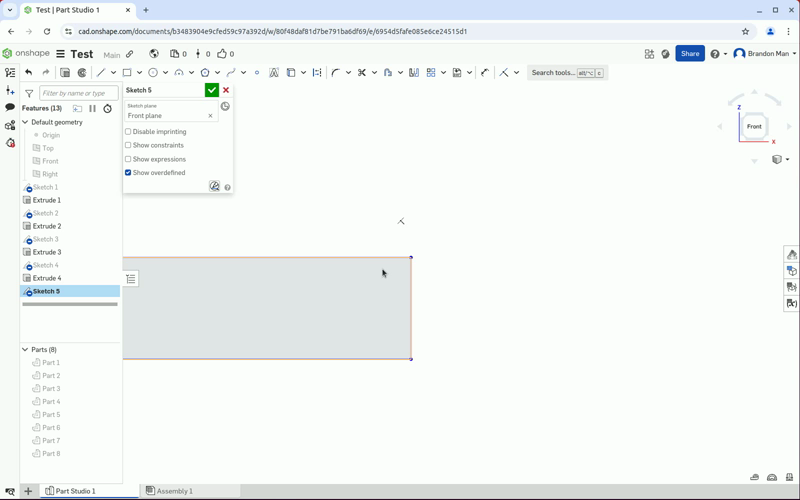
click(382, 268)
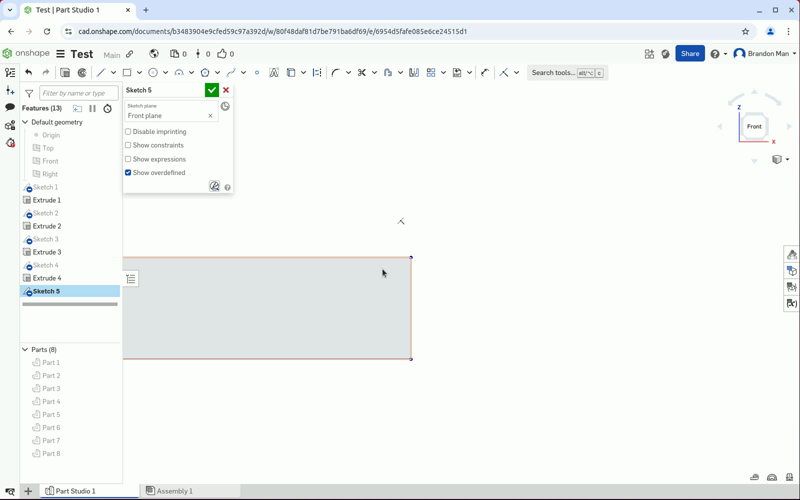
scroll(-6)
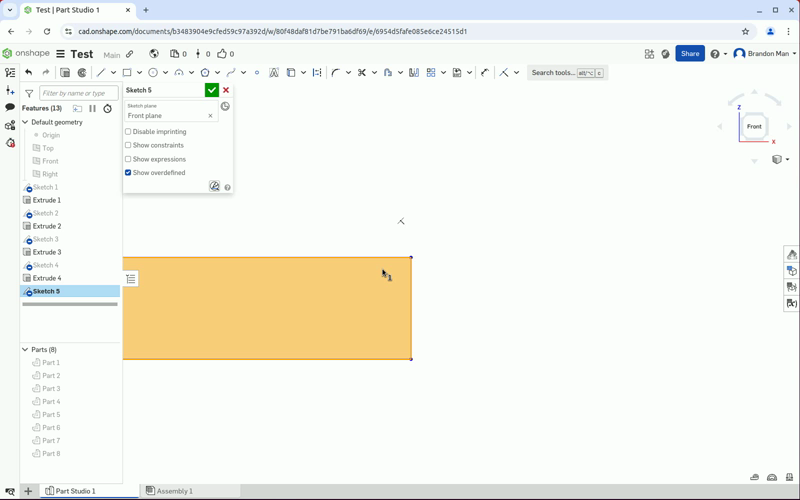
scroll(-6)
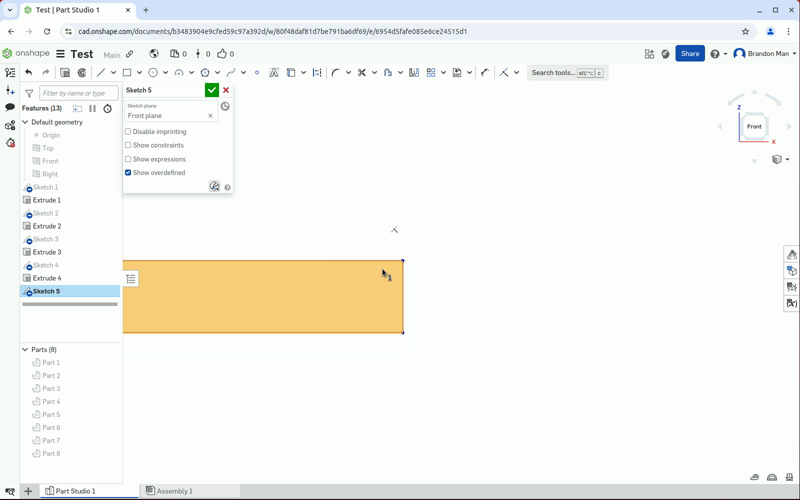
scroll(-6)
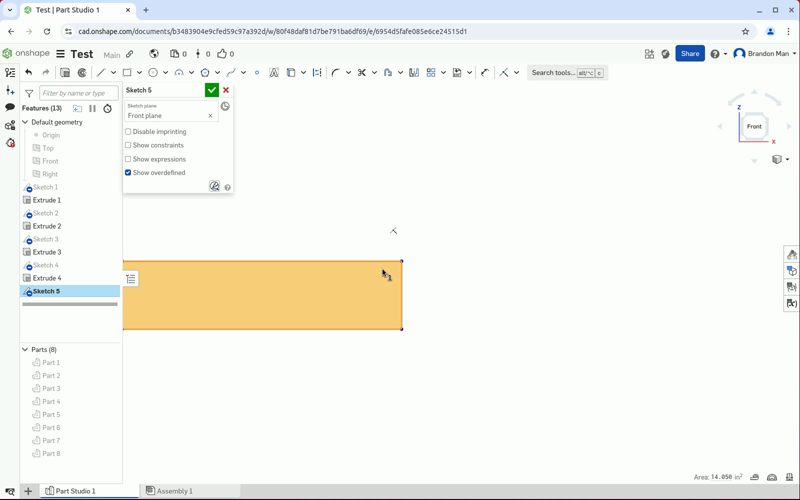
scroll(-6)
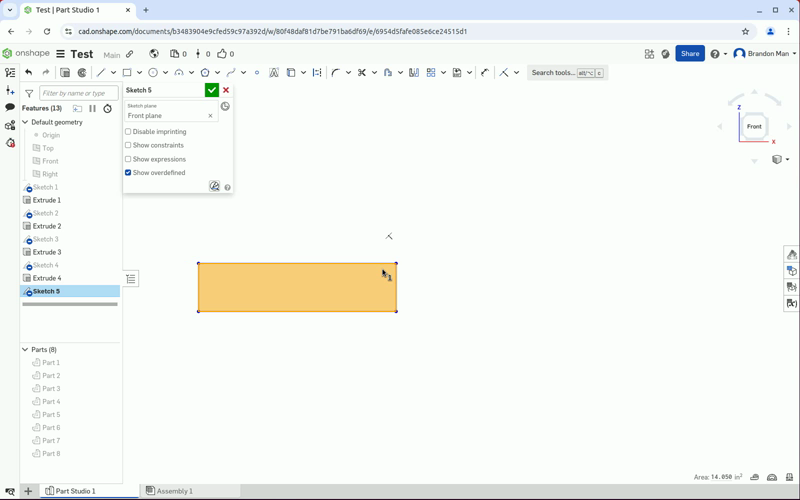
scroll(-6)
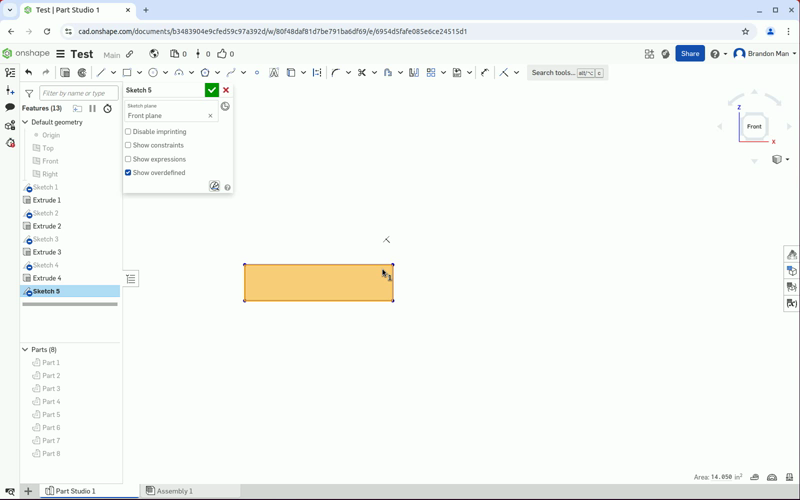
scroll(-6)
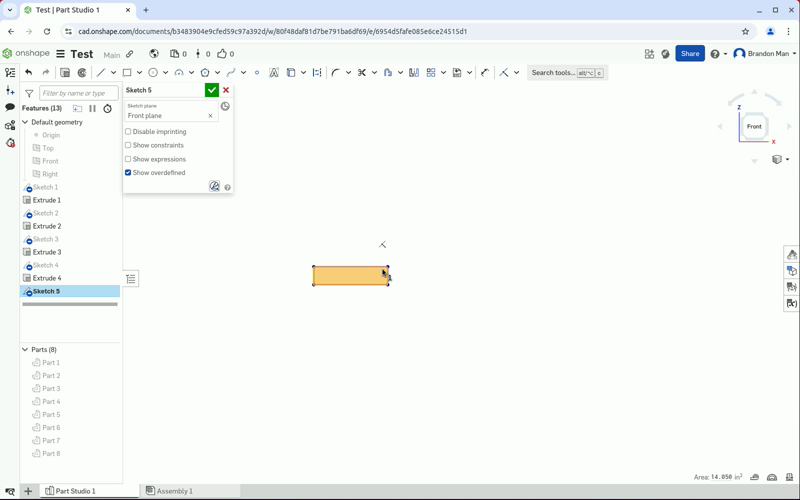
scroll(-6)
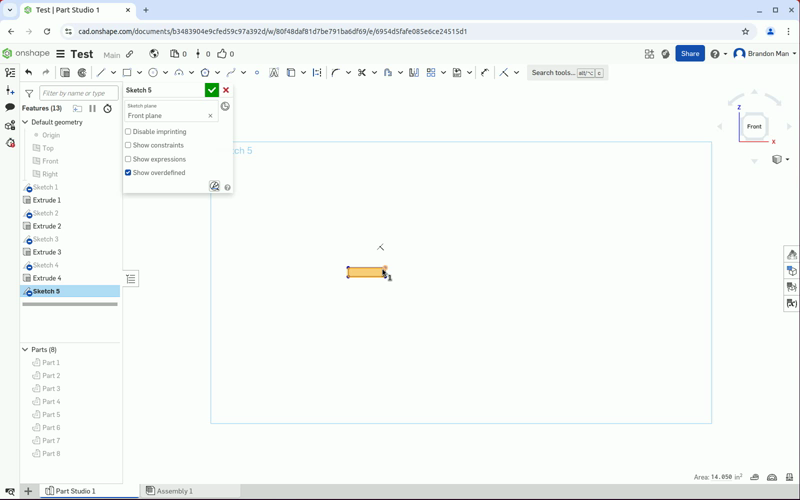
mouse_move(73, 352)
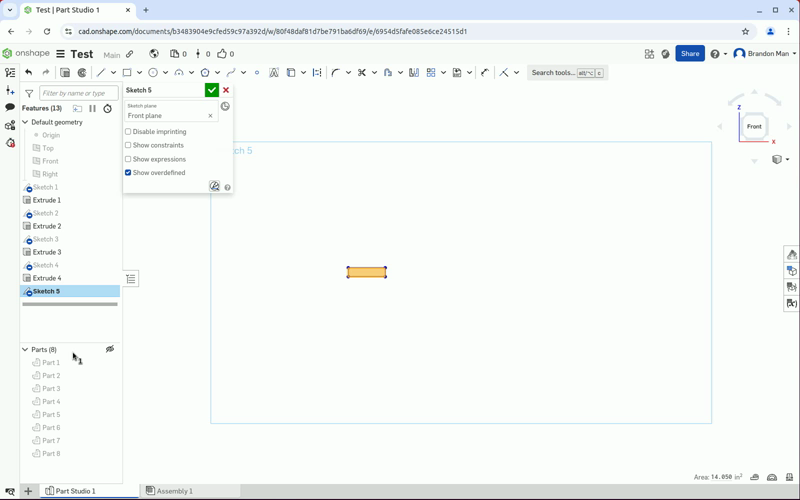
key(shift+y)
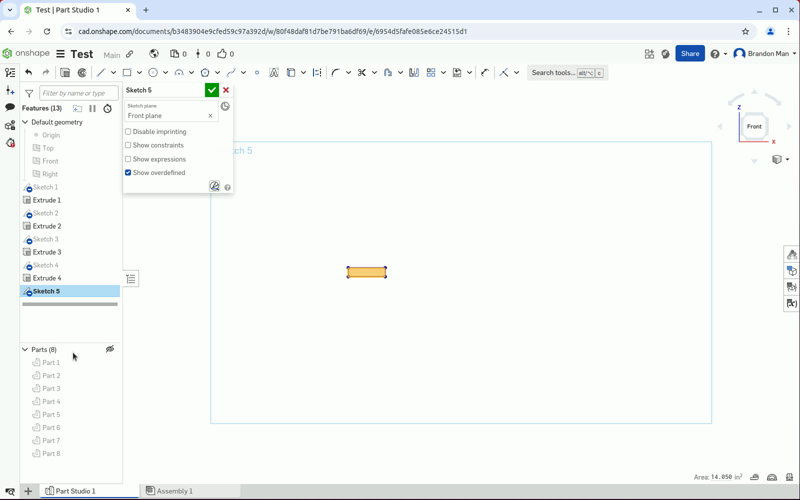
key(shift+e)
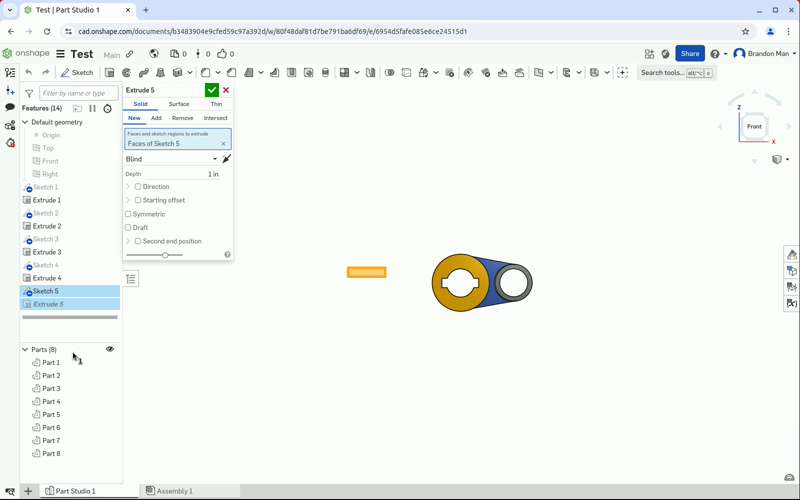
mouse_move(143, 106)
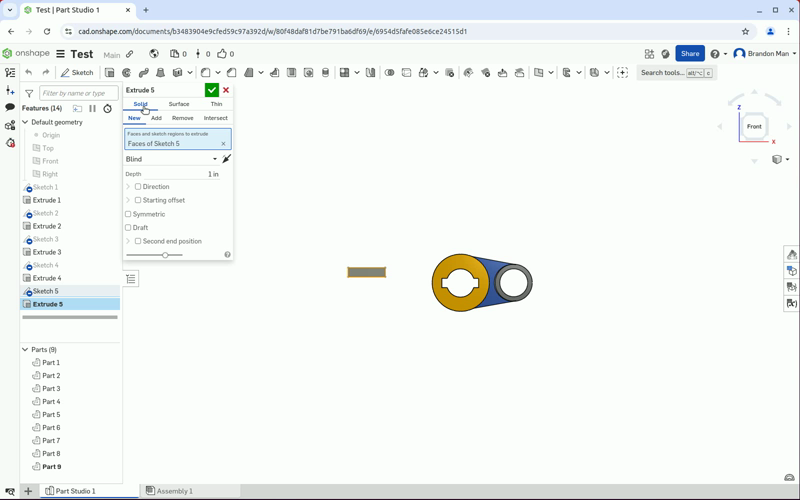
click(143, 106)
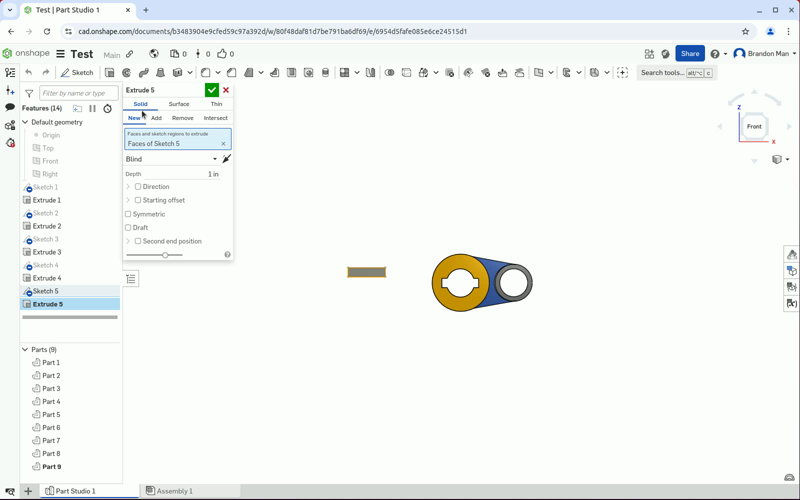
mouse_move(137, 120)
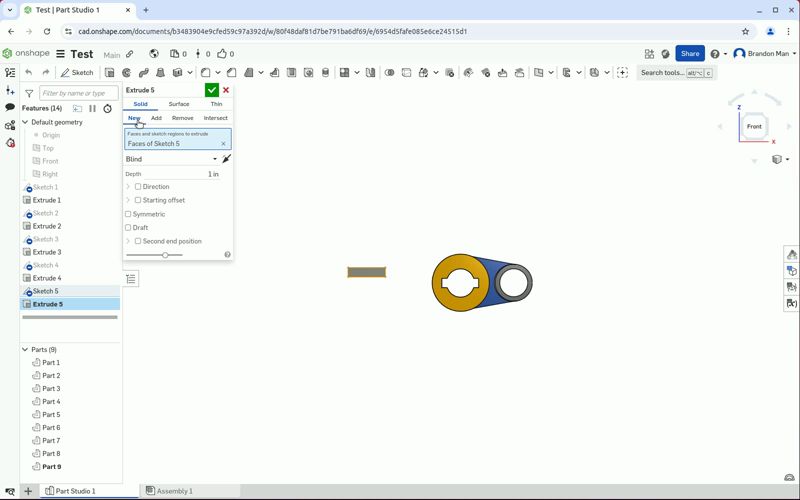
click(137, 120)
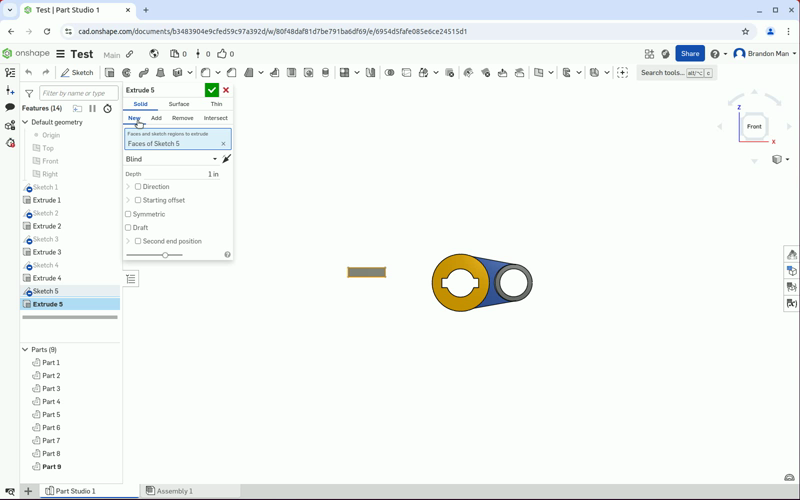
key(tab, 4)
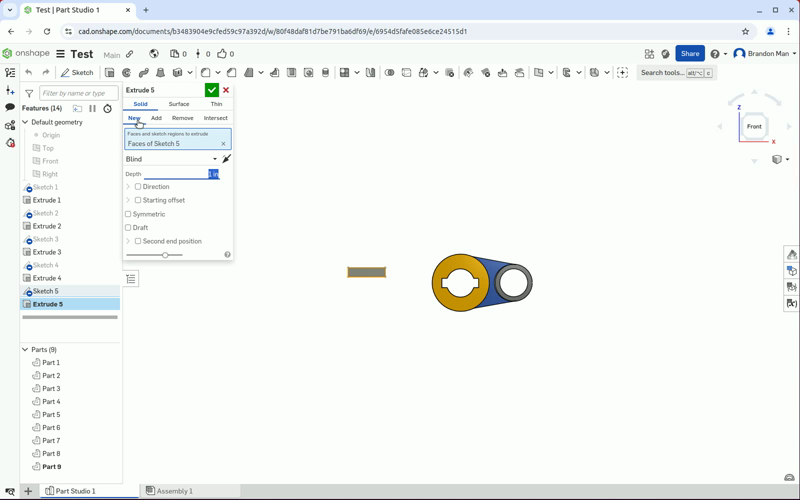
text(15.165)
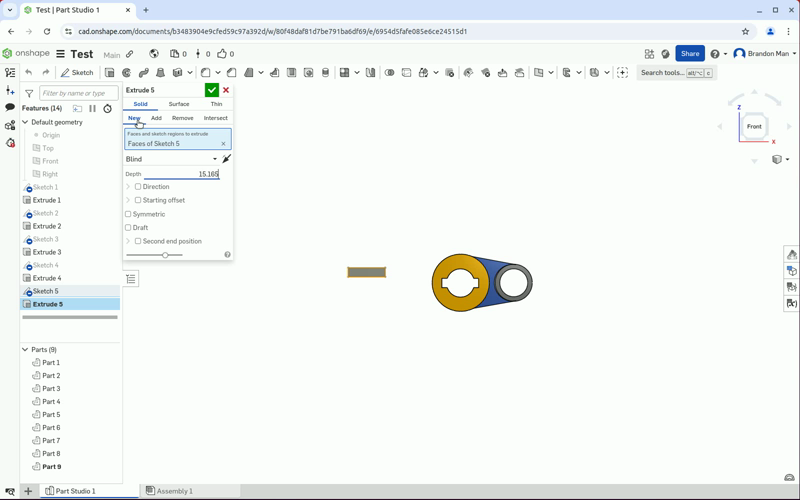
key(enter)
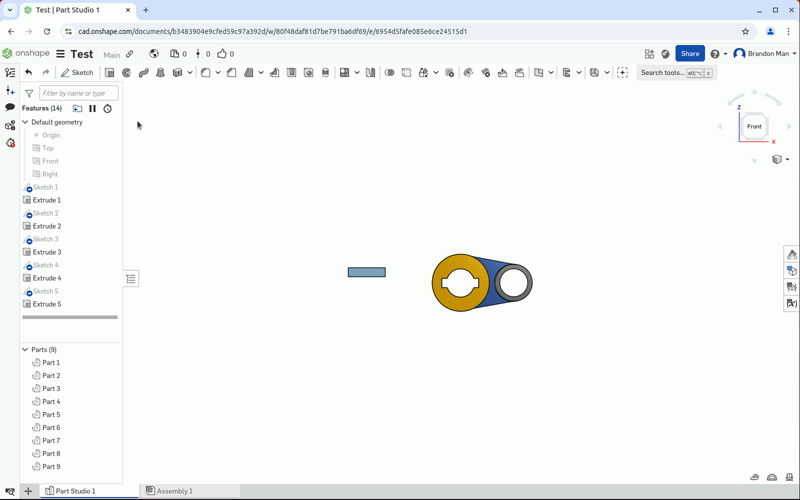
key(shift+h)
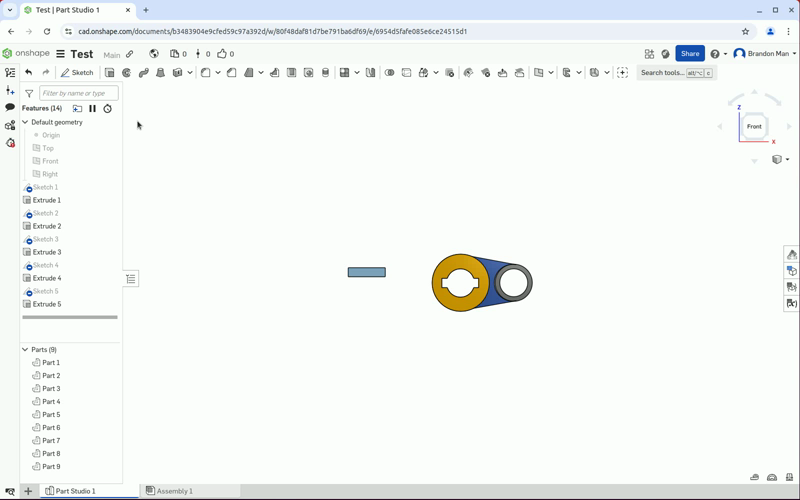
key(shift+h)
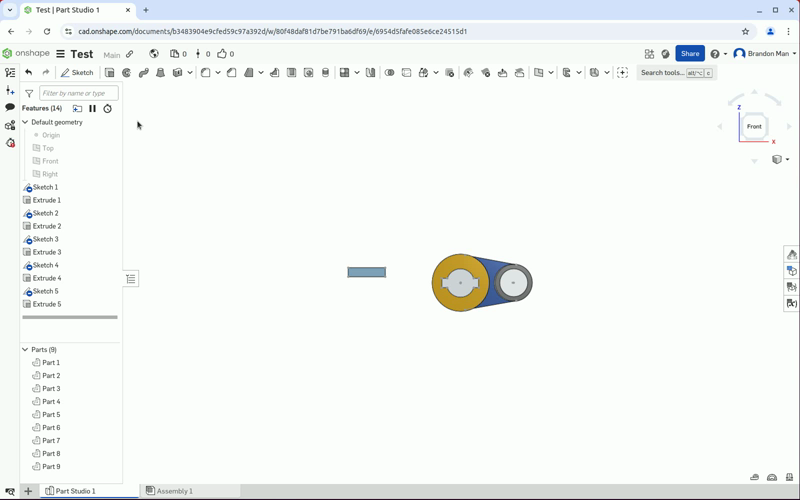
key(shift+7)
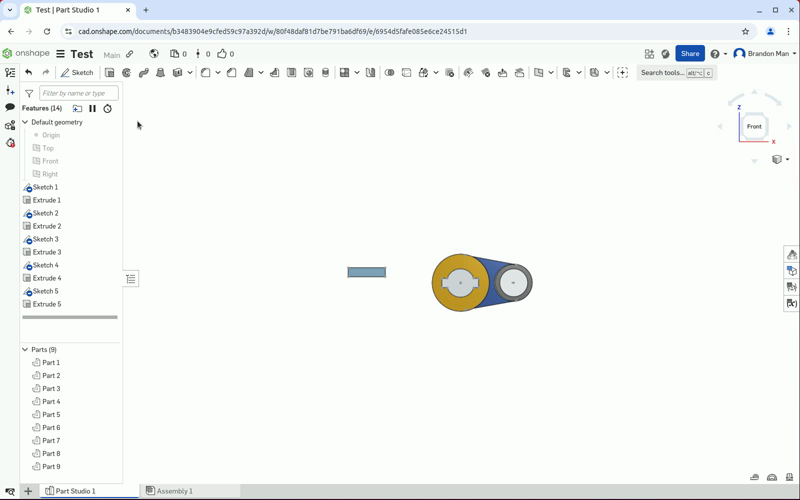
key(left, 2)
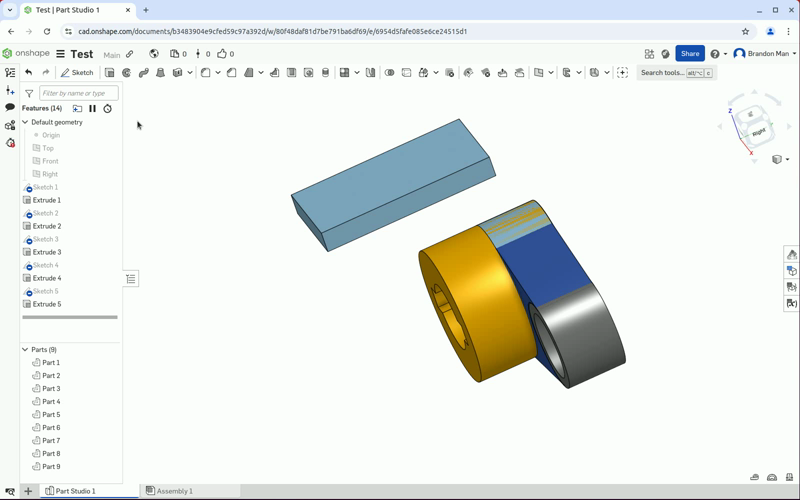
key(down, 2)
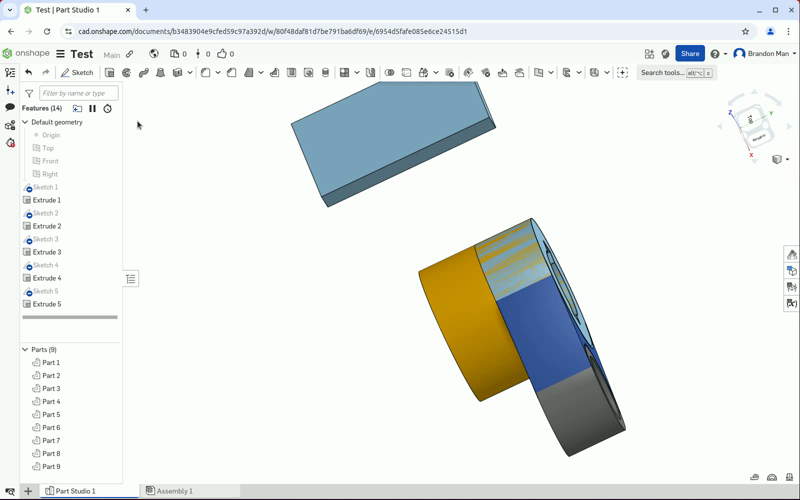
key(up, 2)
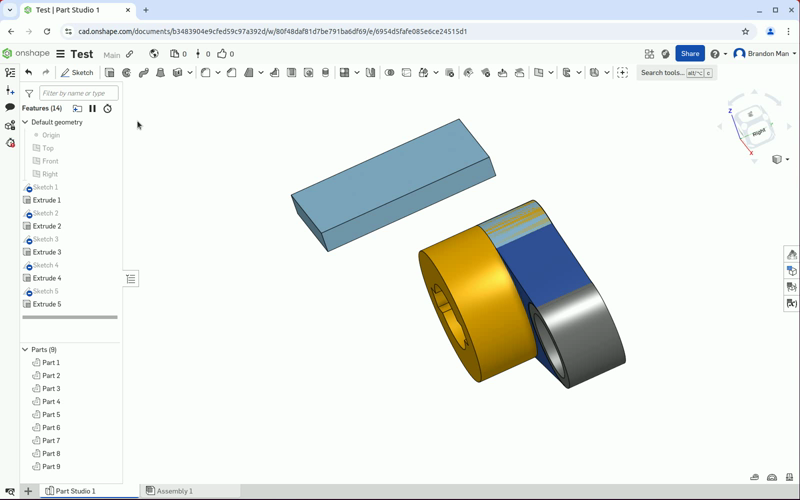
key(right, 2)
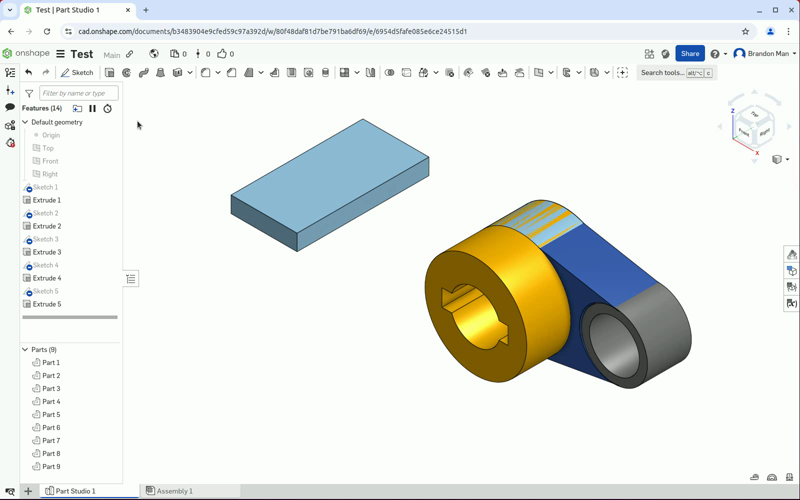
mouse_move(73, 189)
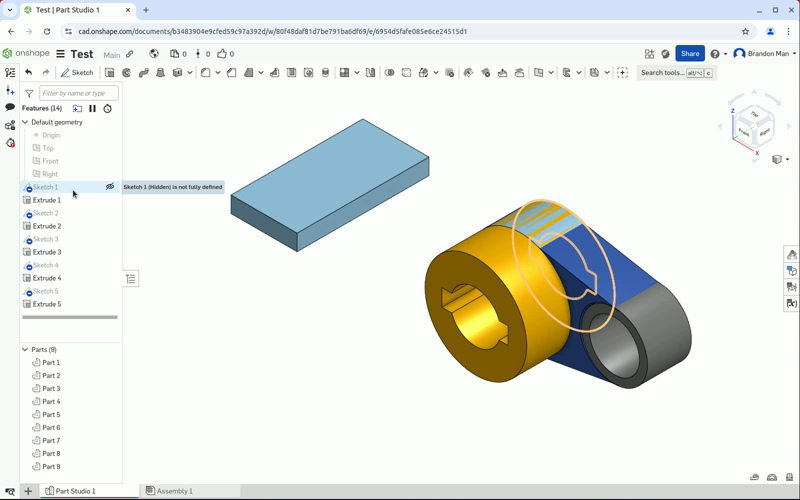
click(73, 189)